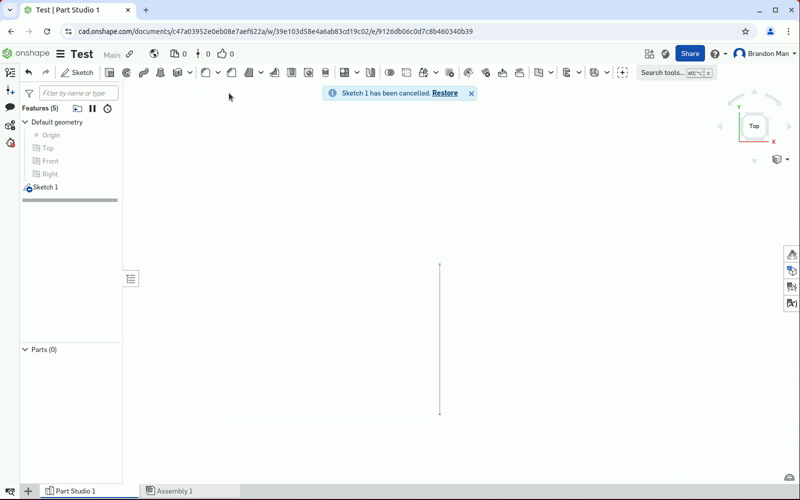
key(shift+h)
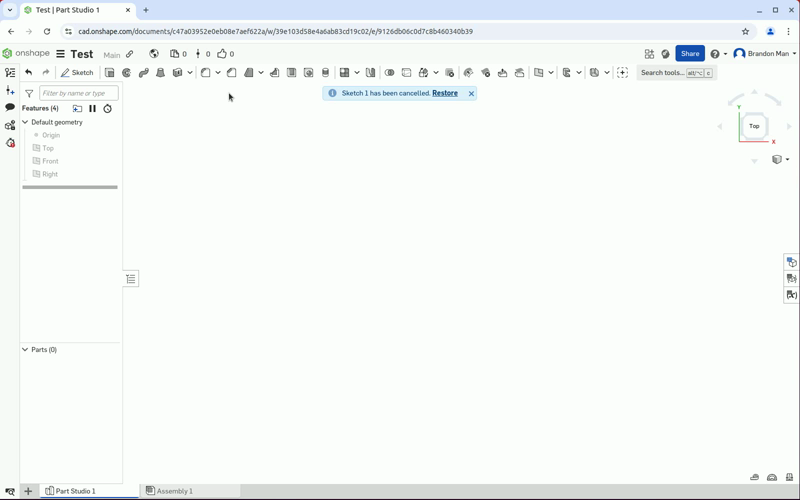
mouse_move(73, 352)
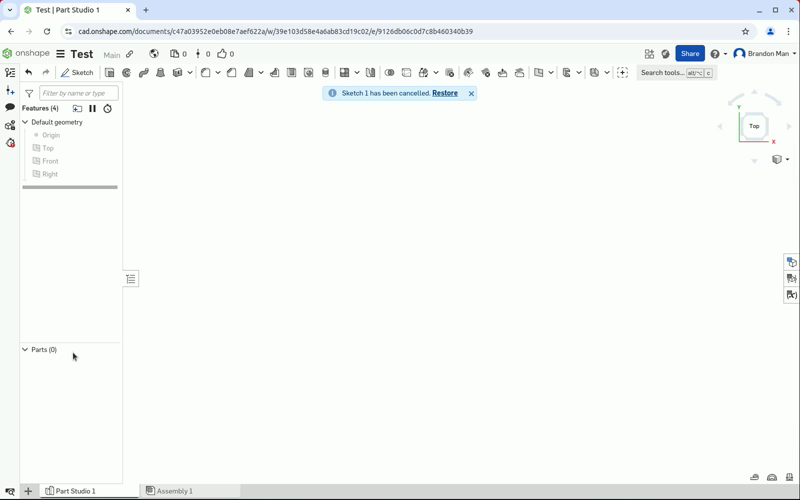
key(y)
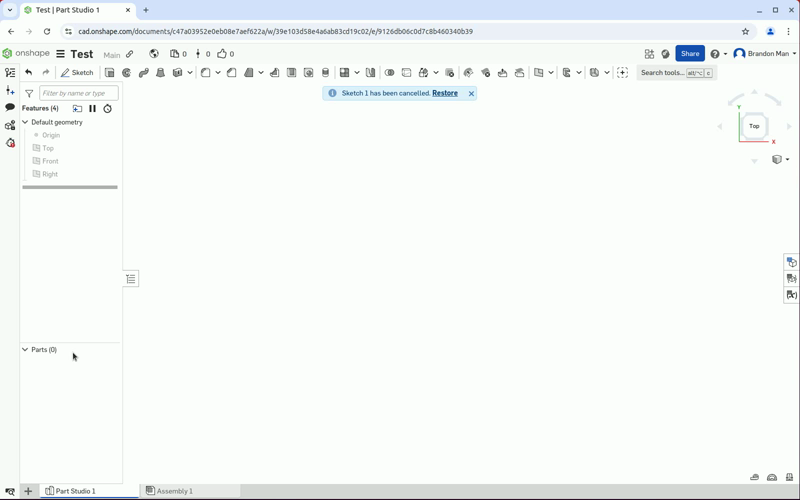
key(shift+p)
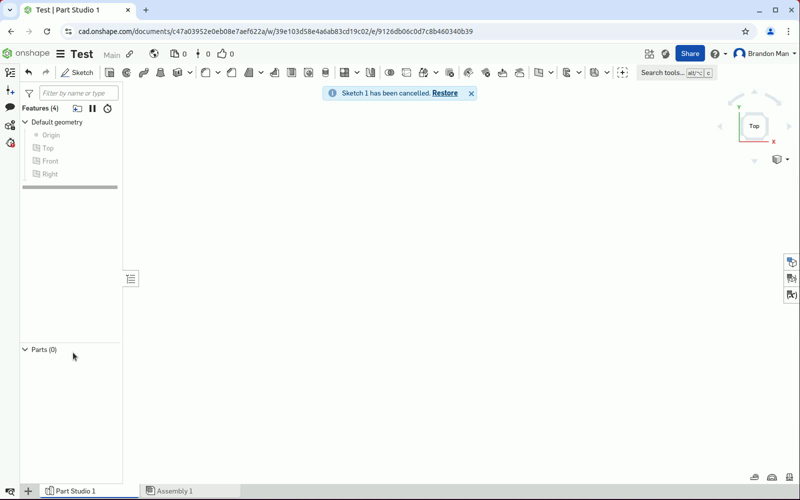
key(space)
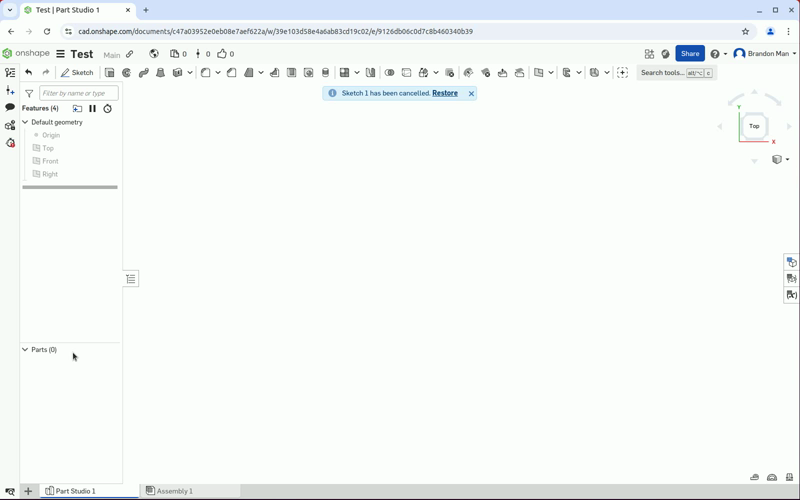
key_down(shift)
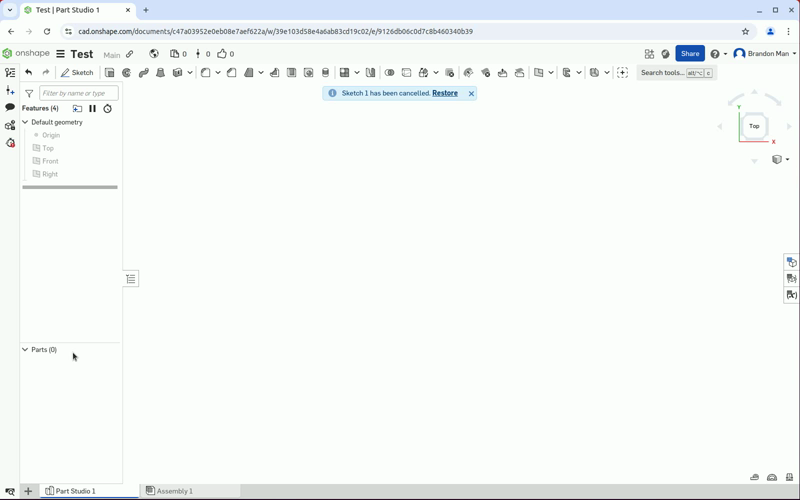
key(up)
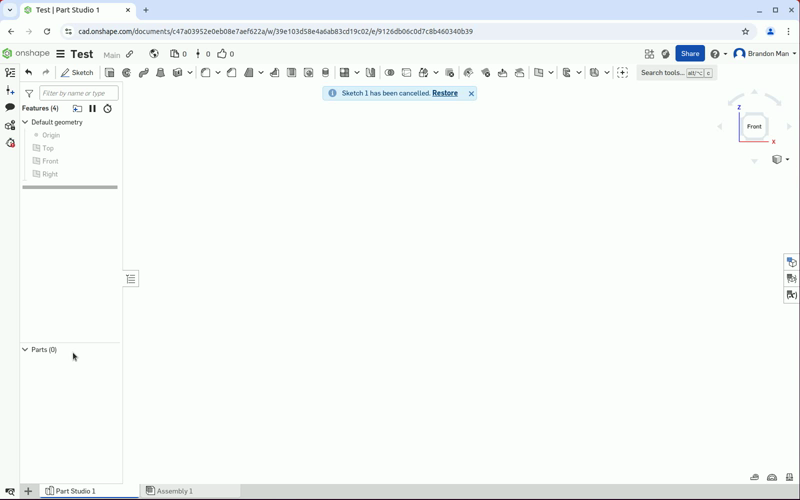
key_up(shift)
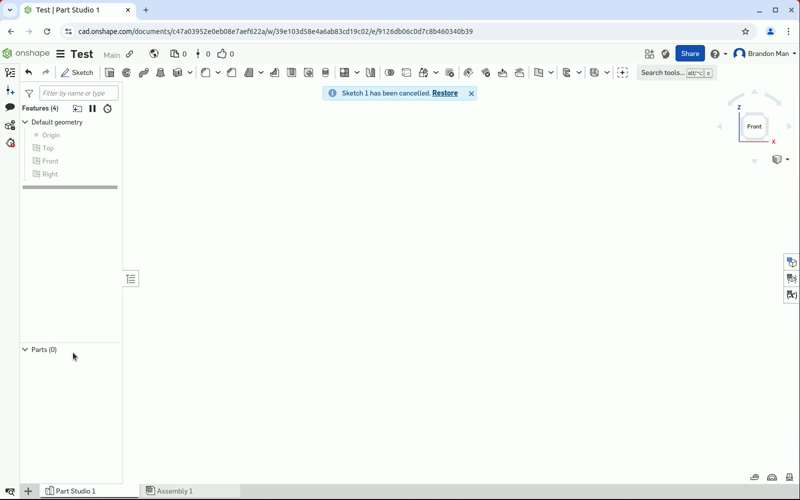
mouse_move(73, 352)
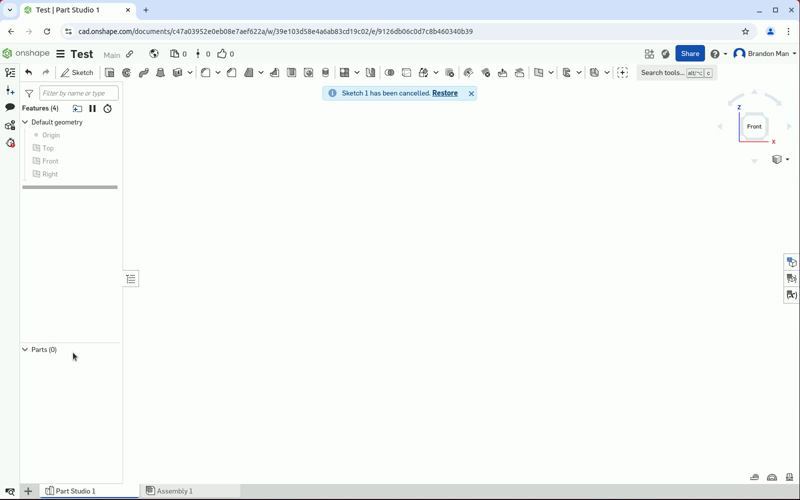
key(shift+y)
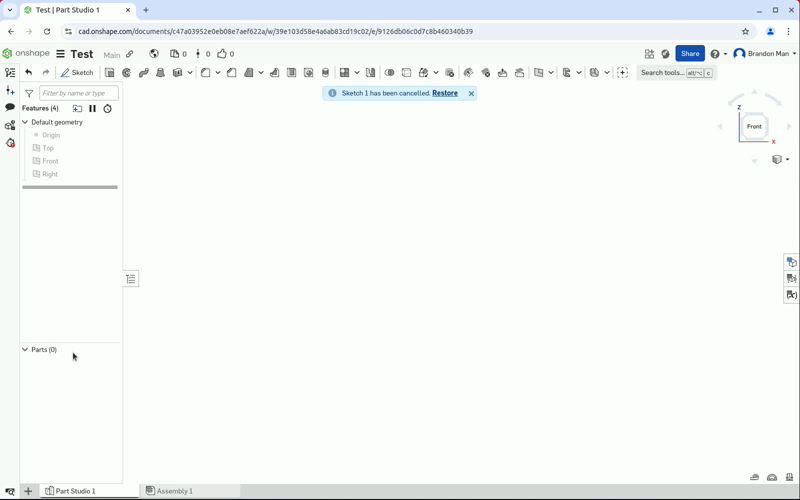
key(shift+s)
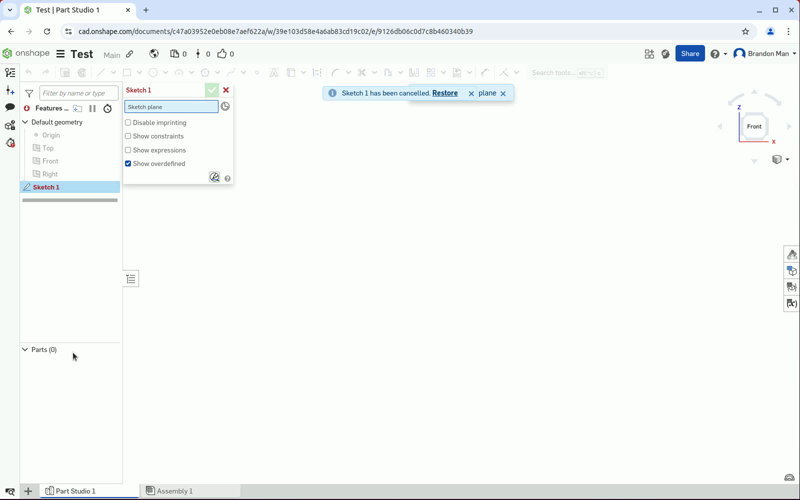
mouse_move(73, 163)
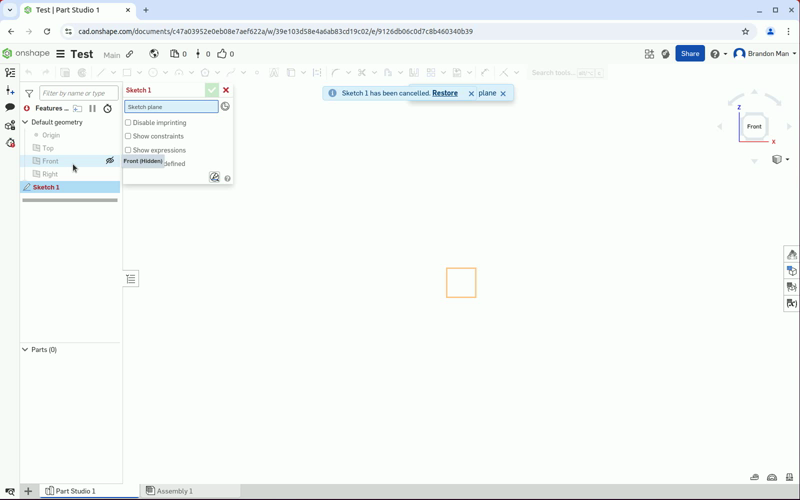
click(73, 163)
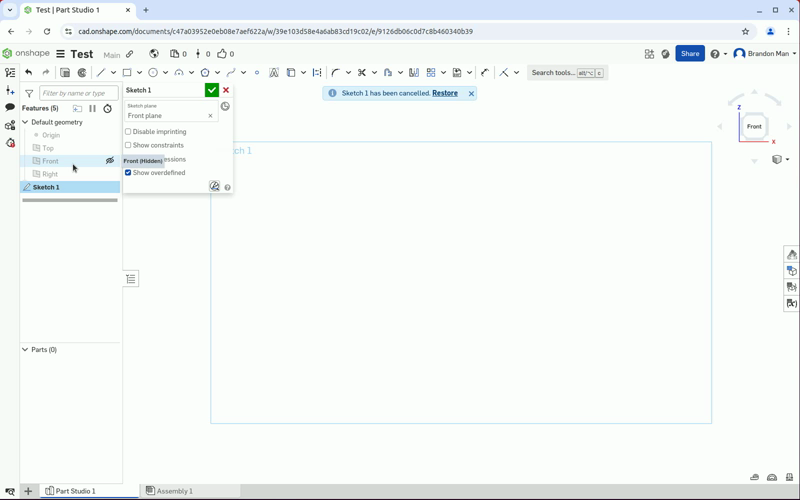
mouse_move(73, 352)
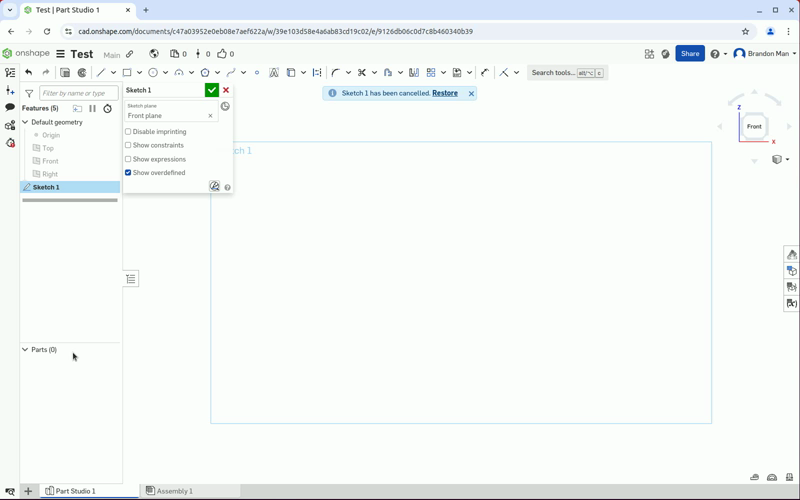
key(y)
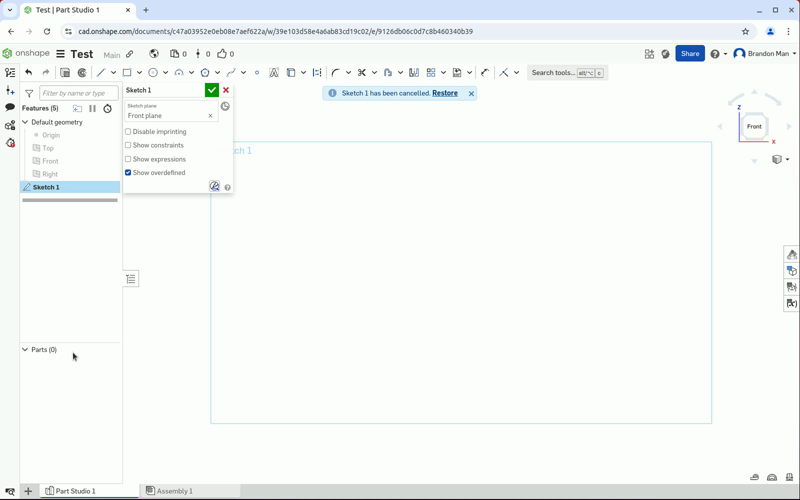
key(l)
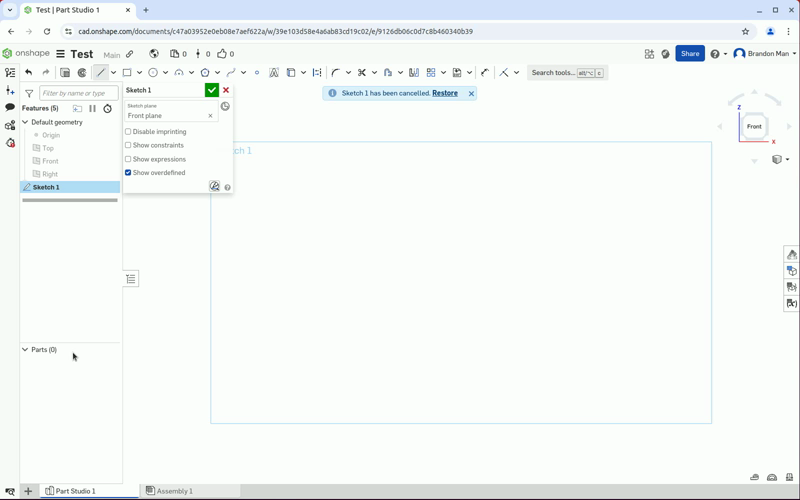
key_down(shift)
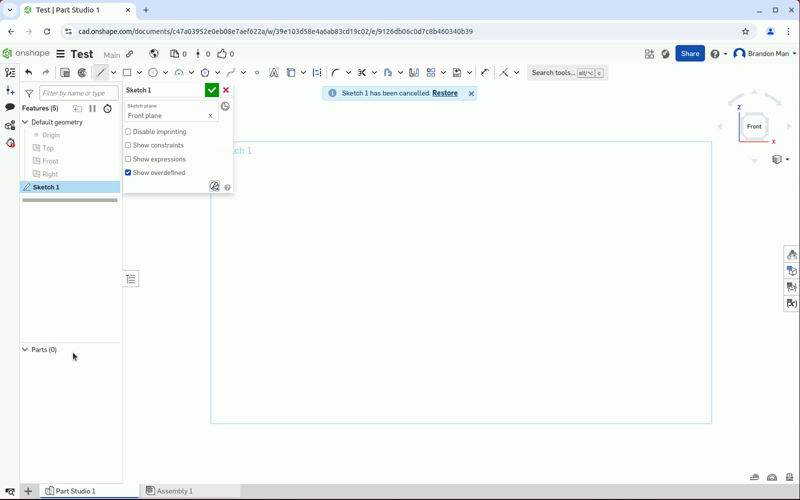
mouse_move(385, 175)
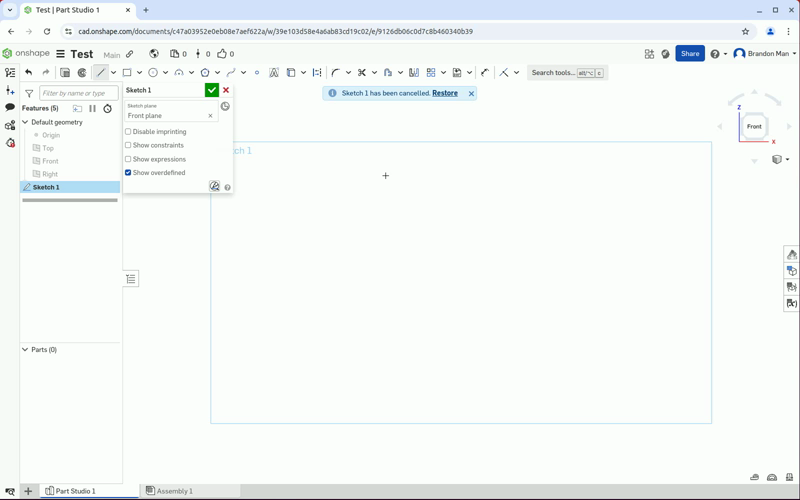
click(385, 175)
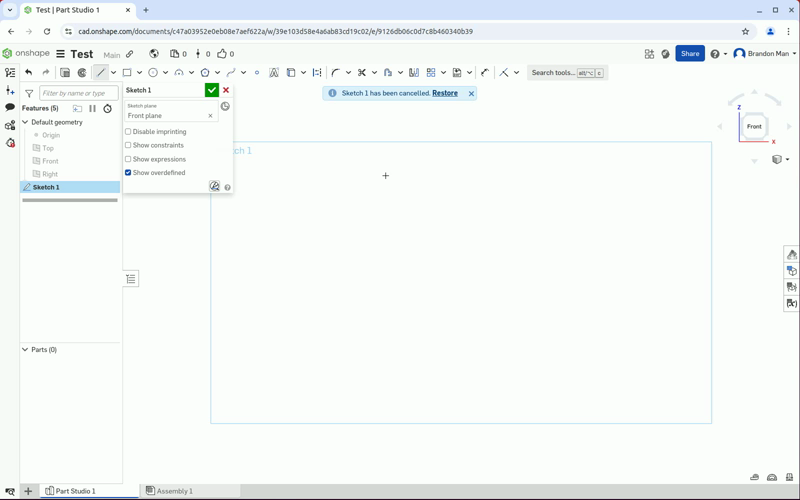
key_up(shift)
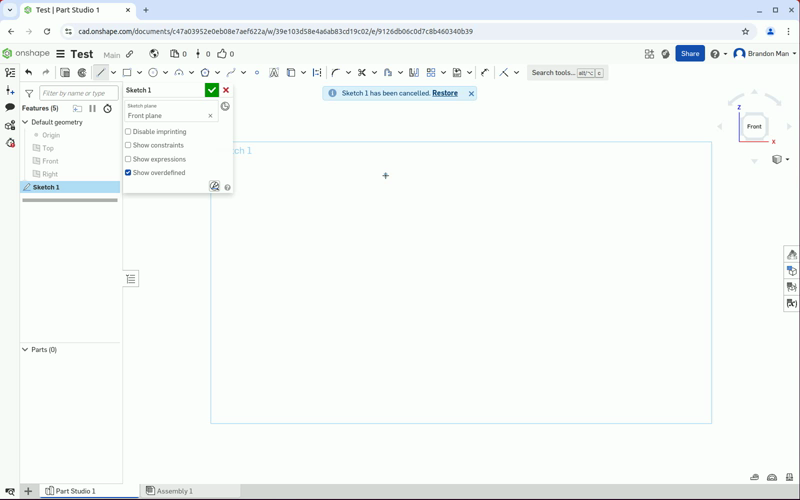
key_down(shift)
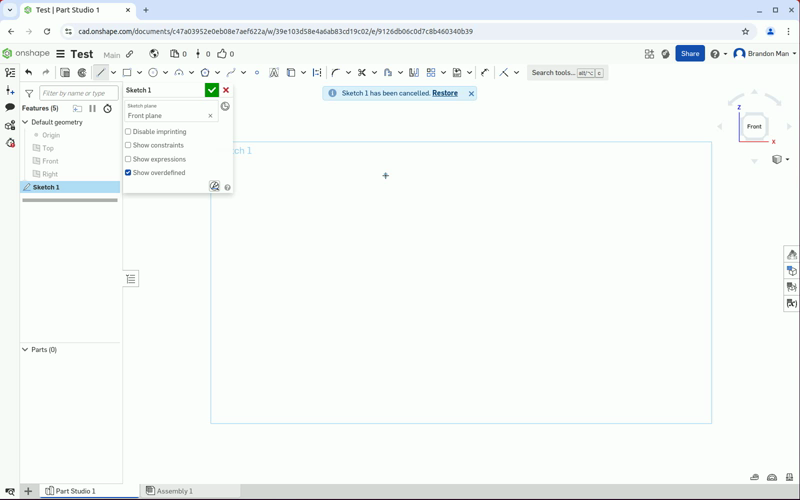
mouse_move(415, 175)
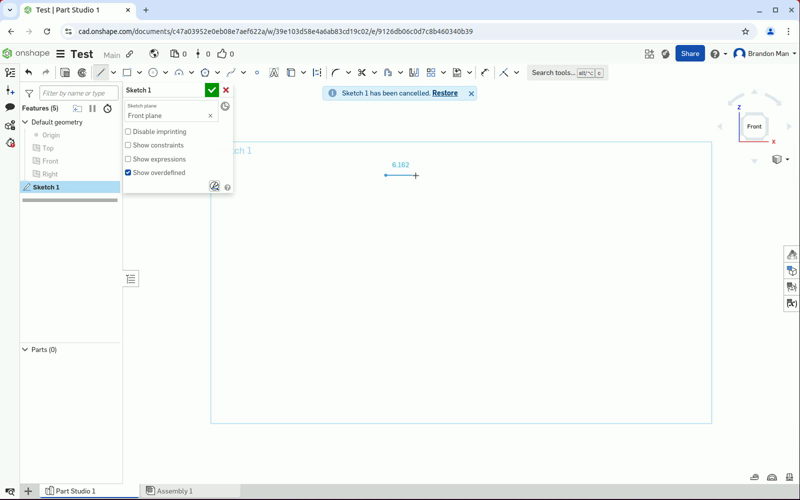
mouse_move(392, 175)
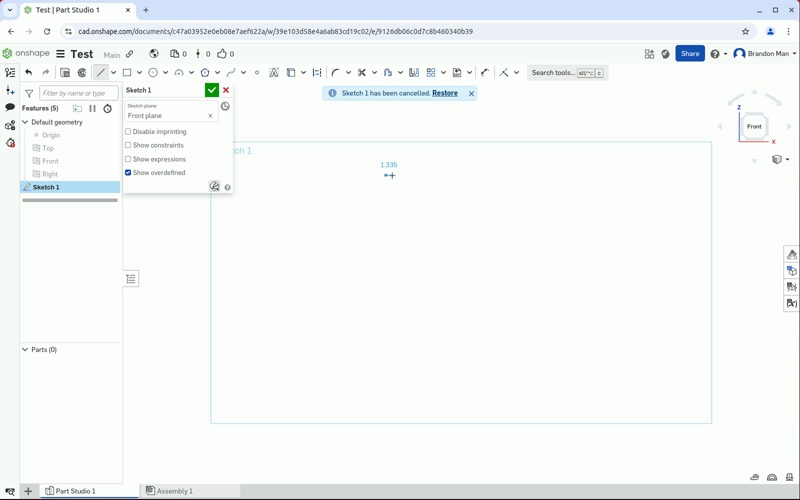
scroll(6)
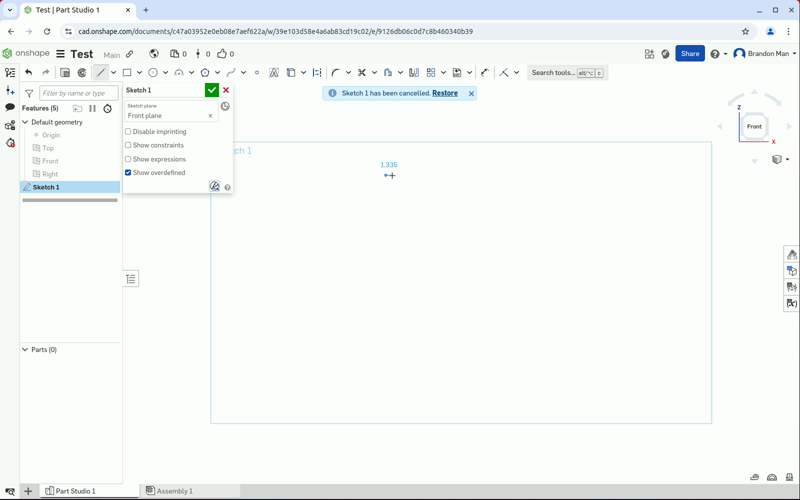
scroll(6)
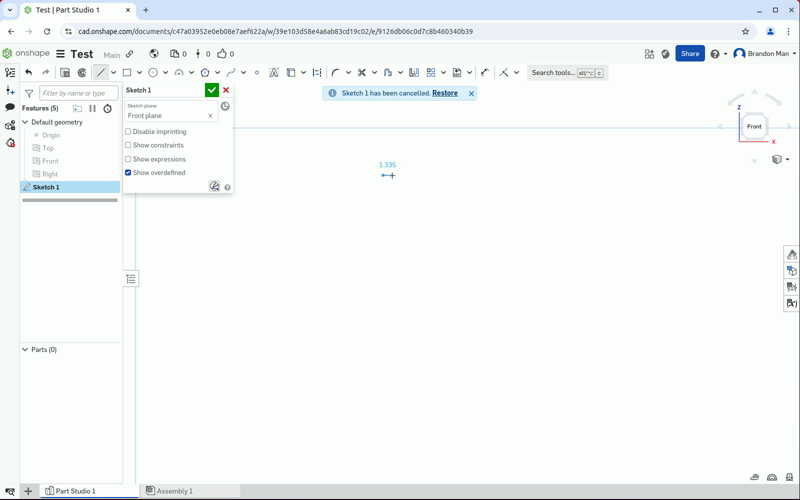
scroll(6)
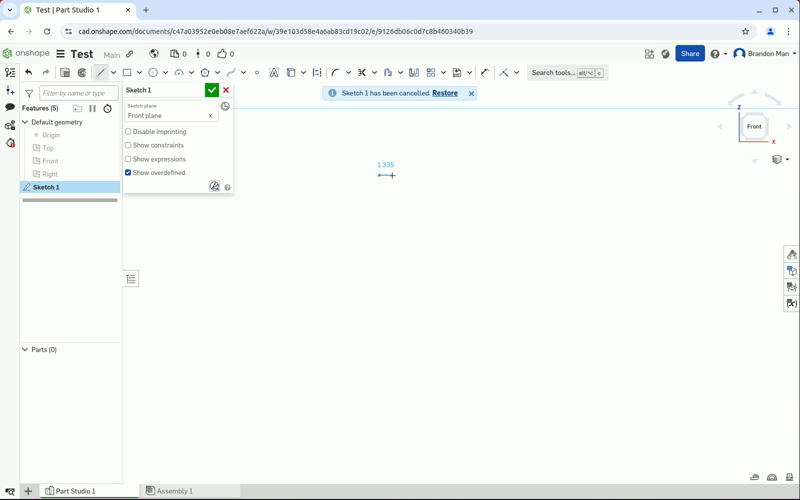
scroll(6)
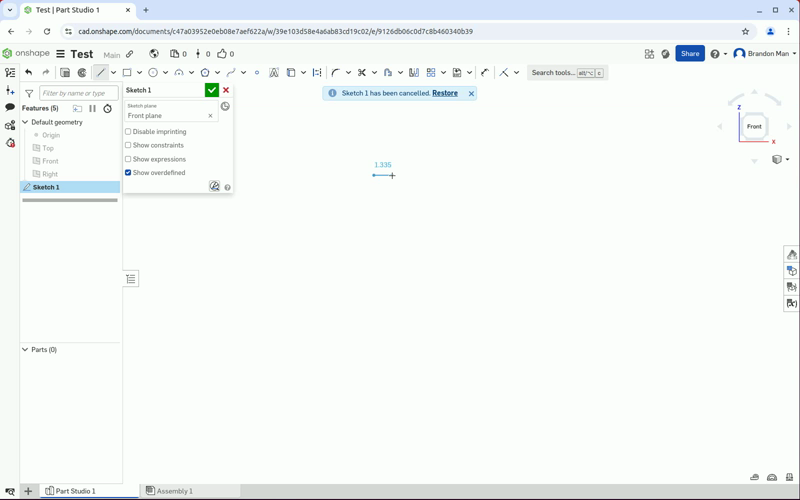
scroll(6)
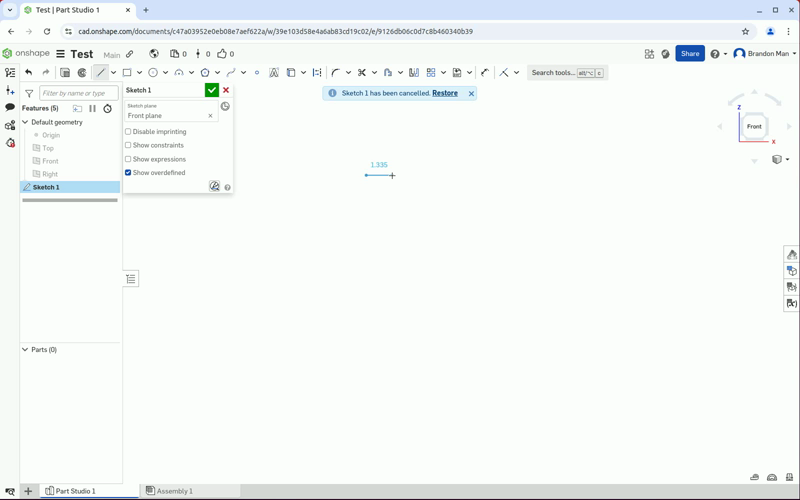
scroll(6)
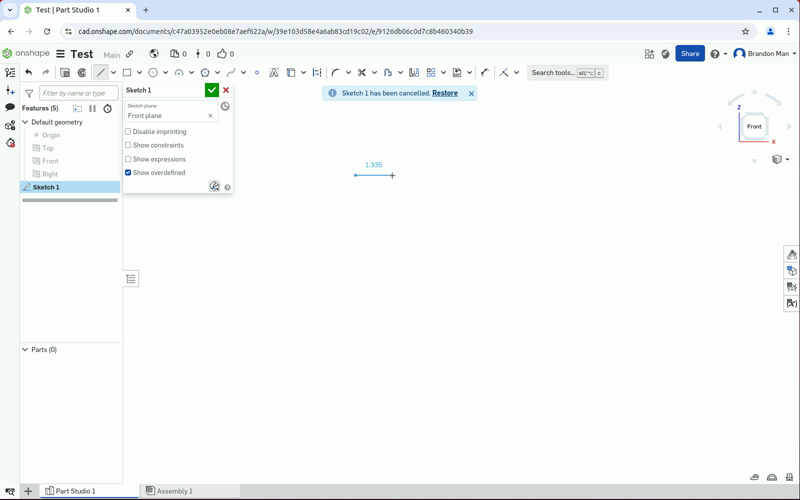
scroll(6)
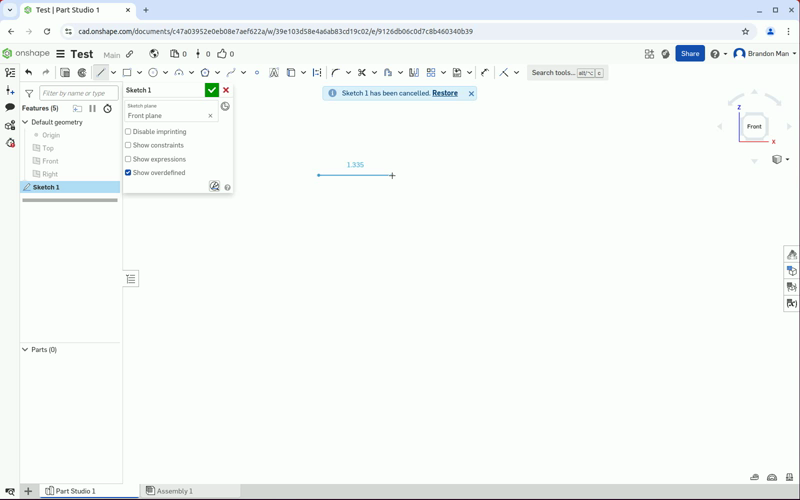
click(392, 175)
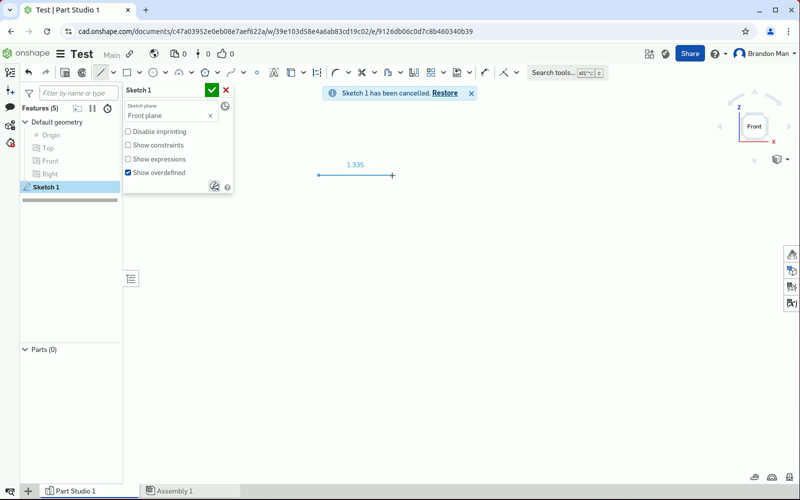
scroll(-6)
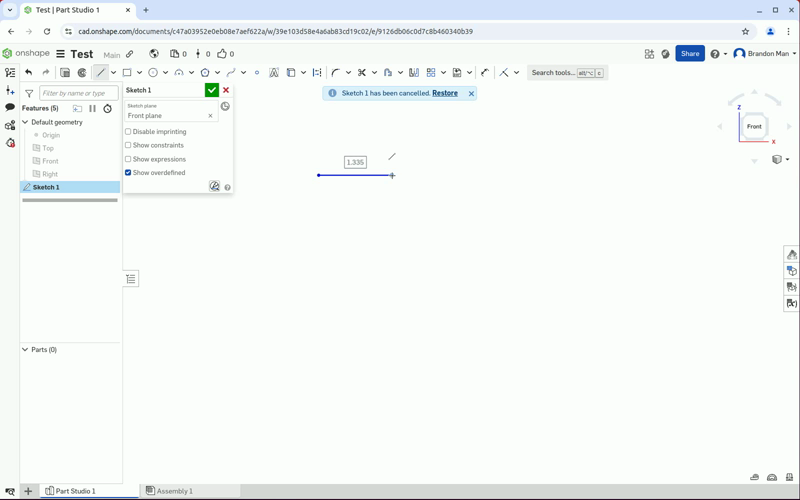
scroll(-6)
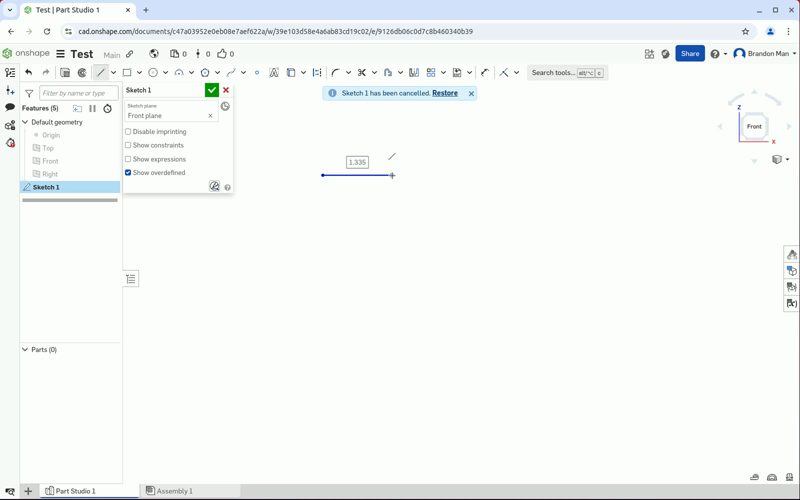
scroll(-6)
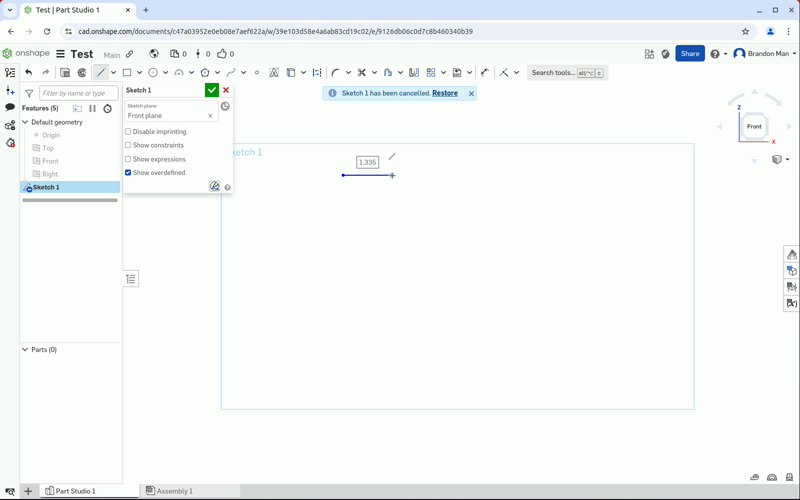
scroll(-6)
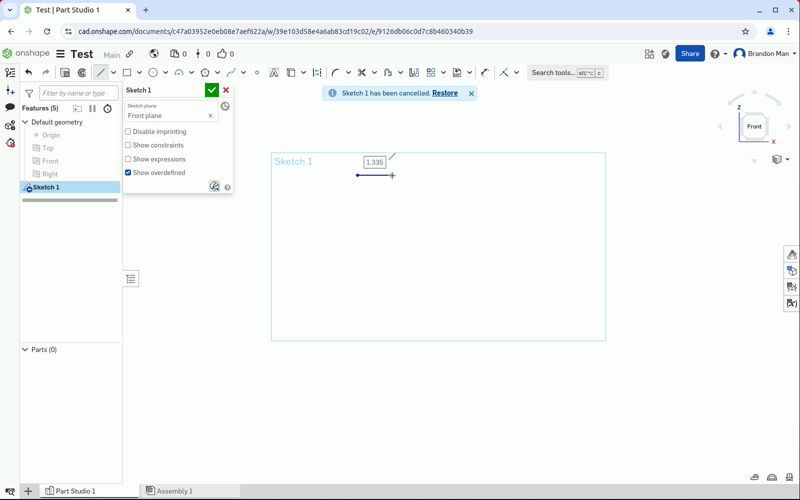
scroll(-6)
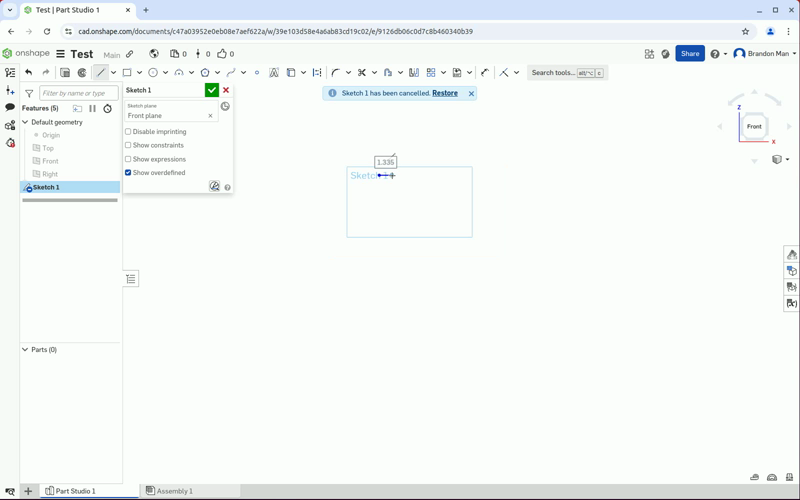
scroll(-6)
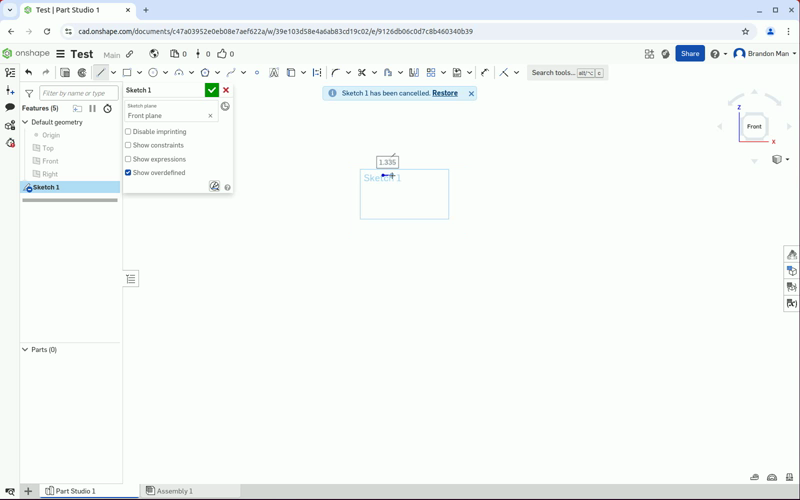
scroll(-6)
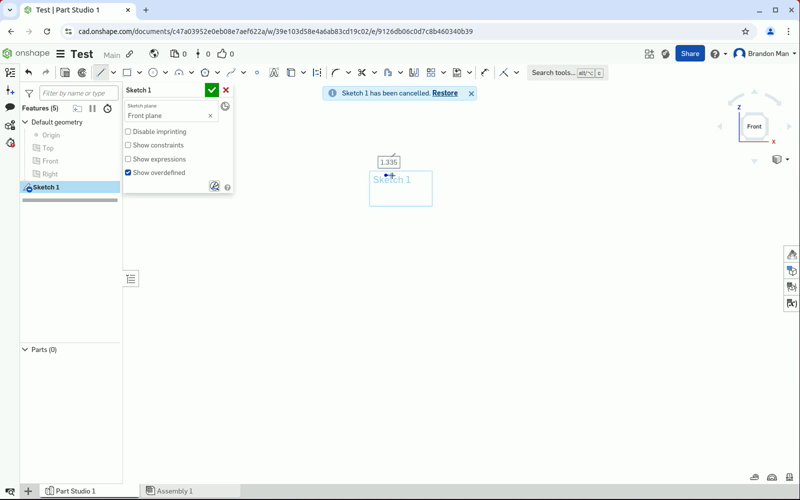
key_up(shift)
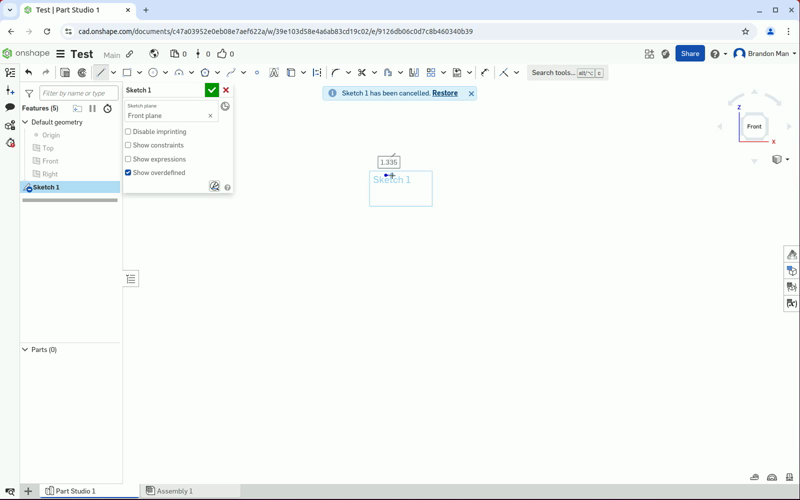
key_down(shift)
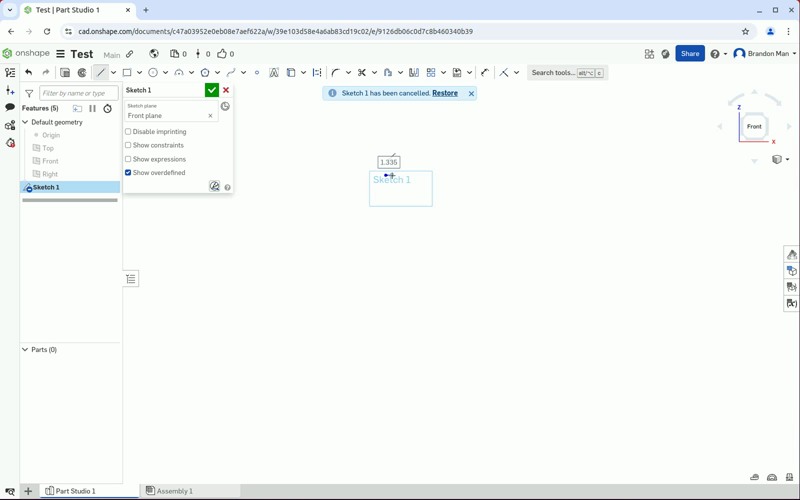
mouse_move(422, 175)
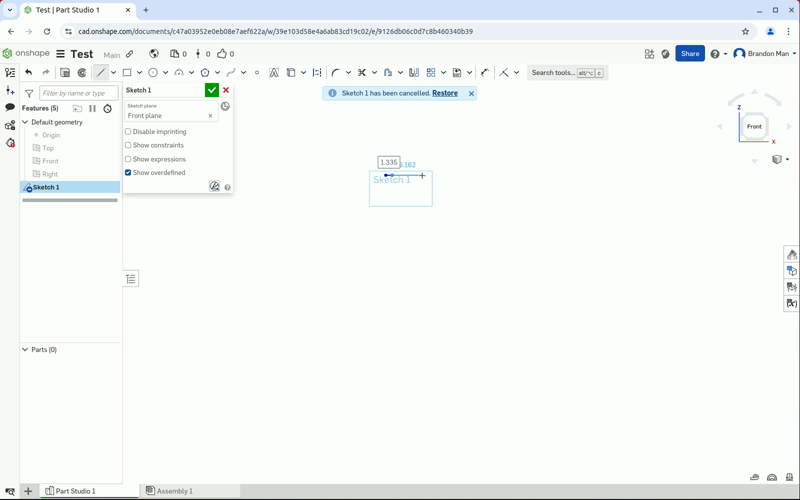
mouse_move(424, 175)
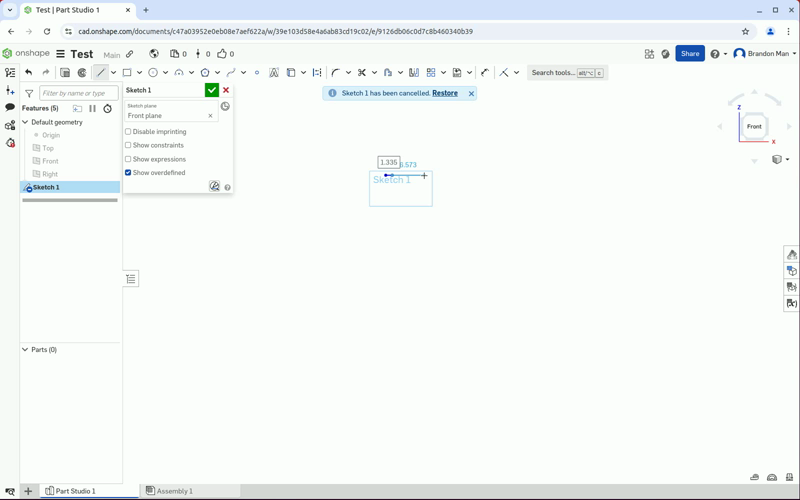
click(424, 175)
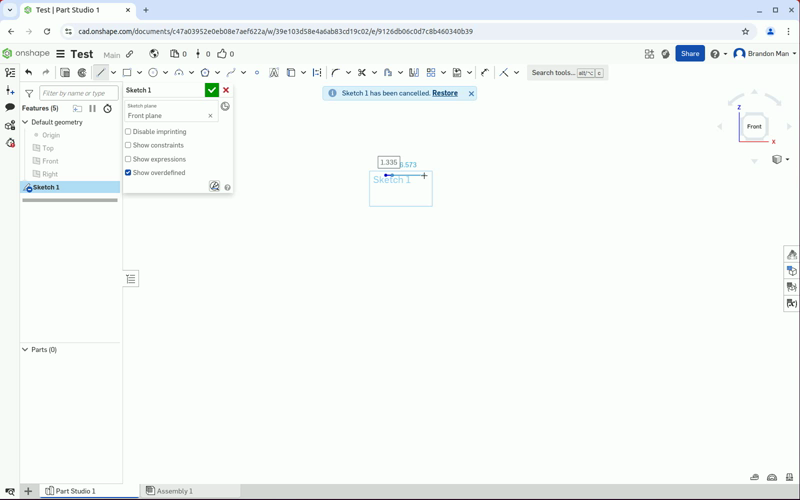
key_up(shift)
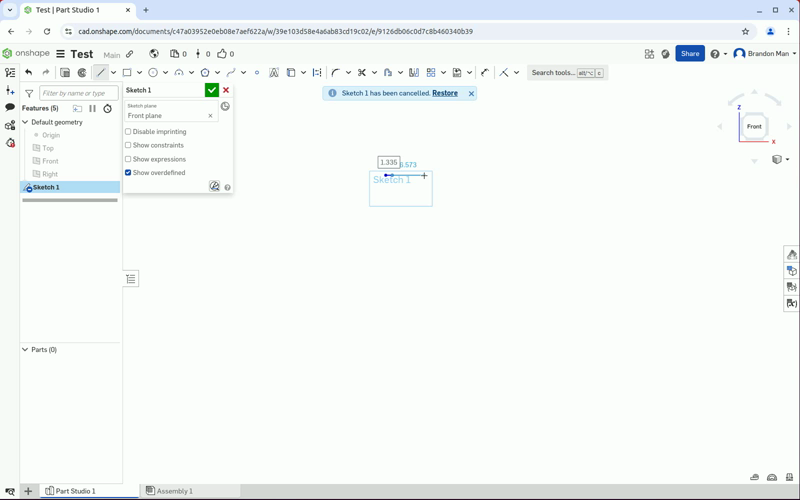
key_down(shift)
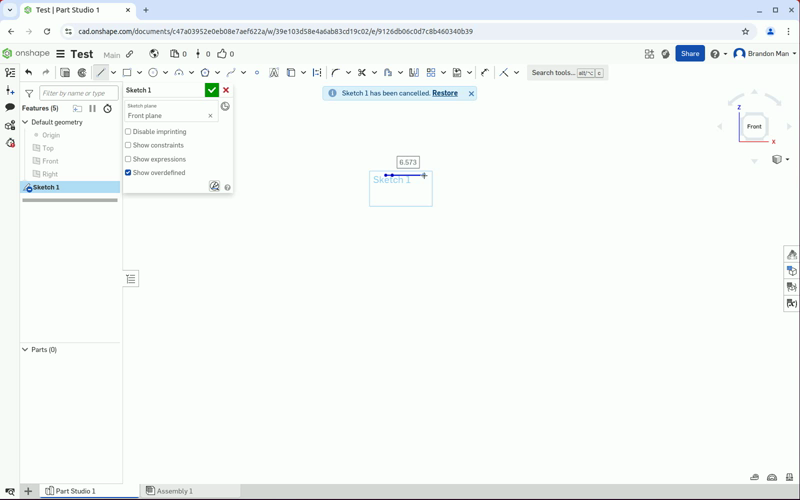
mouse_move(454, 175)
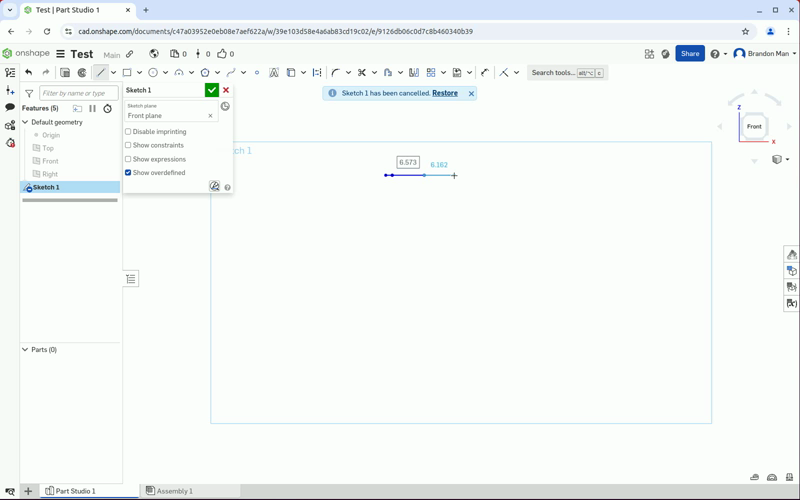
mouse_move(429, 175)
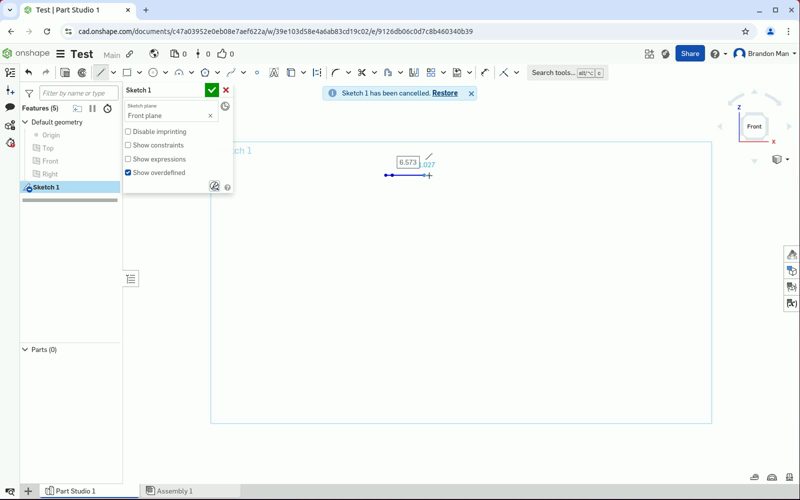
scroll(6)
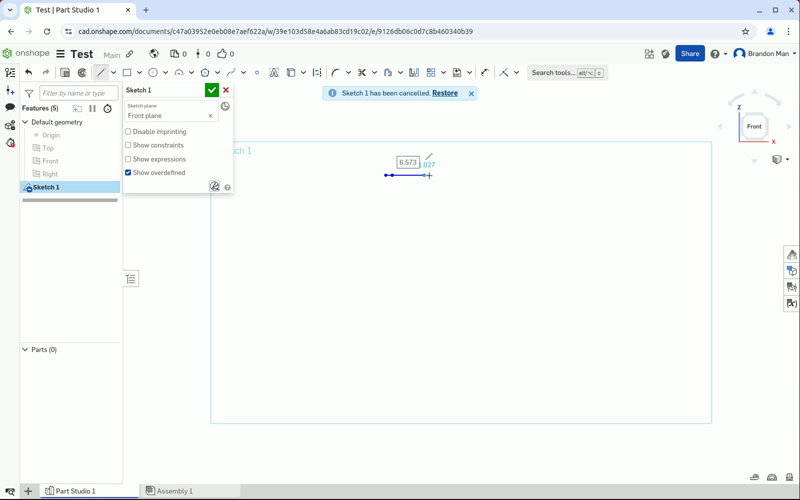
scroll(6)
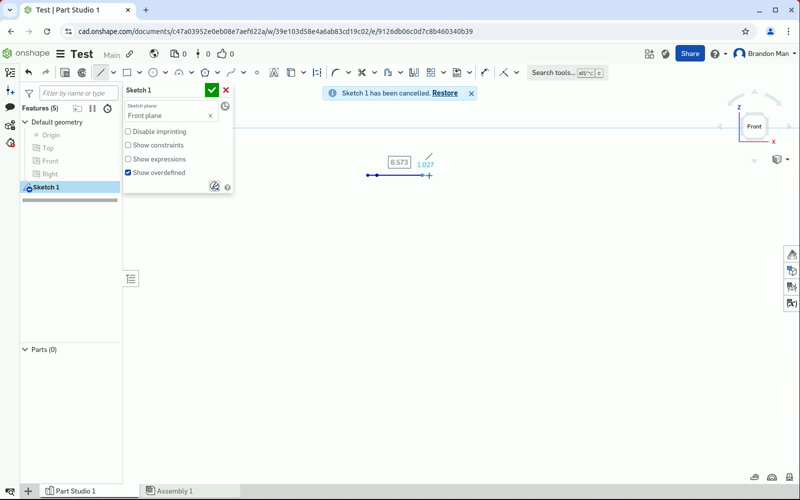
scroll(6)
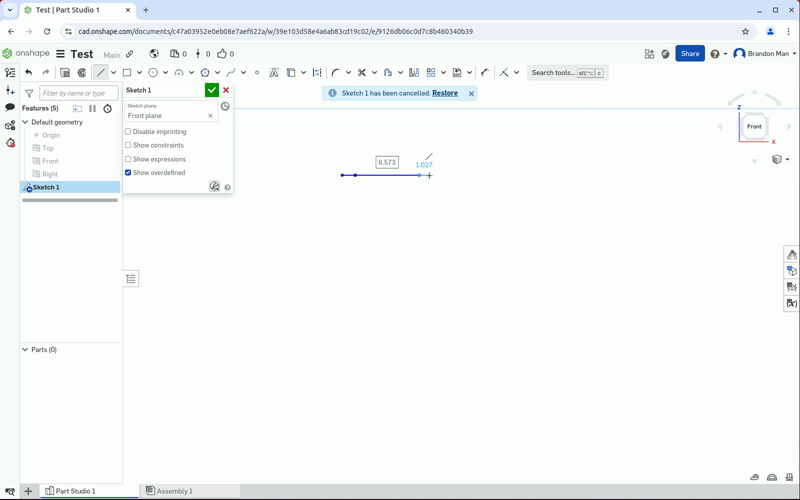
scroll(6)
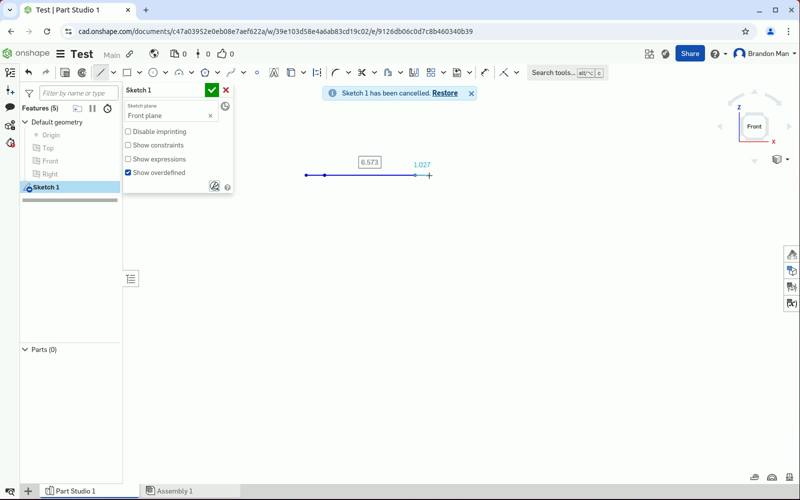
scroll(6)
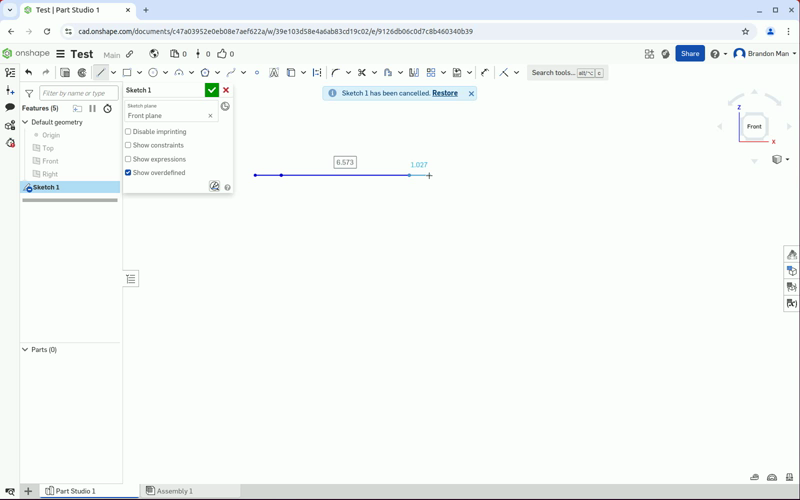
scroll(6)
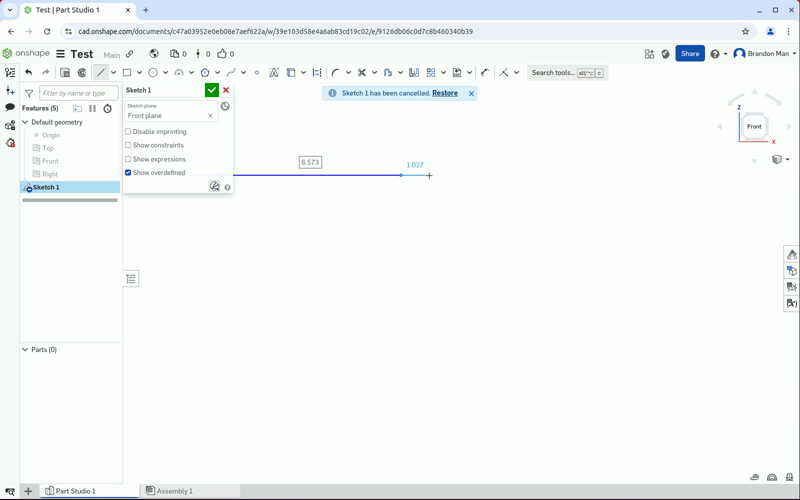
scroll(6)
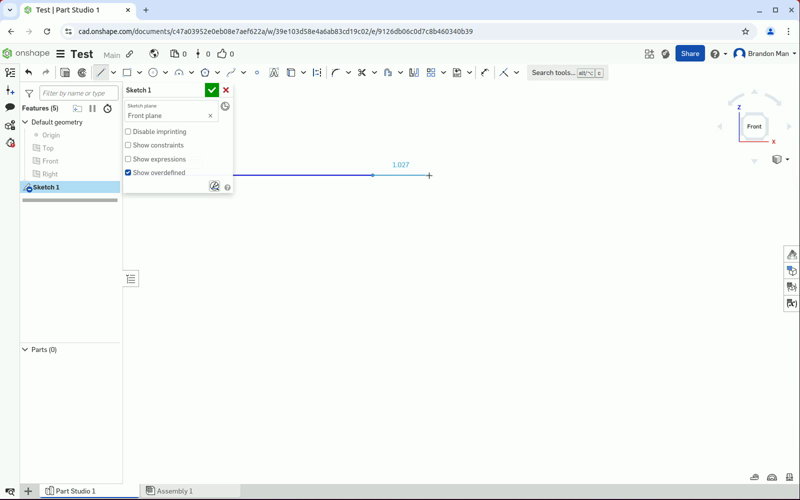
click(429, 175)
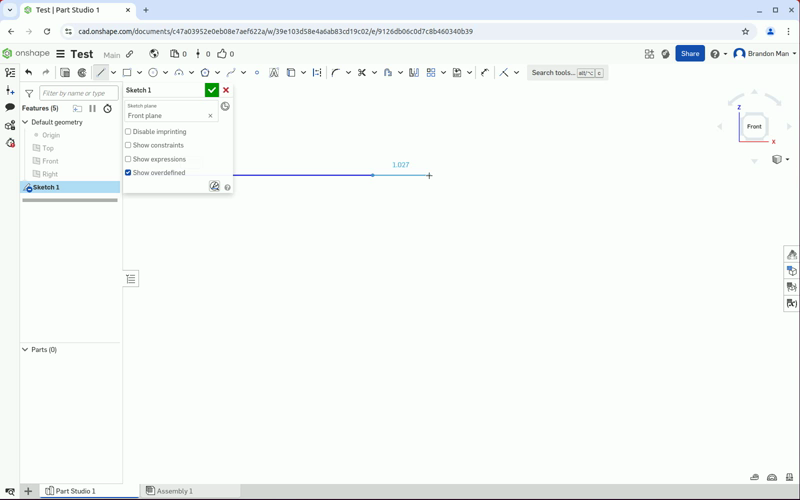
scroll(-6)
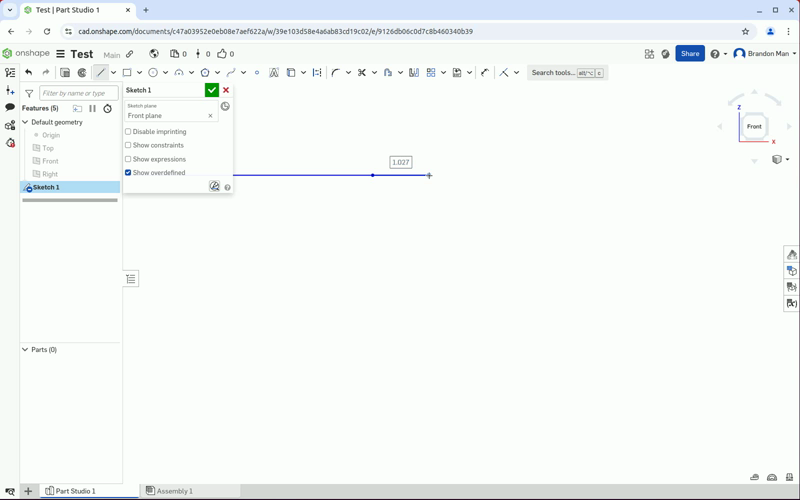
scroll(-6)
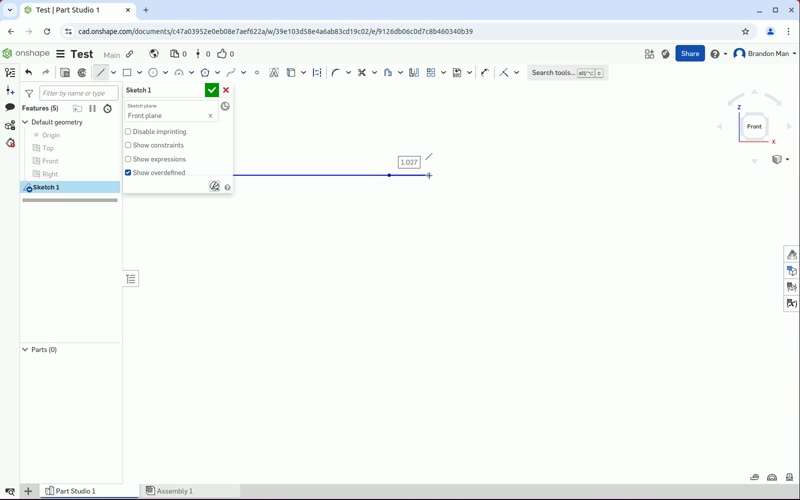
scroll(-6)
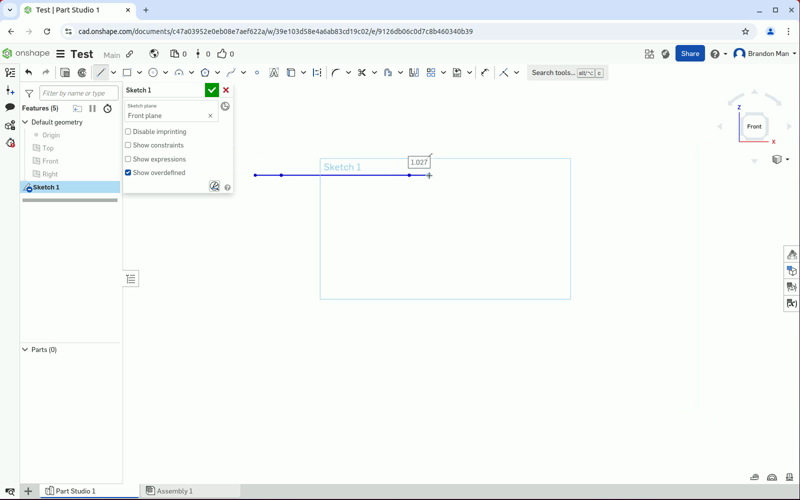
scroll(-6)
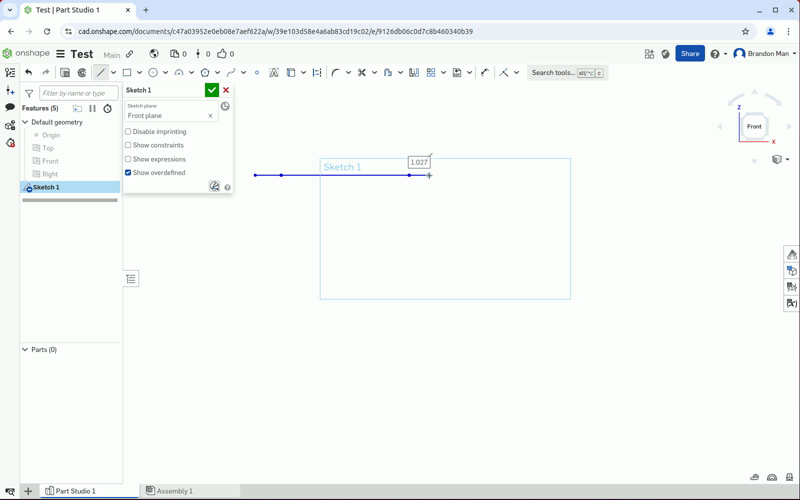
scroll(-6)
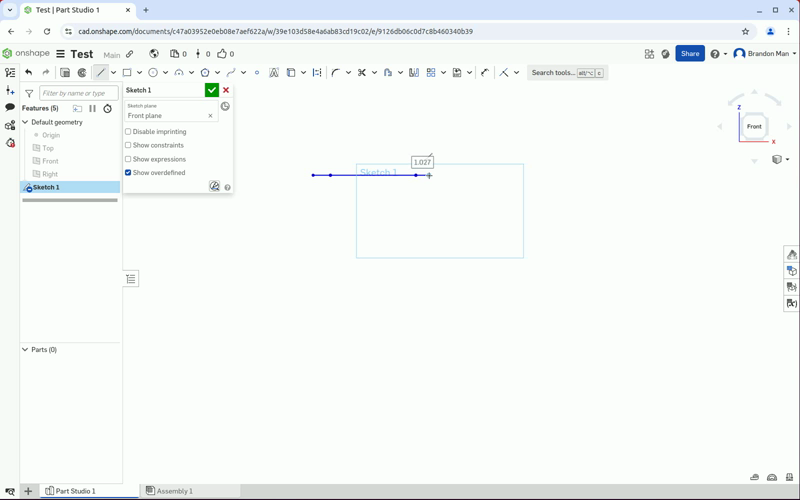
scroll(-6)
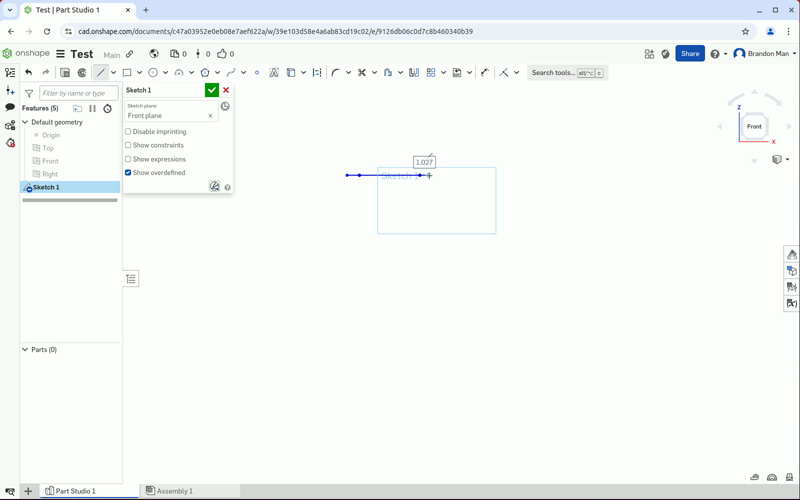
scroll(-6)
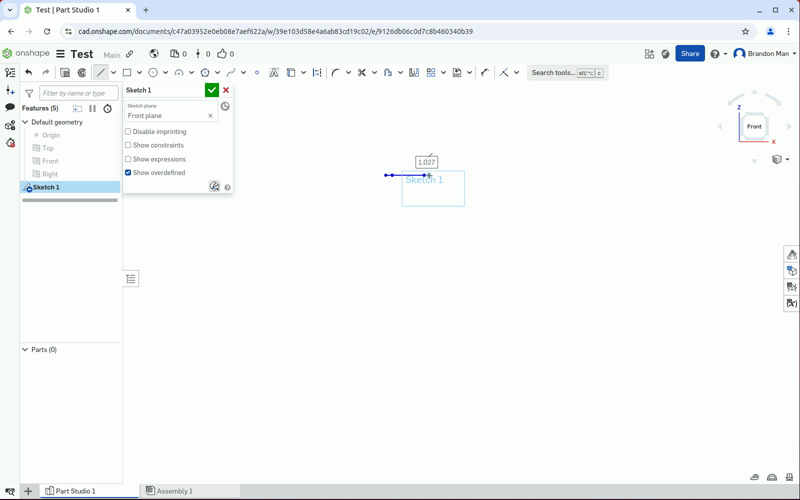
key_up(shift)
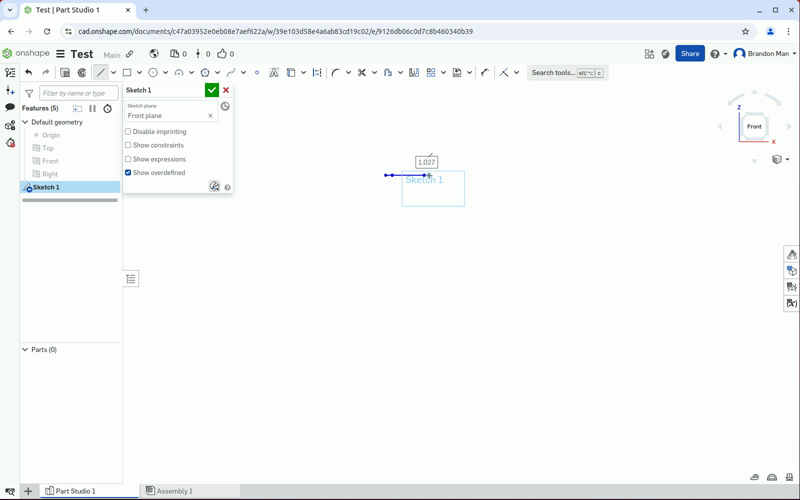
key_down(shift)
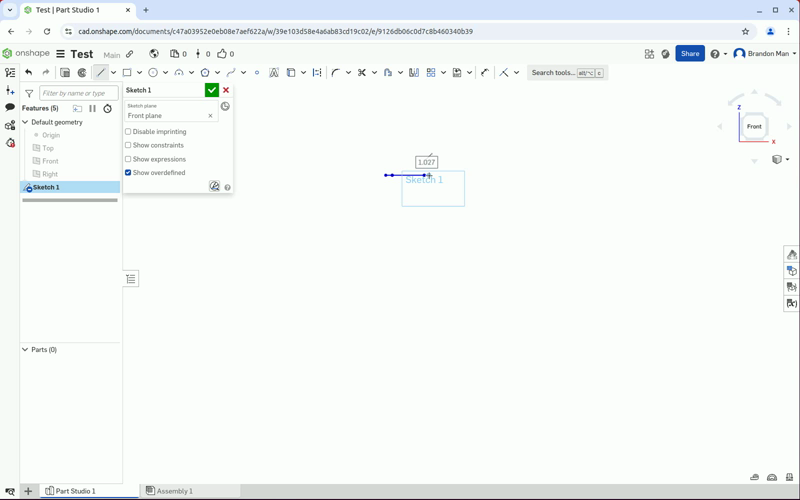
mouse_move(537, 175)
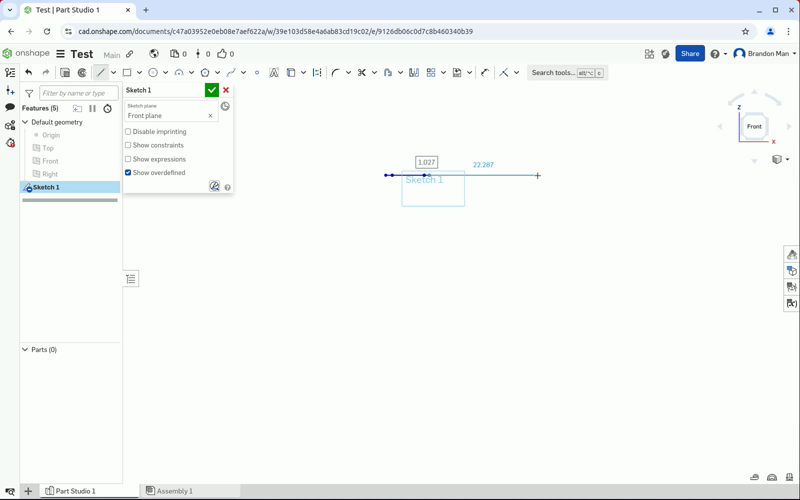
click(537, 175)
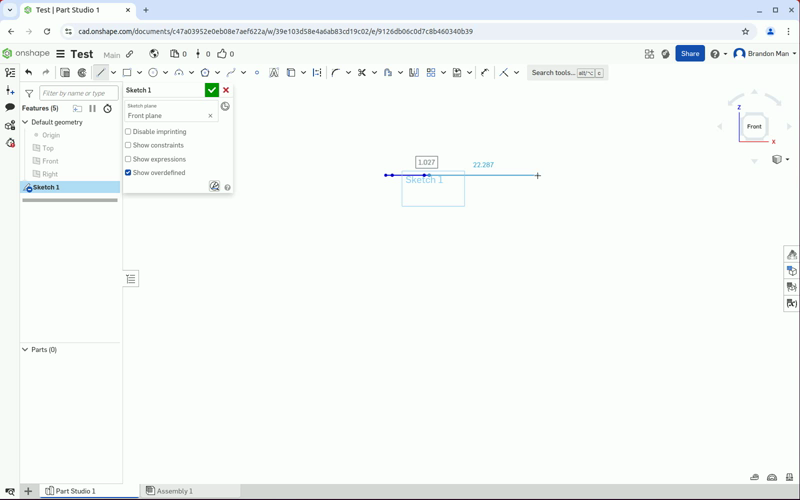
key_up(shift)
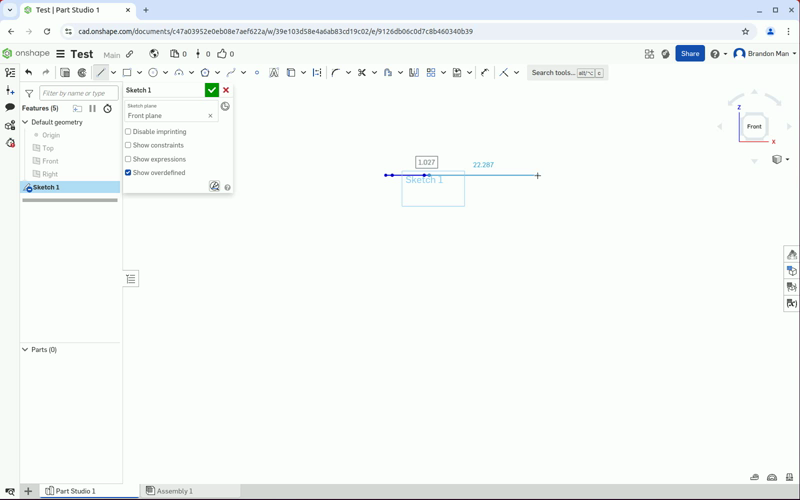
key_down(shift)
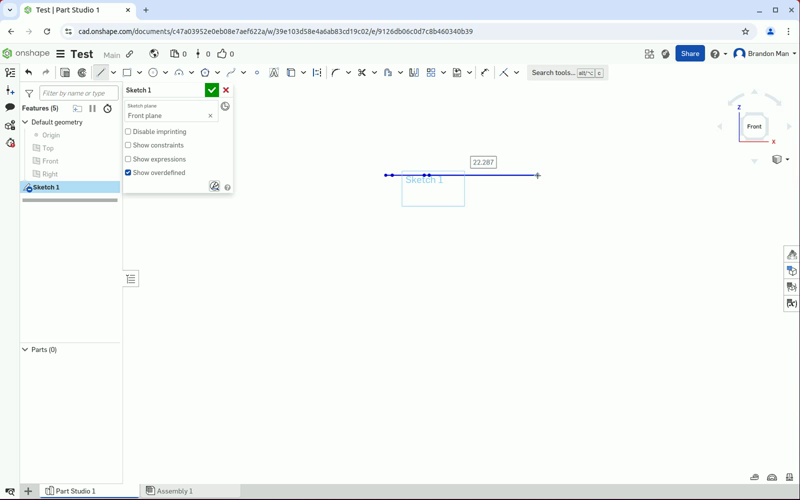
mouse_move(567, 175)
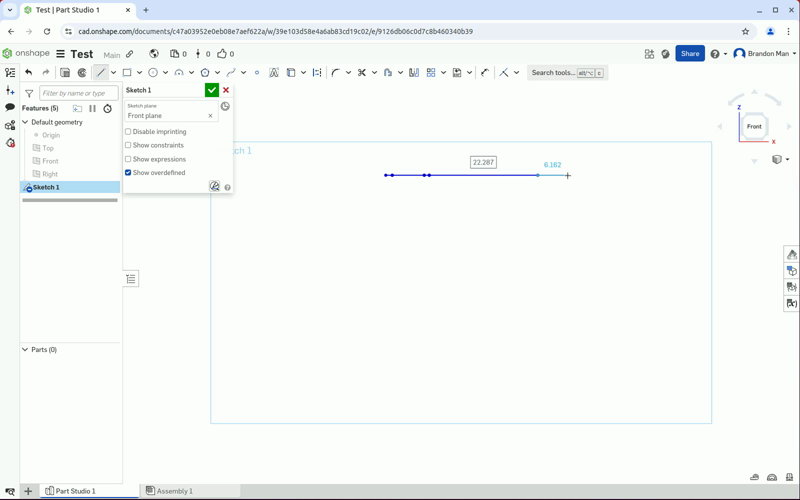
mouse_move(537, 170)
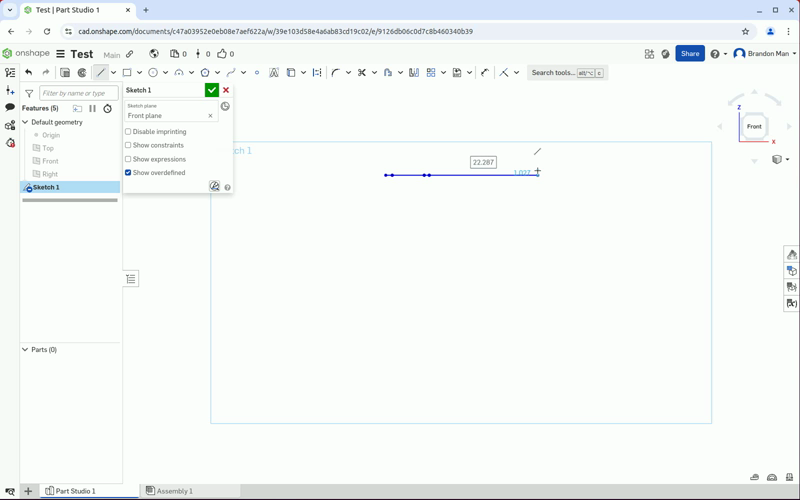
scroll(6)
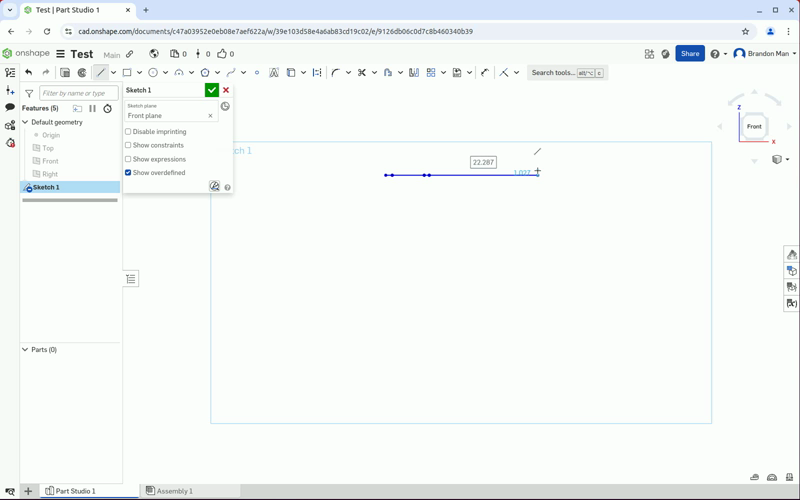
scroll(6)
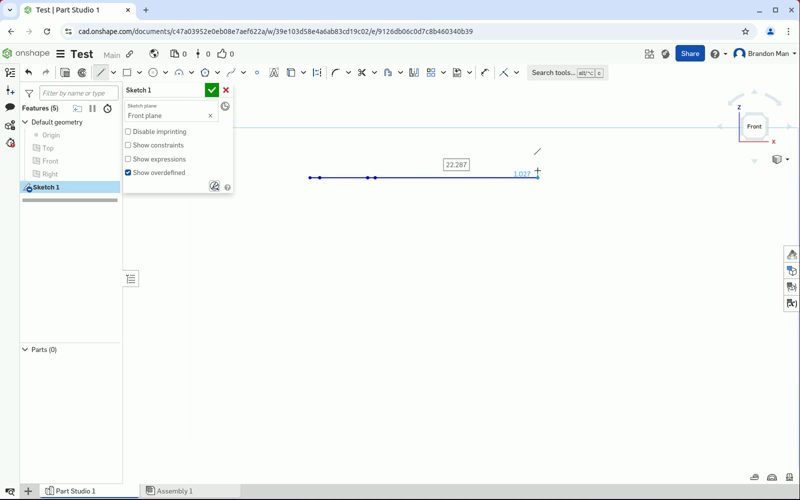
scroll(6)
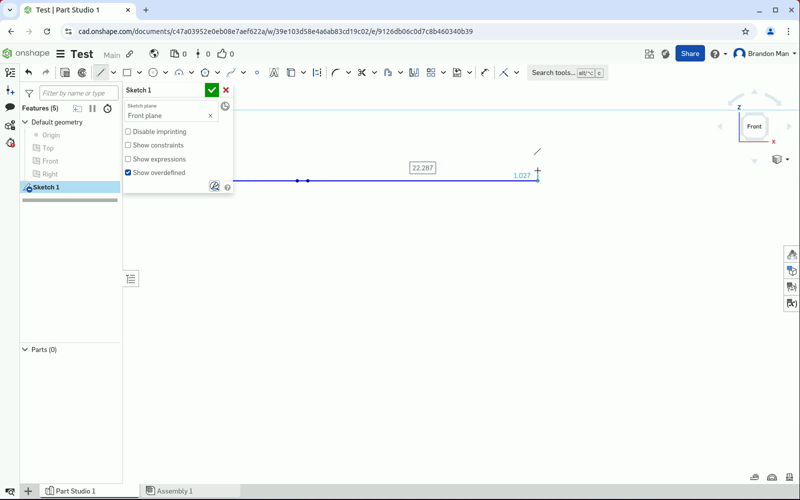
scroll(6)
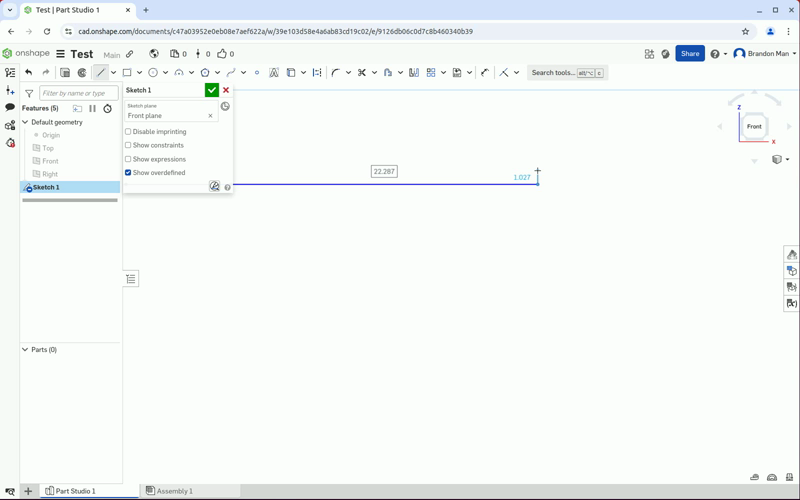
scroll(6)
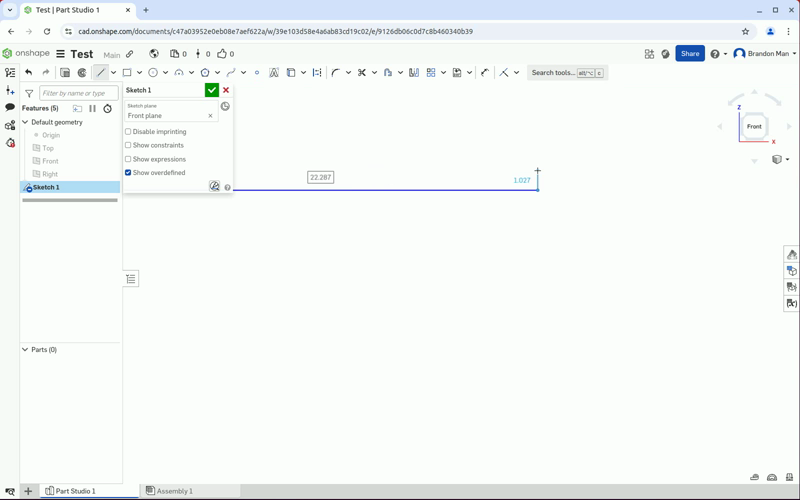
scroll(6)
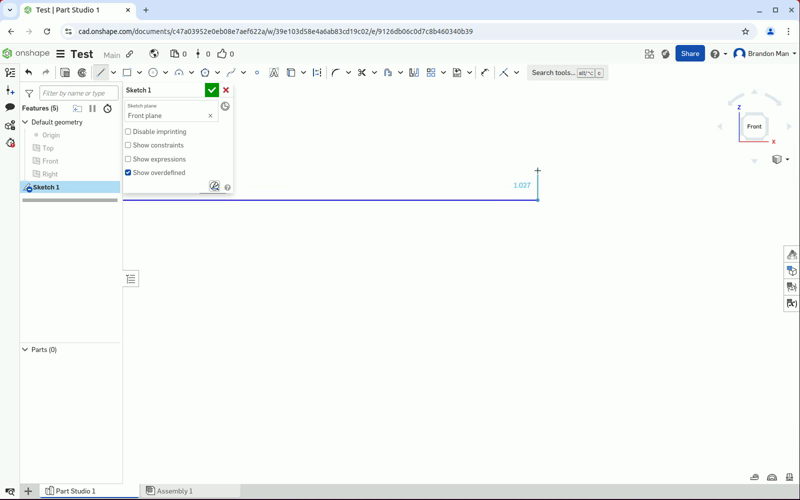
scroll(6)
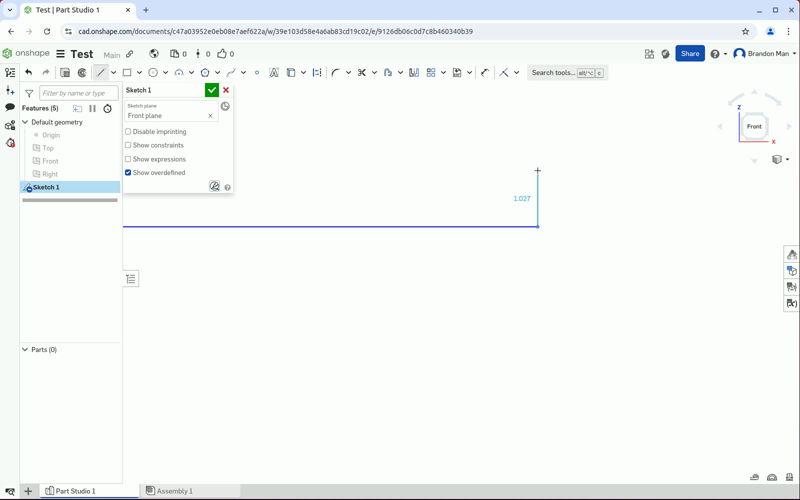
click(537, 170)
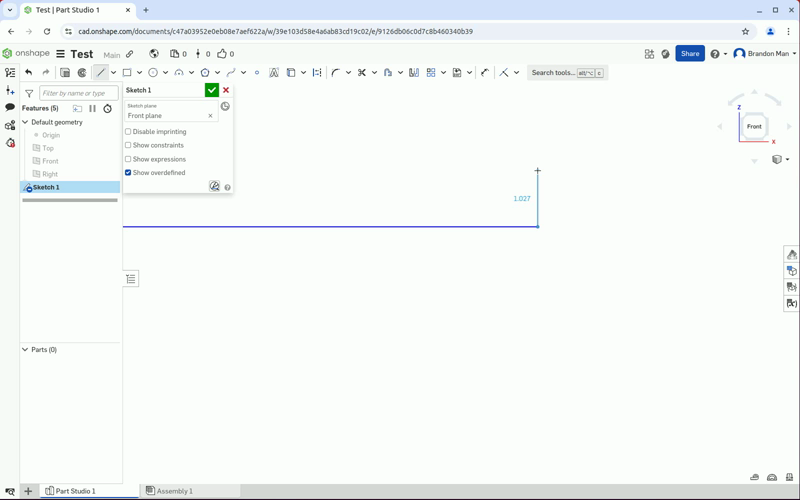
scroll(-6)
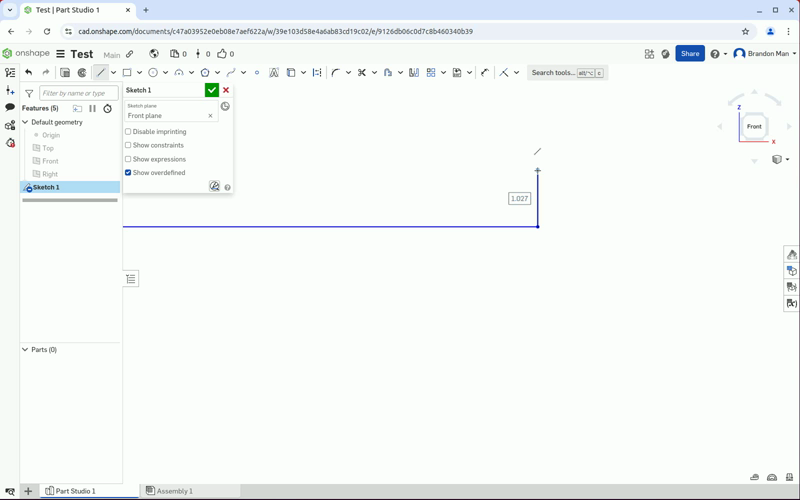
scroll(-6)
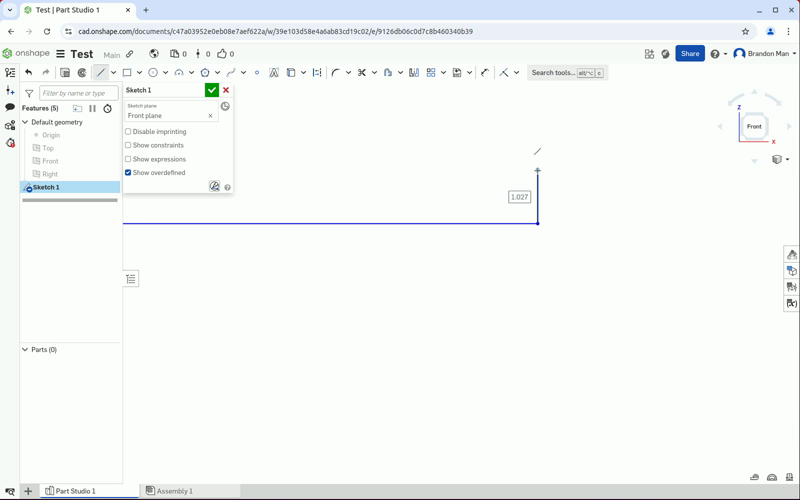
scroll(-6)
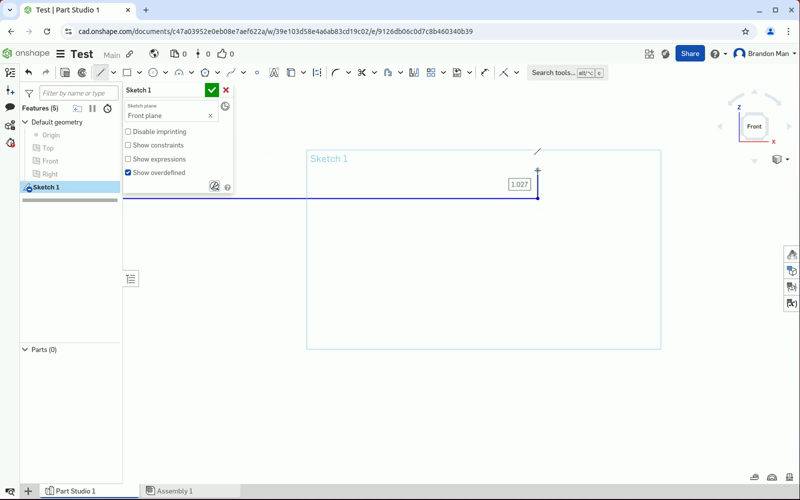
scroll(-6)
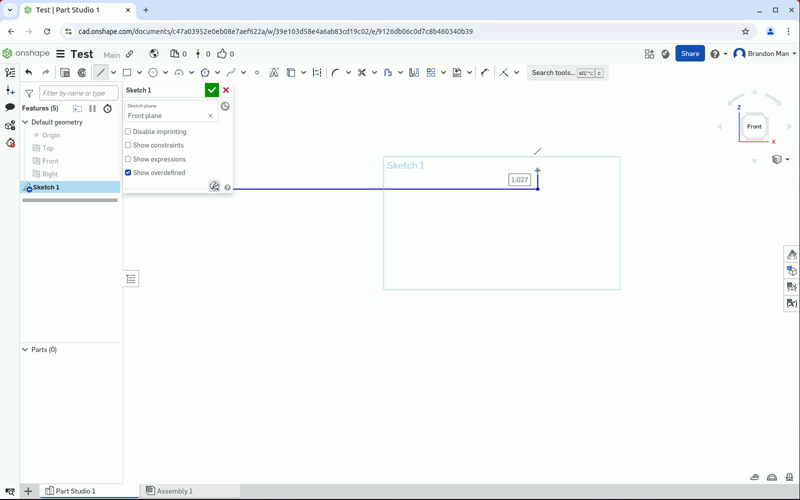
scroll(-6)
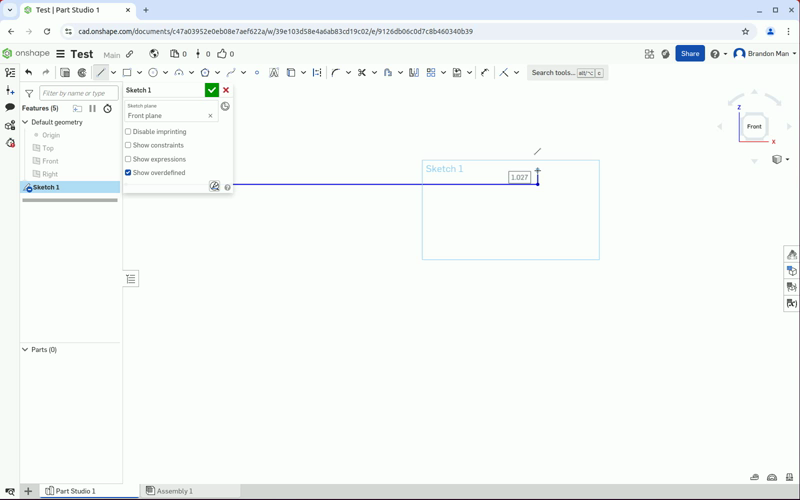
scroll(-6)
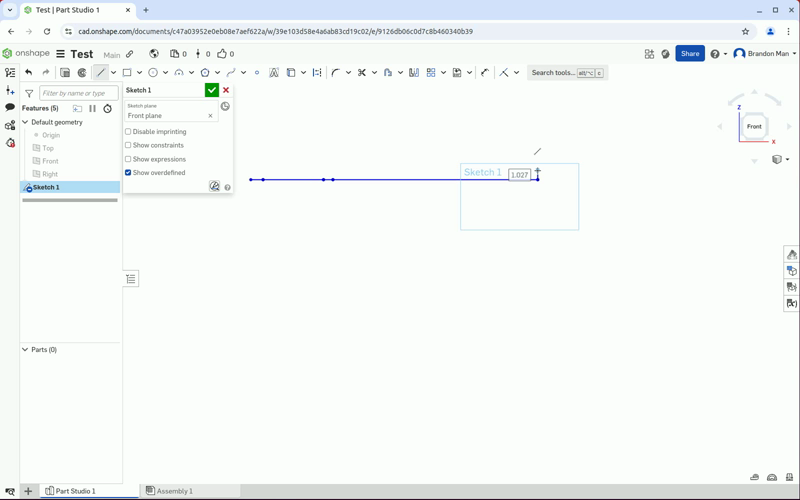
scroll(-6)
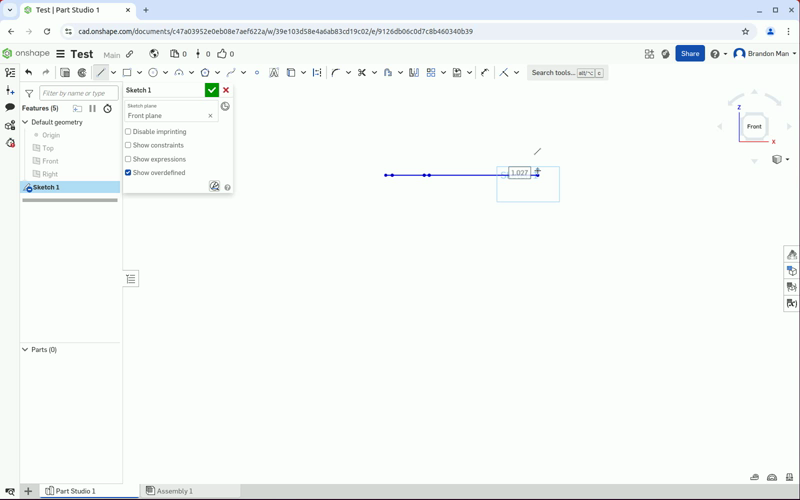
key_up(shift)
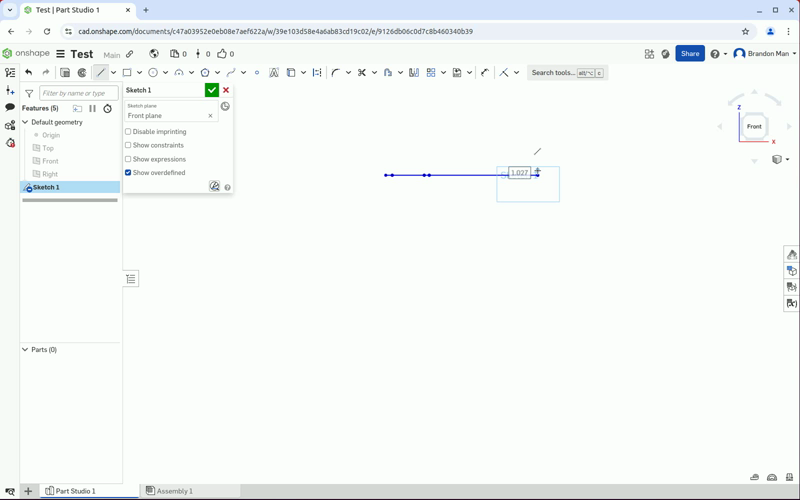
key_down(shift)
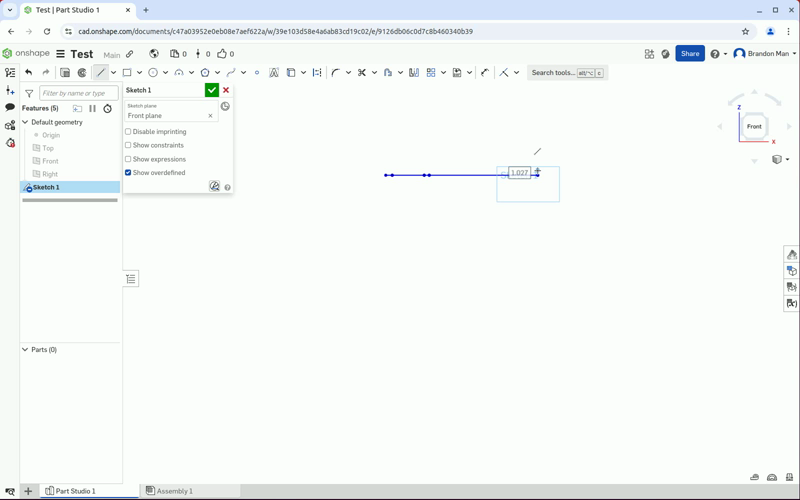
mouse_move(385, 170)
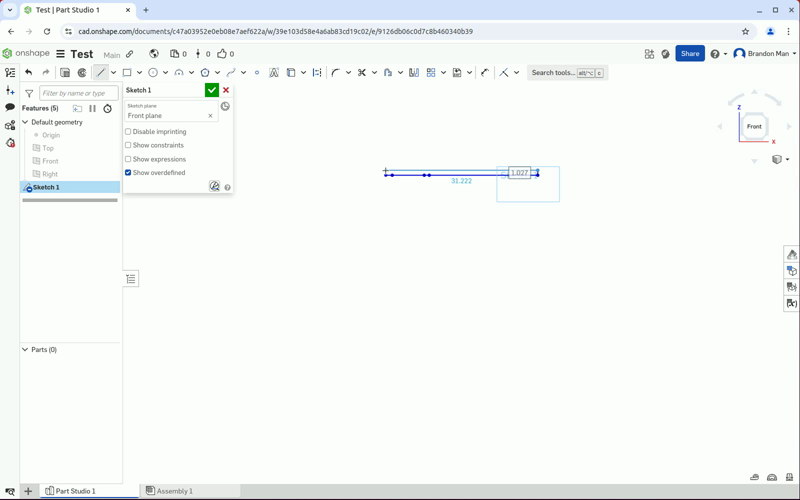
click(385, 170)
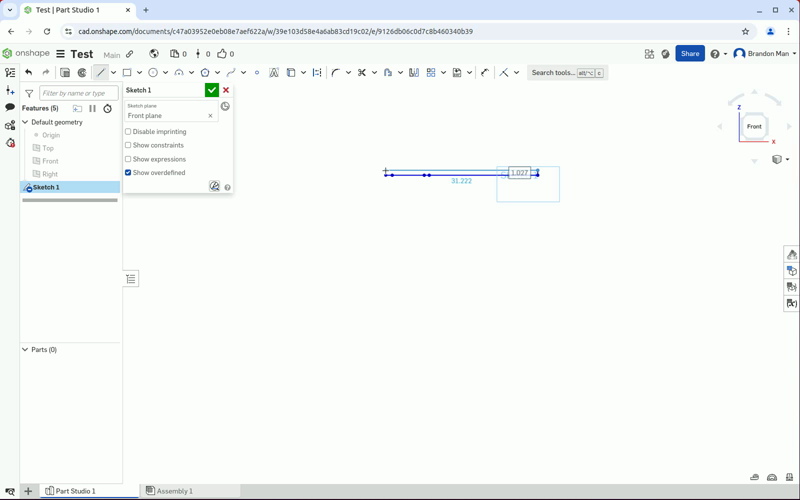
key_up(shift)
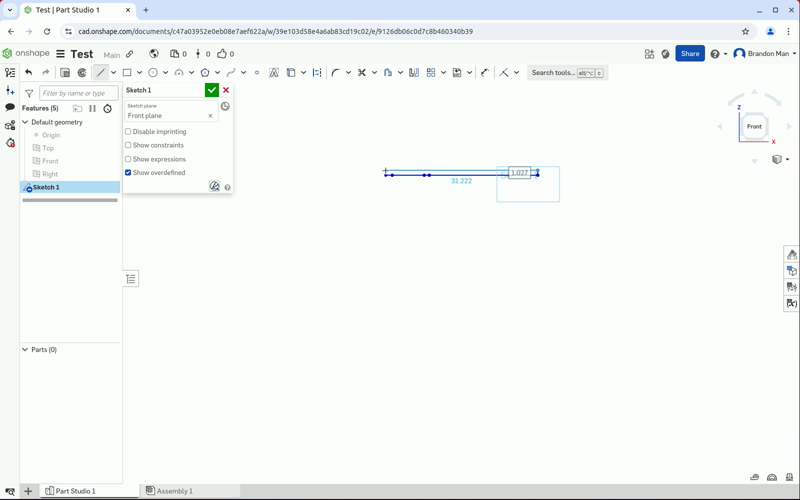
mouse_move(415, 170)
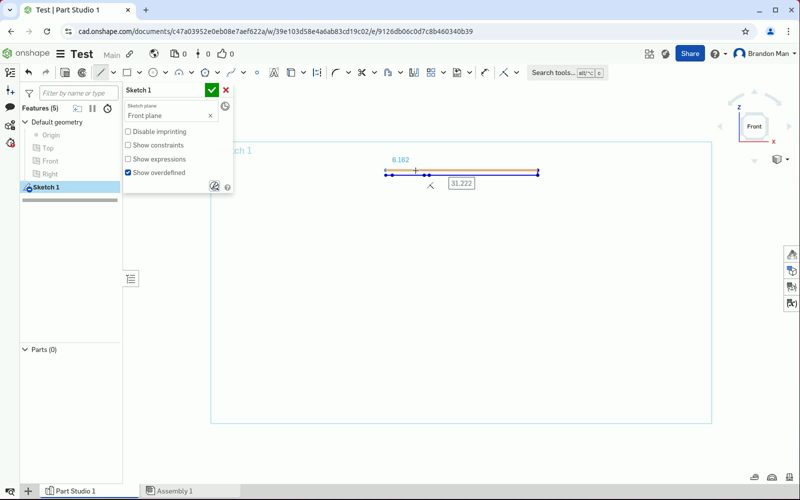
key_down(shift)
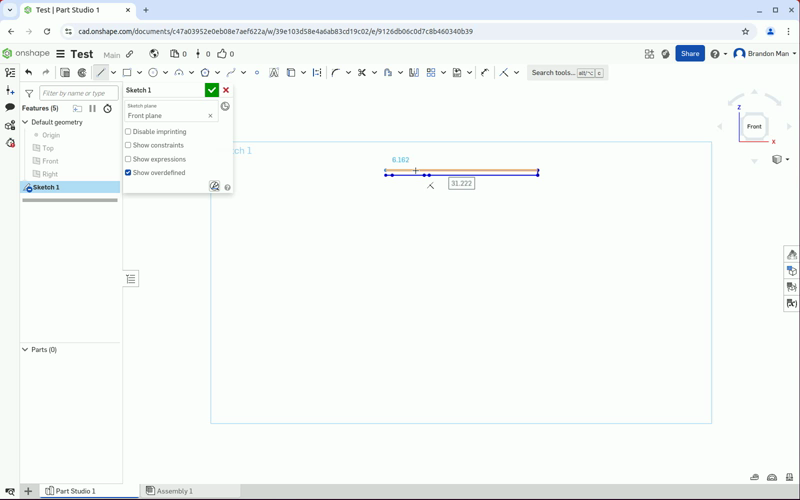
mouse_move(385, 175)
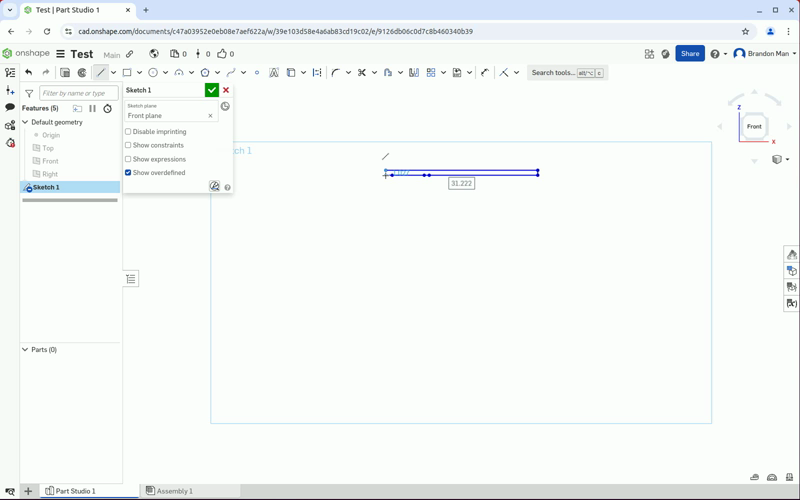
scroll(6)
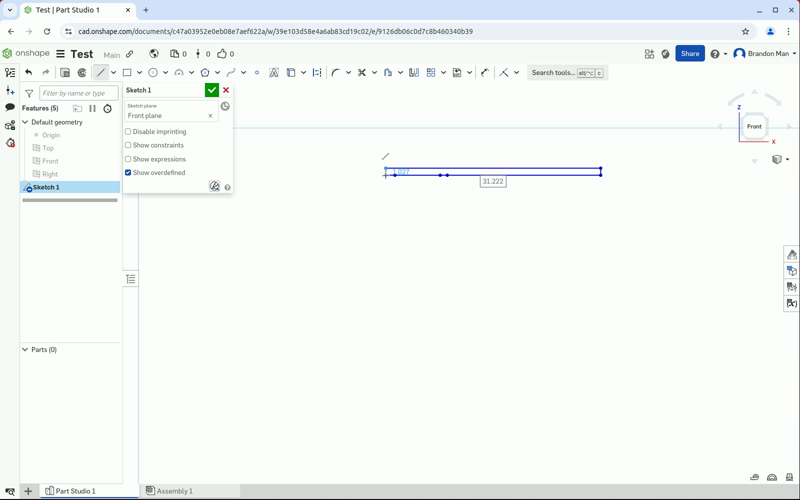
scroll(6)
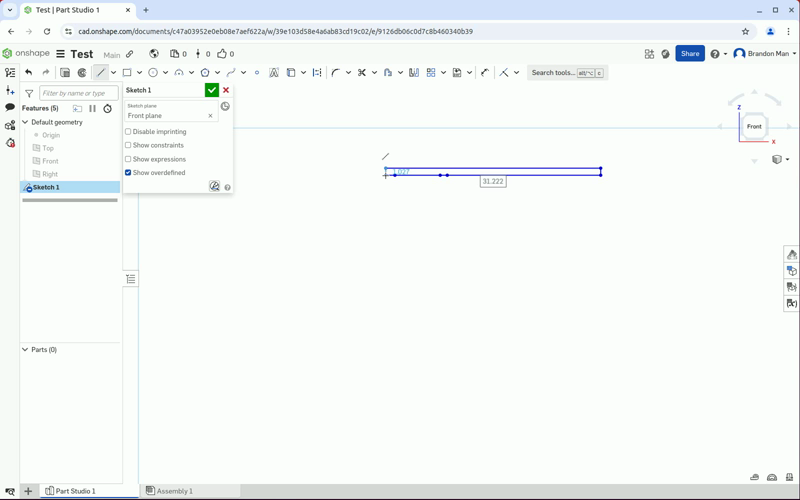
scroll(6)
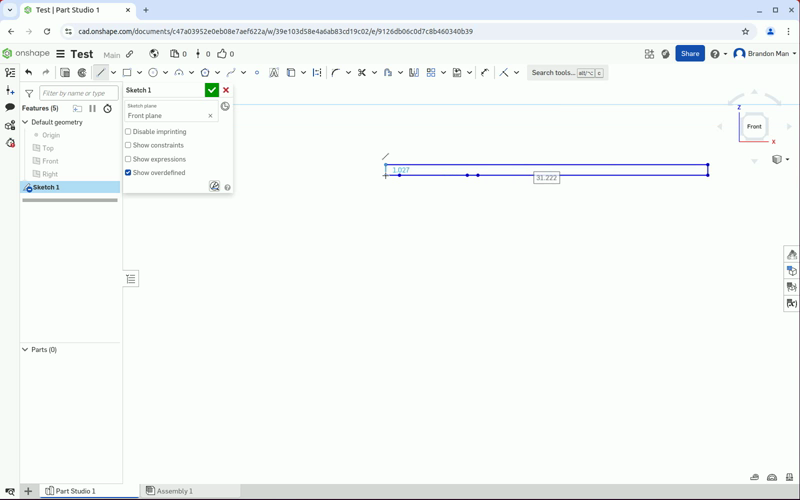
scroll(6)
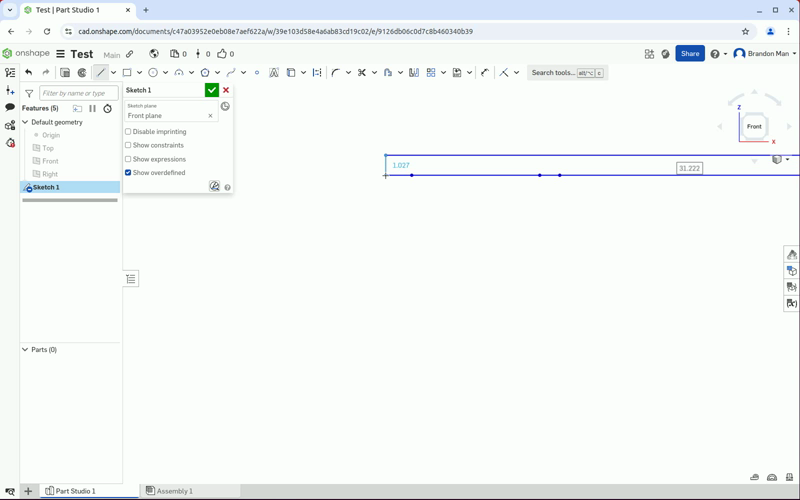
scroll(6)
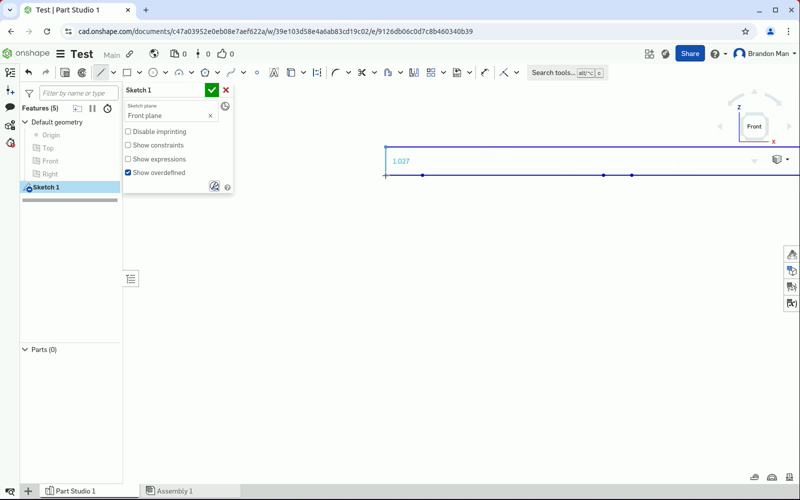
scroll(6)
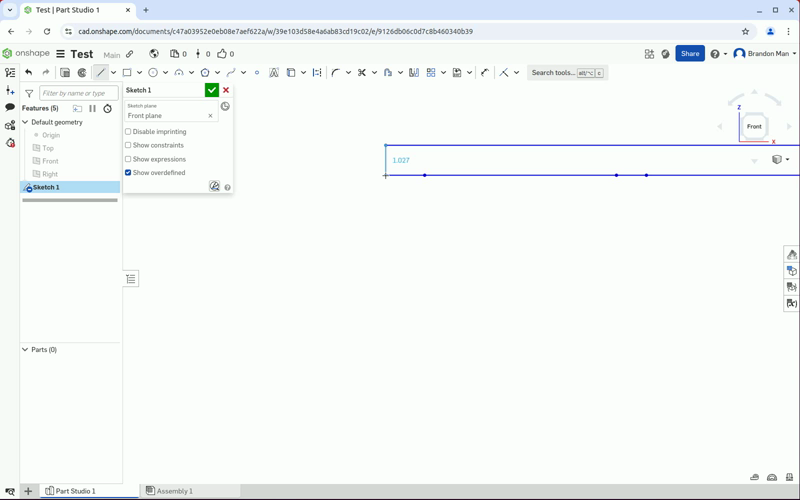
scroll(6)
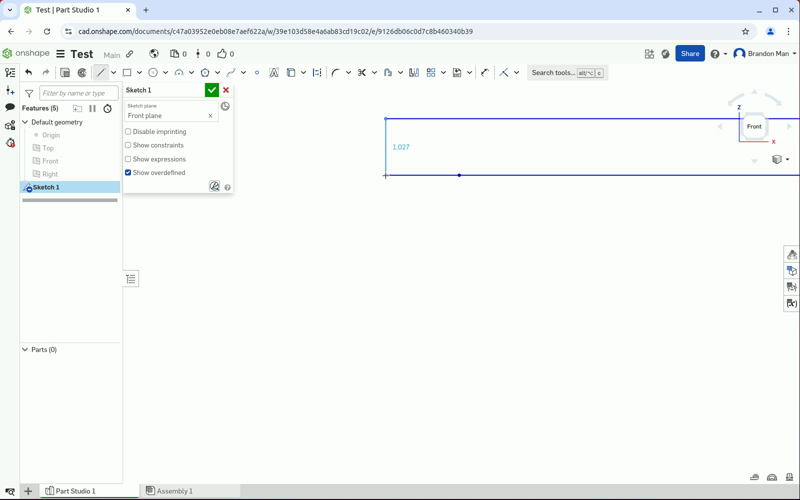
key_up(shift)
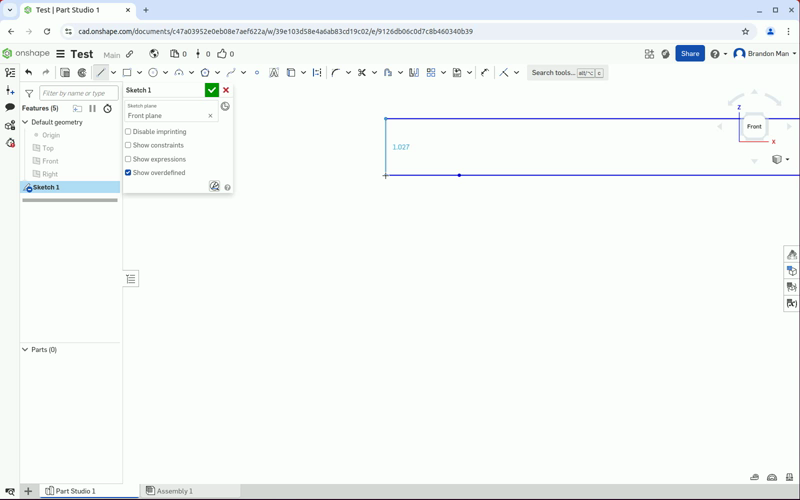
click(385, 175)
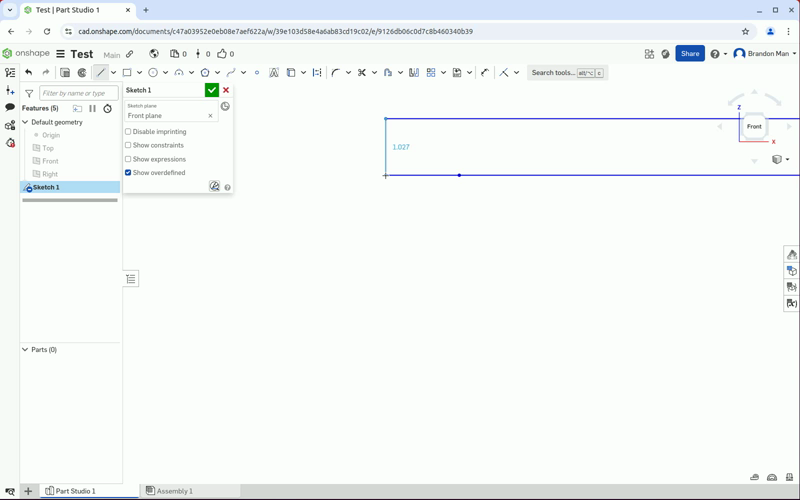
scroll(-6)
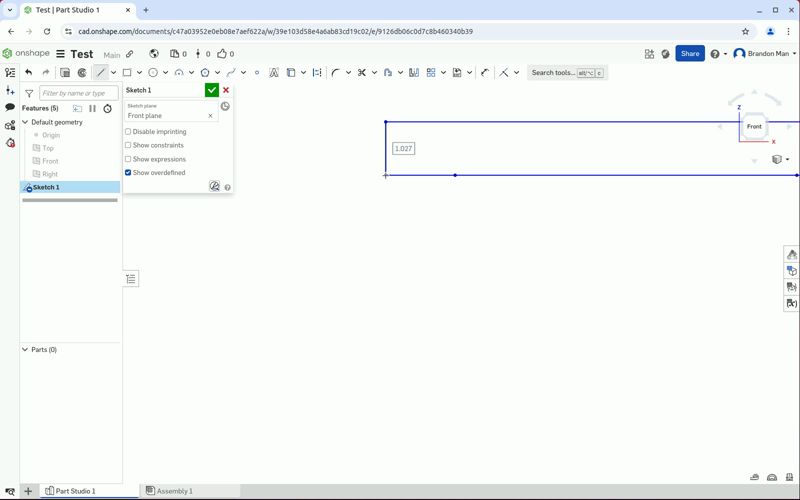
scroll(-6)
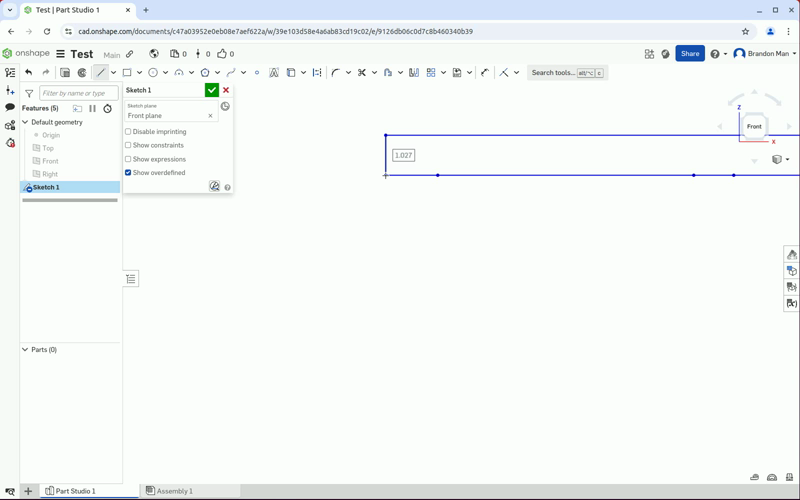
scroll(-6)
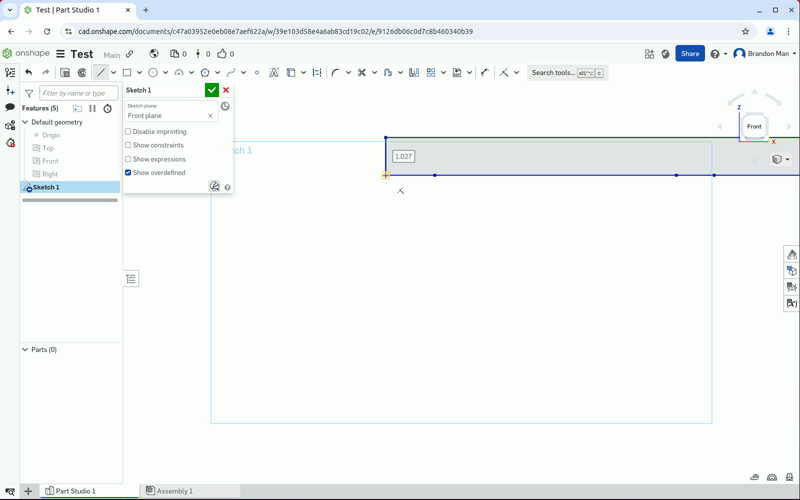
scroll(-6)
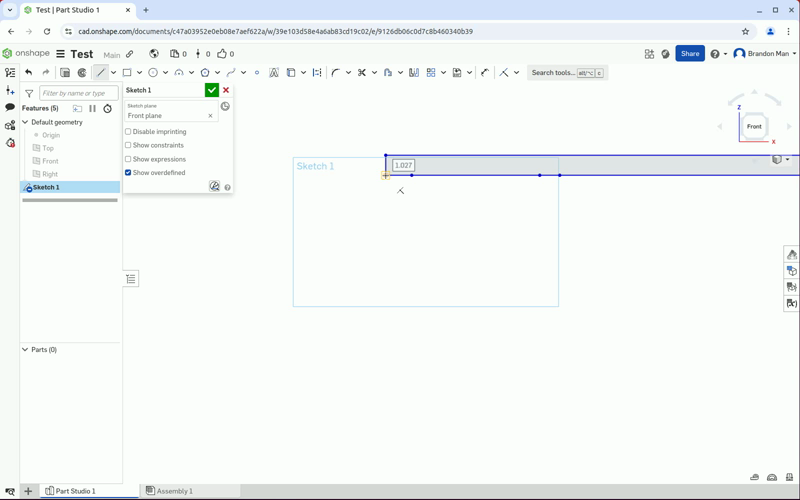
scroll(-6)
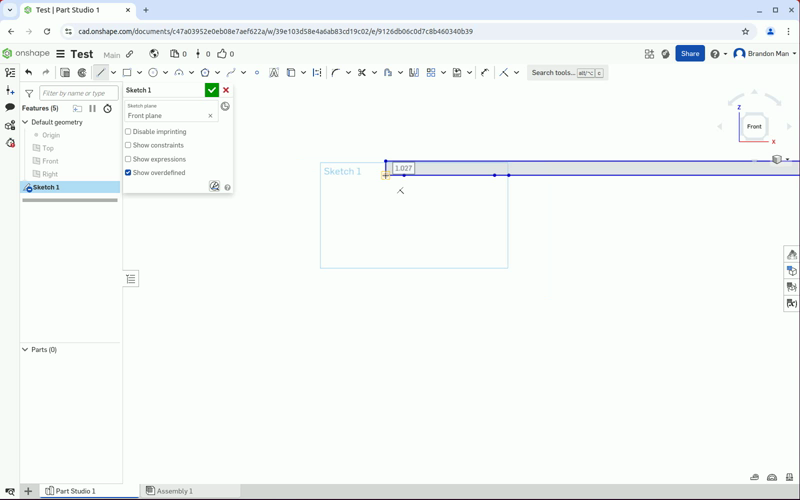
scroll(-6)
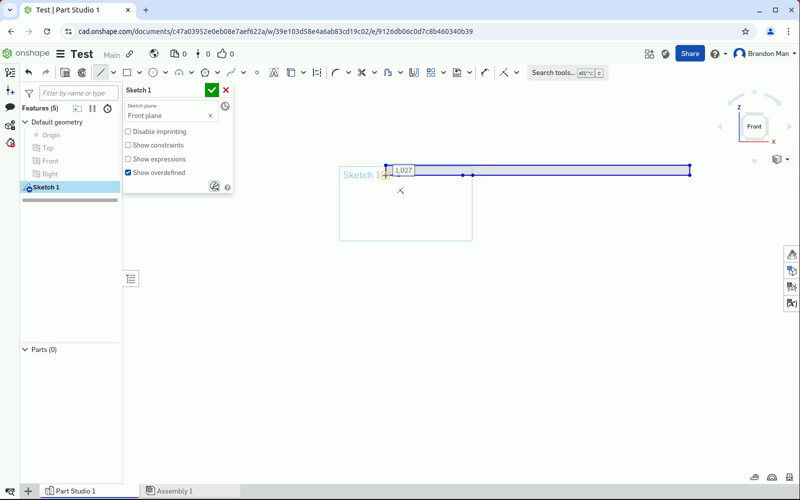
scroll(-6)
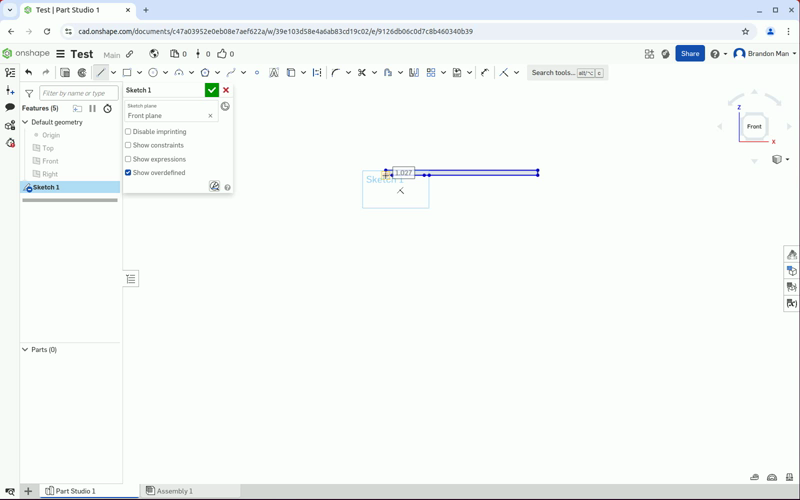
key(esc)
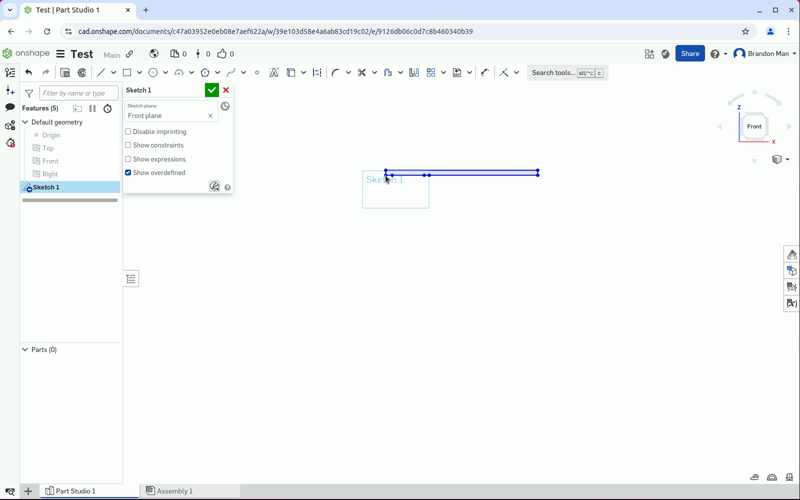
mouse_move(503, 170)
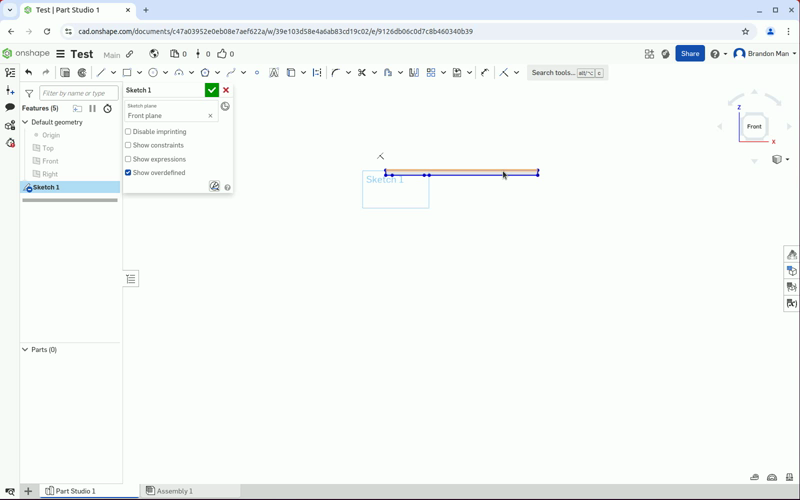
scroll(6)
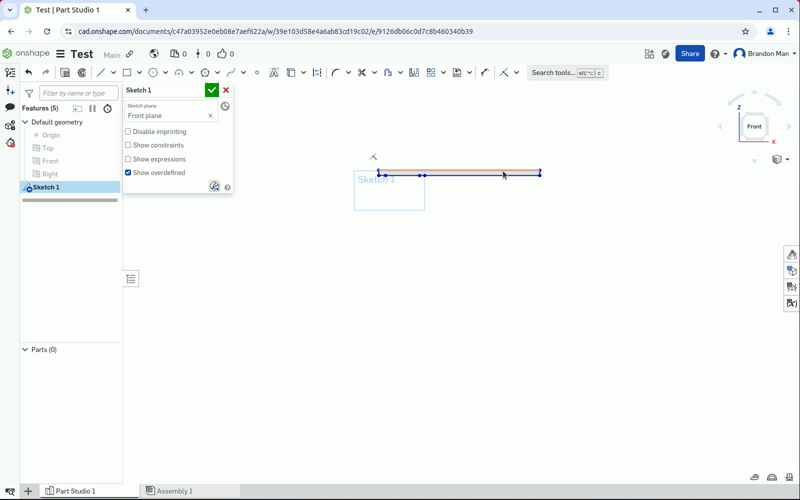
scroll(6)
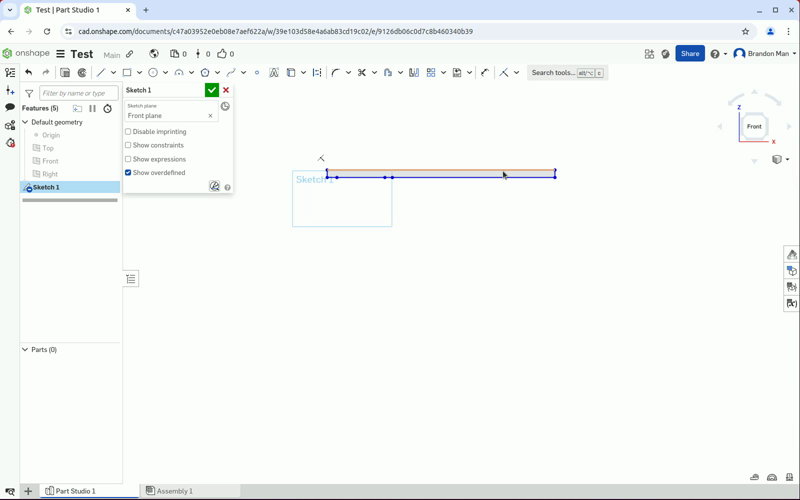
scroll(6)
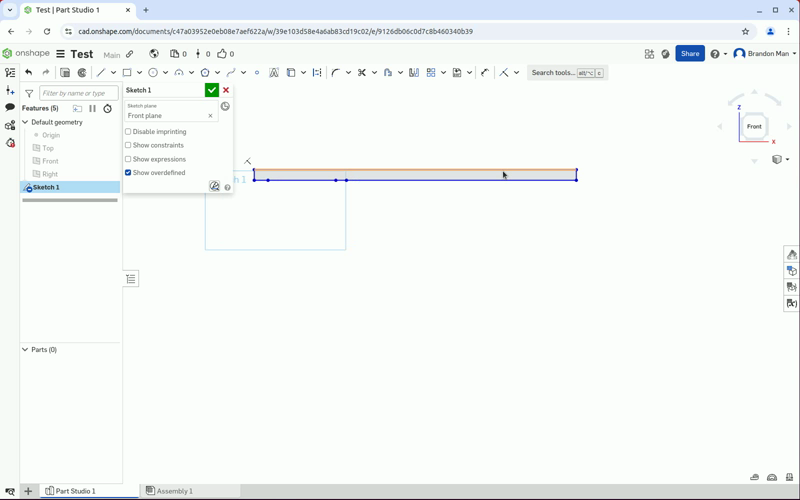
scroll(6)
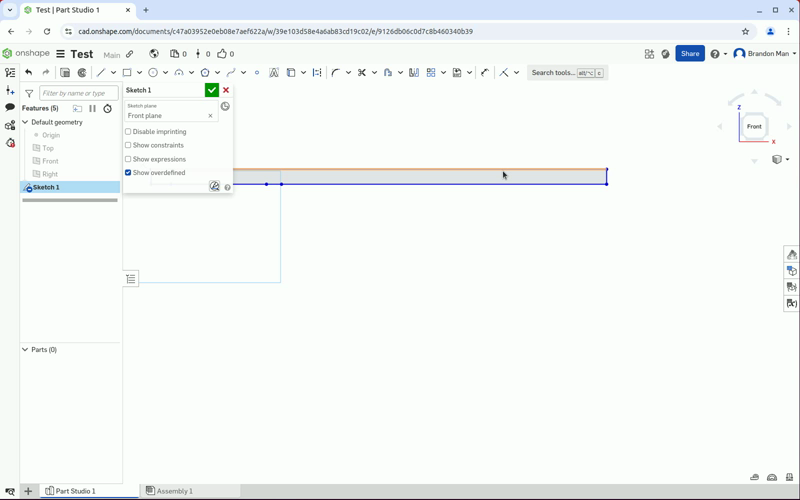
scroll(6)
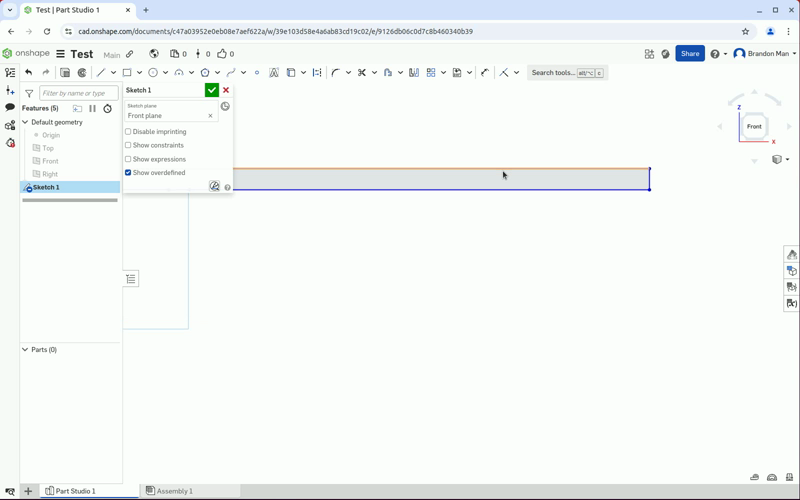
scroll(6)
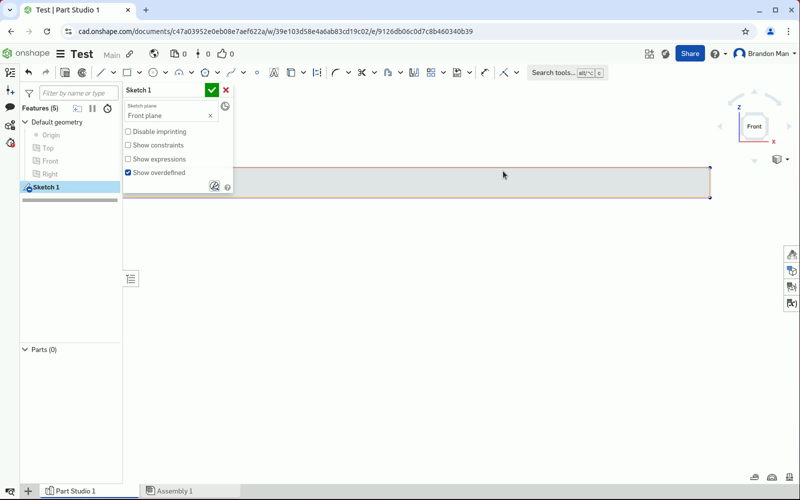
scroll(6)
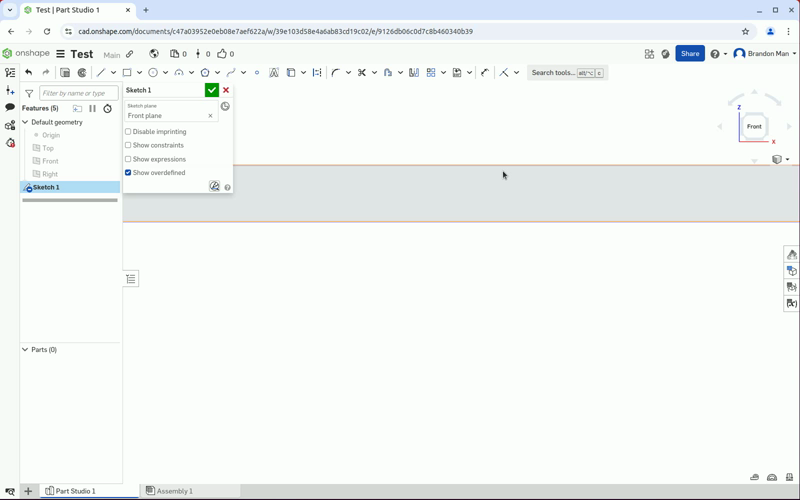
click(503, 170)
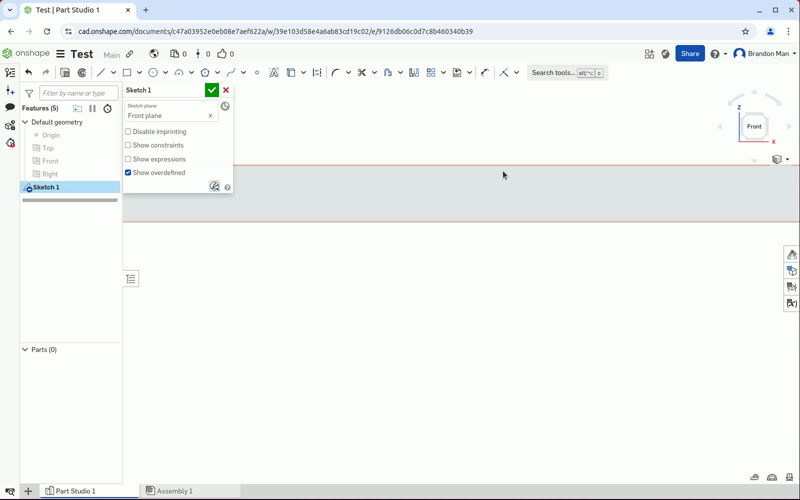
scroll(-6)
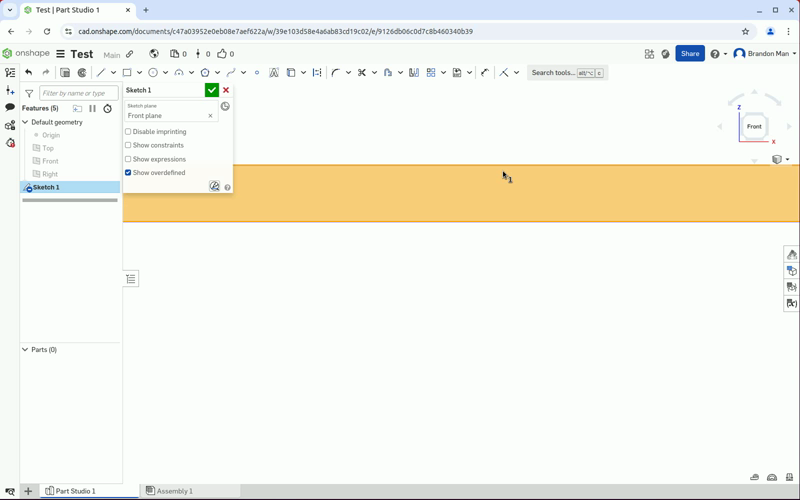
scroll(-6)
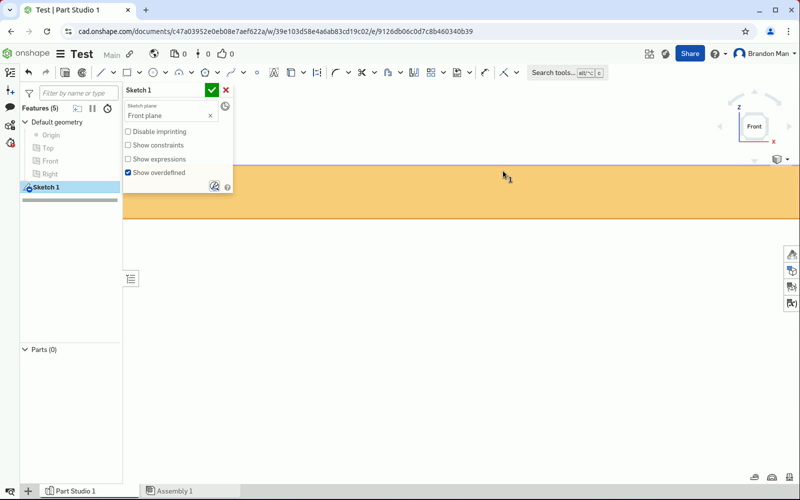
scroll(-6)
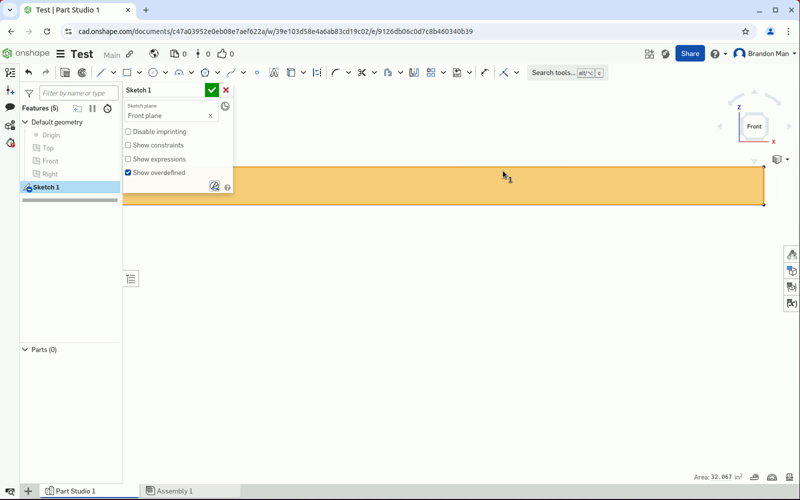
scroll(-6)
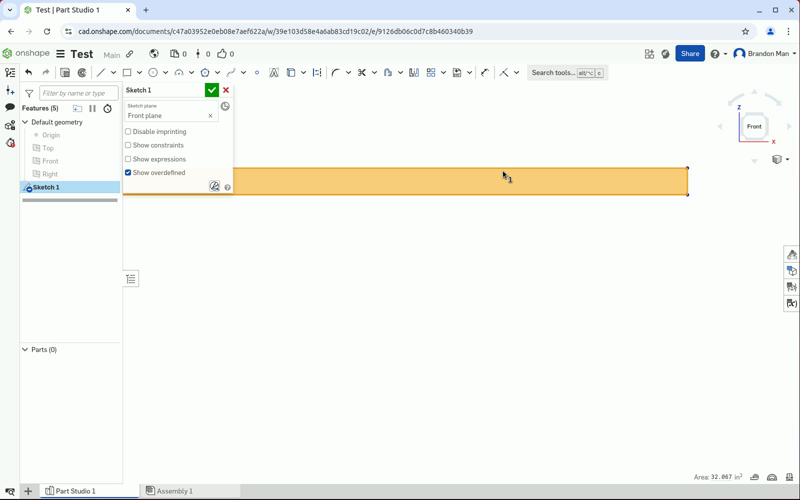
scroll(-6)
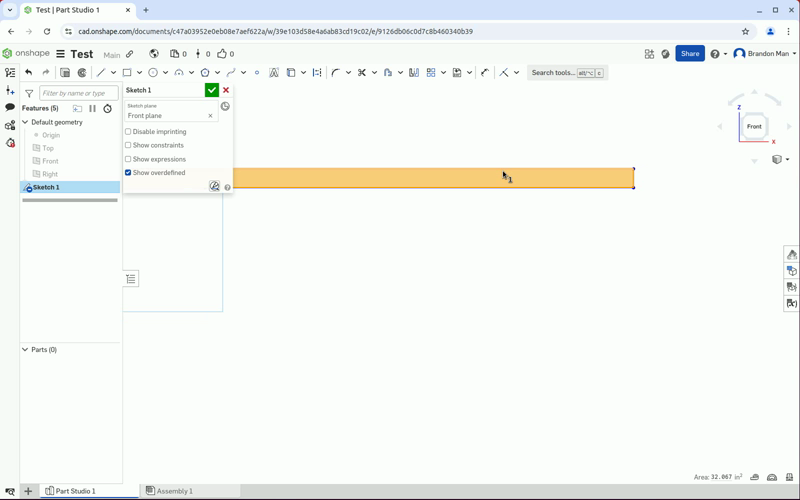
scroll(-6)
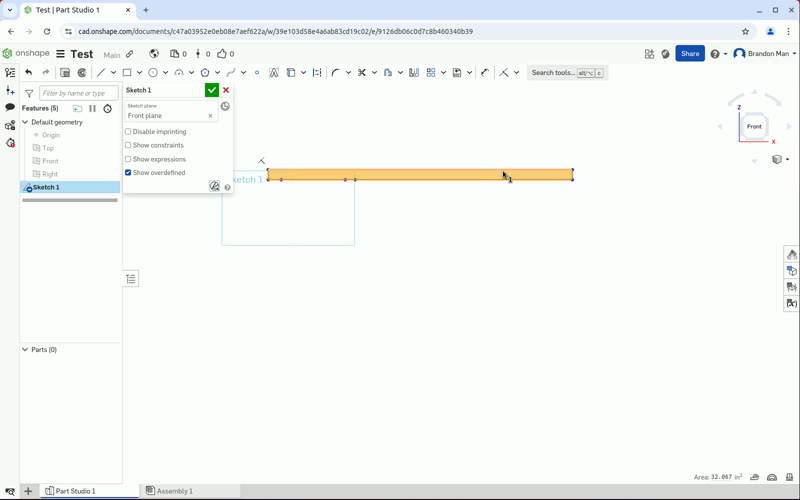
scroll(-6)
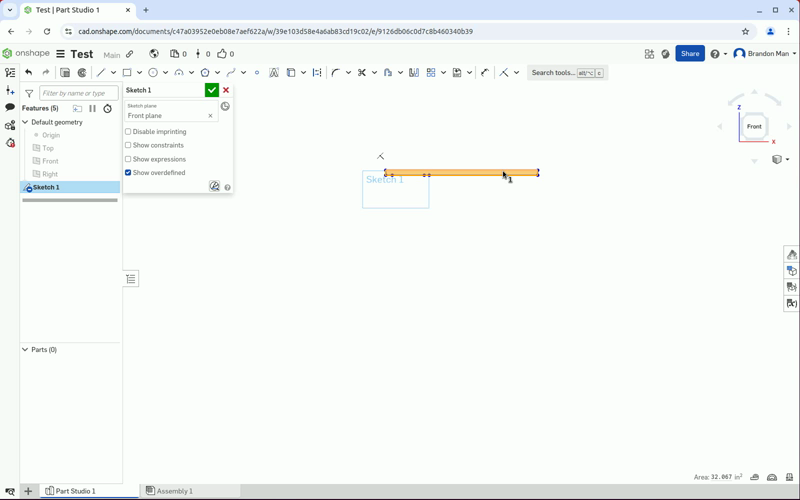
mouse_move(73, 352)
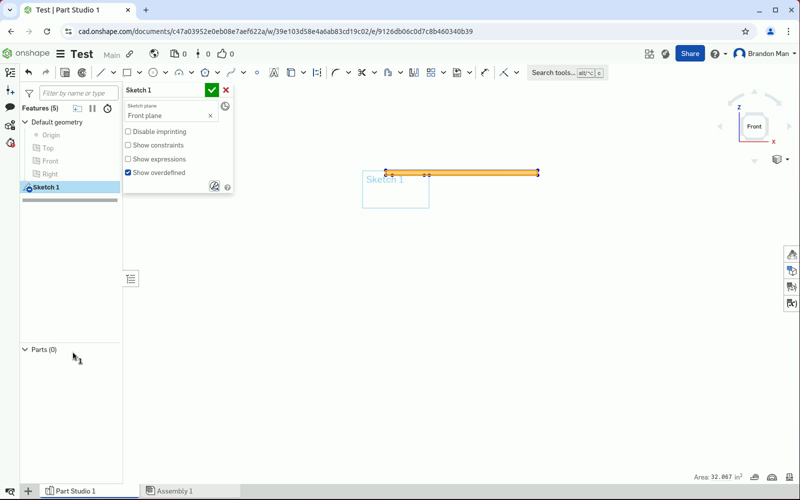
key(shift+y)
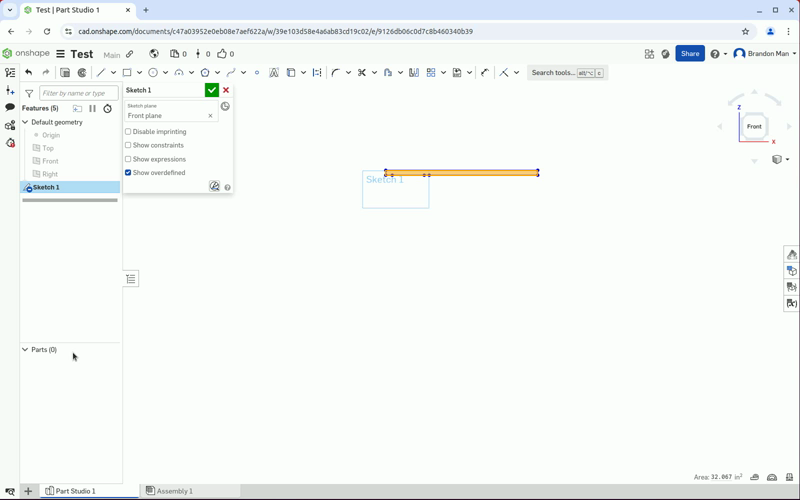
key(shift+e)
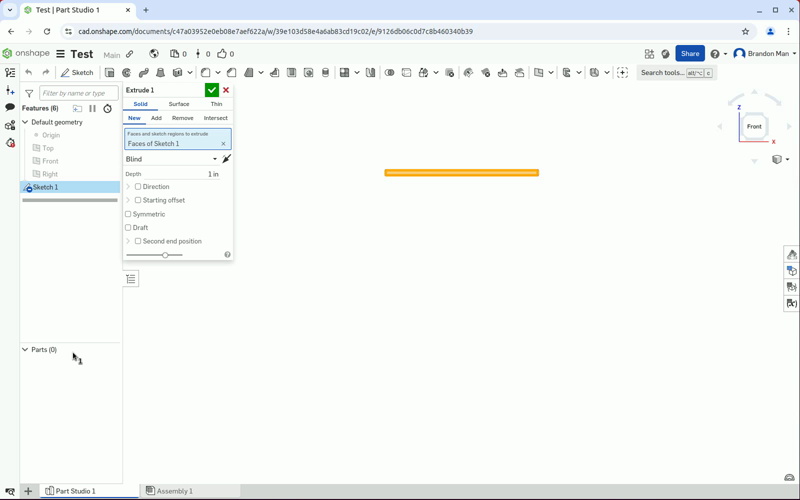
mouse_move(143, 106)
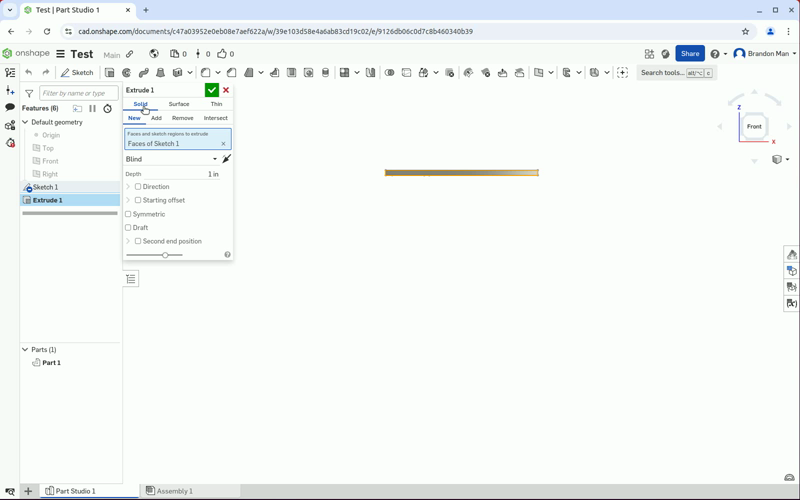
click(143, 106)
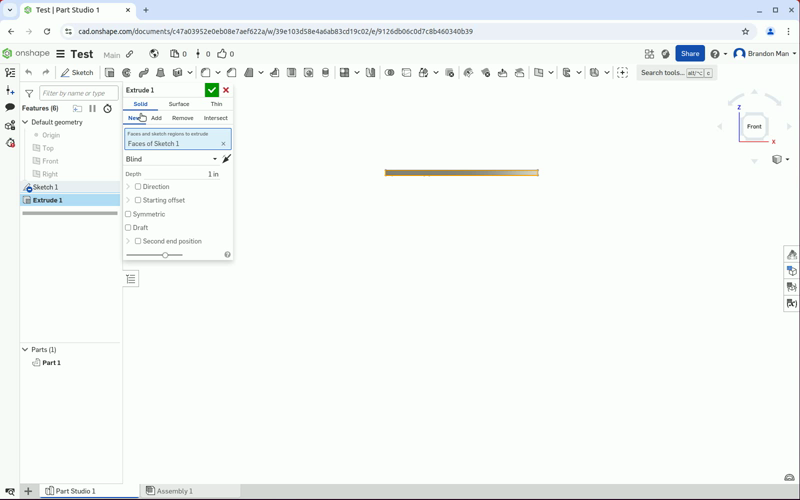
mouse_move(137, 120)
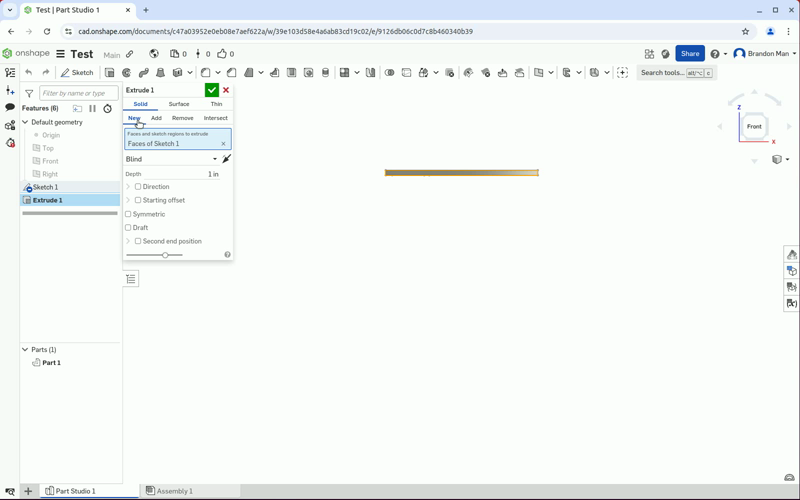
click(137, 120)
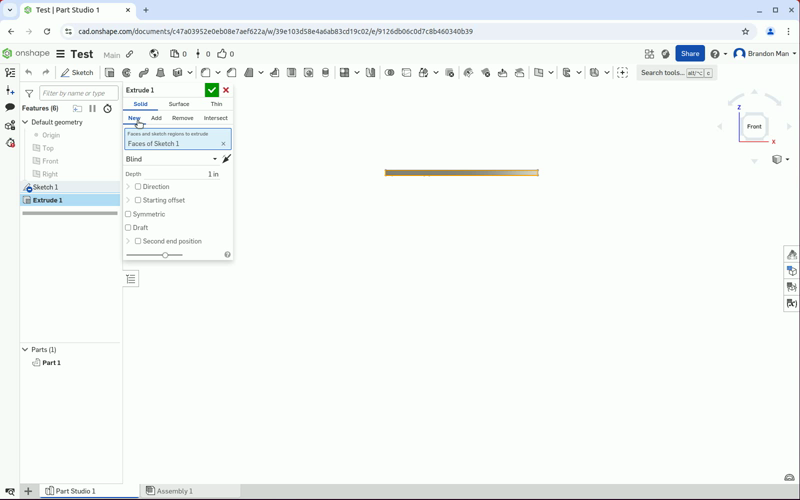
key(tab, 4)
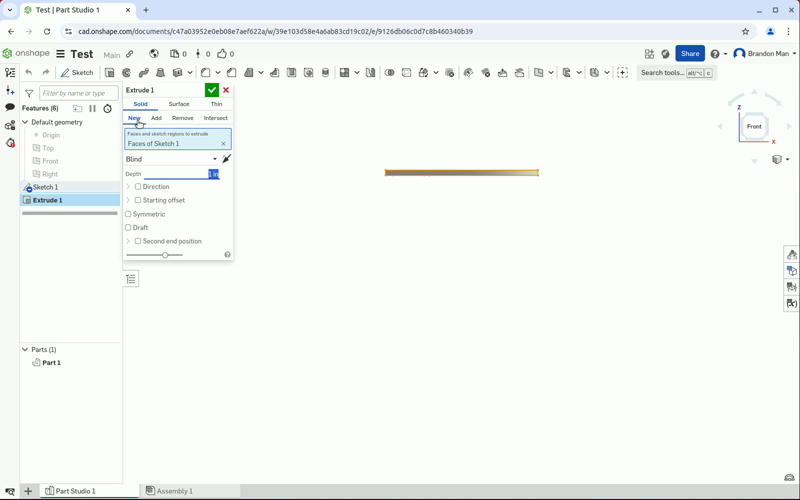
text(5.296)
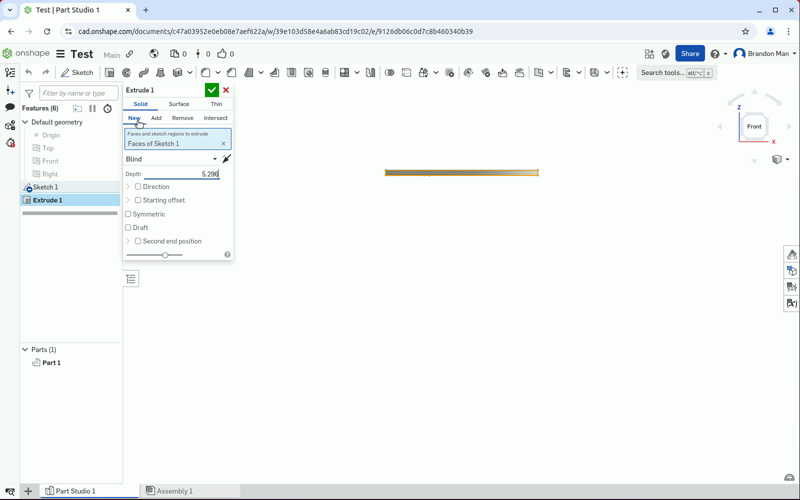
key(enter)
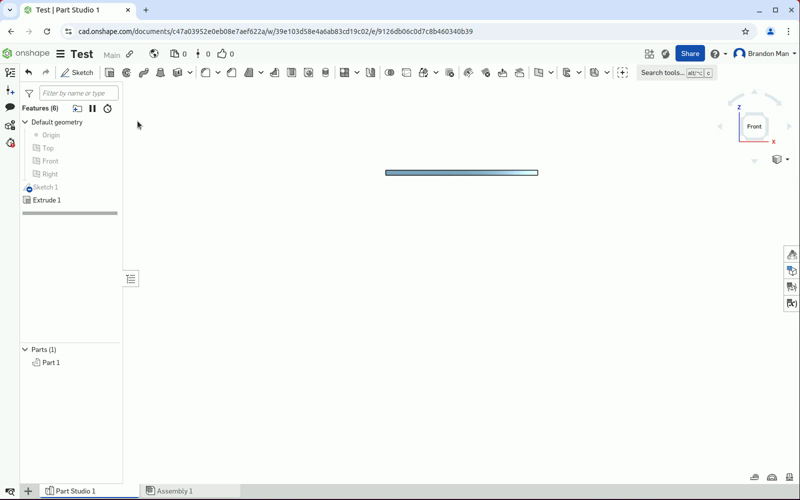
key(shift+h)
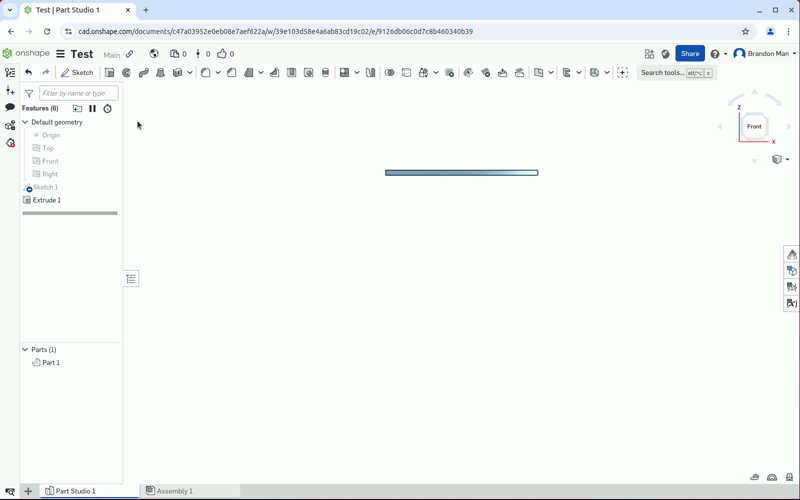
key(shift+h)
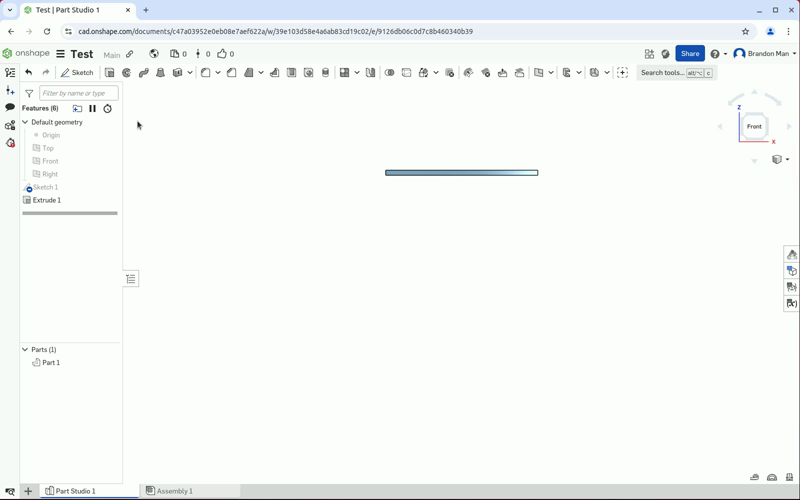
mouse_move(73, 189)
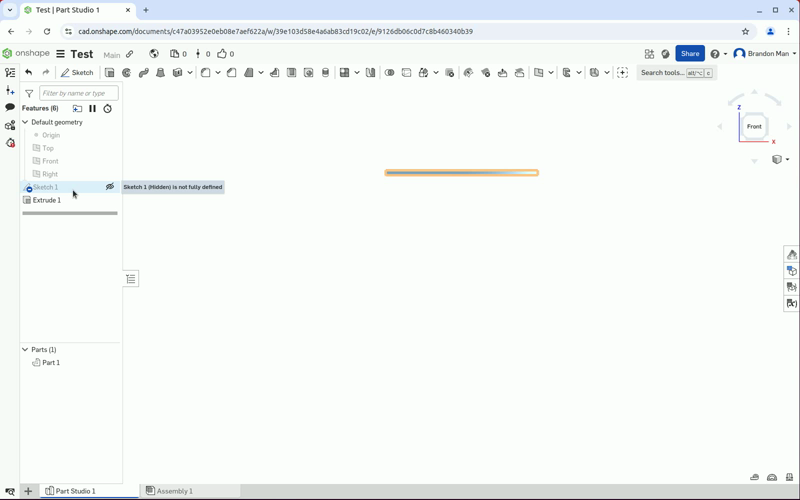
click(73, 189)
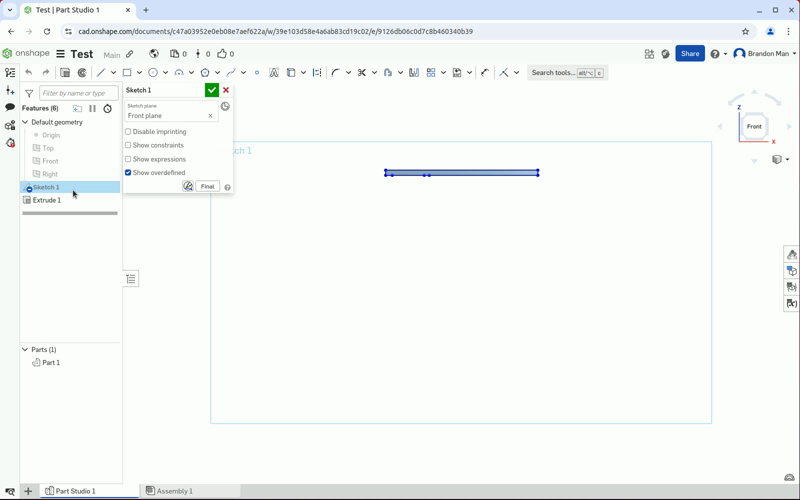
mouse_move(229, 92)
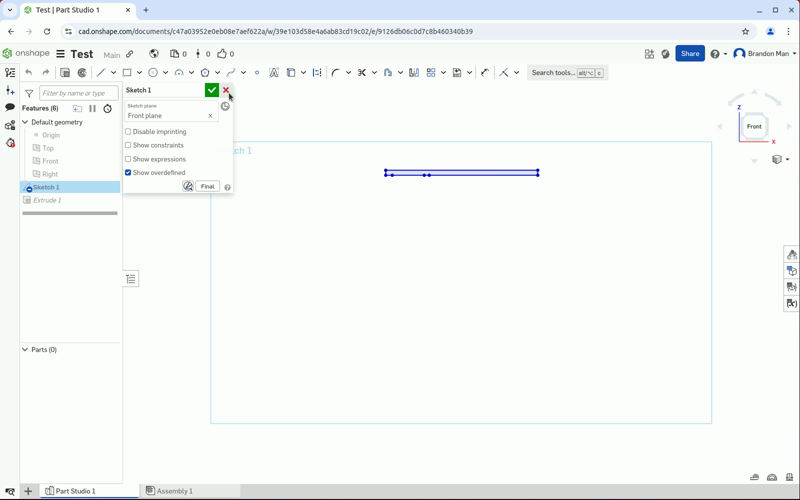
click(229, 92)
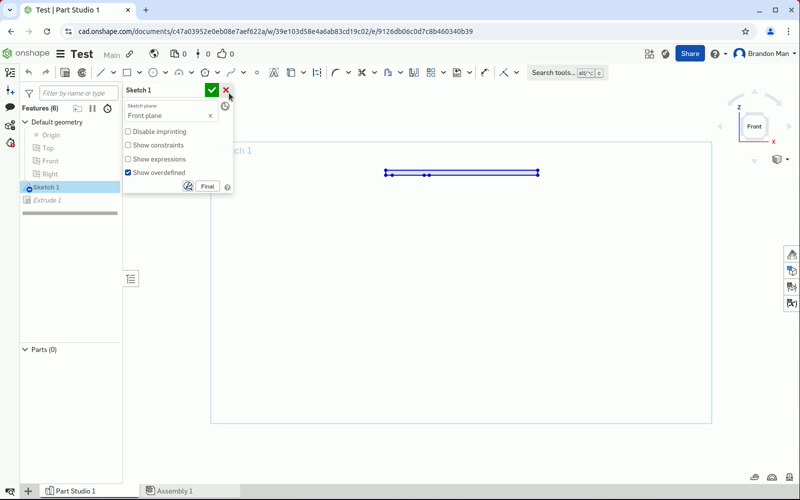
key(shift+s)
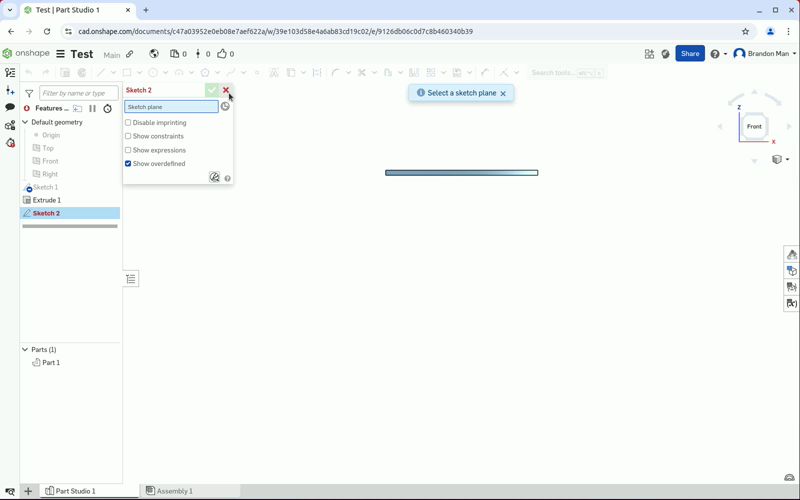
mouse_move(73, 163)
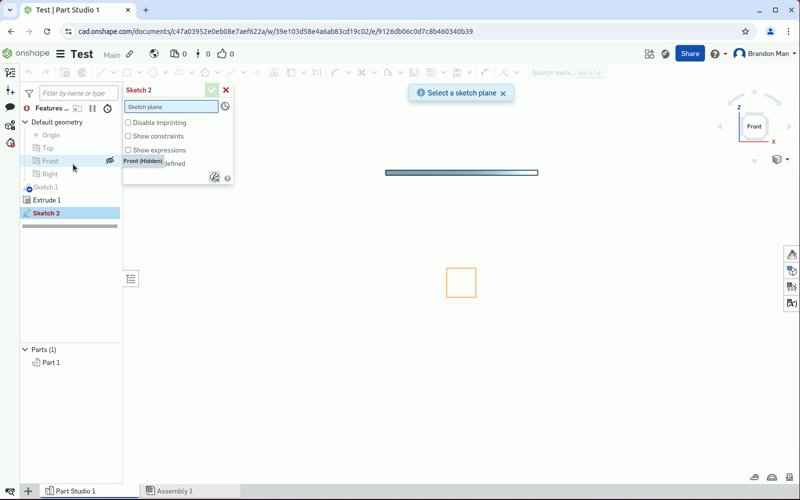
click(73, 163)
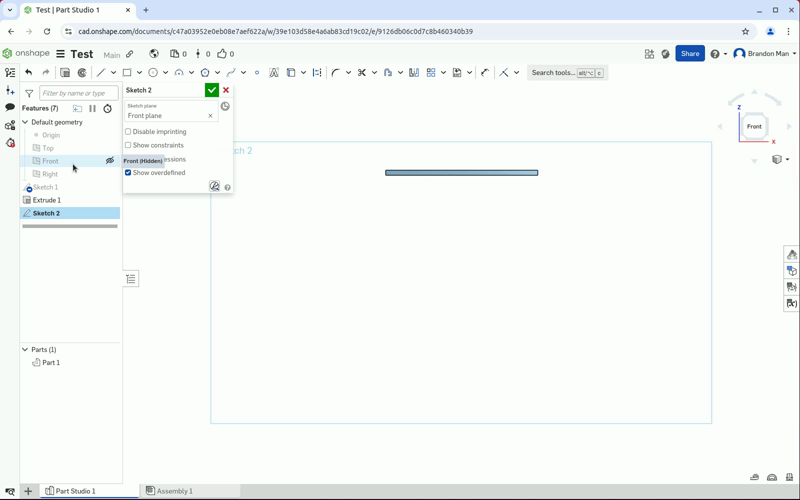
mouse_move(73, 352)
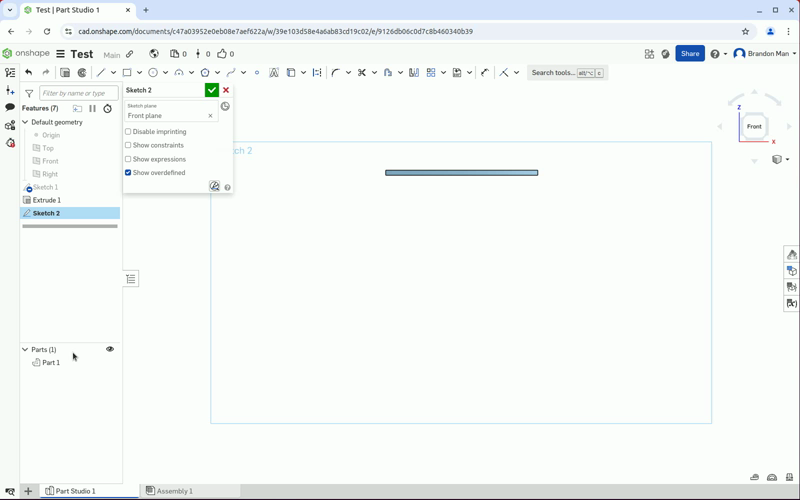
key(y)
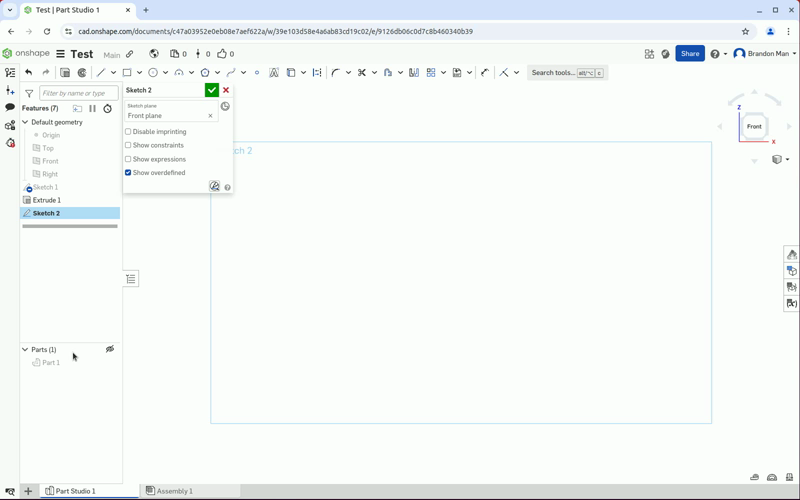
key(l)
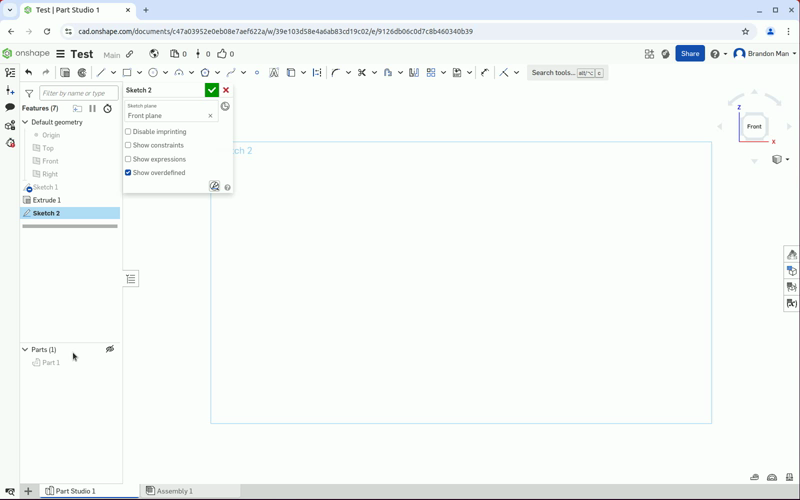
key_down(shift)
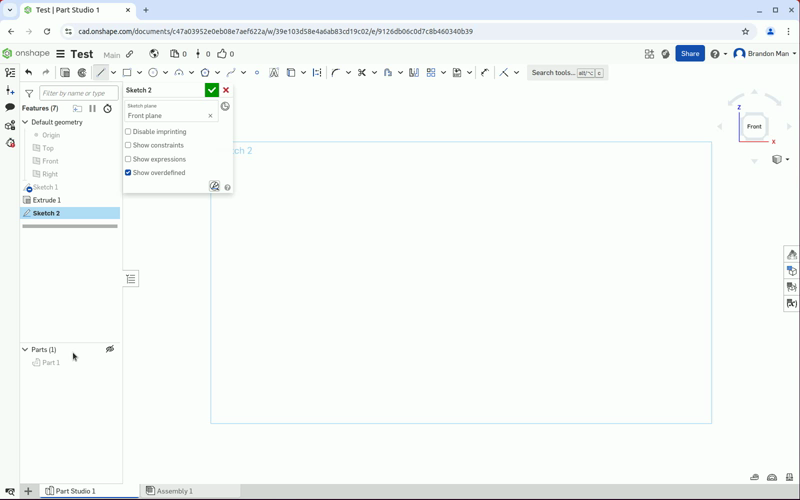
mouse_move(424, 206)
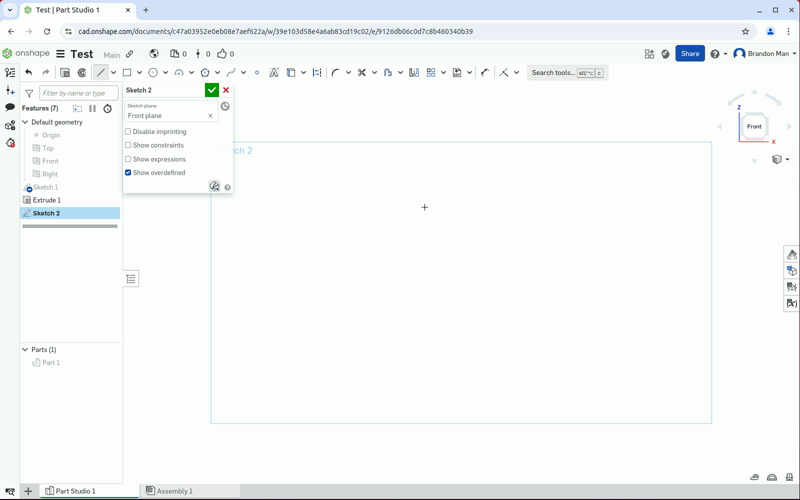
click(424, 206)
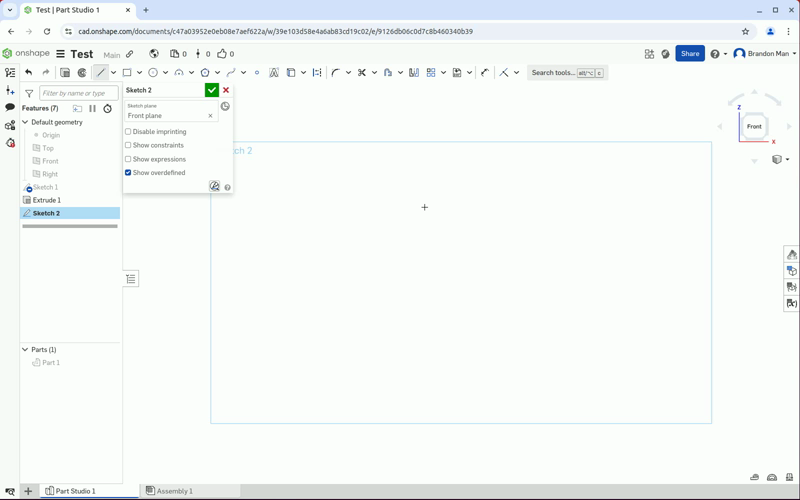
key_up(shift)
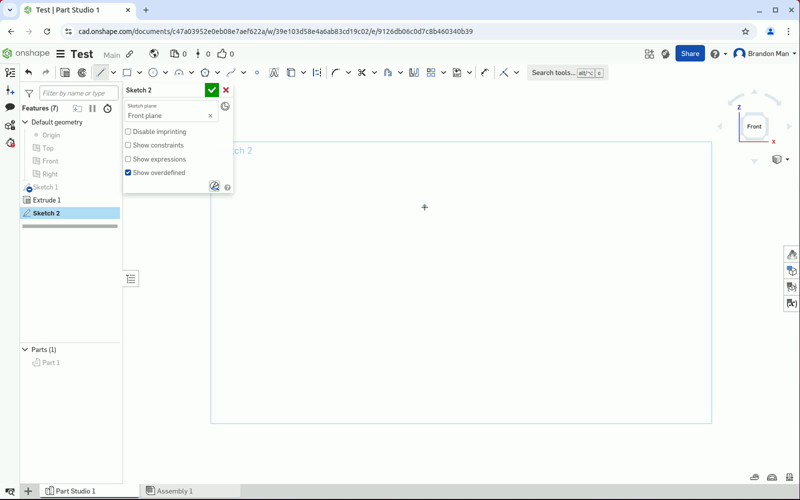
key_down(shift)
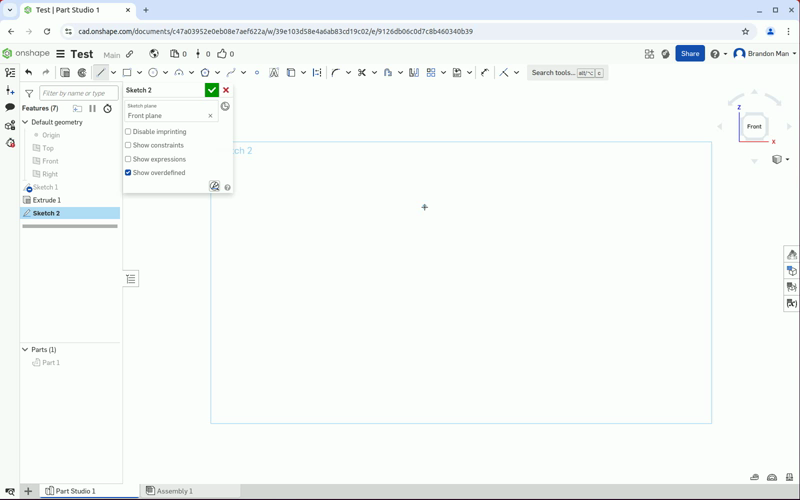
mouse_move(454, 206)
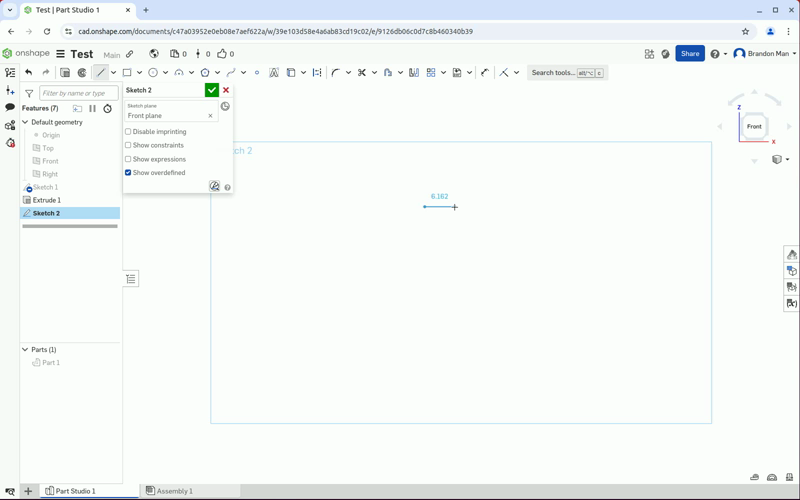
mouse_move(429, 211)
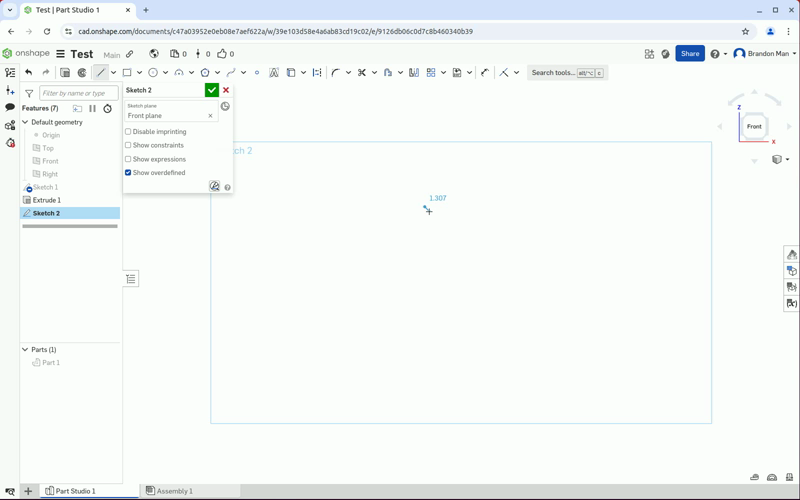
scroll(6)
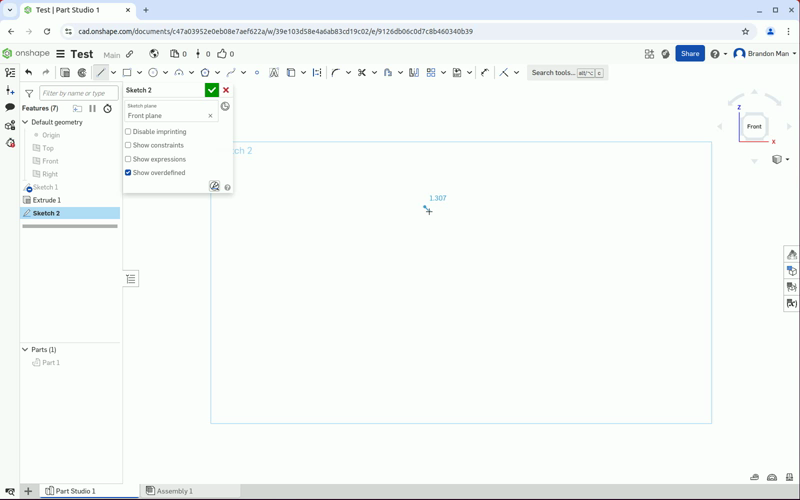
scroll(6)
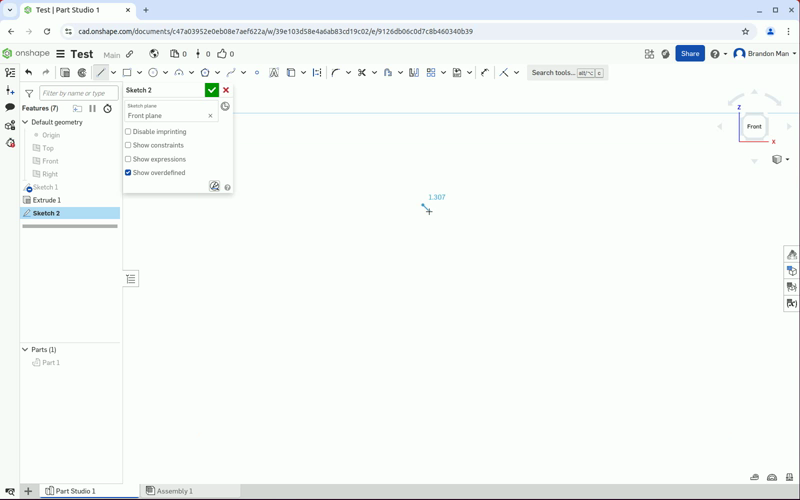
scroll(6)
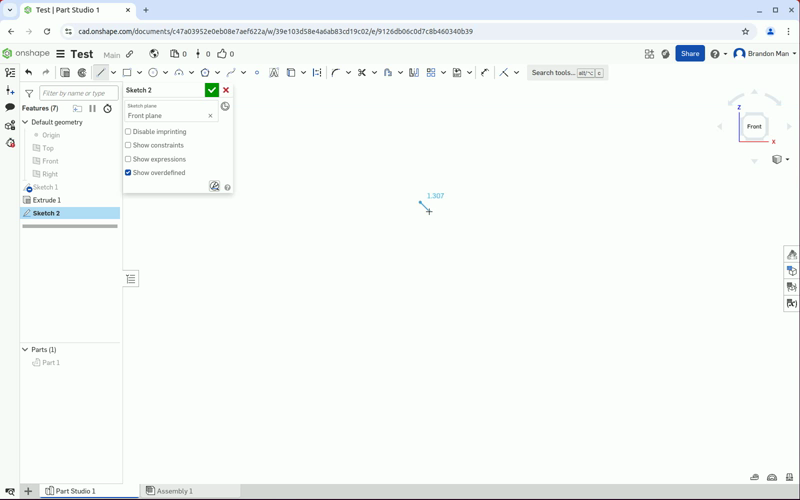
scroll(6)
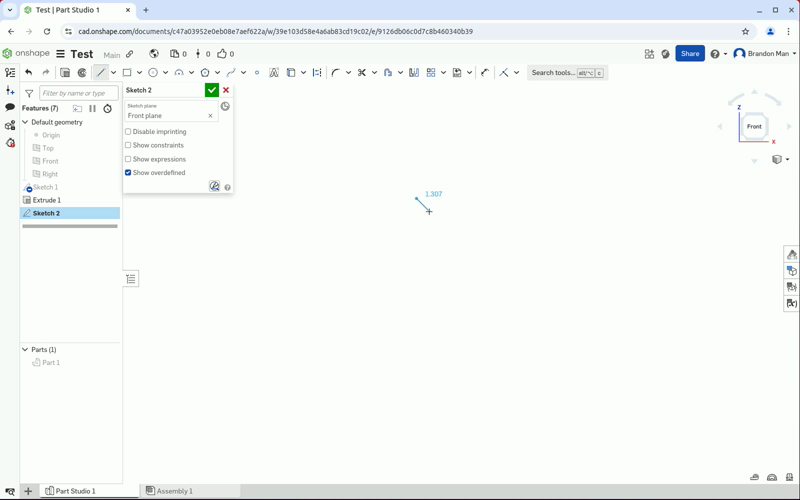
scroll(6)
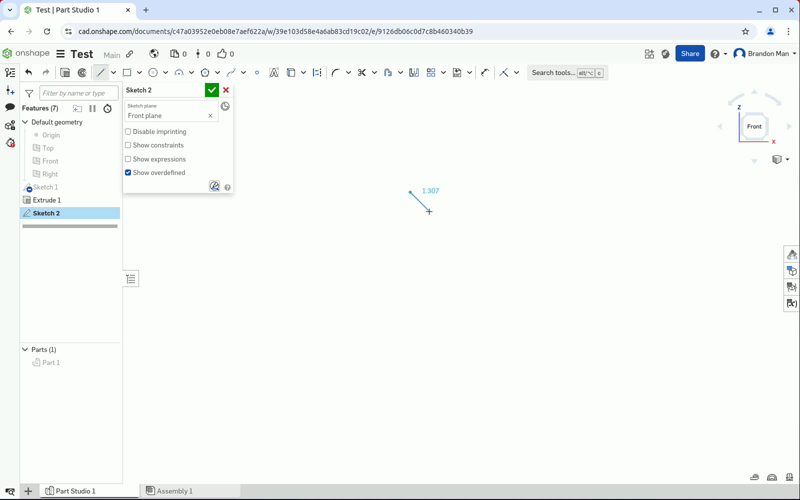
scroll(6)
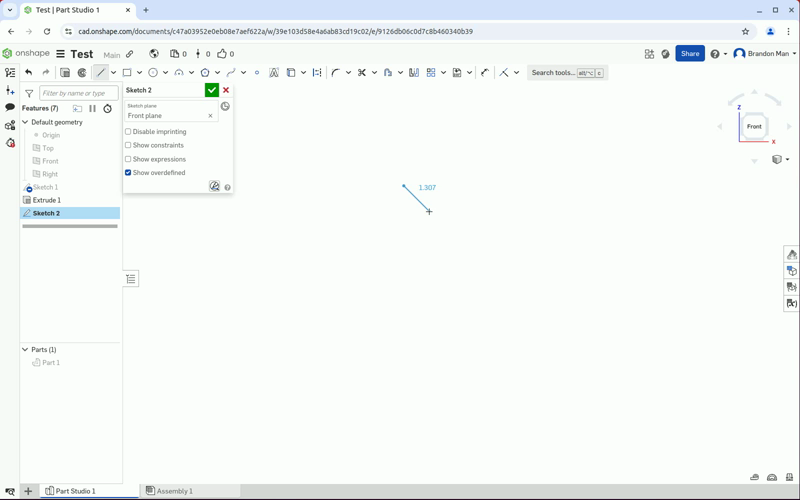
scroll(6)
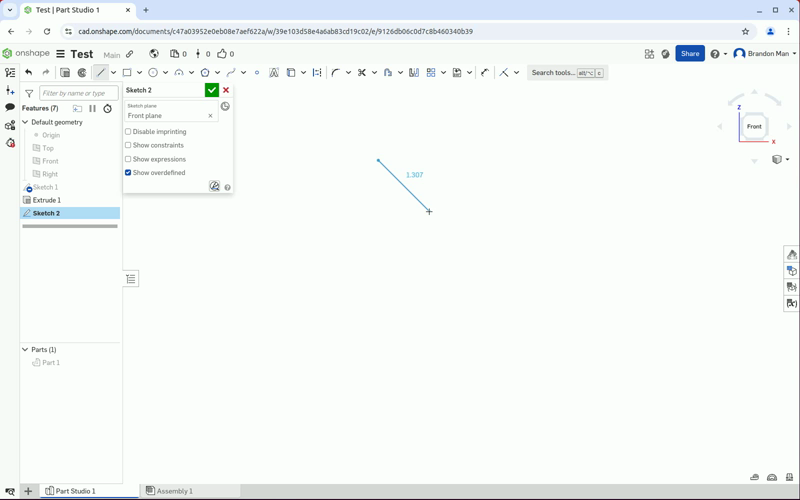
click(429, 211)
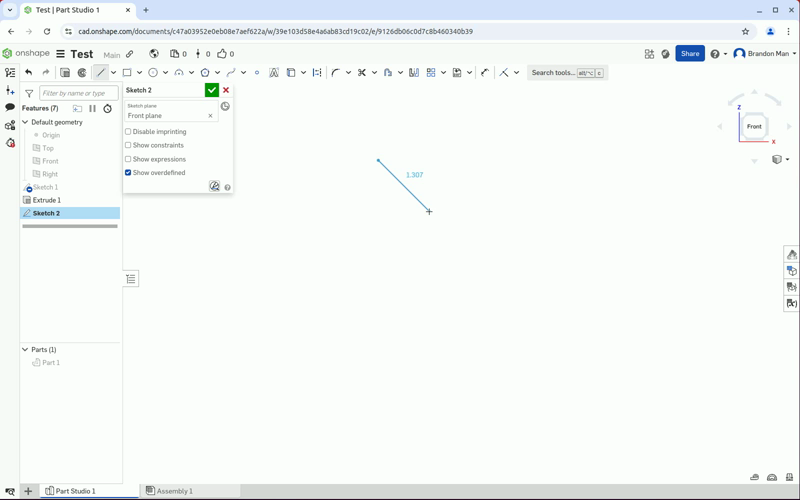
scroll(-6)
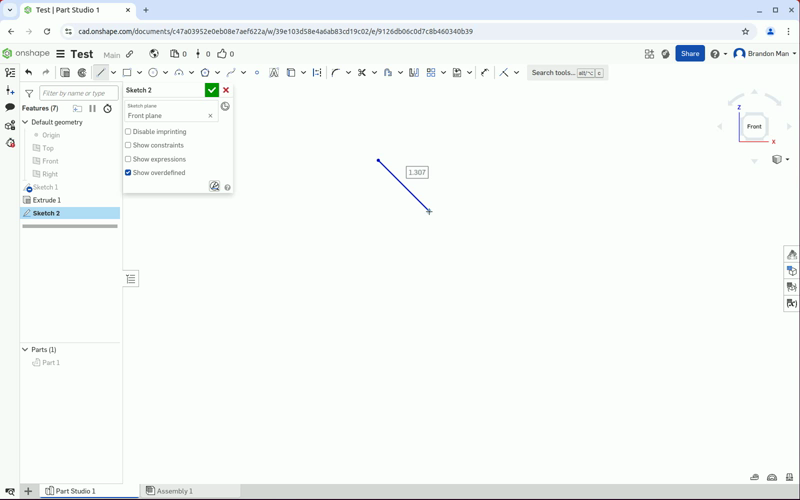
scroll(-6)
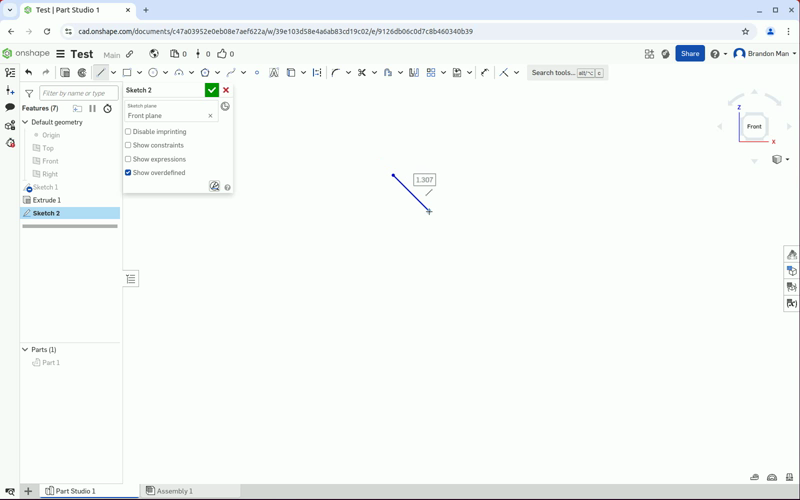
scroll(-6)
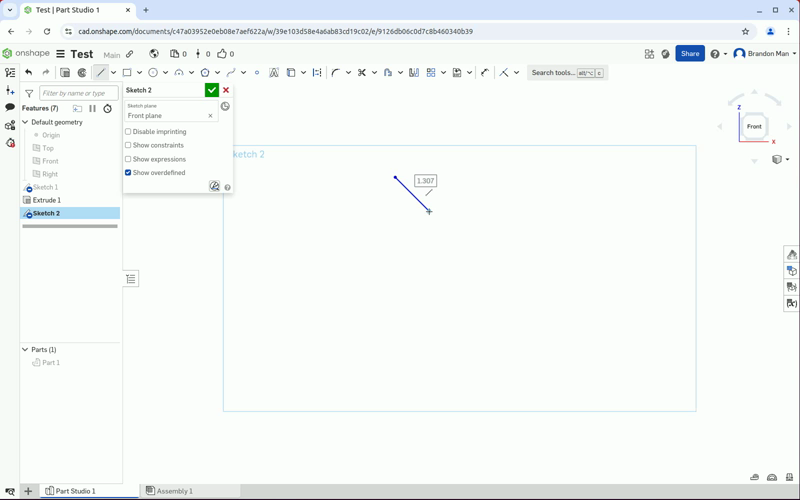
scroll(-6)
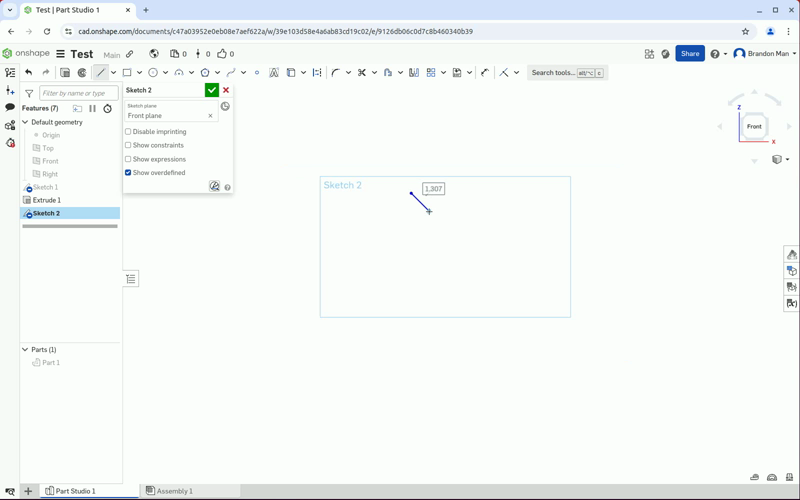
scroll(-6)
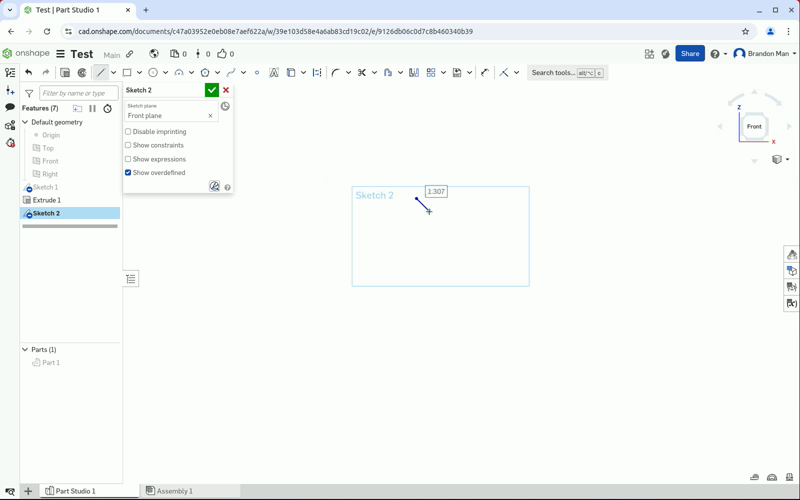
scroll(-6)
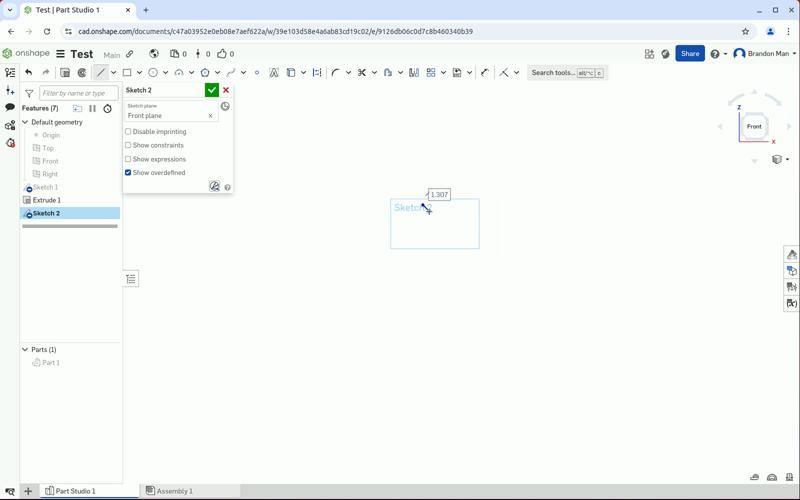
scroll(-6)
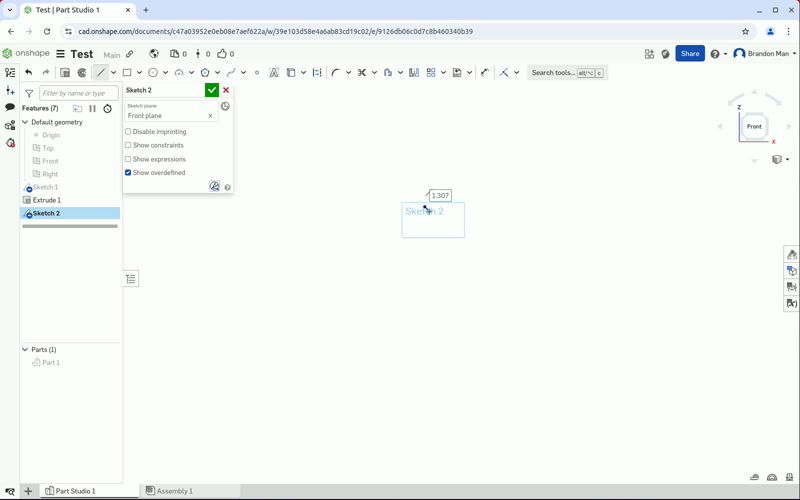
key_up(shift)
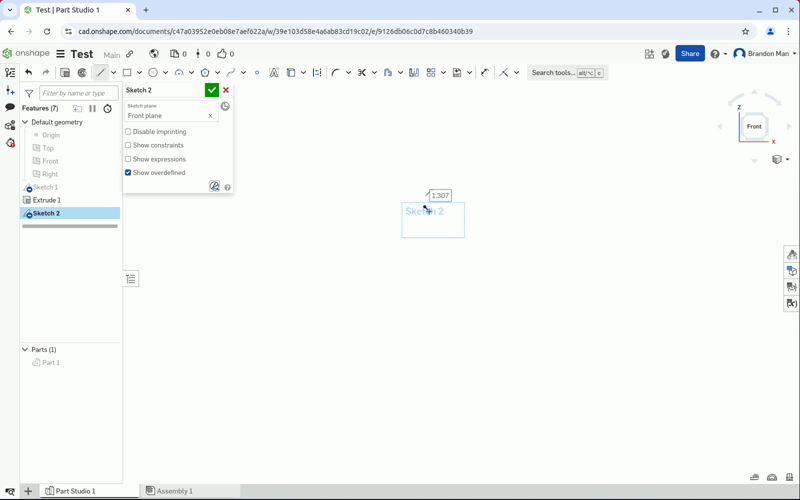
key_down(shift)
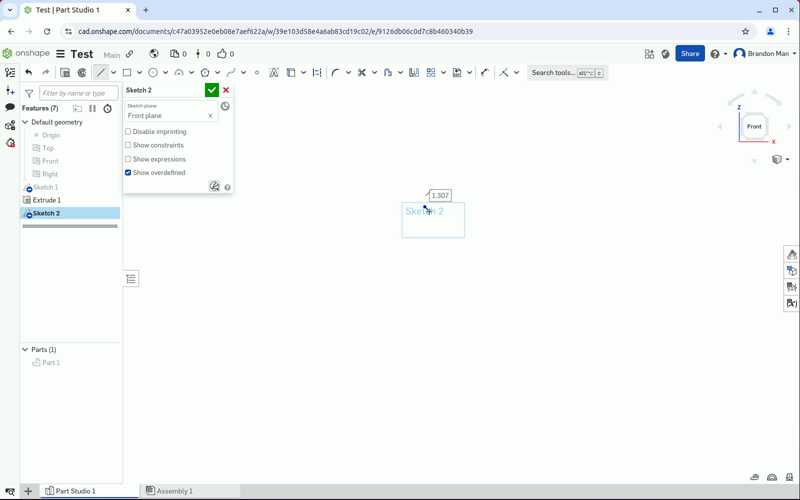
mouse_move(459, 211)
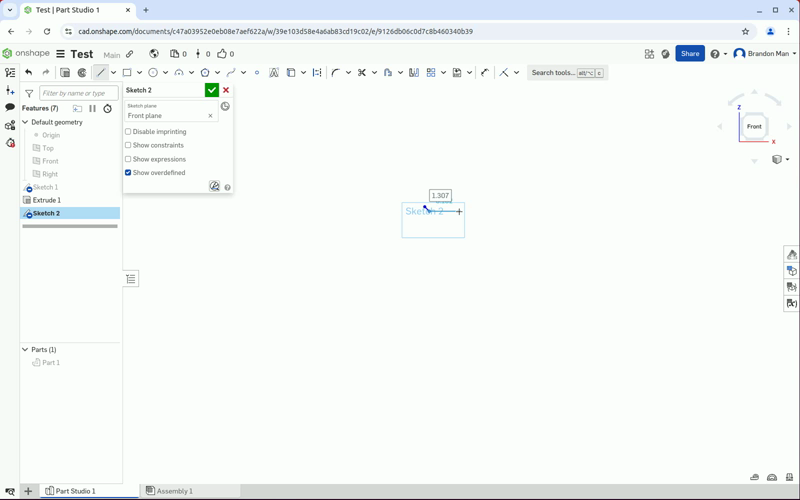
mouse_move(429, 173)
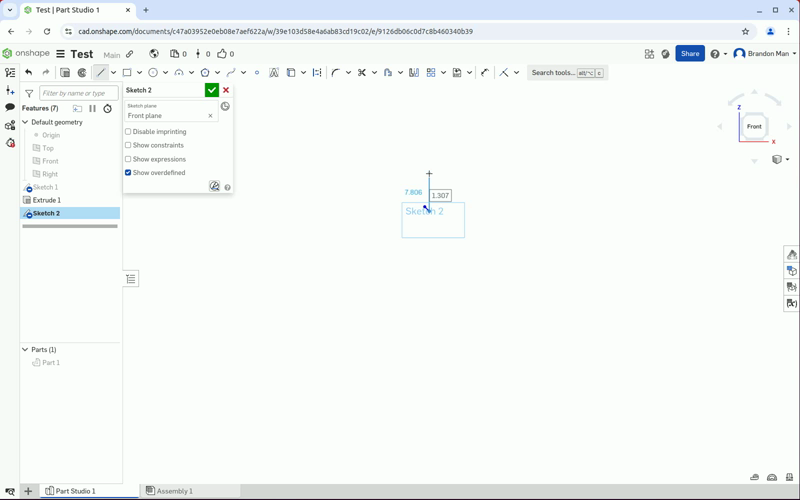
click(429, 173)
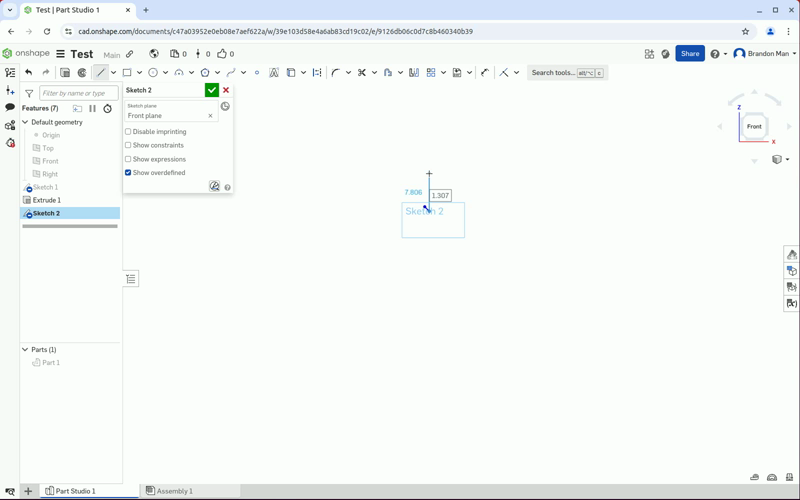
key_up(shift)
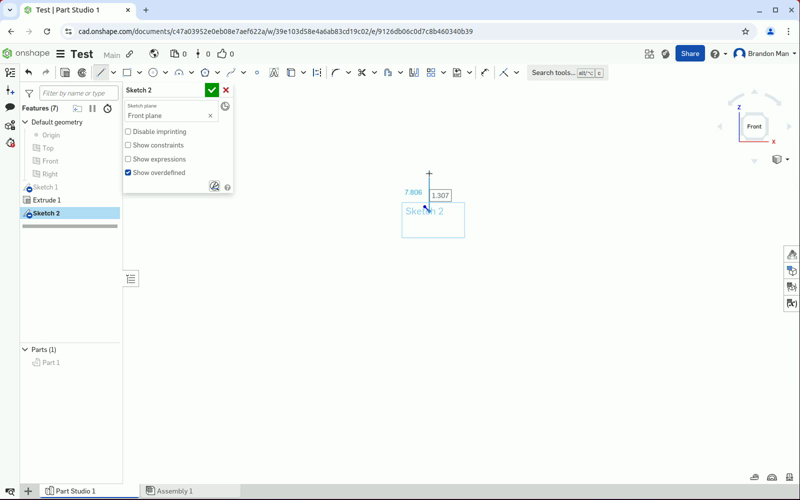
key_down(shift)
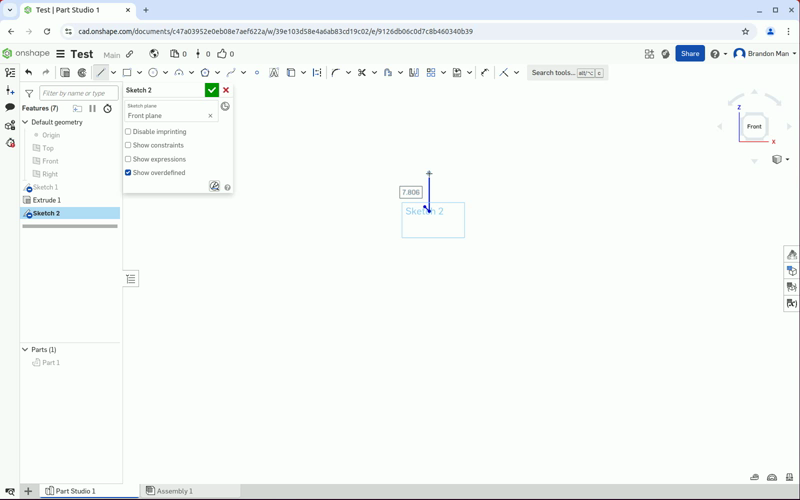
mouse_move(459, 173)
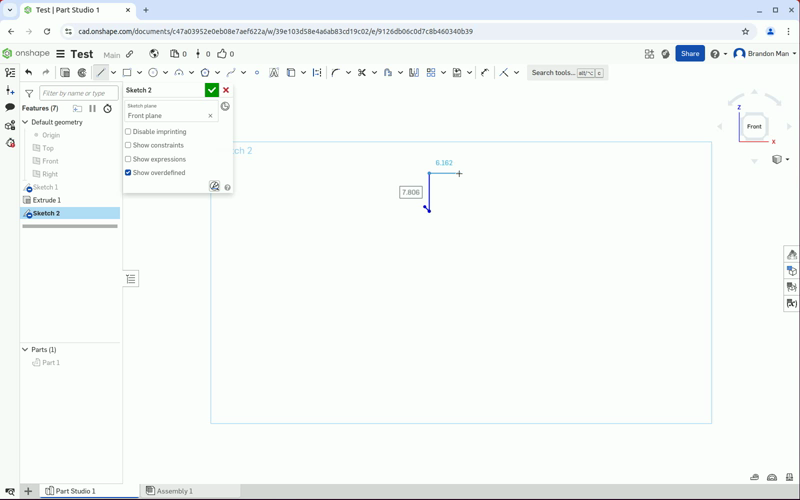
mouse_move(424, 173)
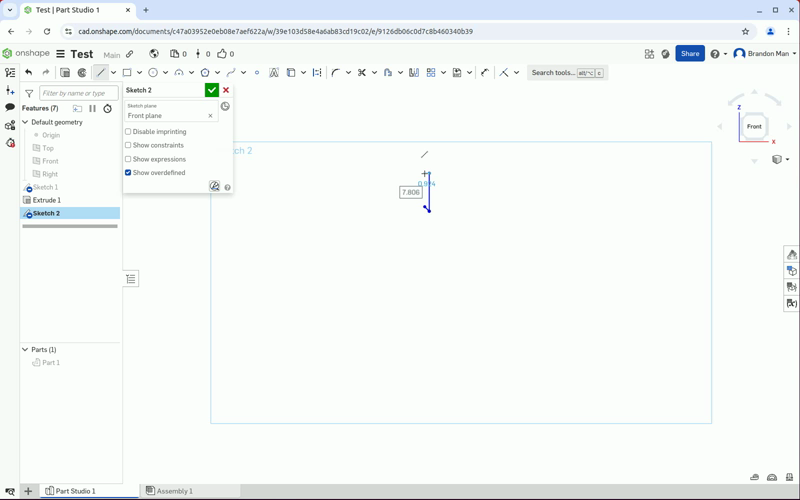
scroll(6)
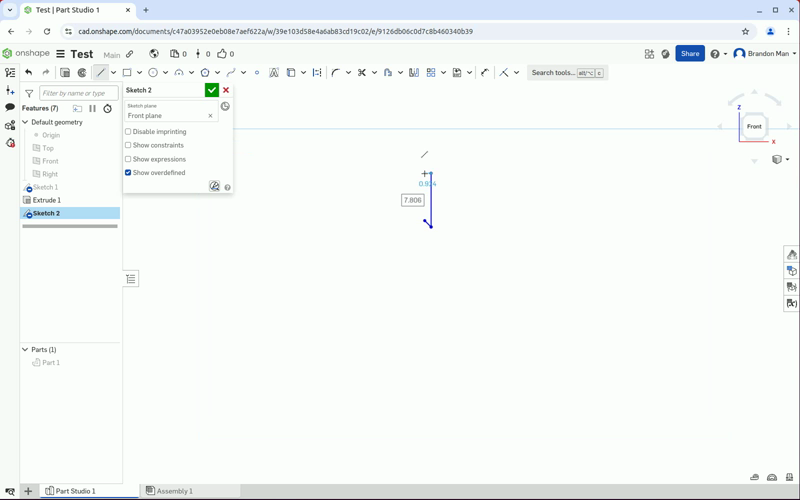
scroll(6)
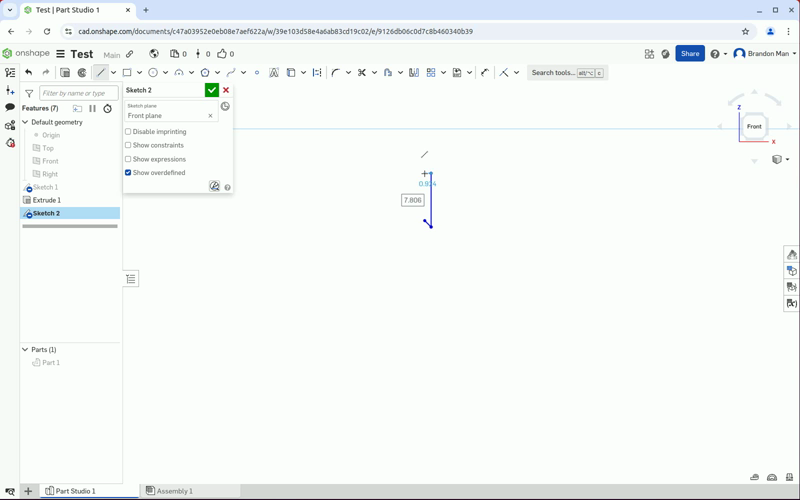
scroll(6)
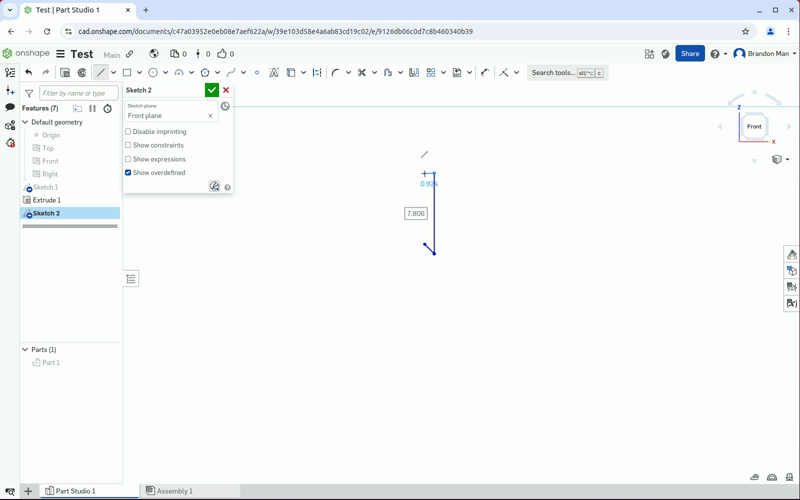
scroll(6)
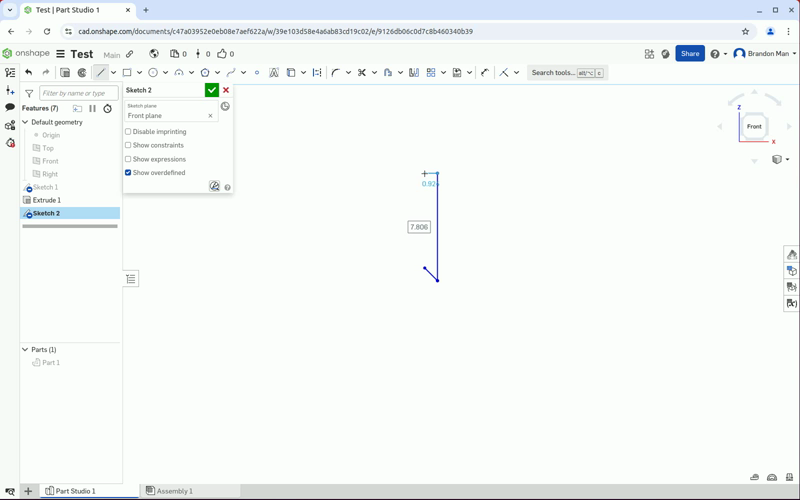
scroll(6)
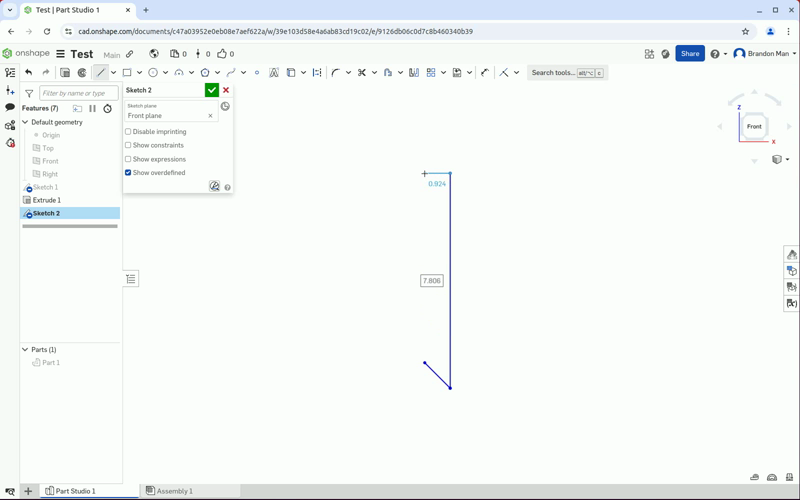
scroll(6)
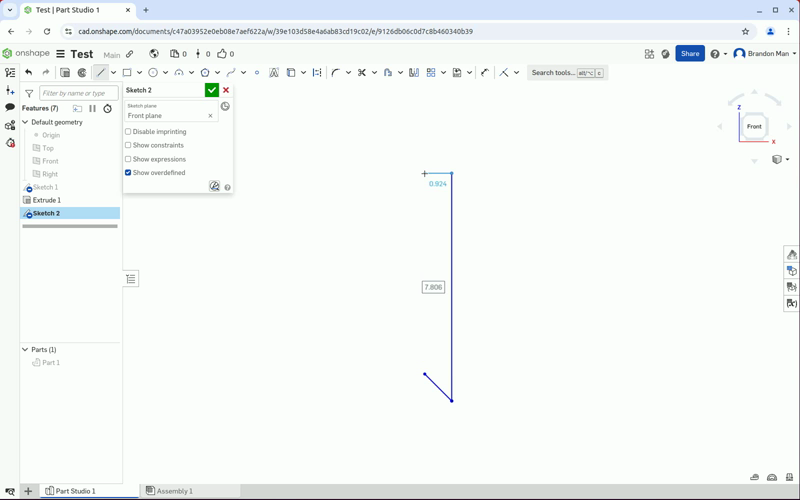
scroll(6)
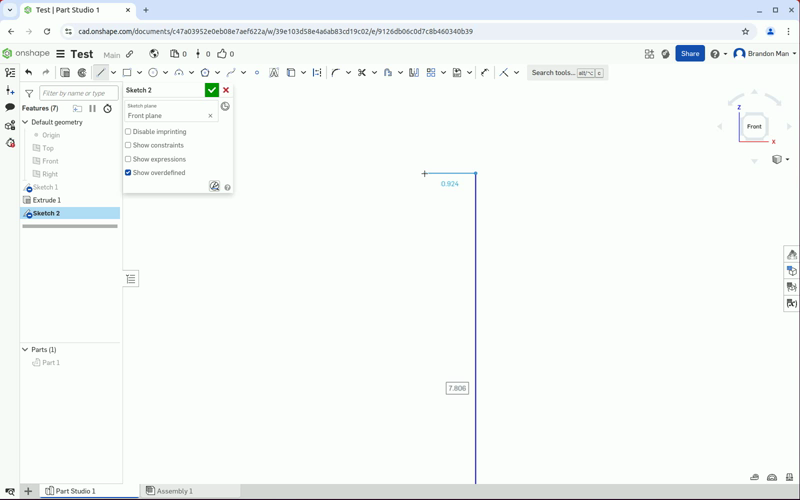
click(424, 173)
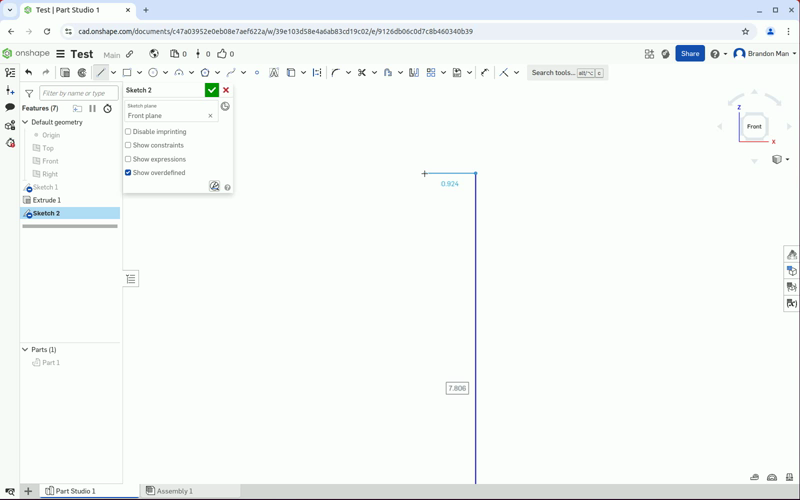
scroll(-6)
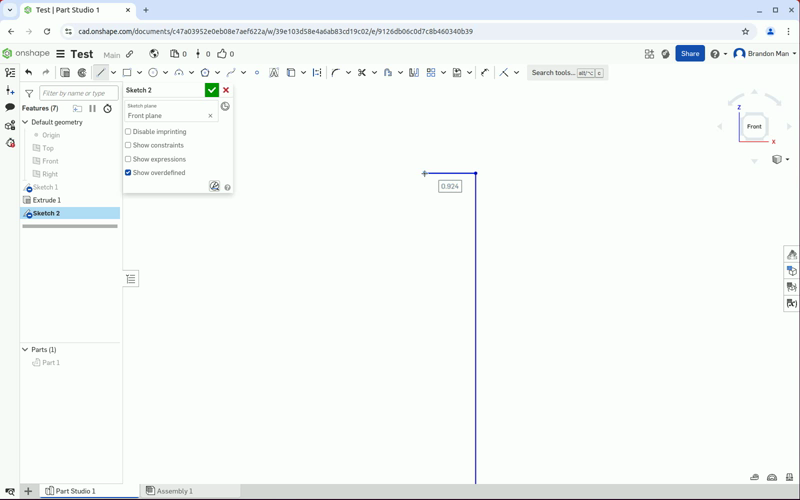
scroll(-6)
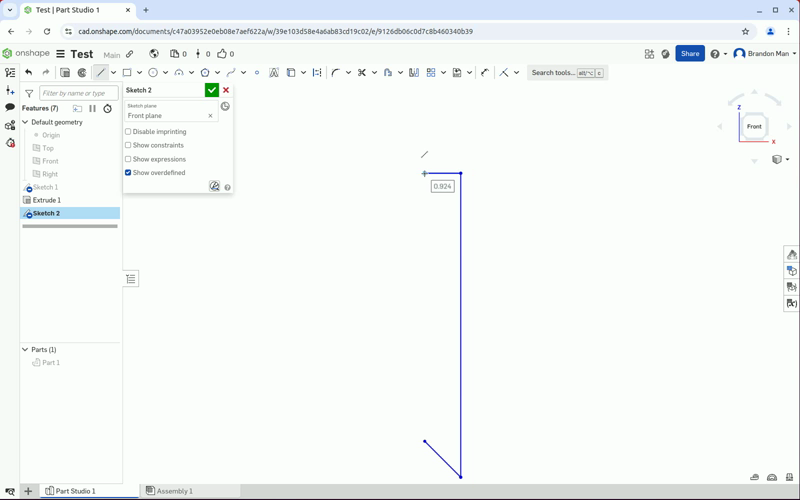
scroll(-6)
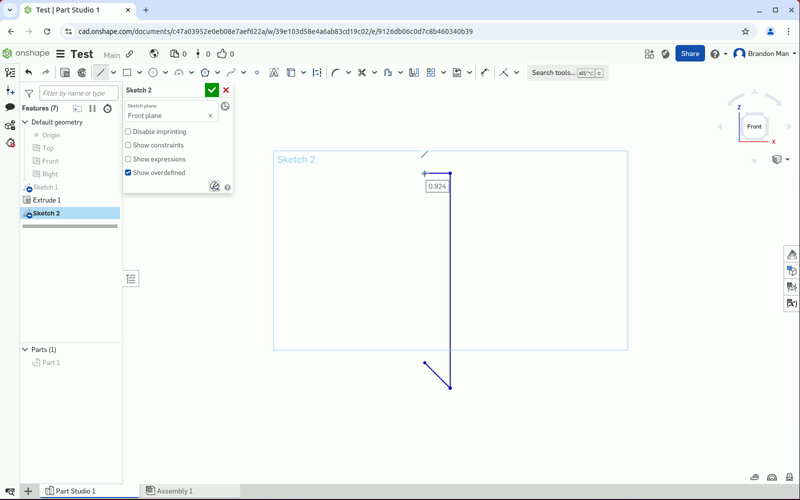
scroll(-6)
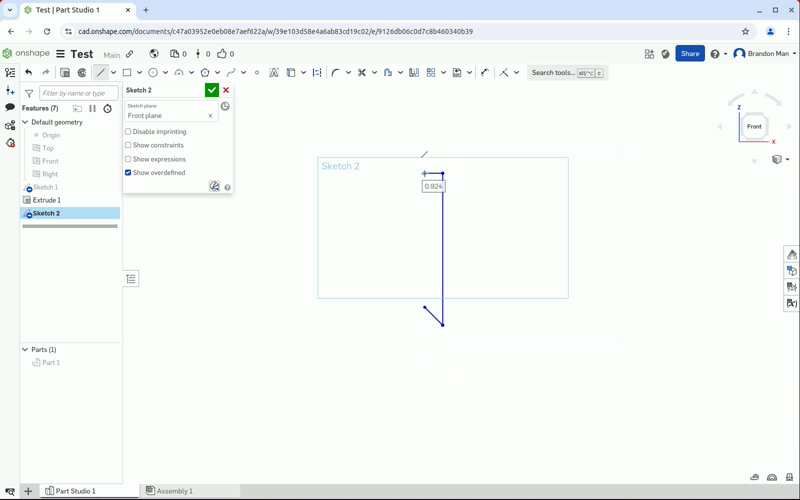
scroll(-6)
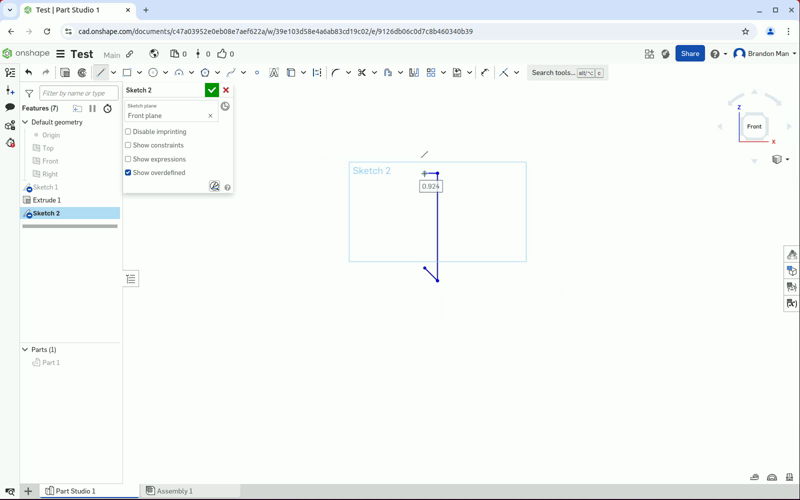
scroll(-6)
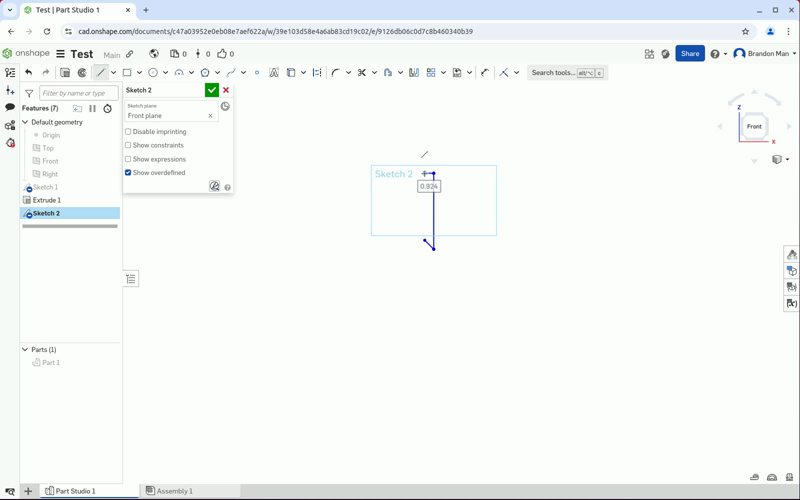
scroll(-6)
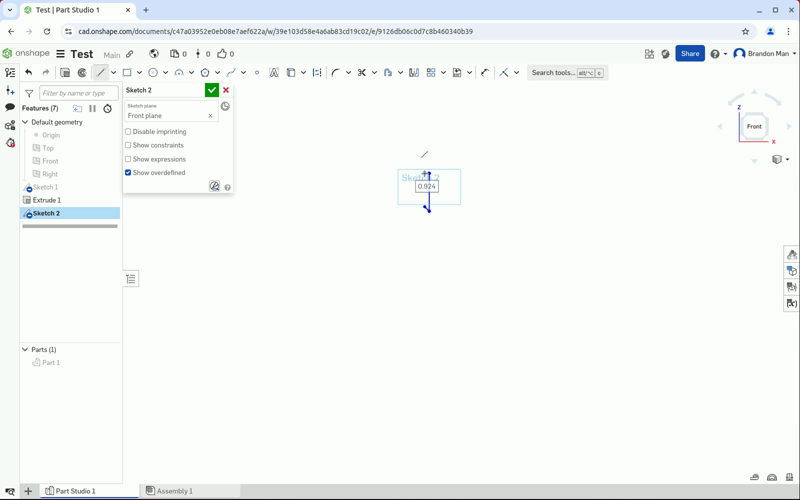
key_up(shift)
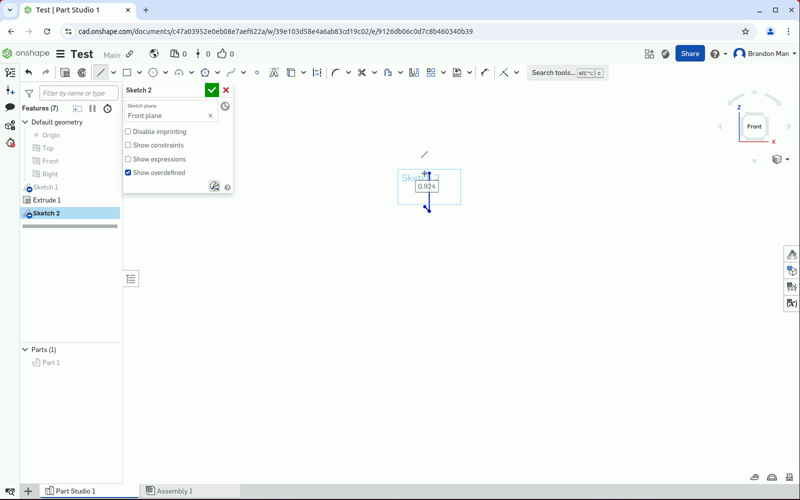
mouse_move(454, 173)
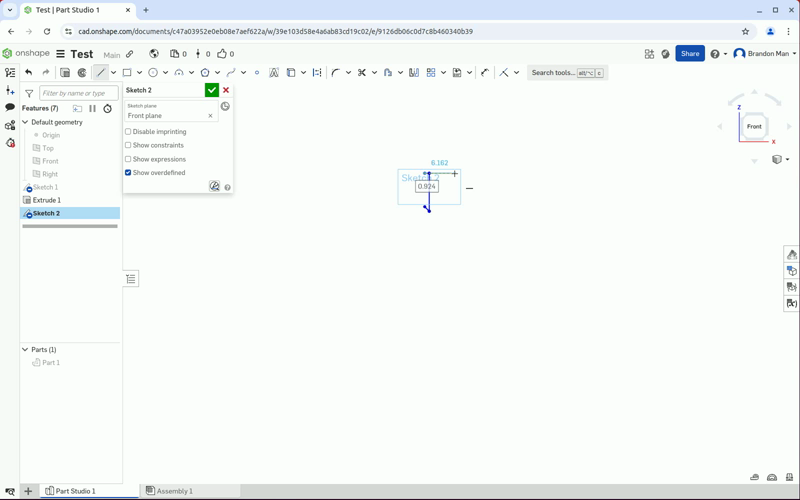
key_down(shift)
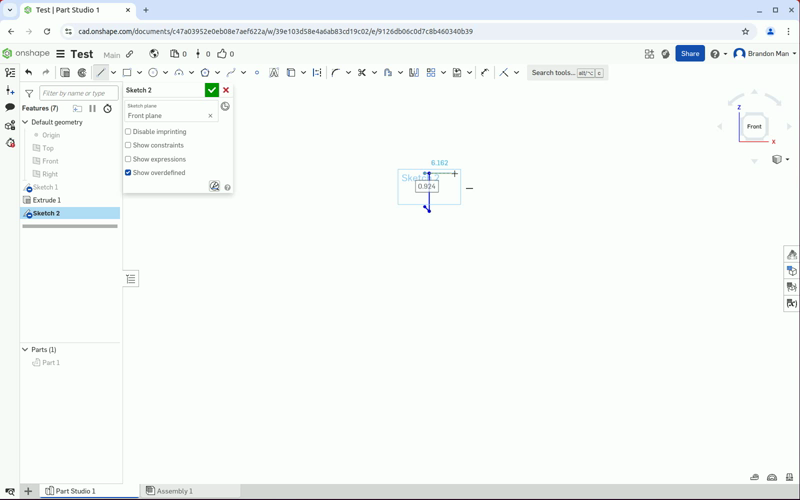
mouse_move(424, 206)
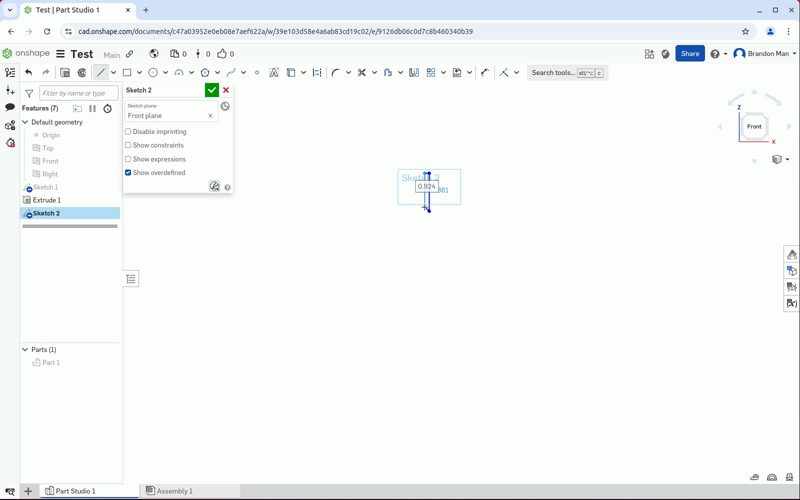
key_up(shift)
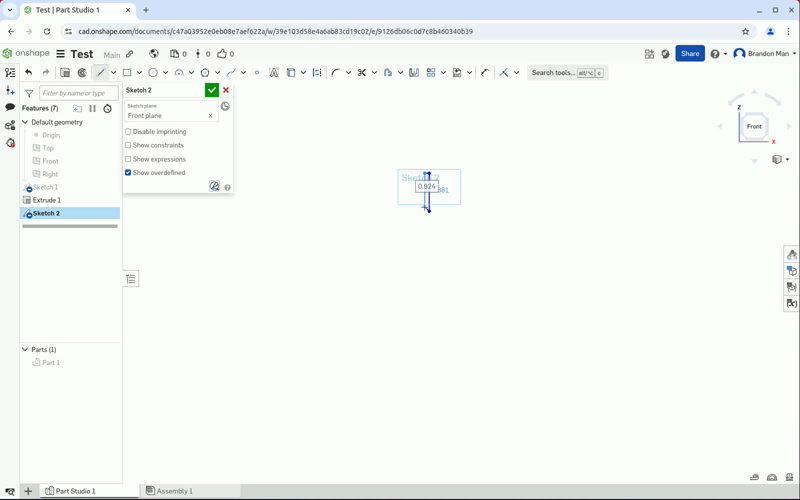
click(424, 206)
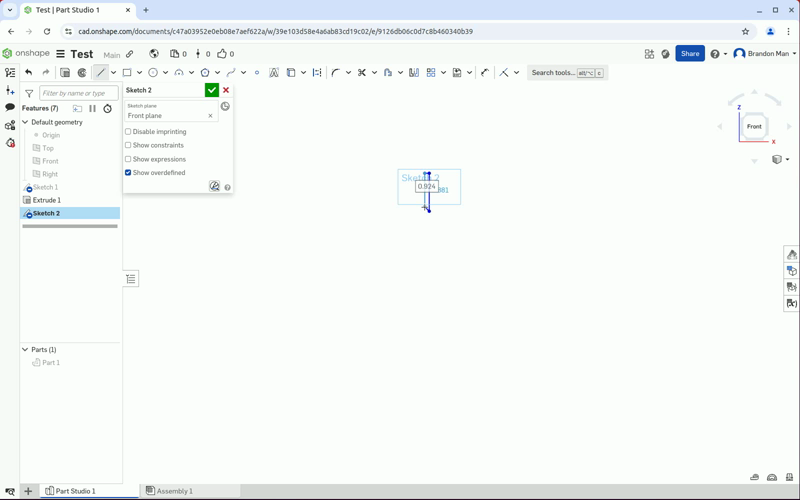
key(esc)
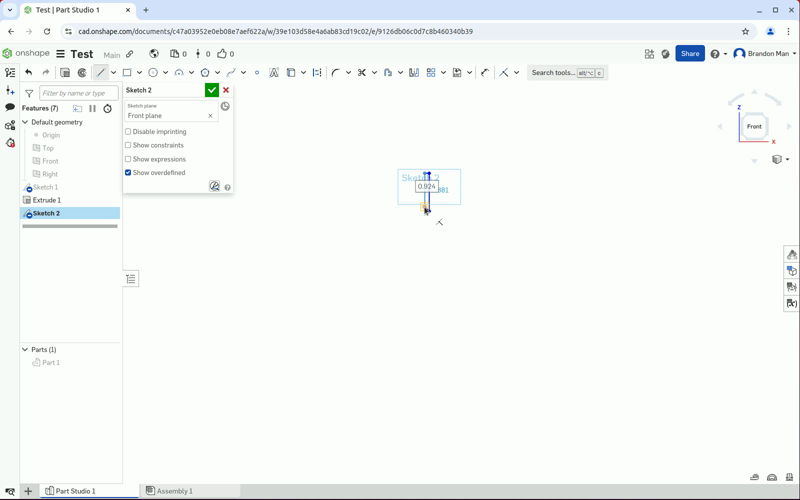
mouse_move(427, 174)
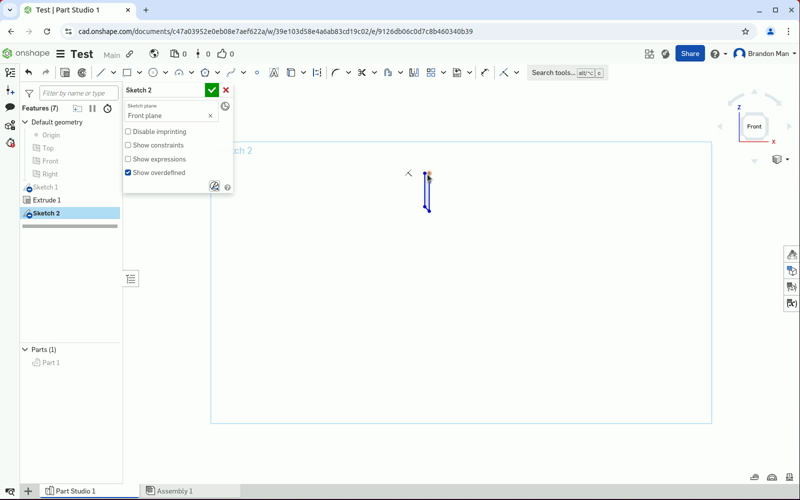
scroll(6)
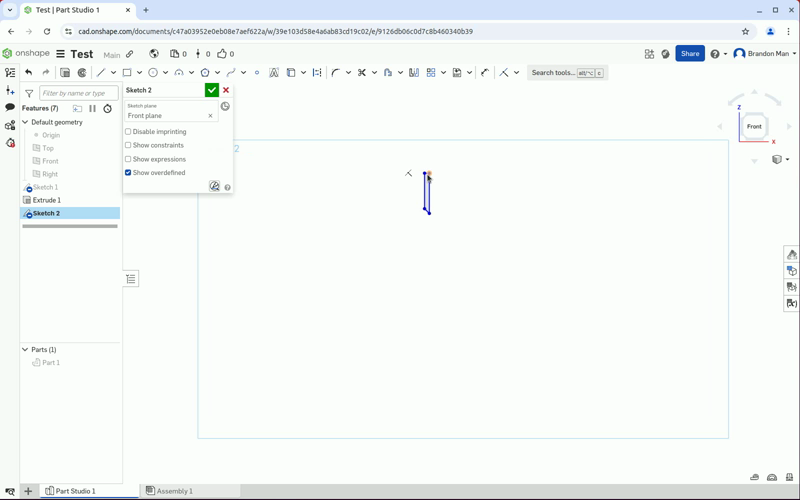
scroll(6)
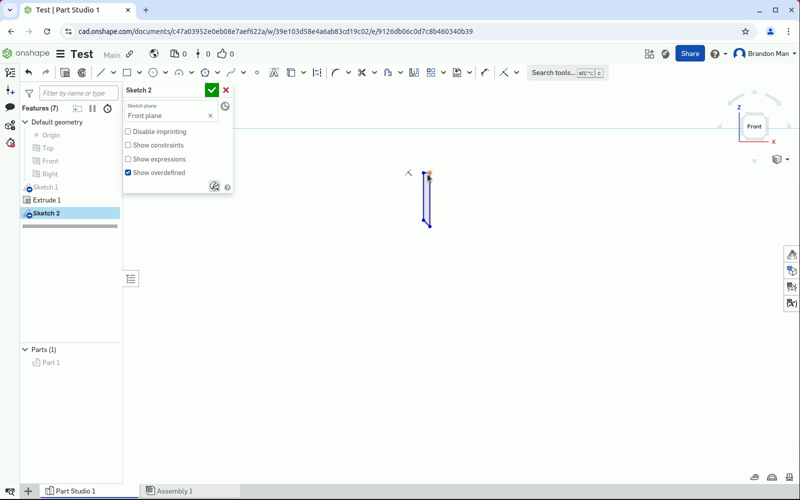
scroll(6)
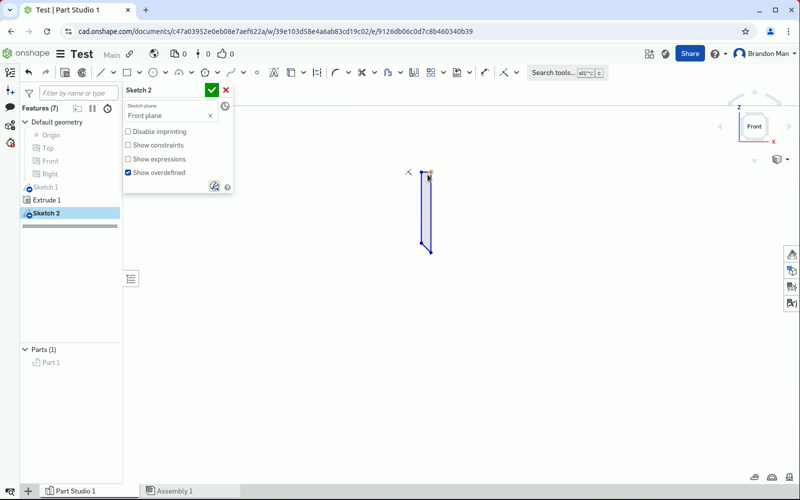
scroll(6)
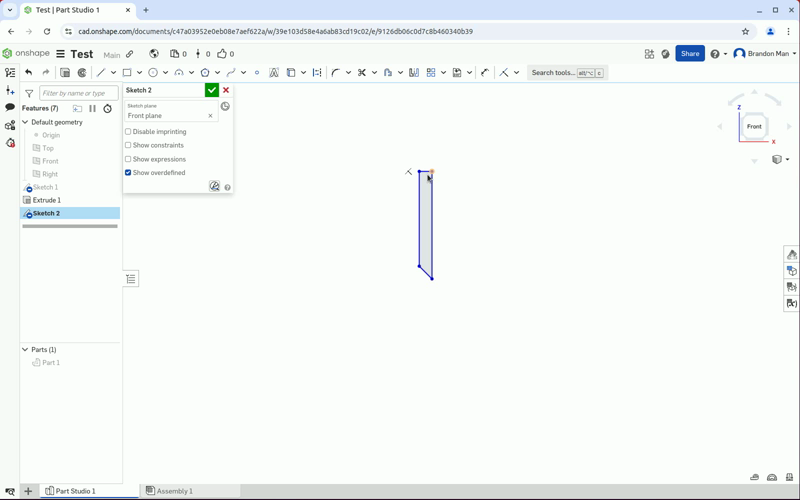
scroll(6)
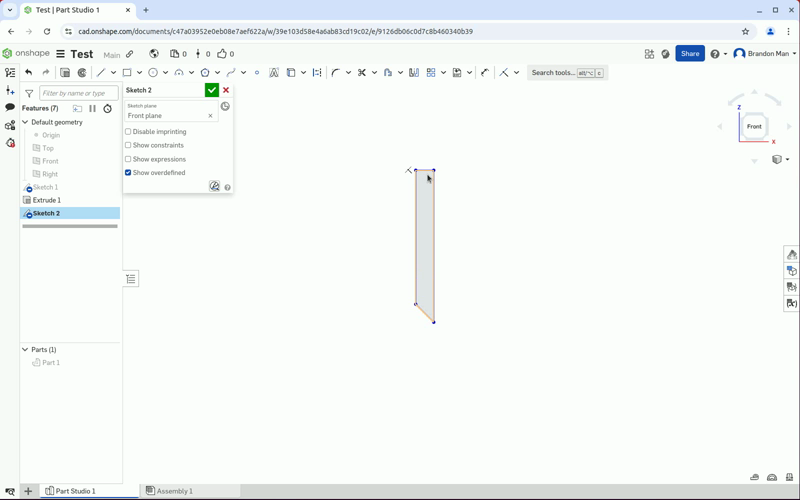
scroll(6)
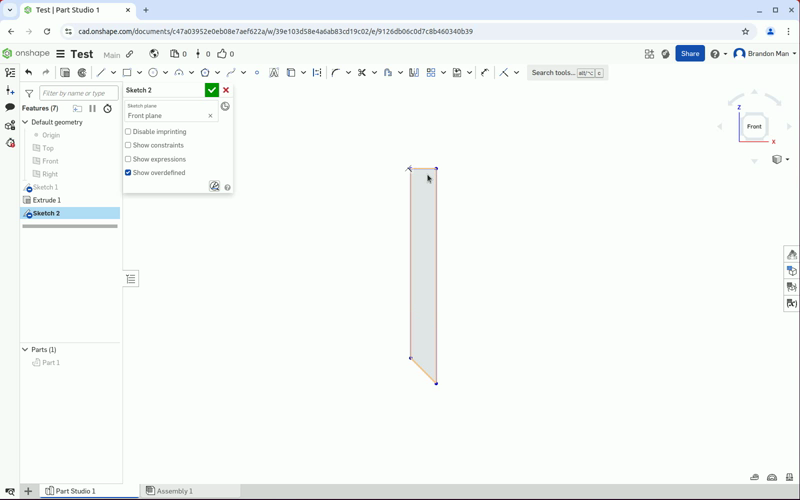
scroll(6)
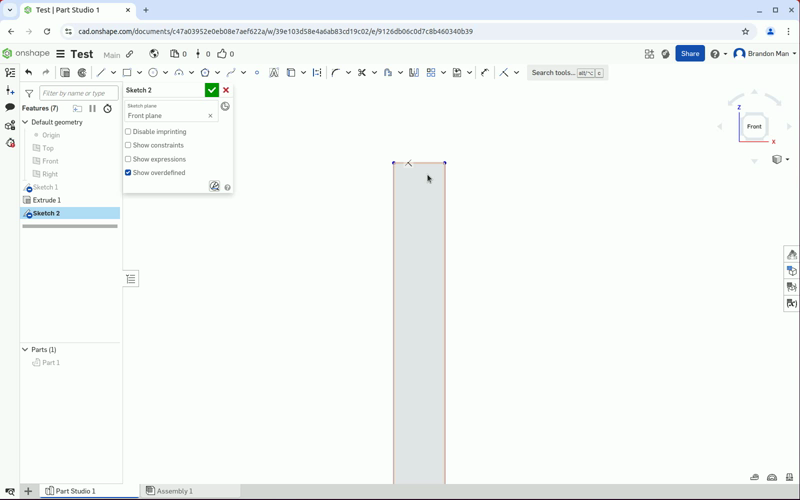
click(427, 174)
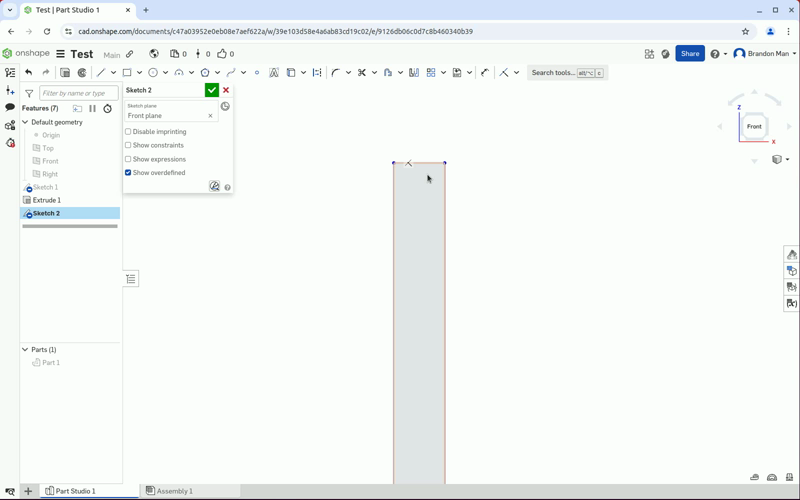
scroll(-6)
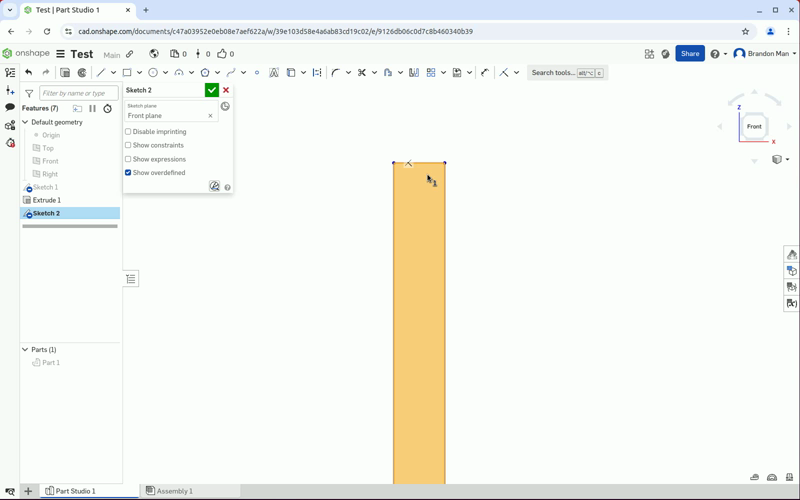
scroll(-6)
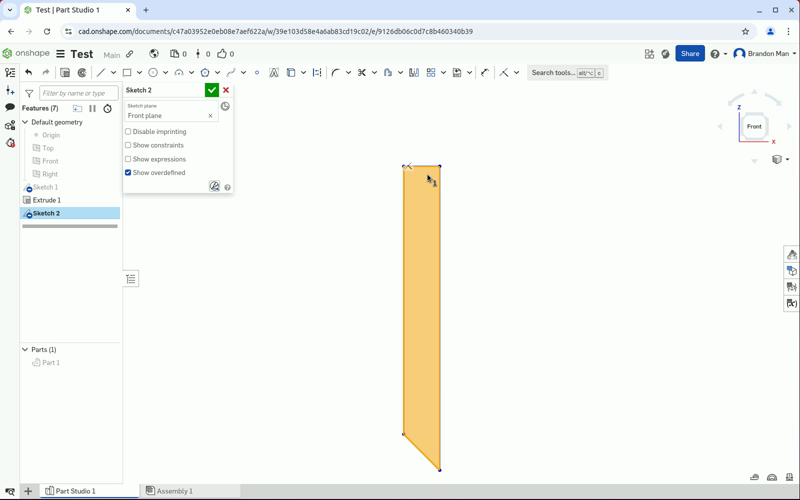
scroll(-6)
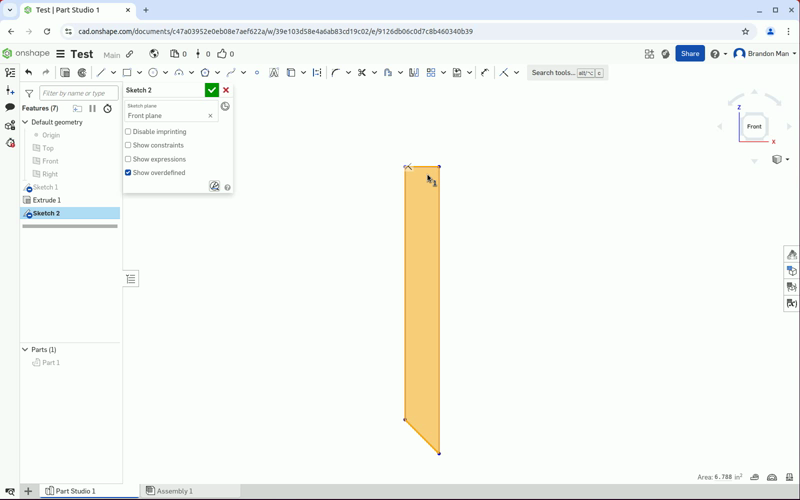
scroll(-6)
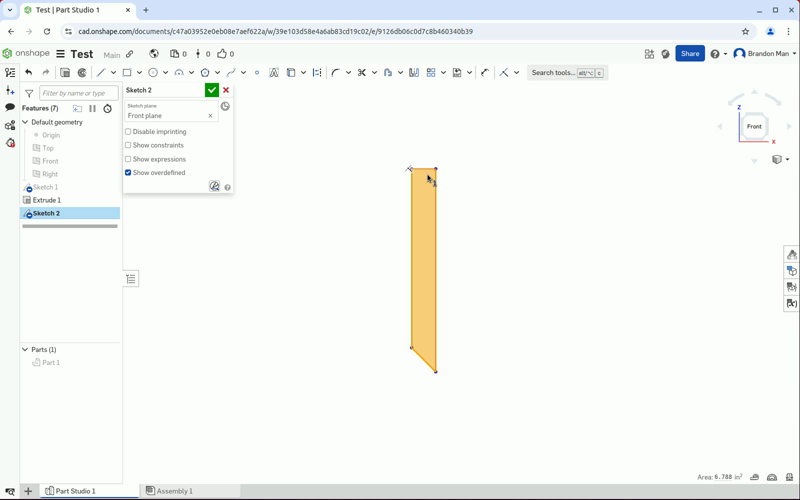
scroll(-6)
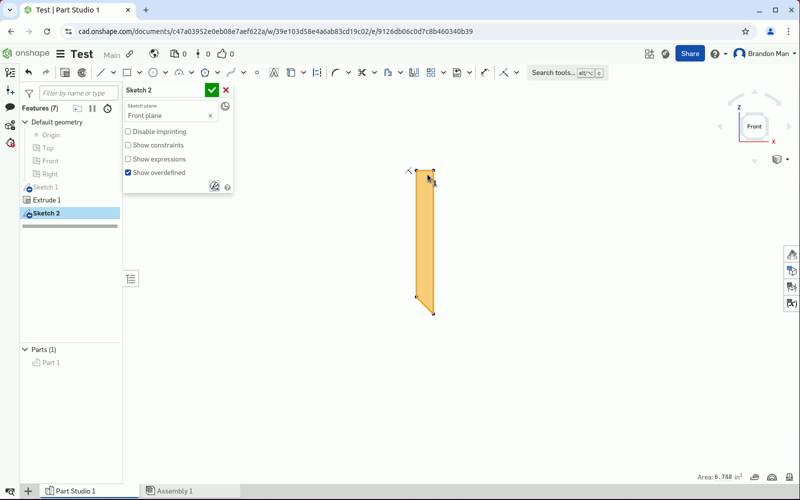
scroll(-6)
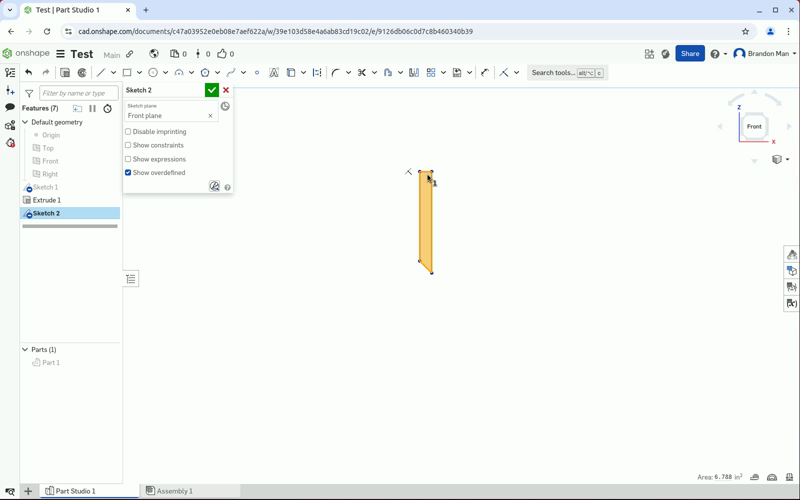
scroll(-6)
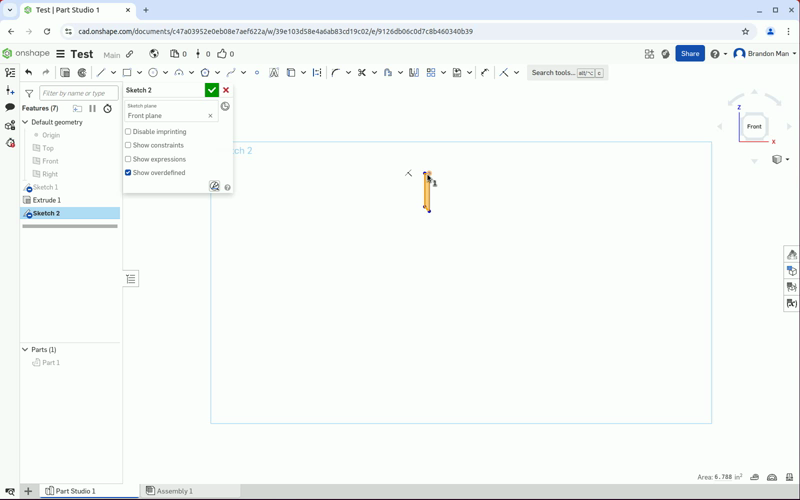
mouse_move(73, 352)
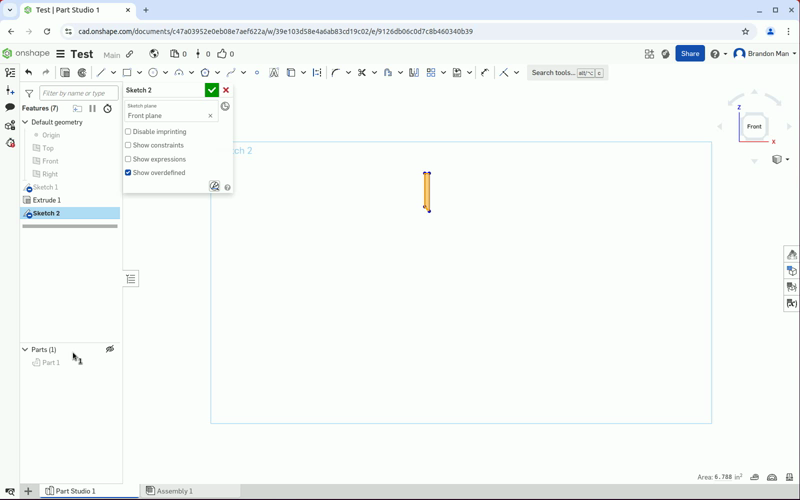
key(shift+y)
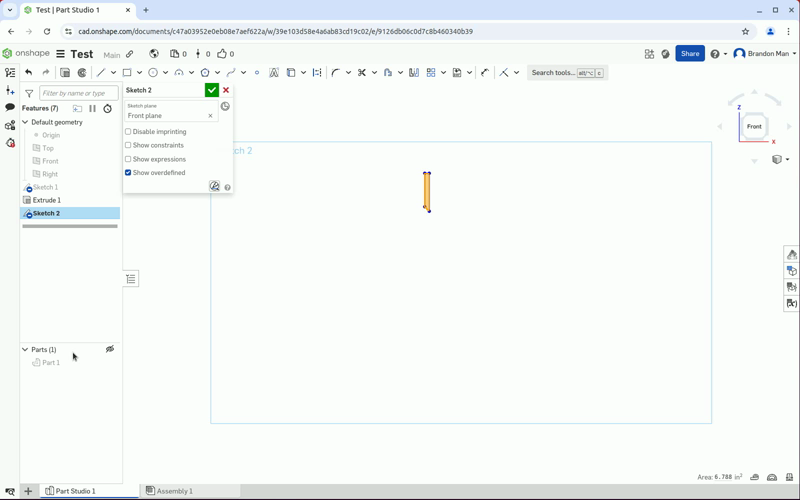
key(shift+e)
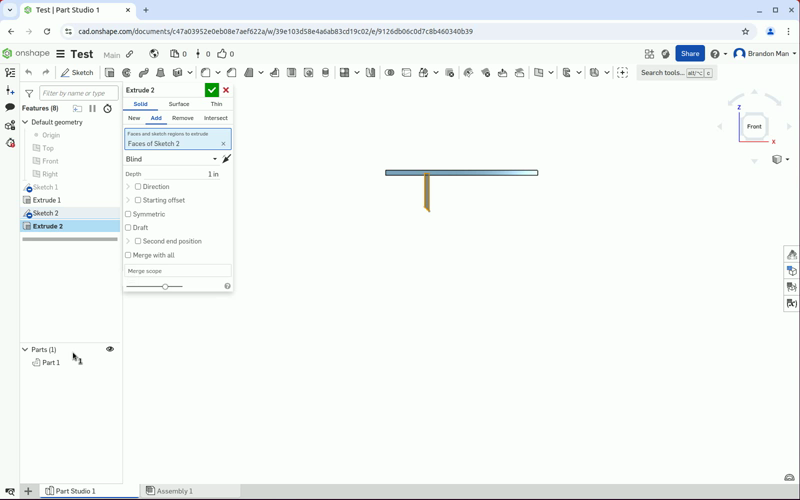
mouse_move(143, 106)
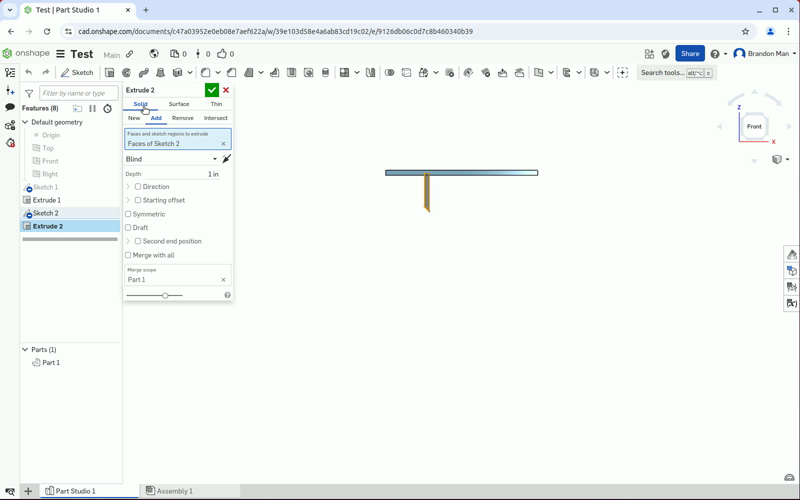
click(143, 106)
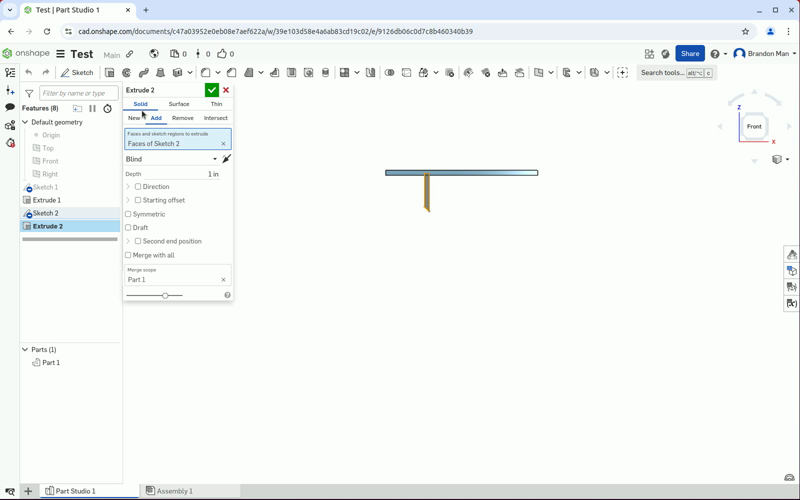
mouse_move(137, 120)
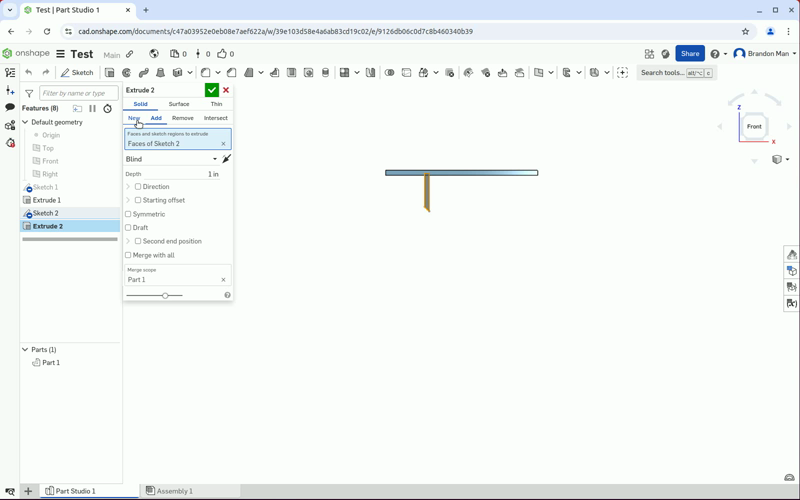
click(137, 120)
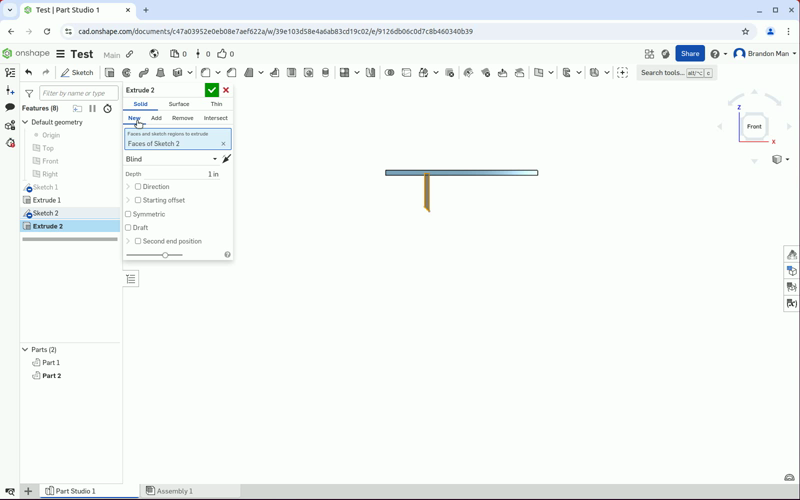
key(tab, 4)
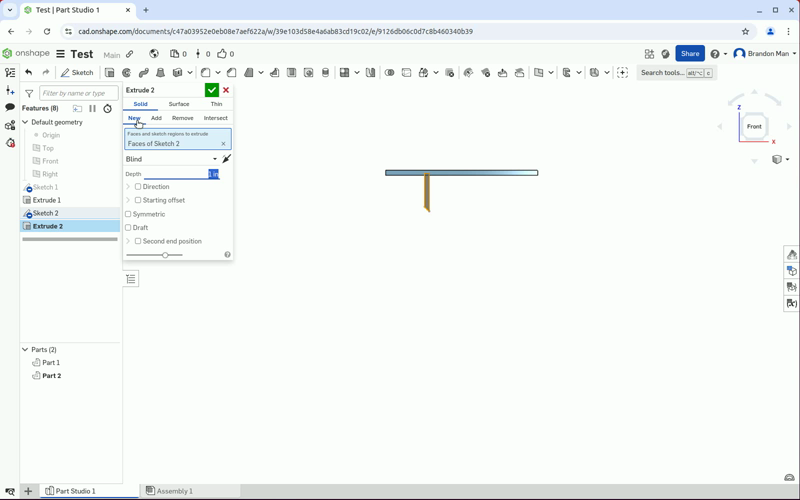
text(5.296)
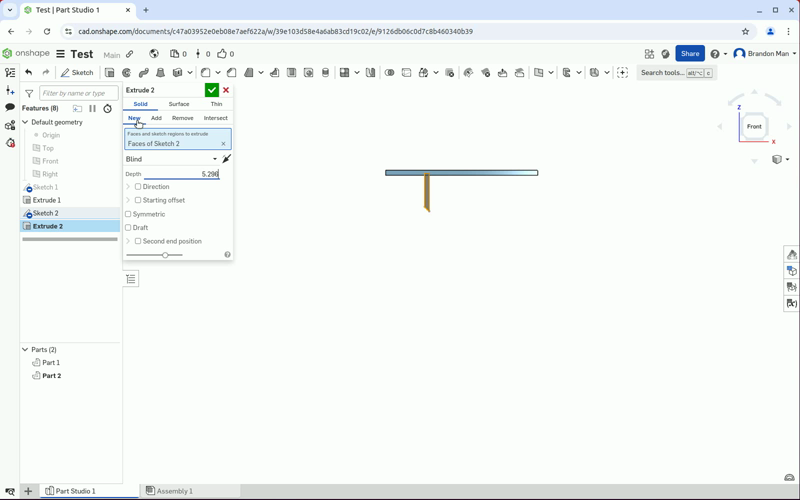
key(enter)
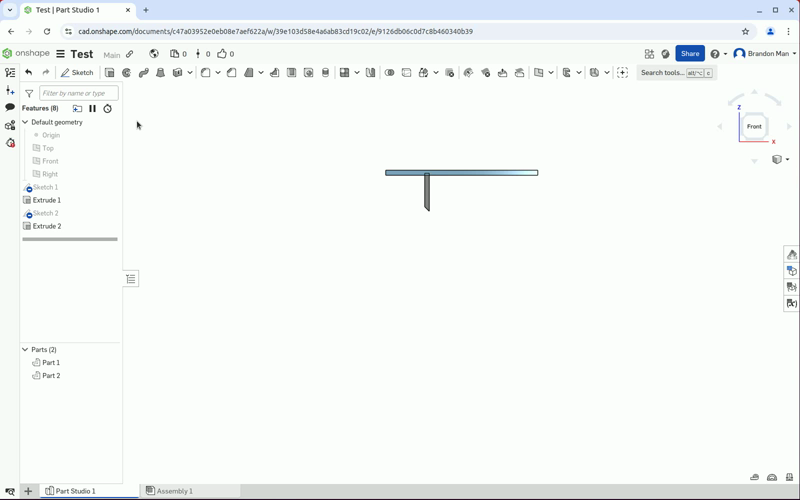
key(shift+h)
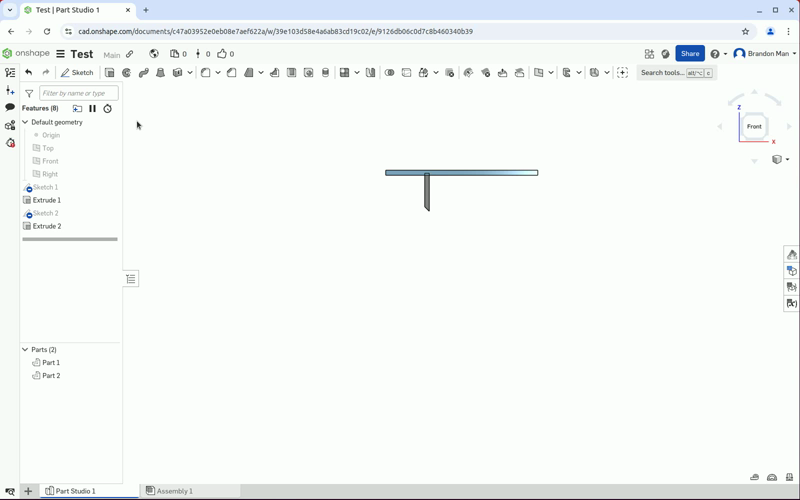
key(shift+h)
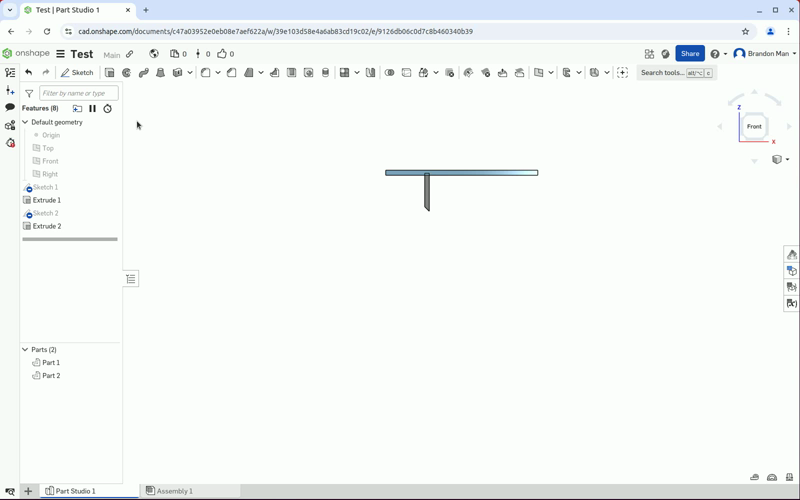
mouse_move(73, 189)
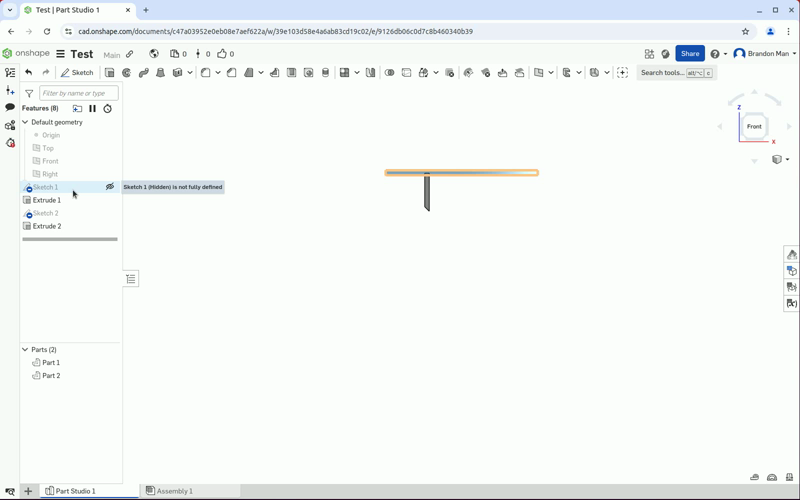
click(73, 189)
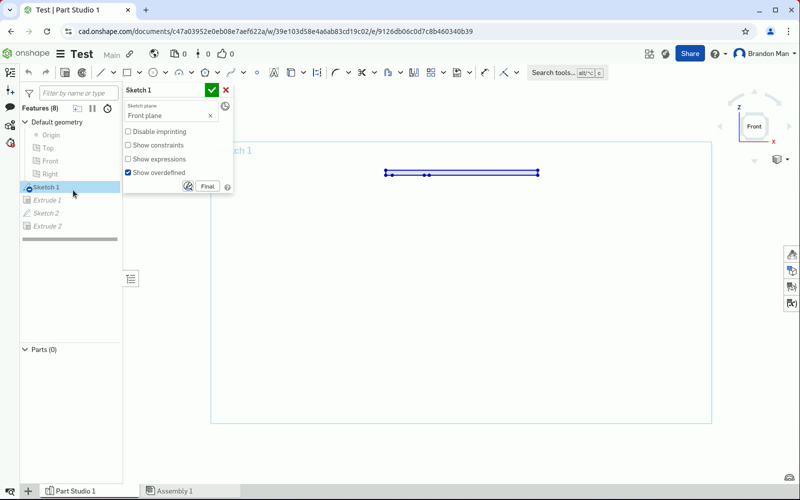
mouse_move(229, 92)
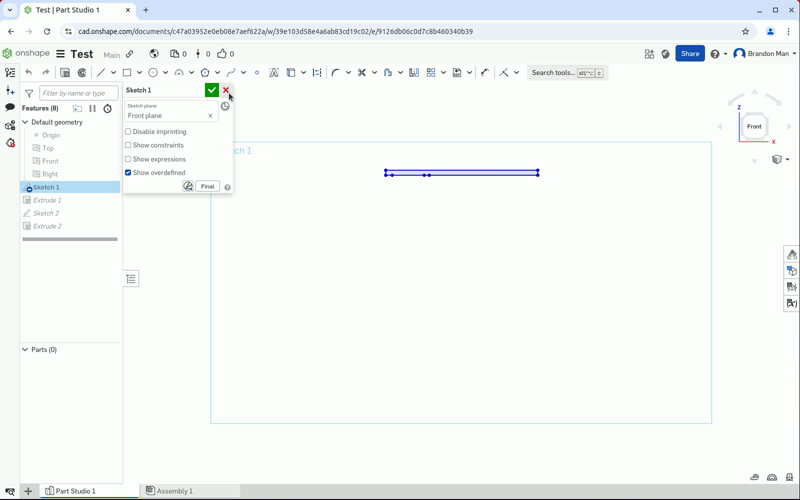
click(229, 92)
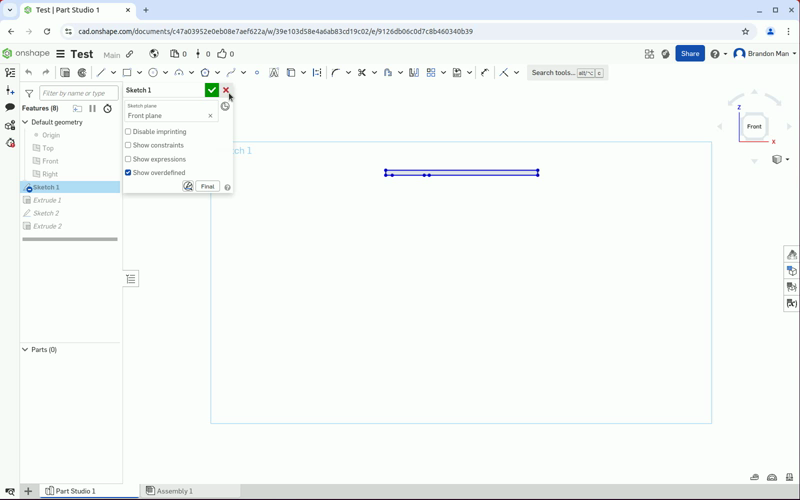
key(shift+s)
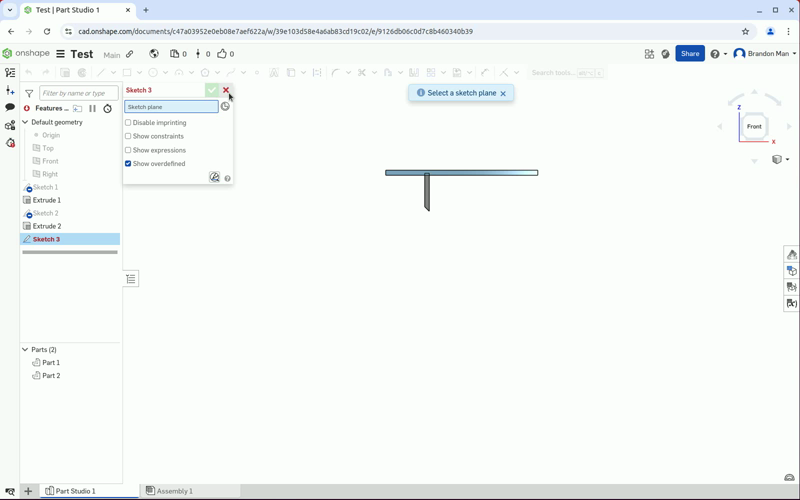
mouse_move(73, 163)
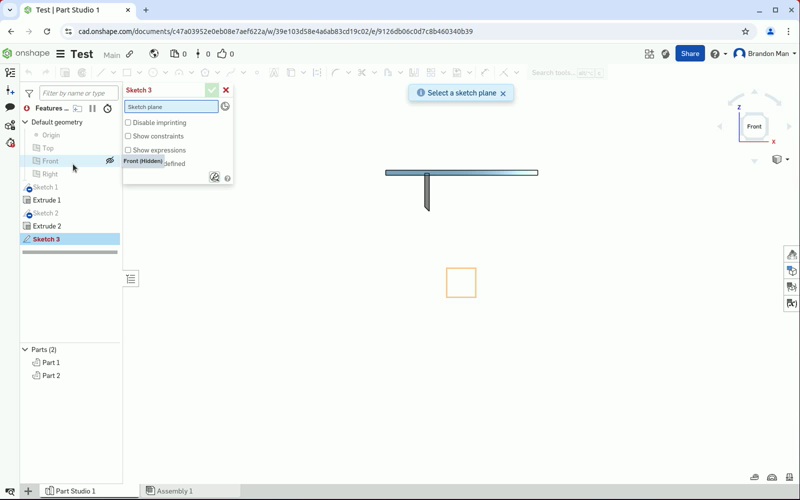
click(73, 163)
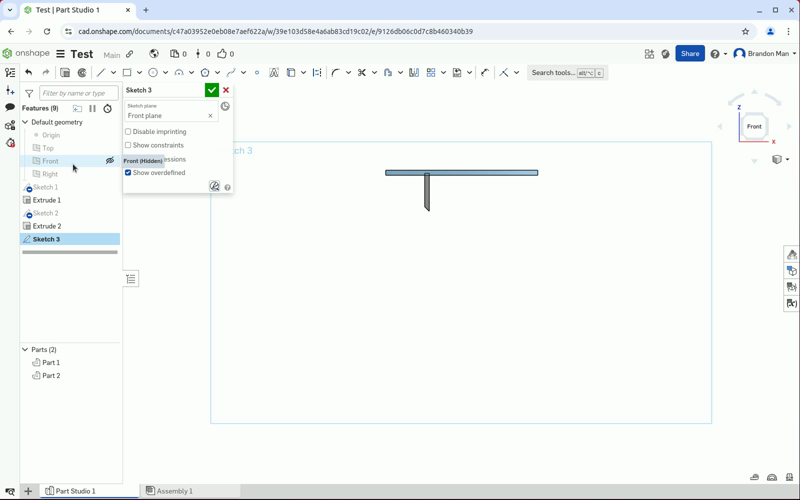
mouse_move(73, 352)
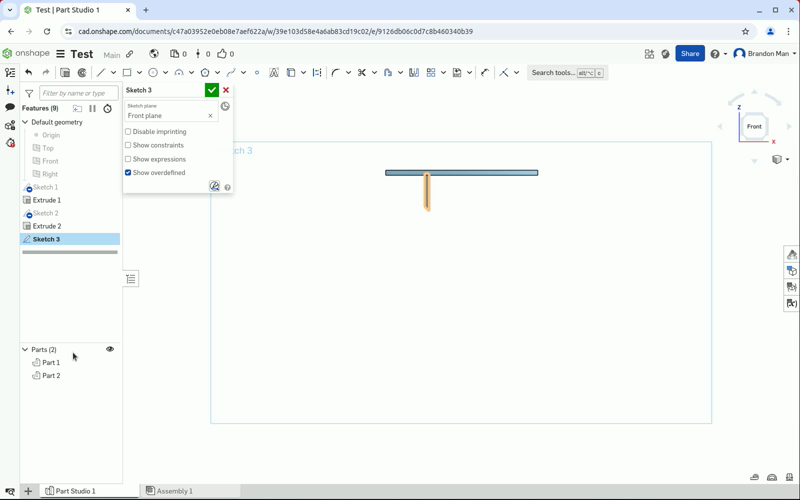
key(y)
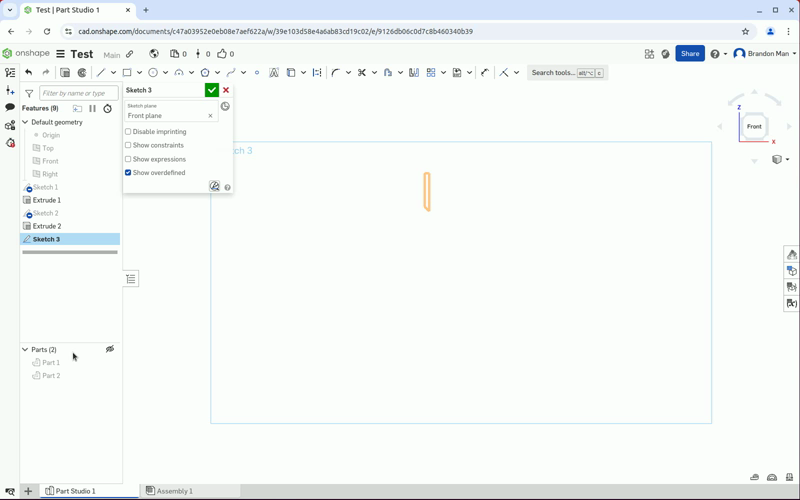
key(l)
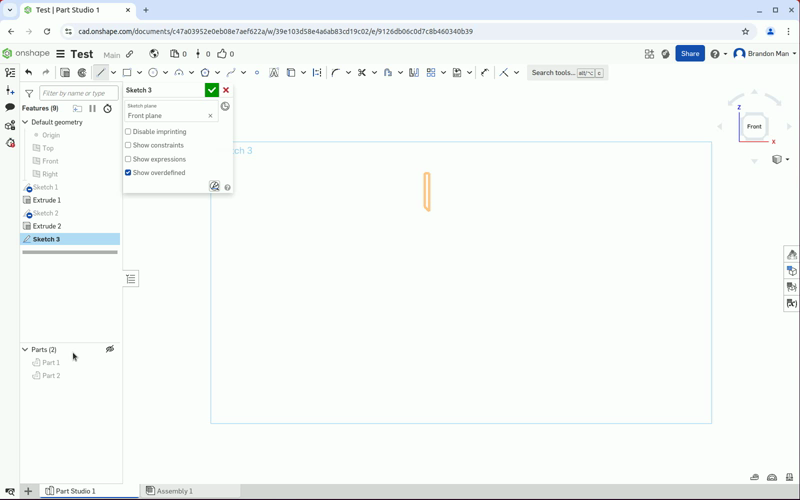
key_down(shift)
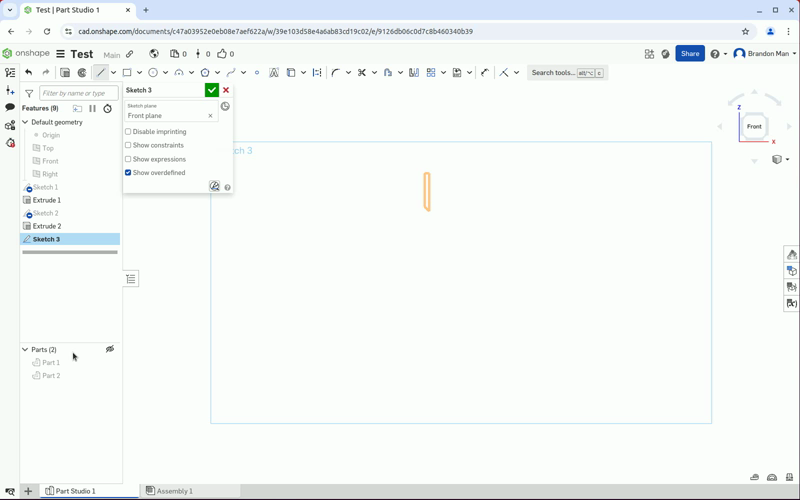
mouse_move(499, 325)
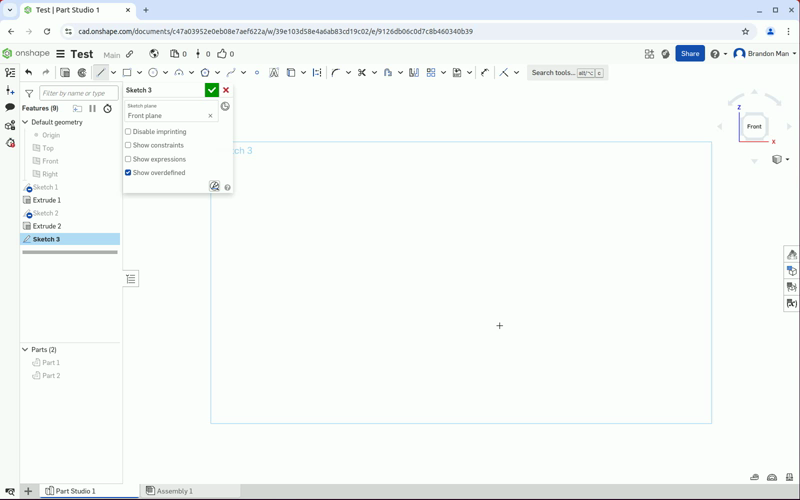
click(499, 325)
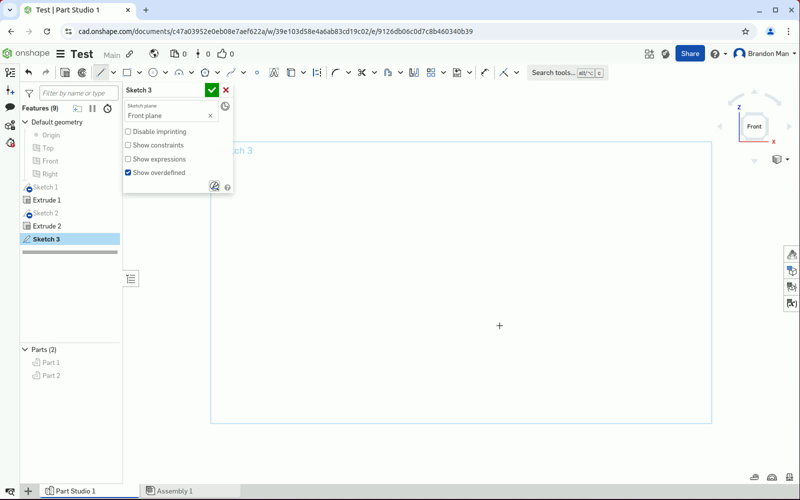
key_up(shift)
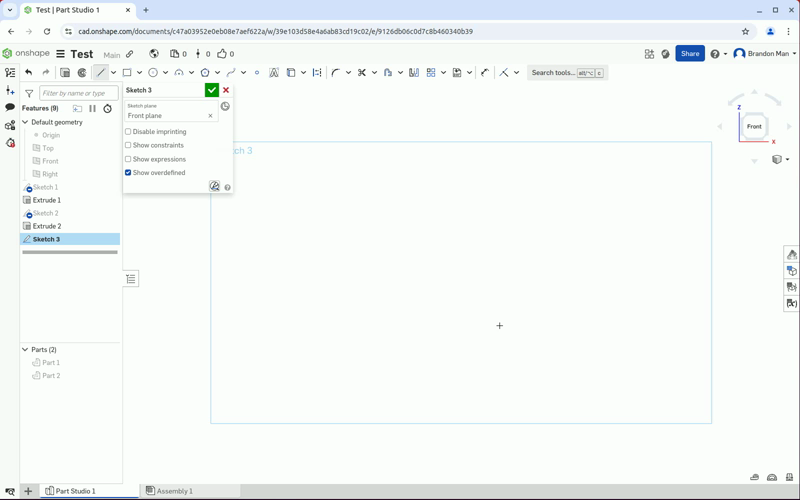
key_down(shift)
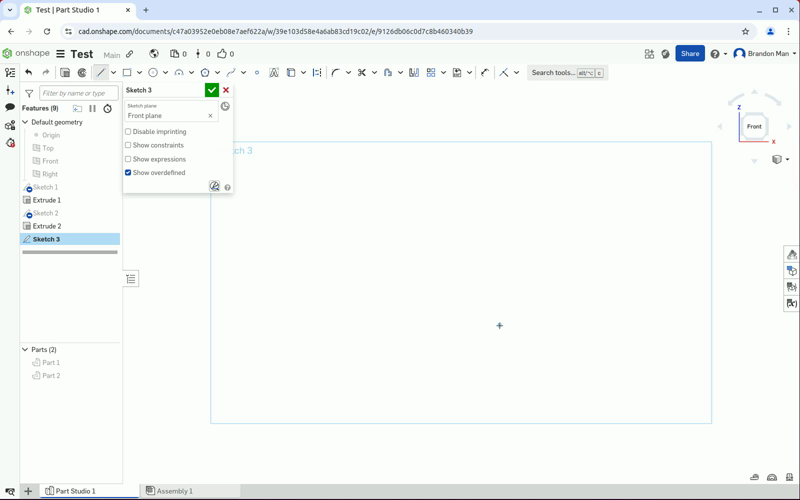
mouse_move(529, 325)
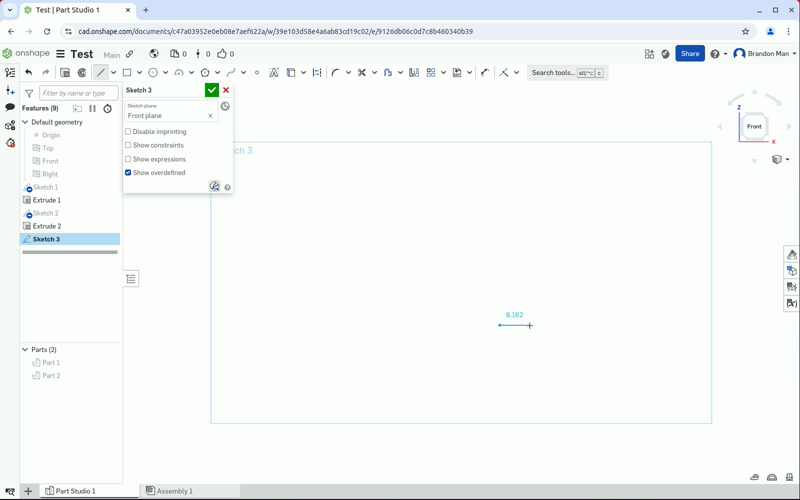
mouse_move(503, 325)
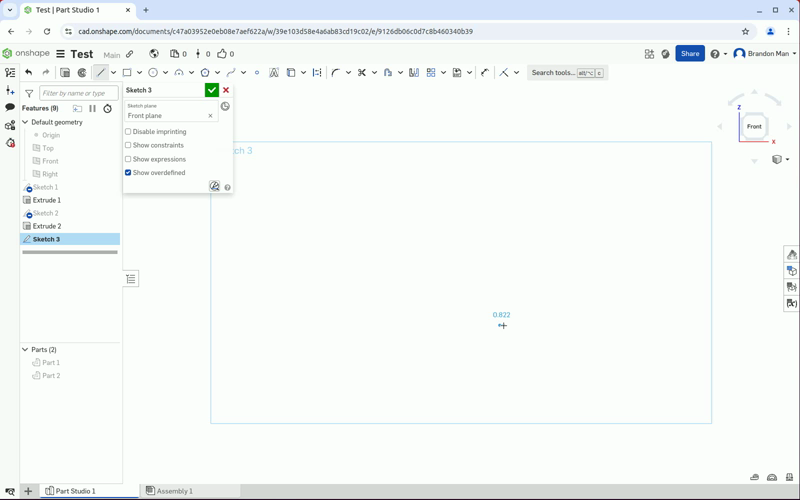
scroll(6)
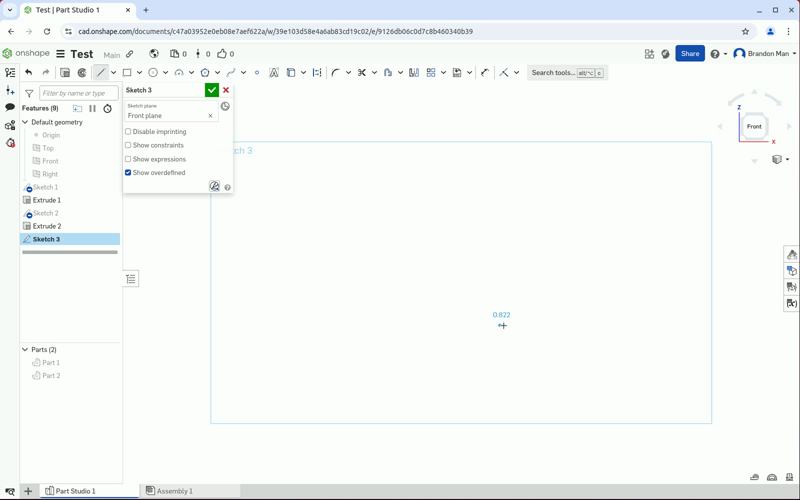
scroll(6)
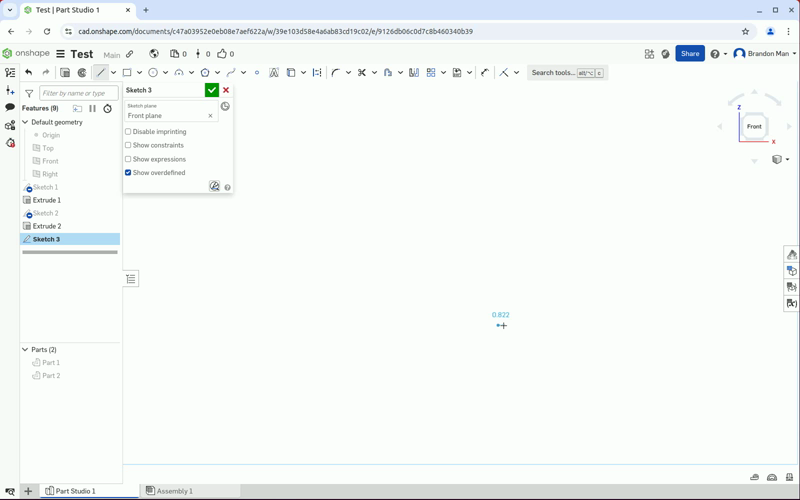
scroll(6)
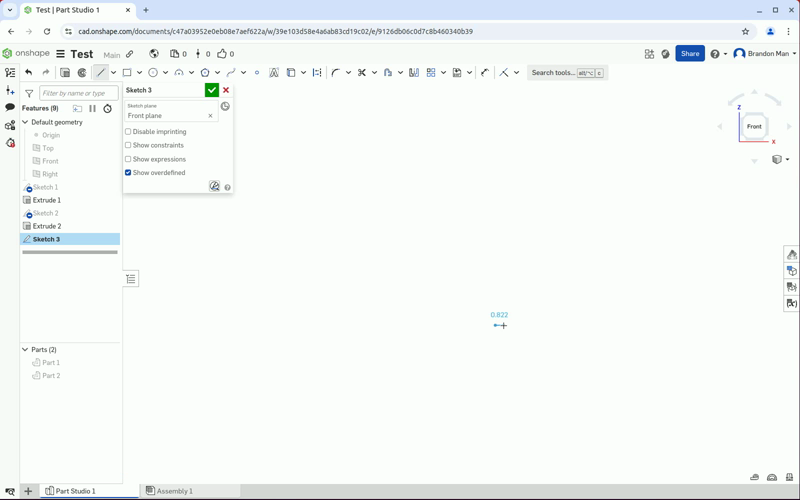
scroll(6)
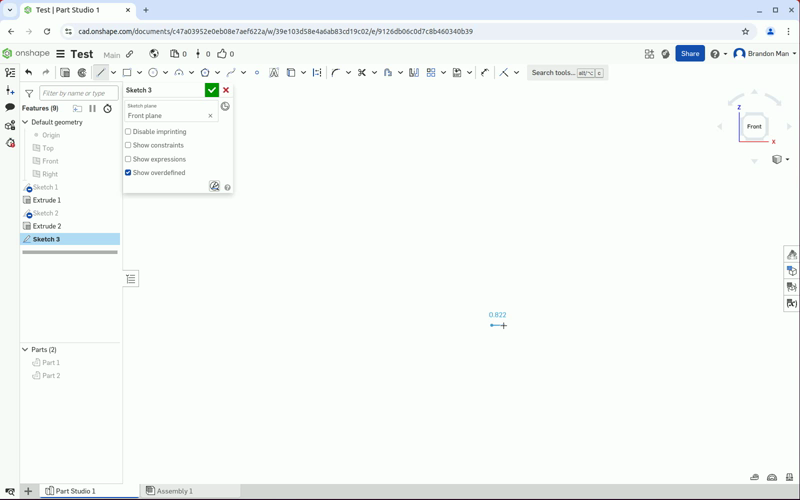
scroll(6)
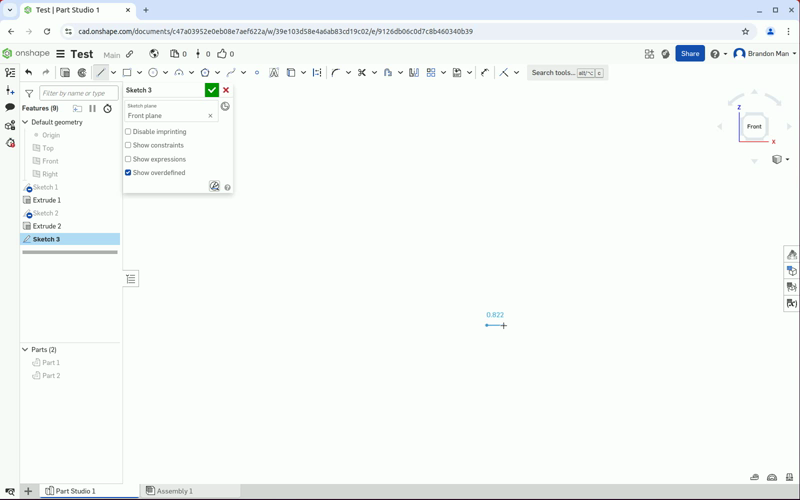
scroll(6)
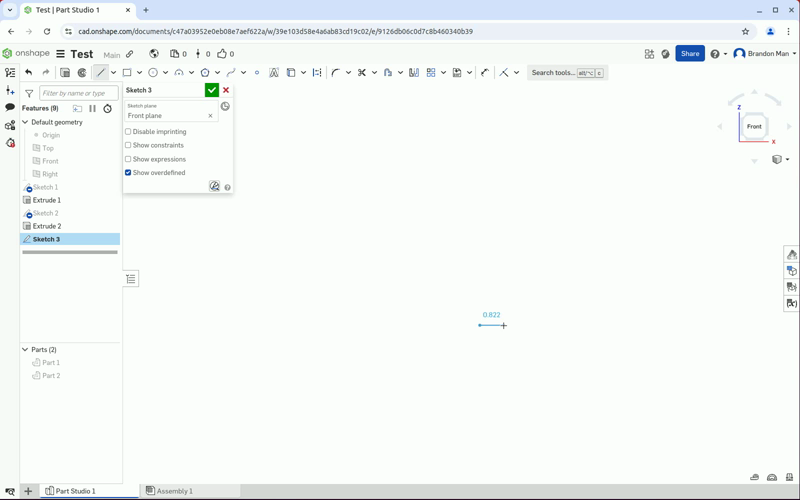
scroll(6)
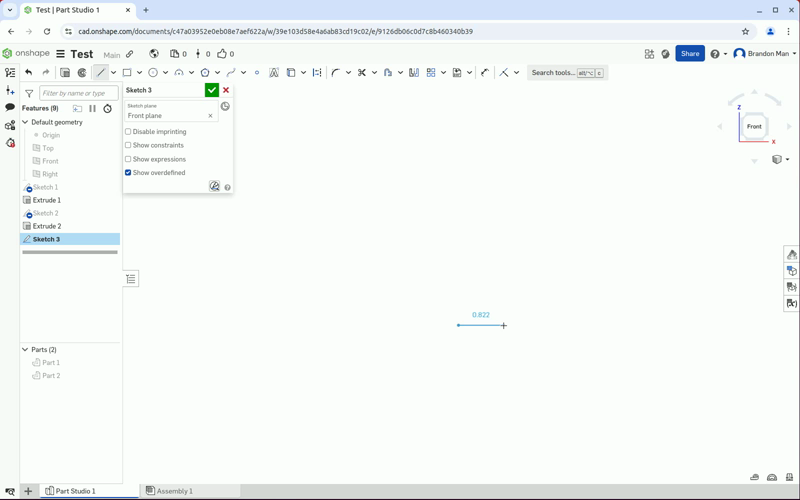
click(503, 325)
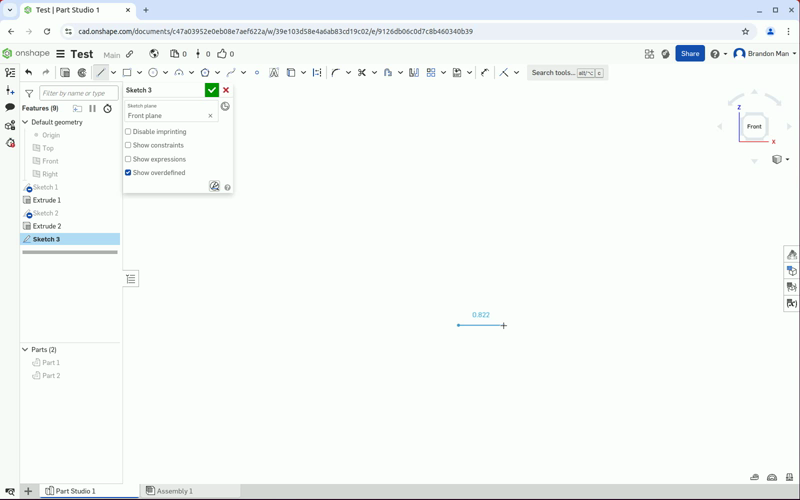
scroll(-6)
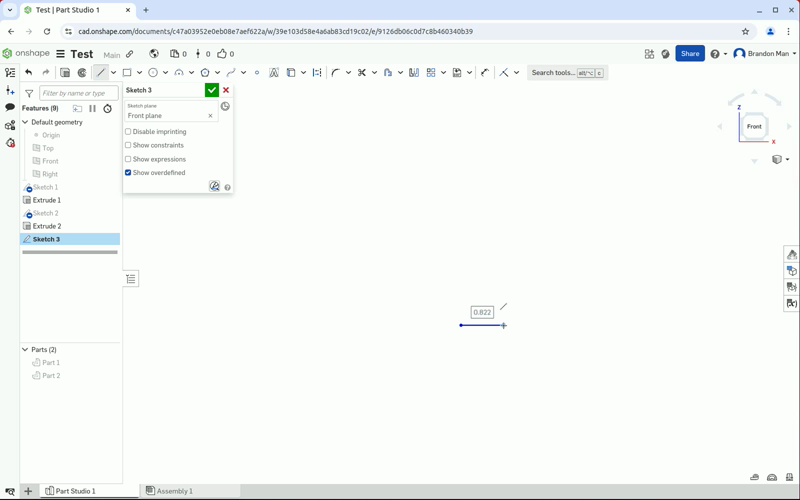
scroll(-6)
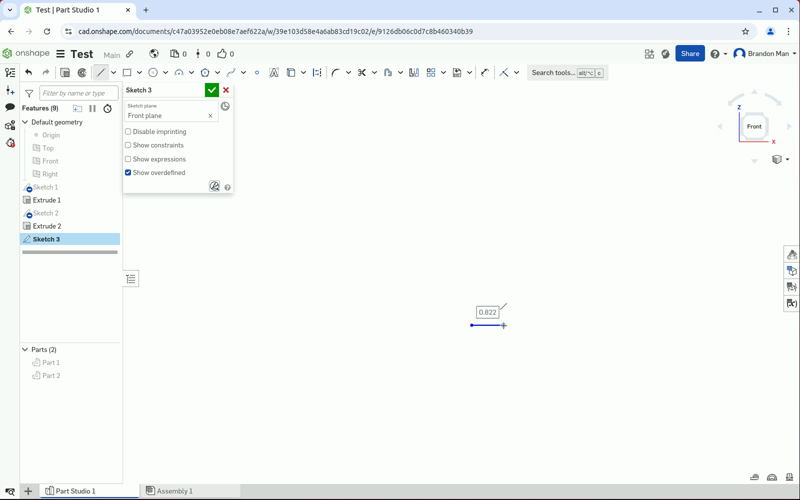
scroll(-6)
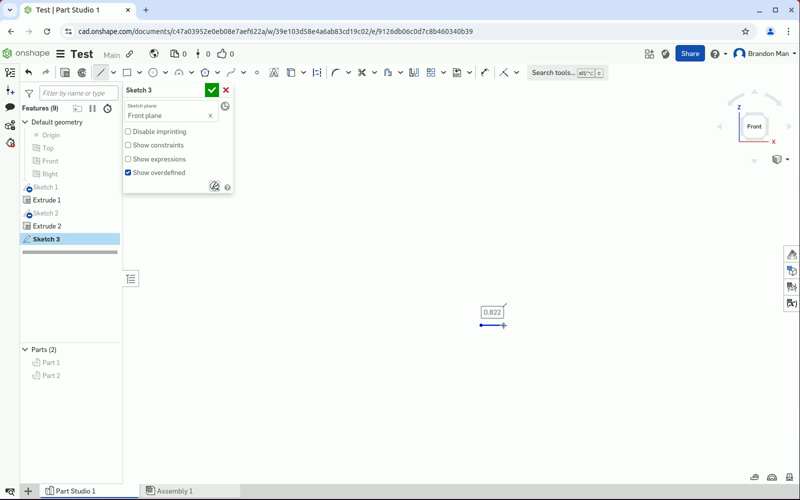
scroll(-6)
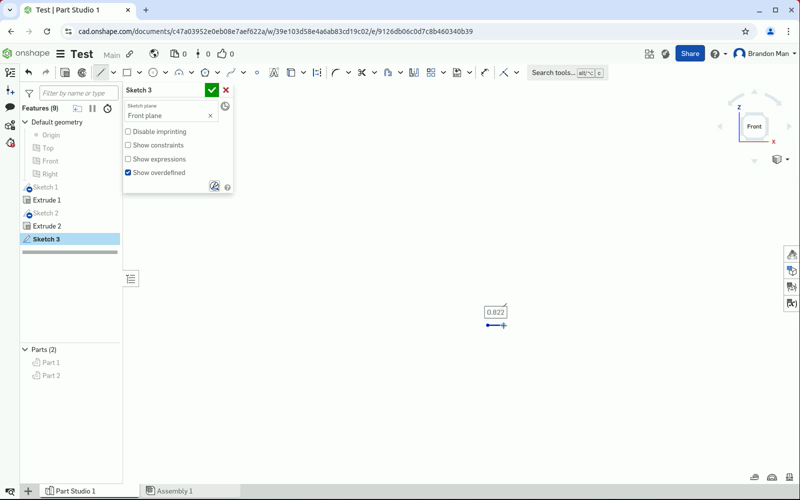
scroll(-6)
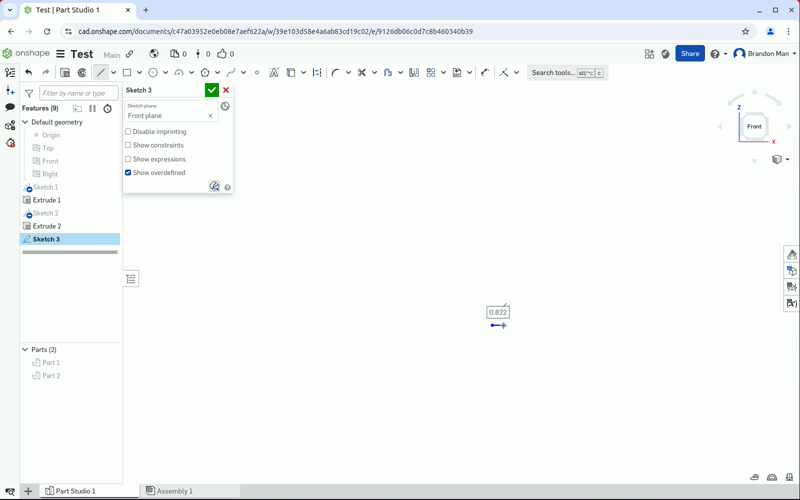
scroll(-6)
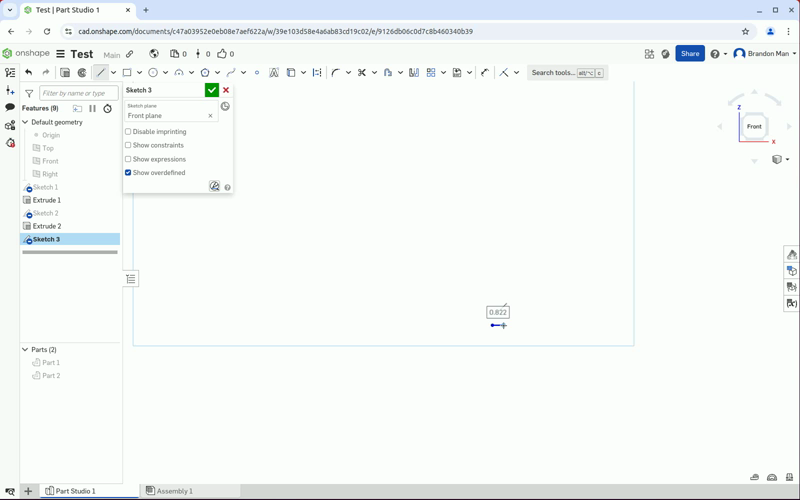
scroll(-6)
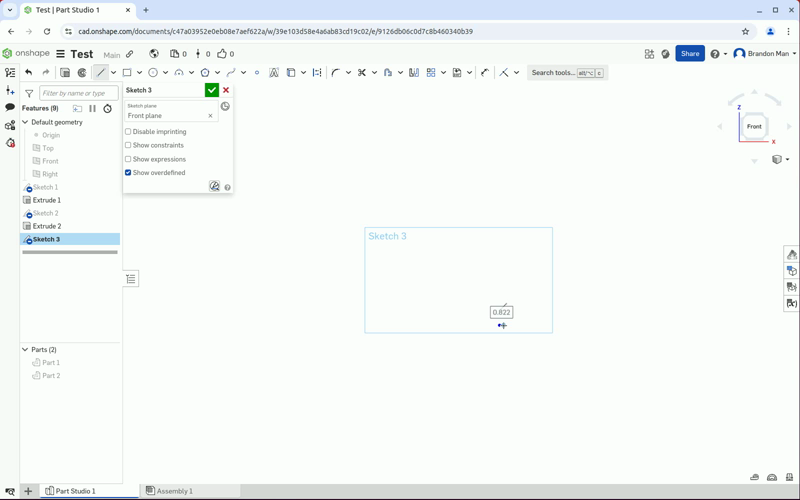
key_up(shift)
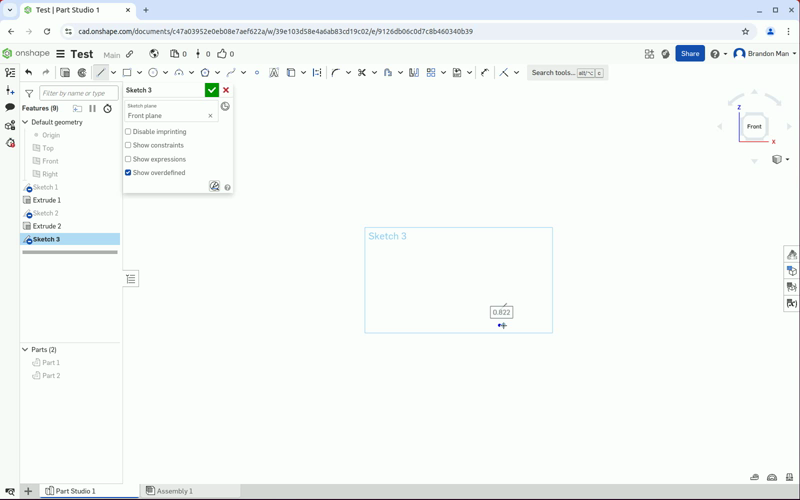
key_down(shift)
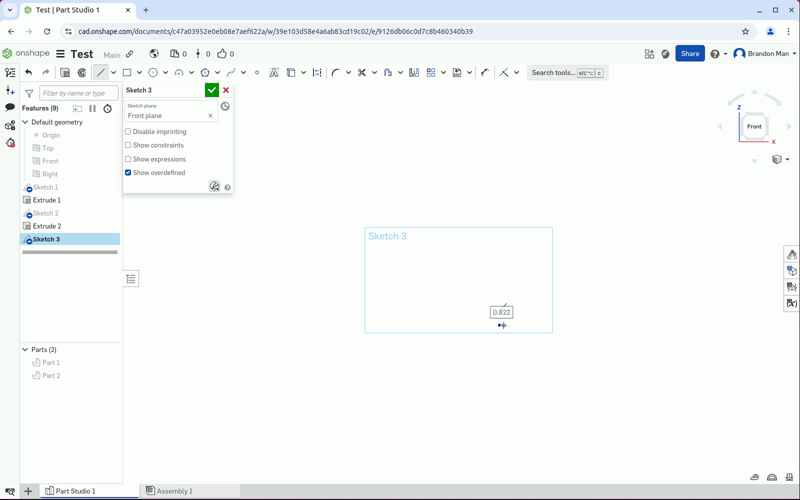
mouse_move(533, 325)
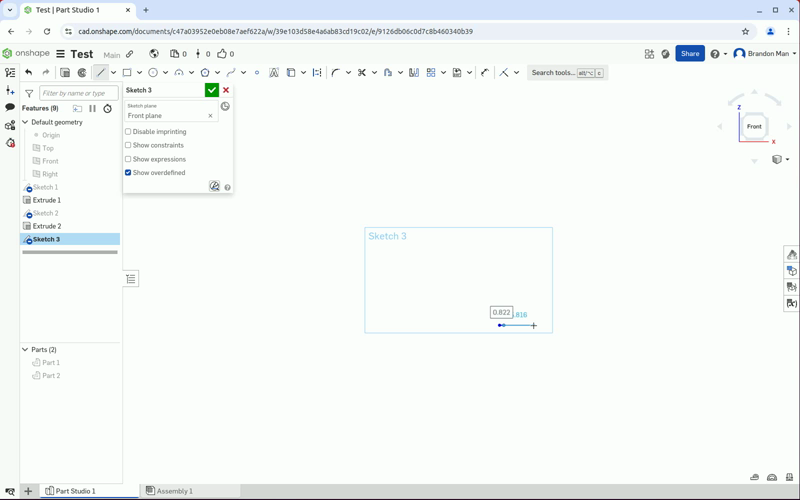
mouse_move(503, 292)
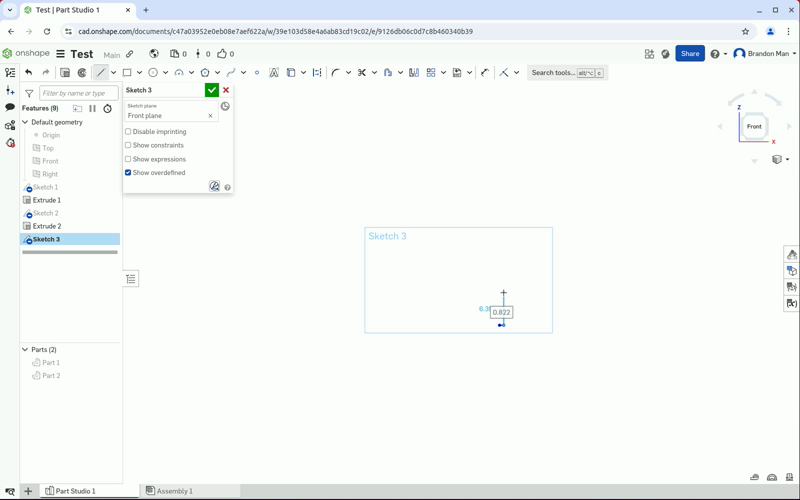
click(503, 292)
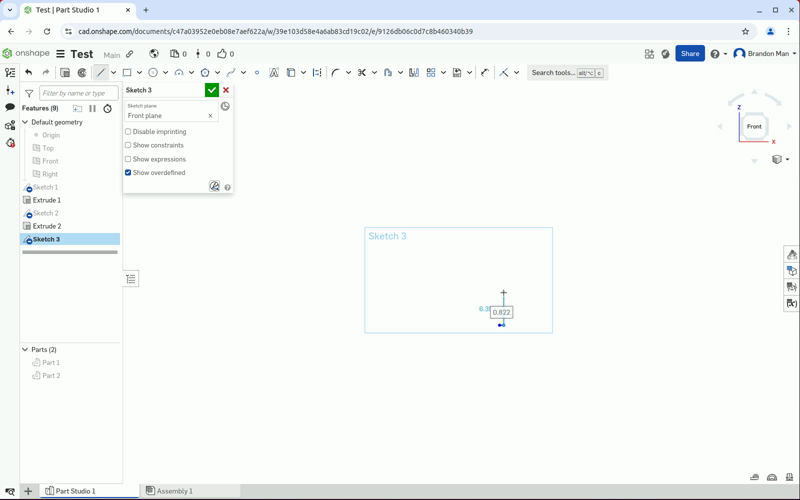
key_up(shift)
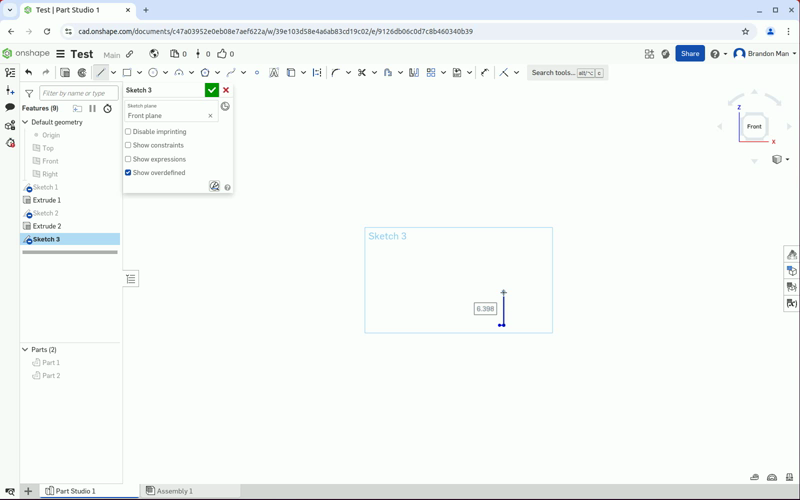
key_down(shift)
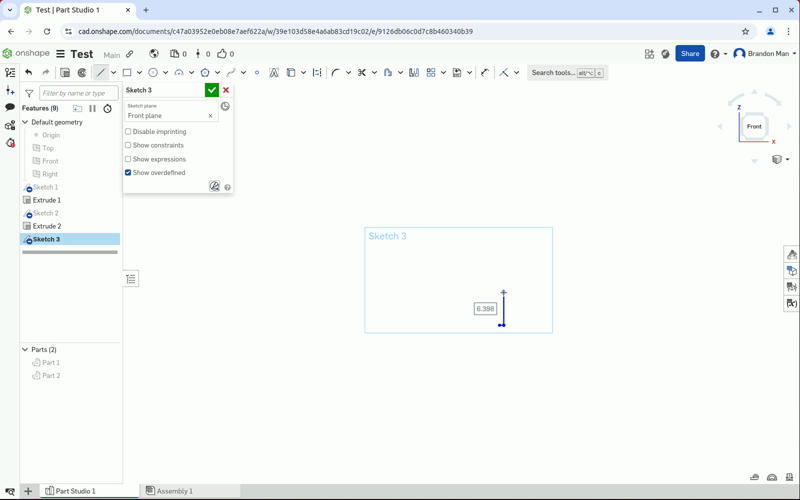
mouse_move(533, 292)
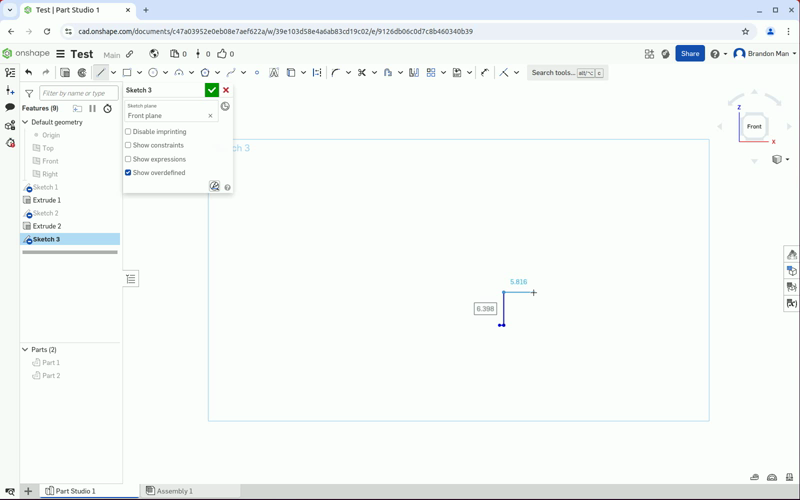
mouse_move(499, 288)
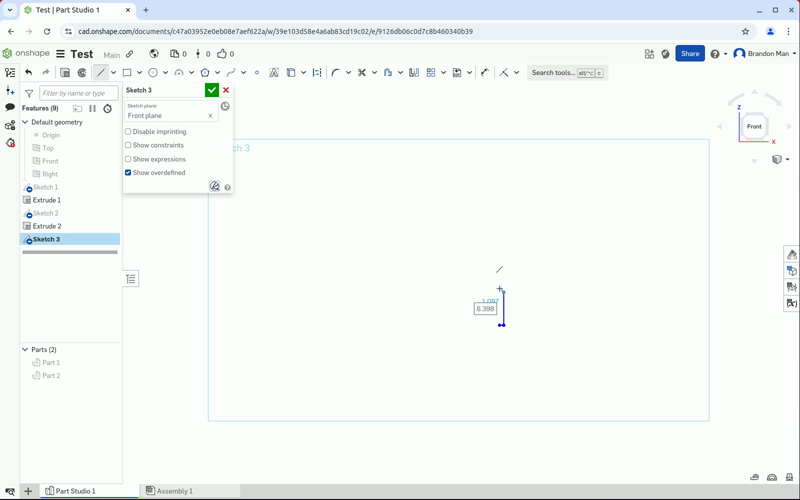
scroll(6)
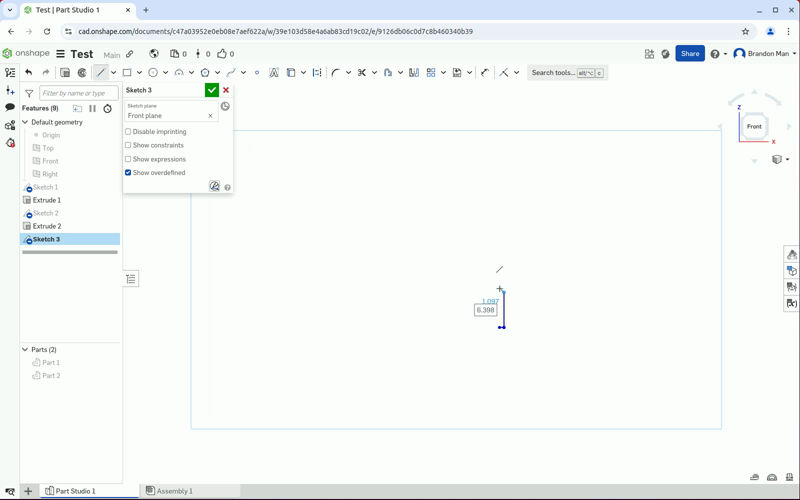
scroll(6)
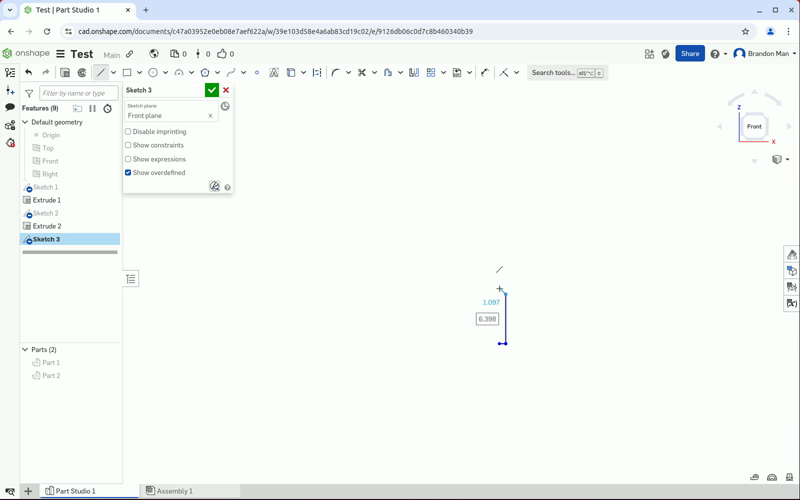
scroll(6)
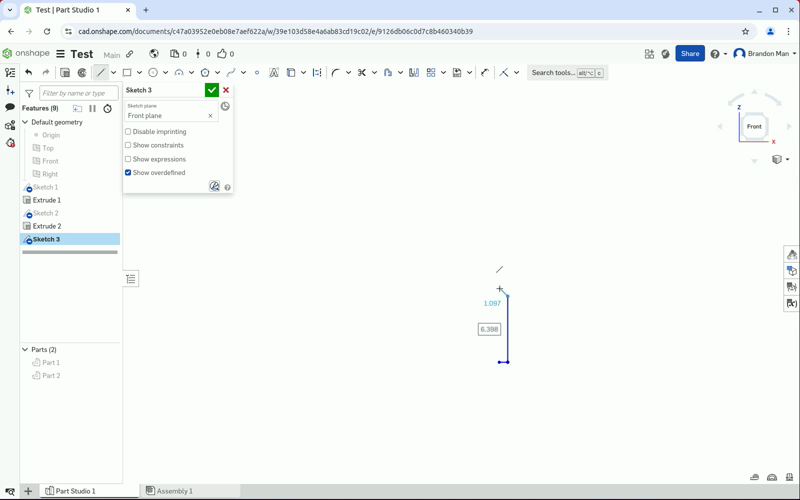
scroll(6)
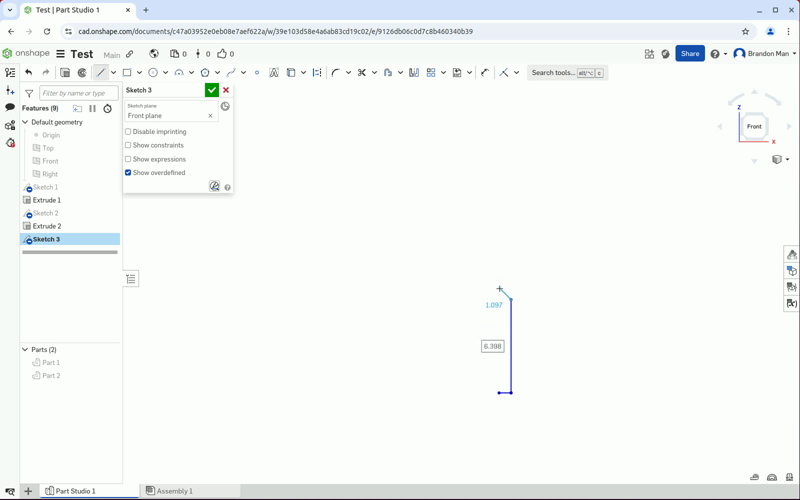
scroll(6)
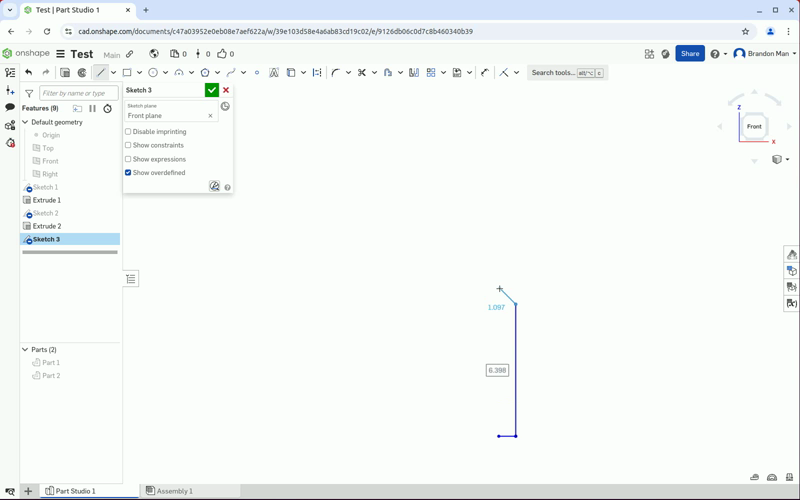
scroll(6)
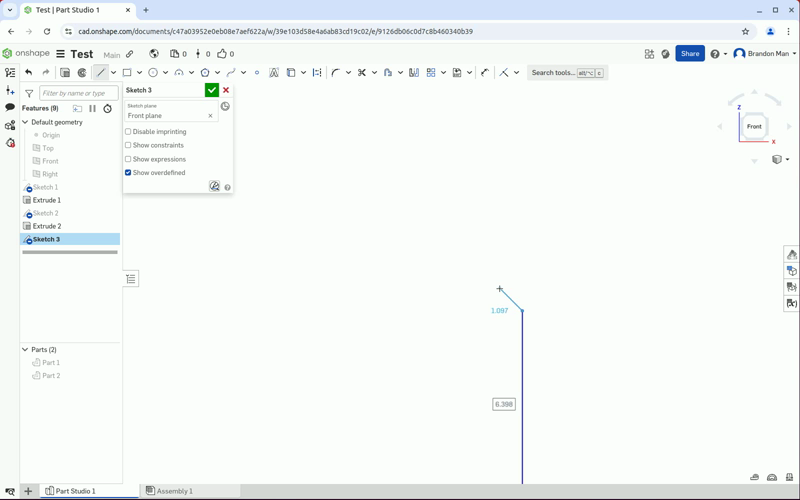
scroll(6)
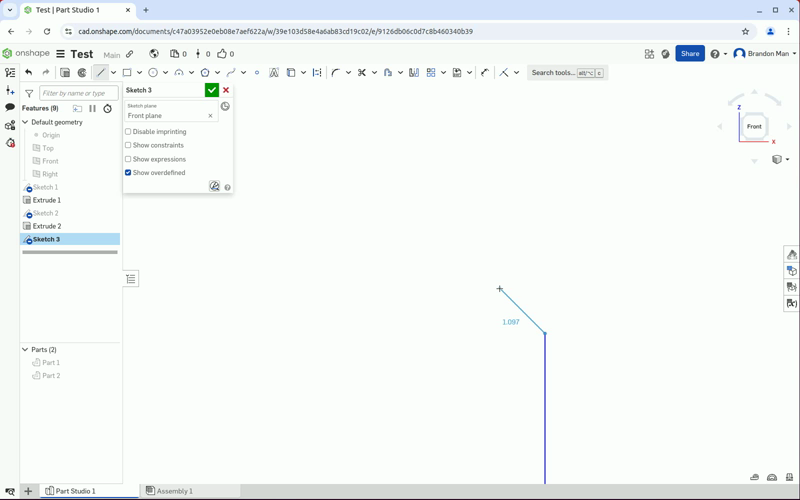
click(499, 288)
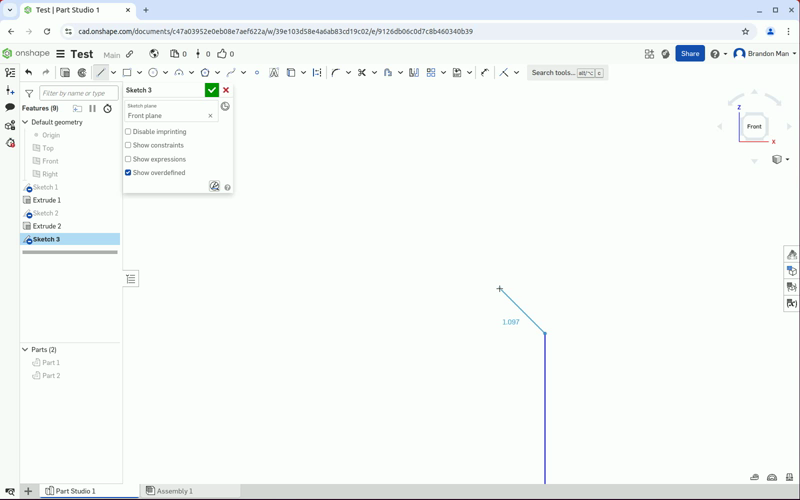
scroll(-6)
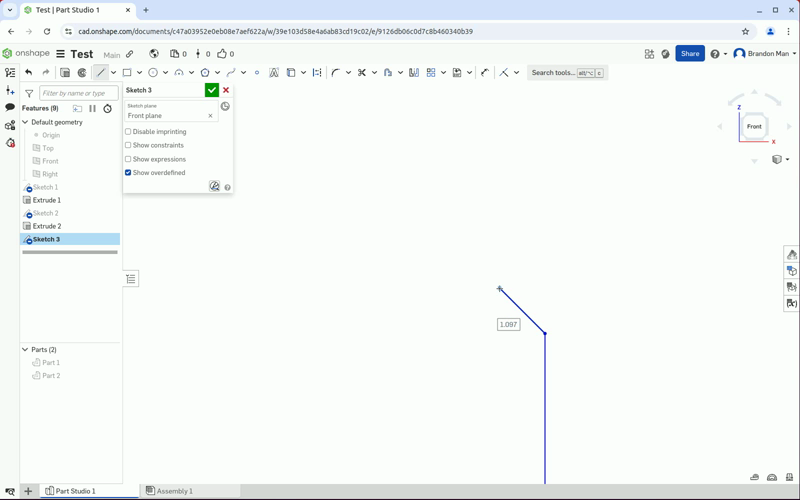
scroll(-6)
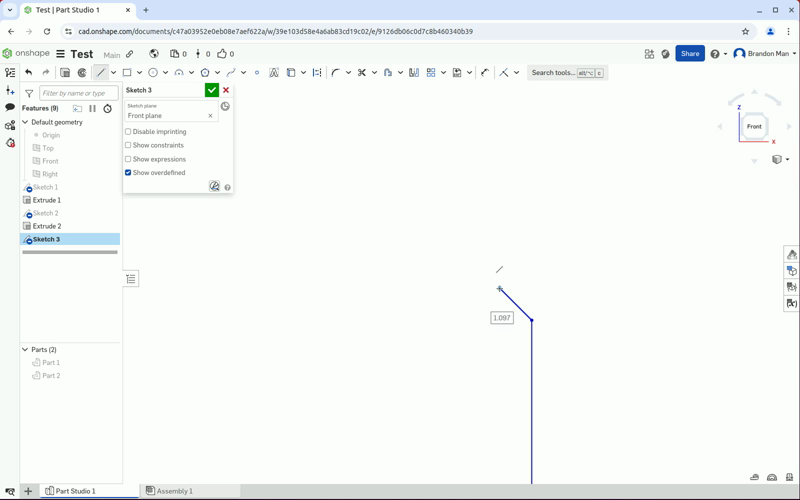
scroll(-6)
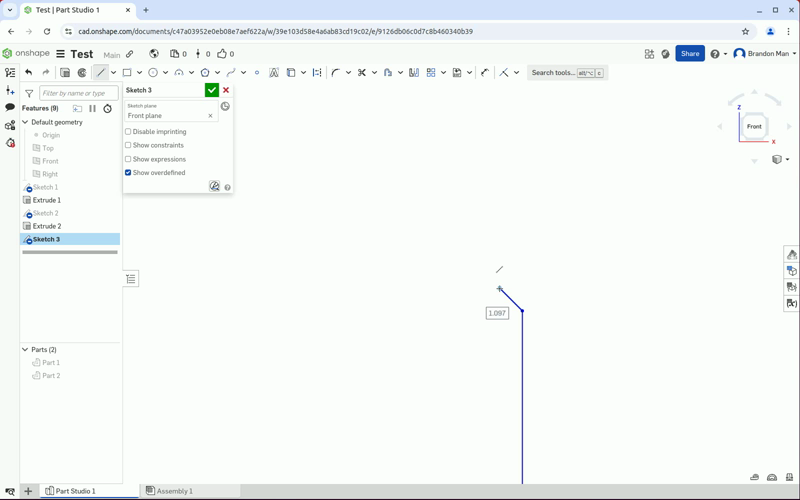
scroll(-6)
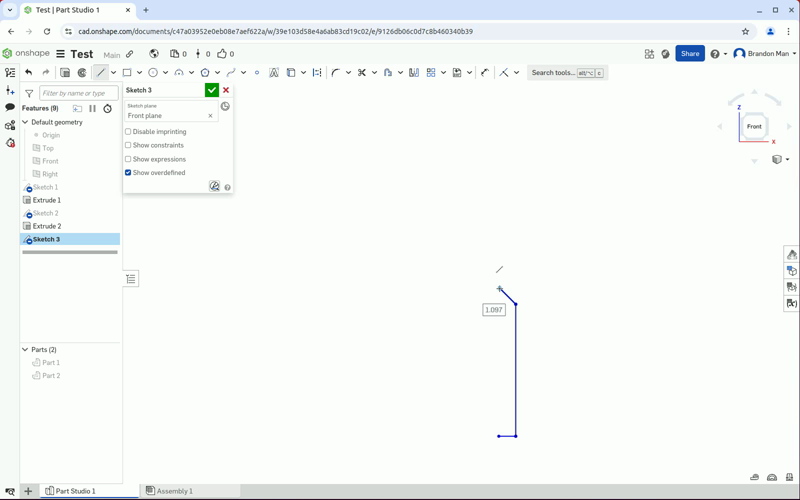
scroll(-6)
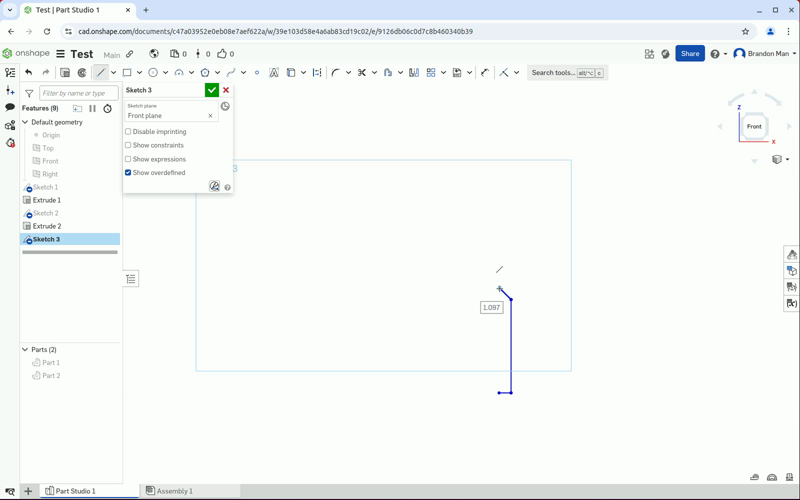
scroll(-6)
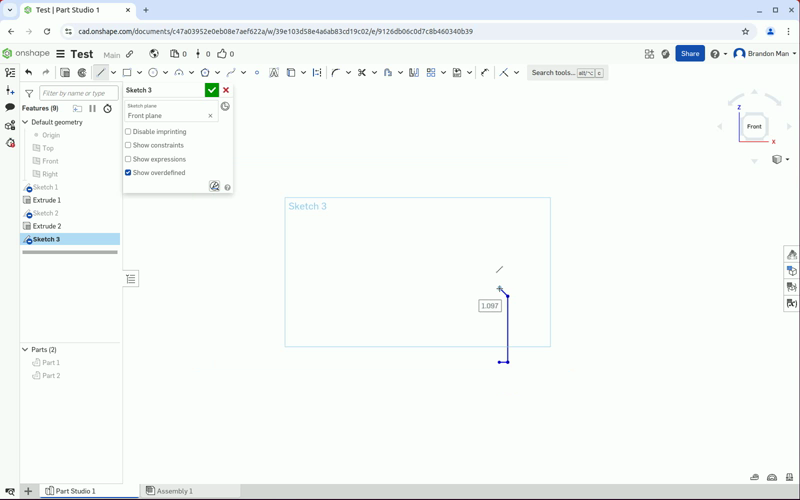
scroll(-6)
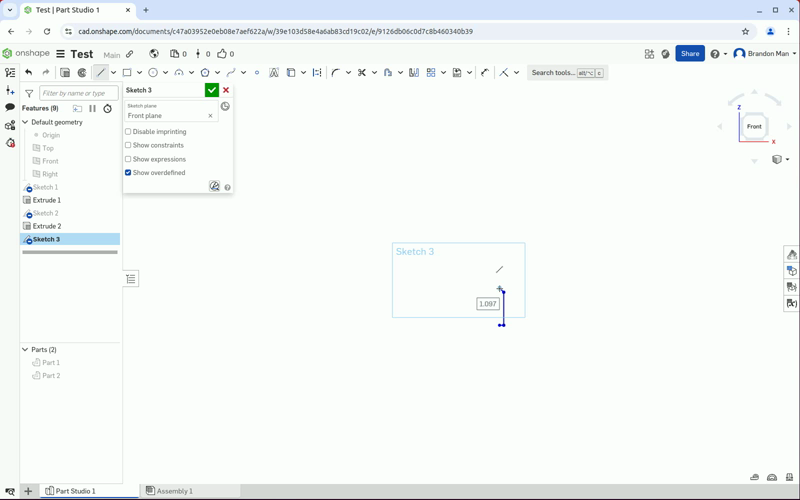
key_up(shift)
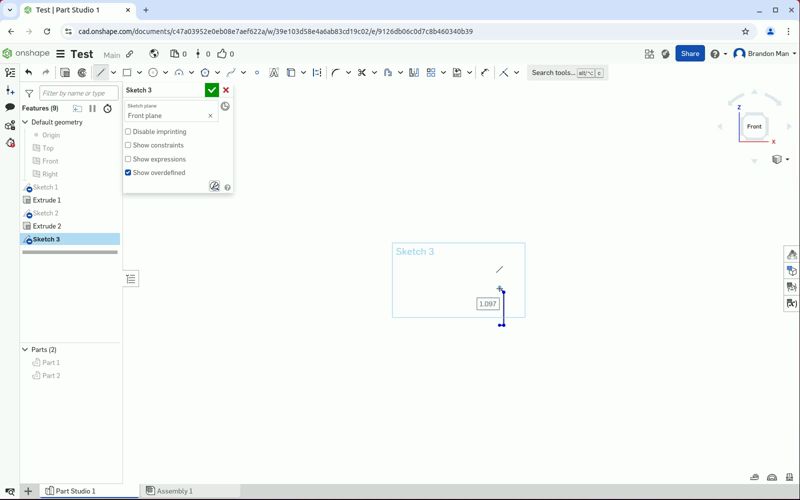
mouse_move(529, 288)
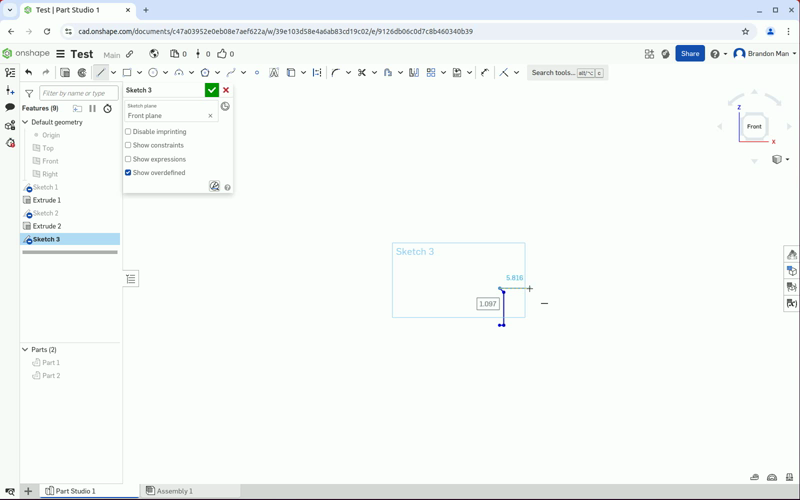
key_down(shift)
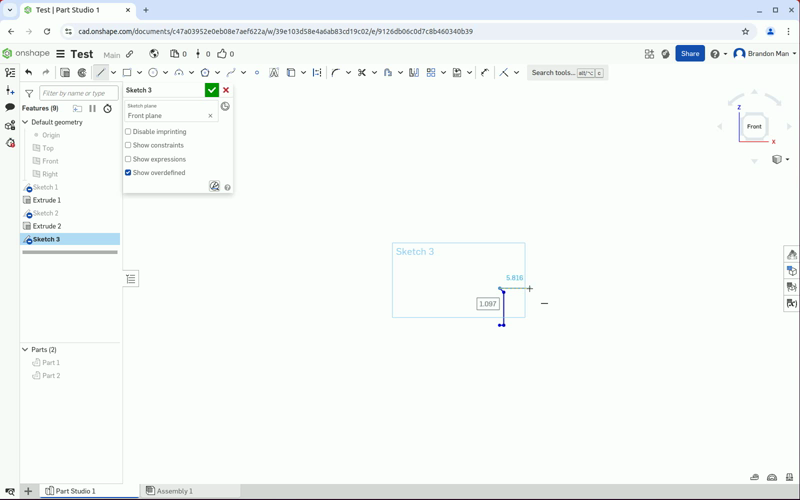
mouse_move(499, 325)
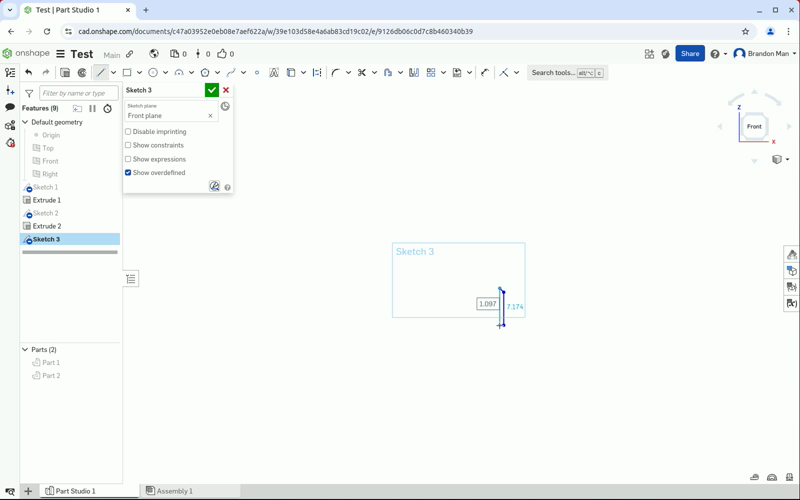
scroll(6)
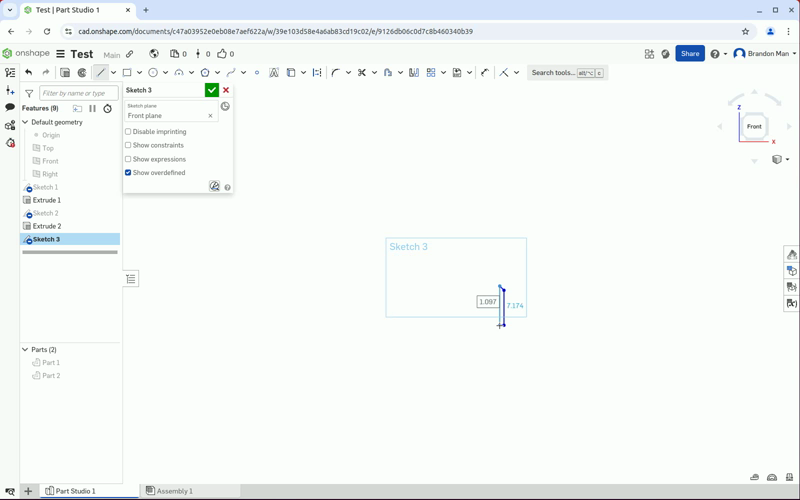
scroll(6)
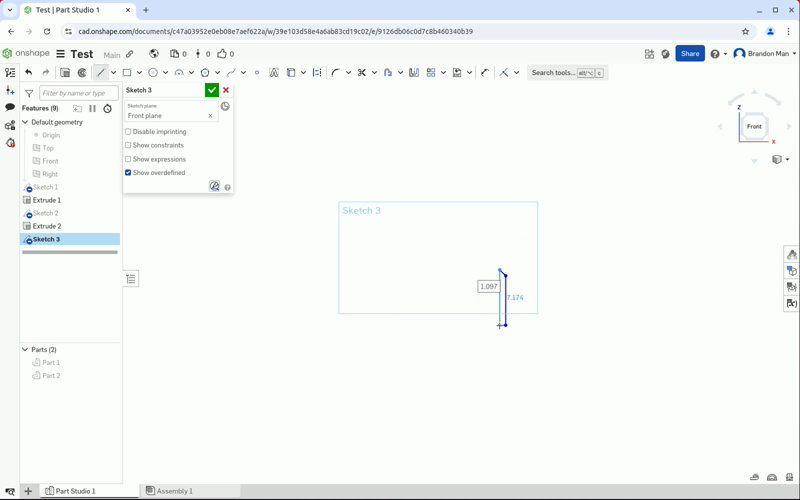
scroll(6)
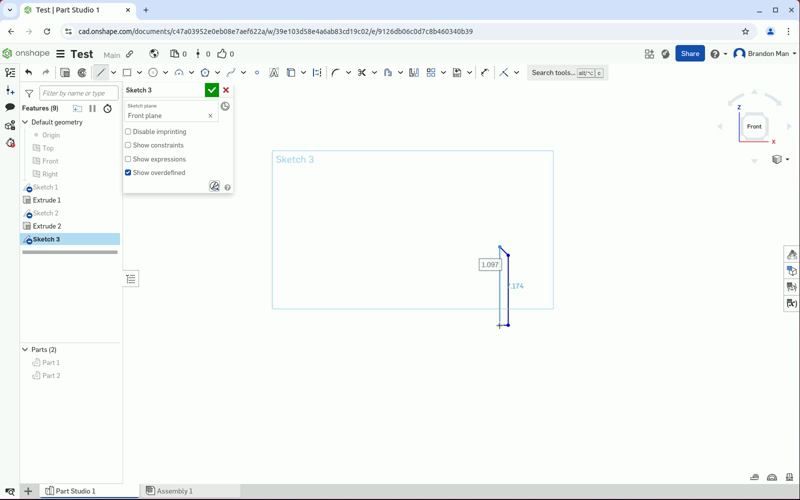
scroll(6)
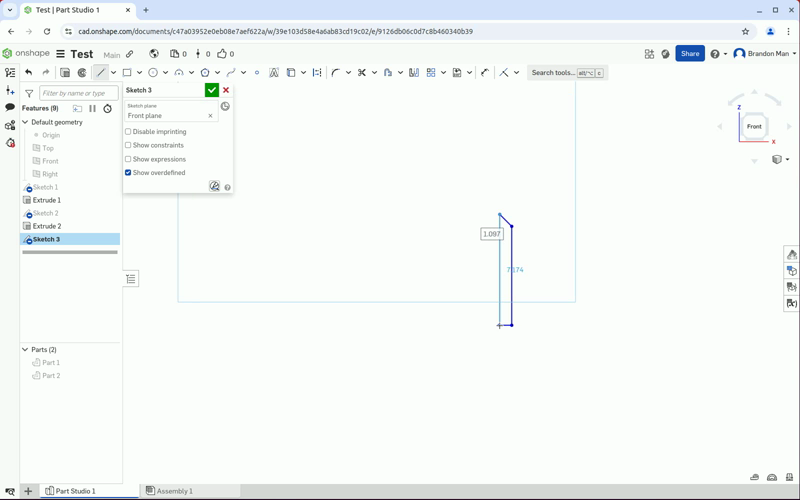
scroll(6)
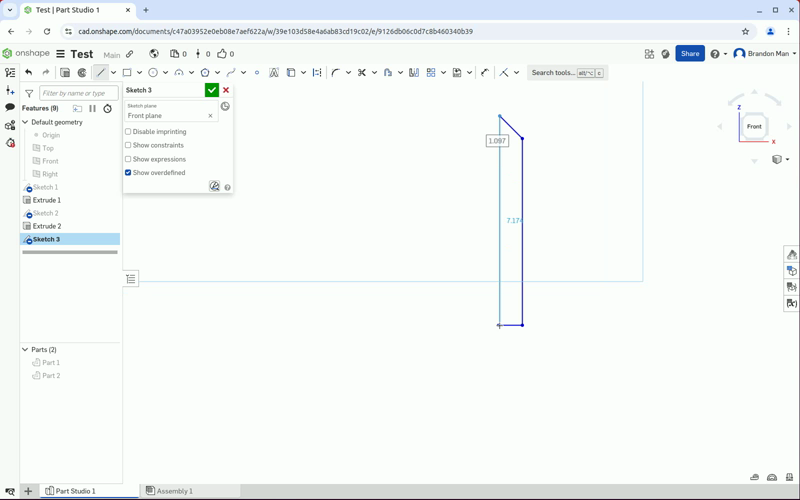
scroll(6)
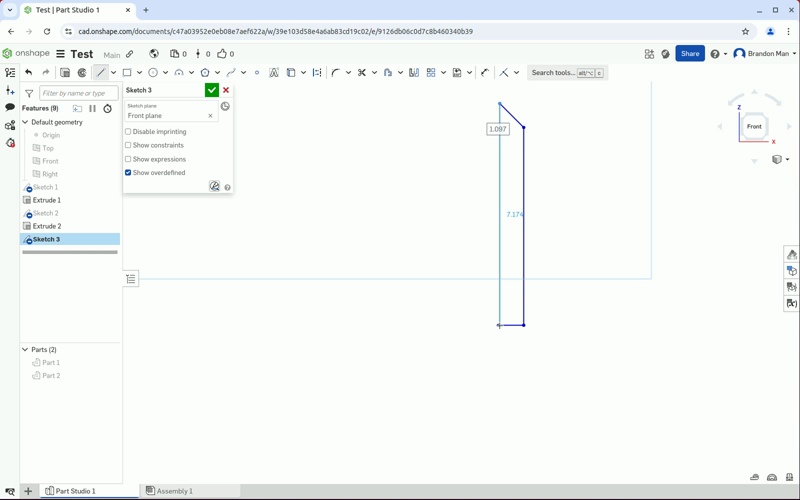
scroll(6)
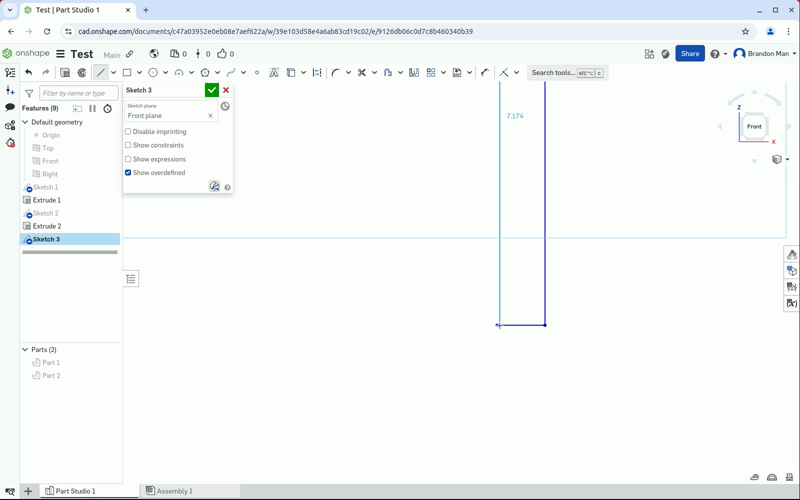
key_up(shift)
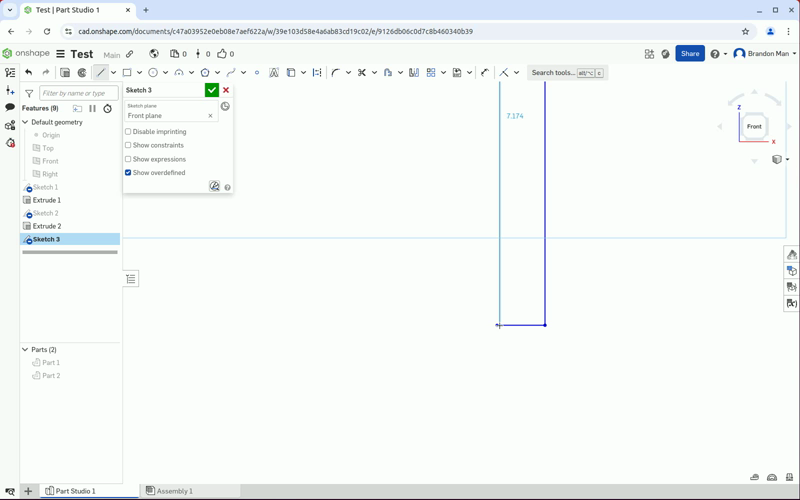
click(499, 325)
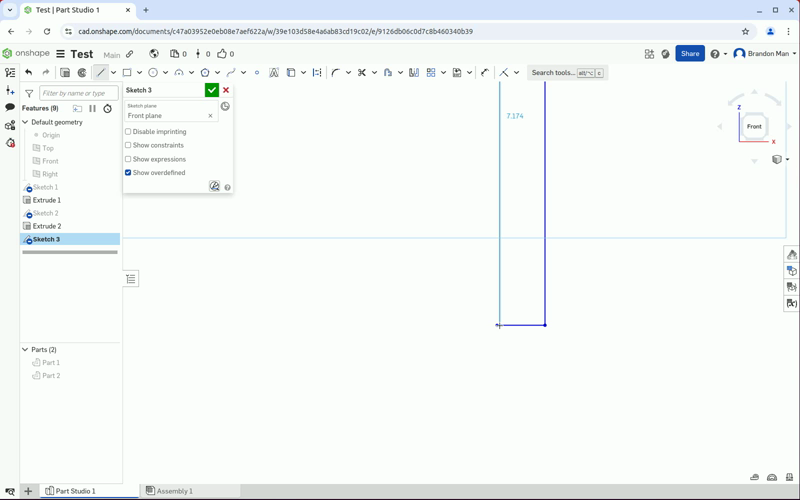
scroll(-6)
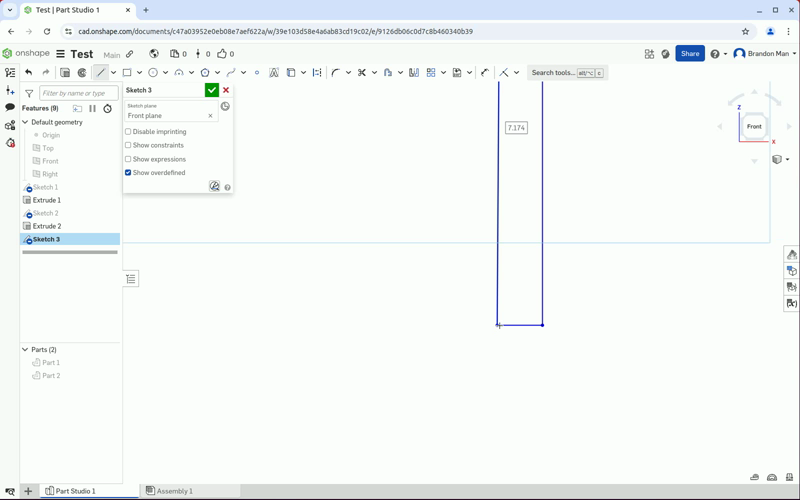
scroll(-6)
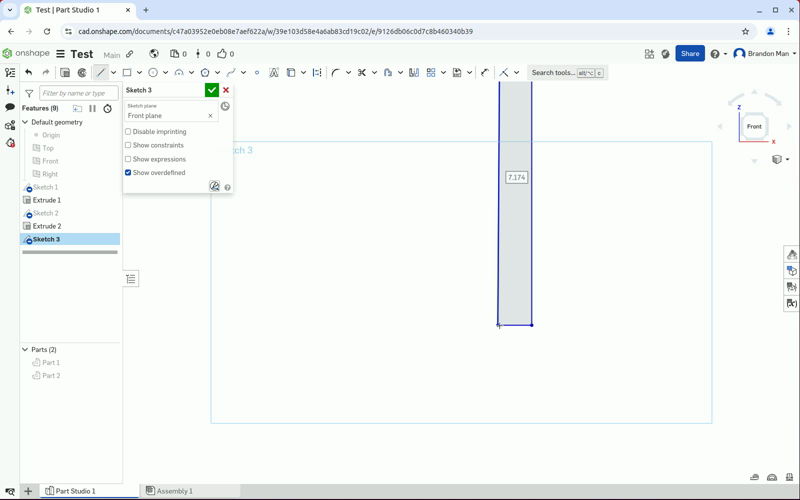
scroll(-6)
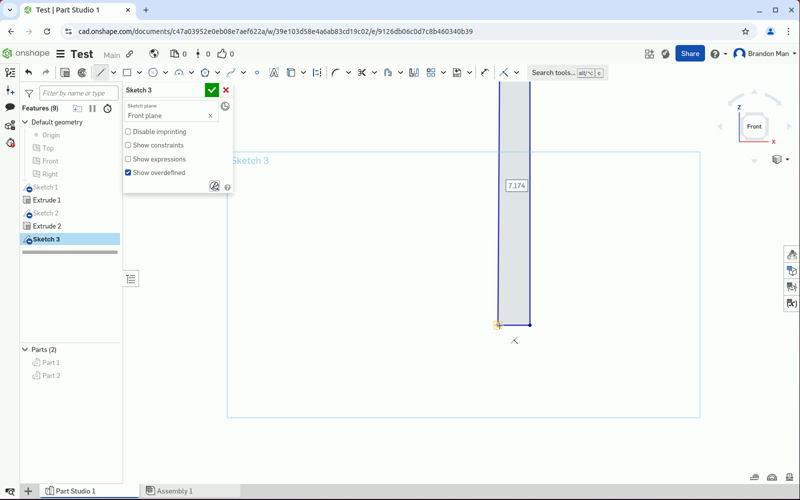
scroll(-6)
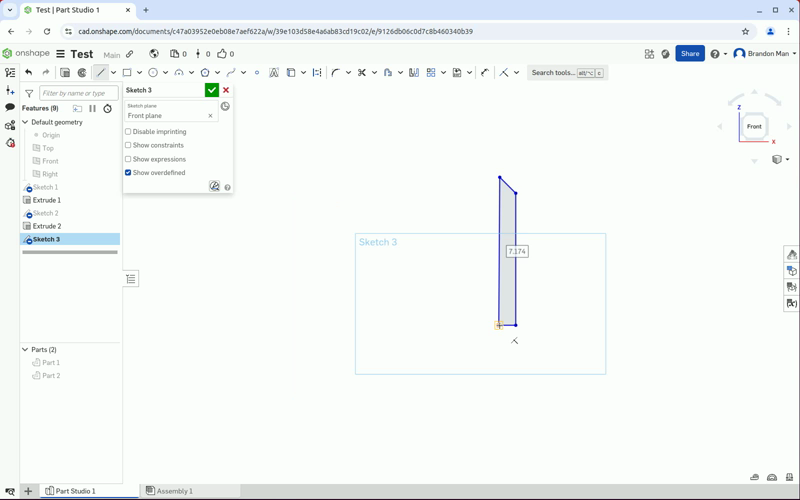
scroll(-6)
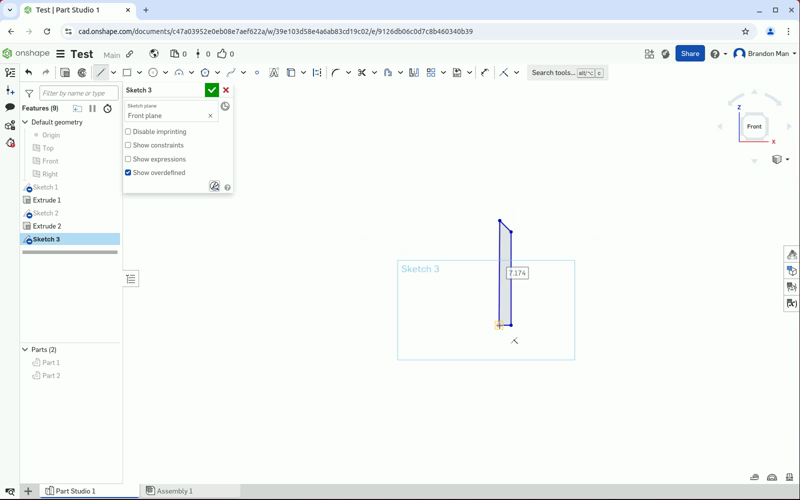
scroll(-6)
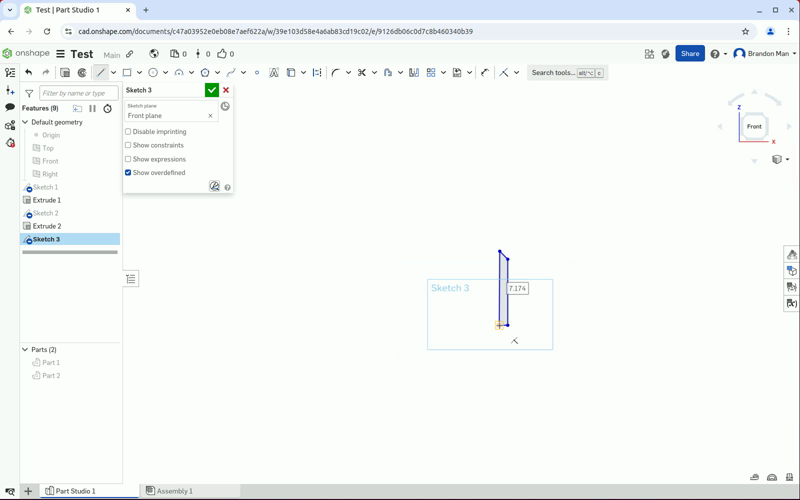
scroll(-6)
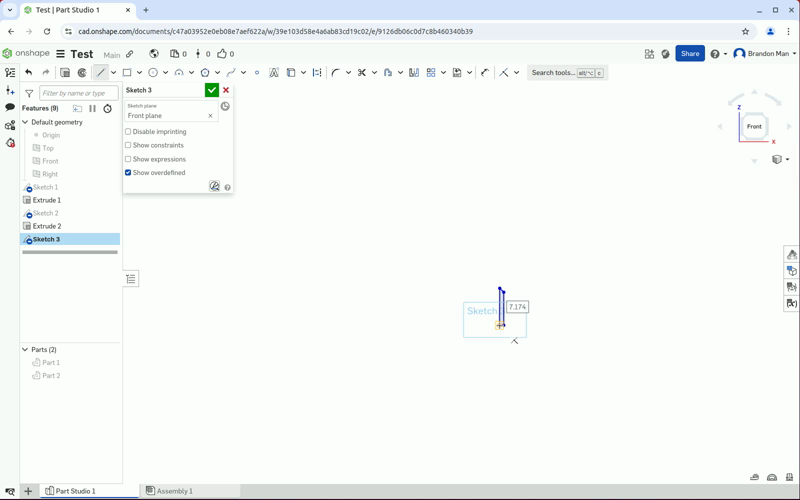
key(esc)
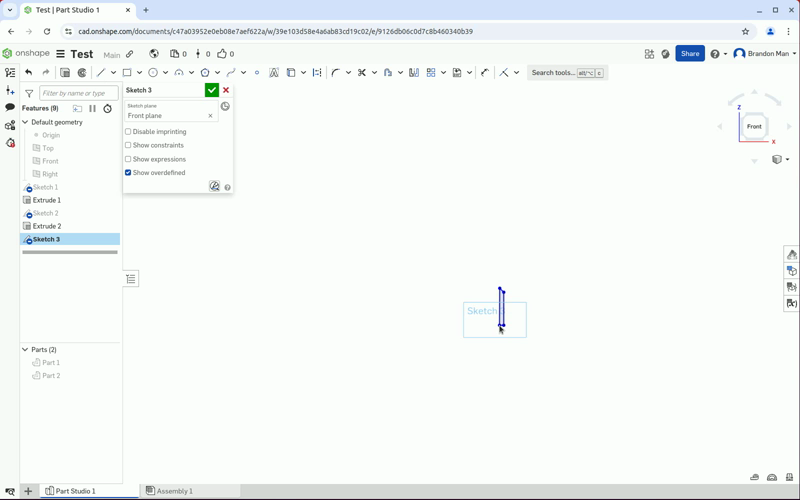
mouse_move(500, 324)
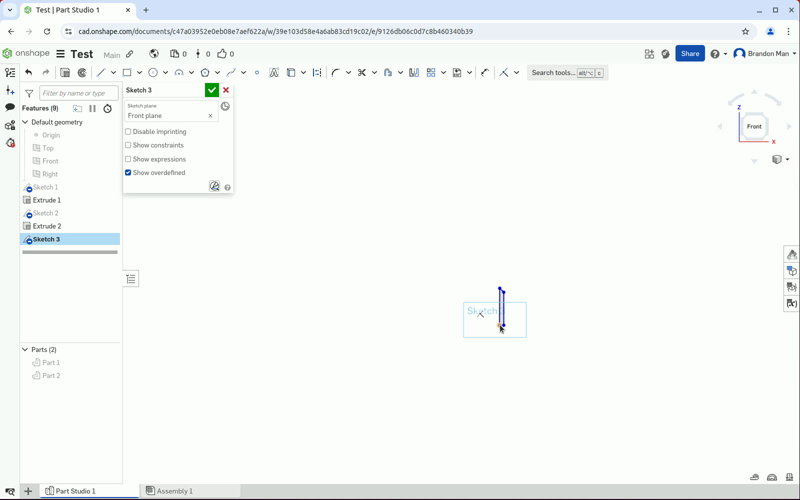
scroll(6)
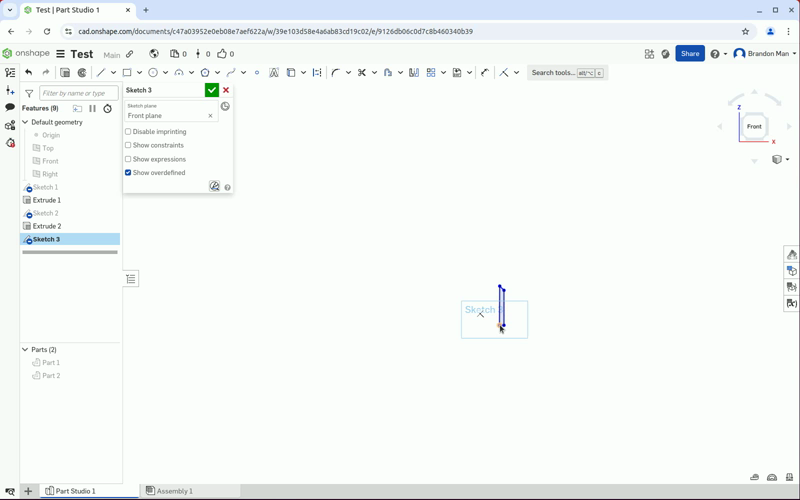
scroll(6)
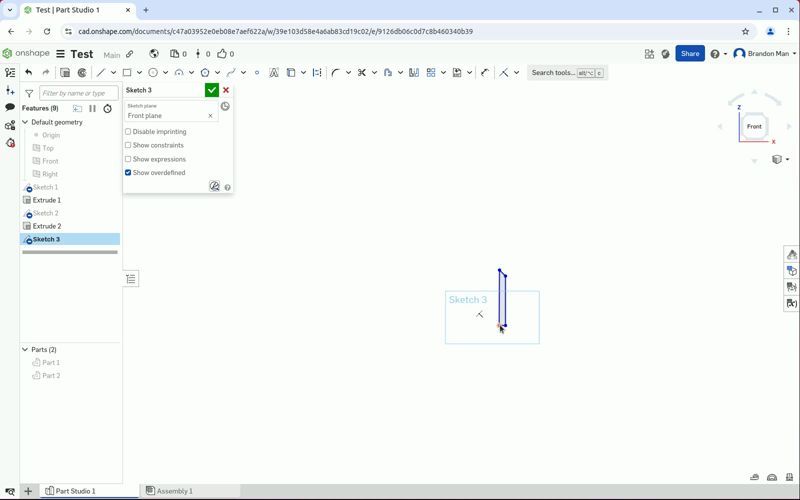
scroll(6)
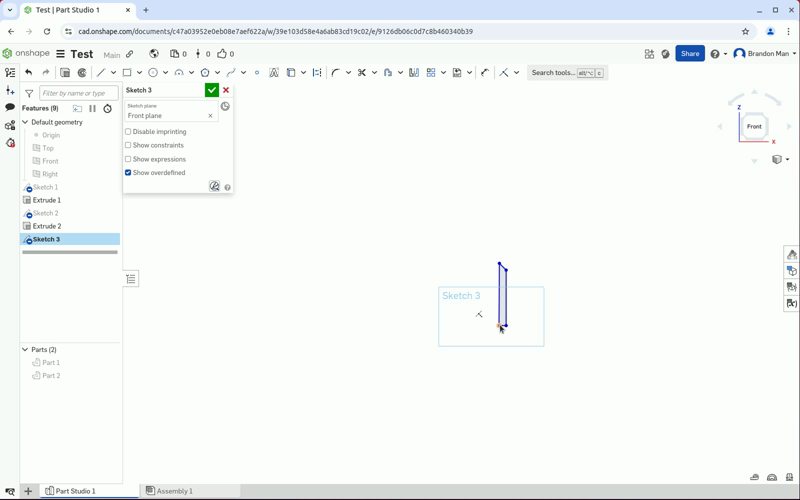
scroll(6)
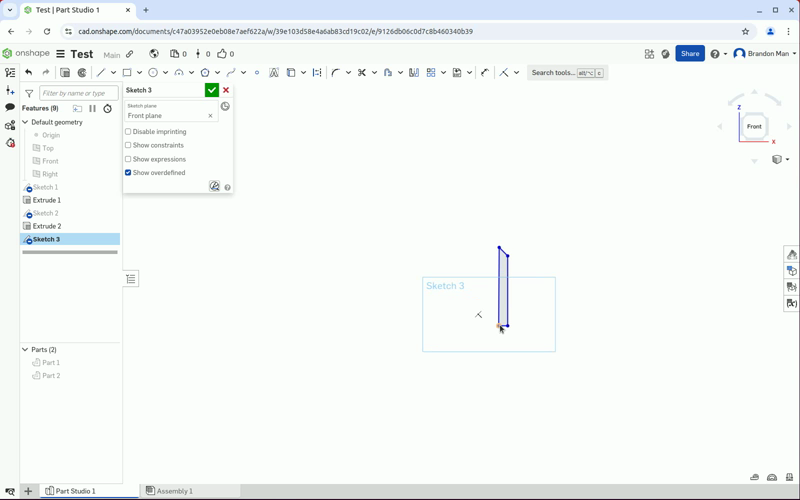
scroll(6)
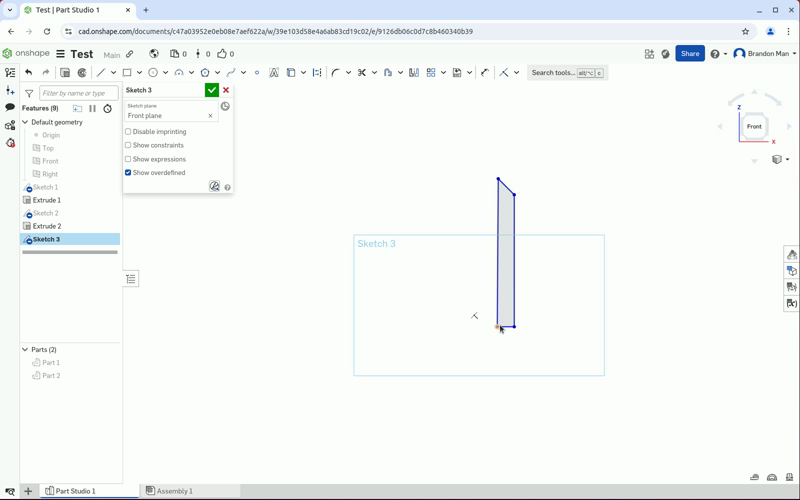
scroll(6)
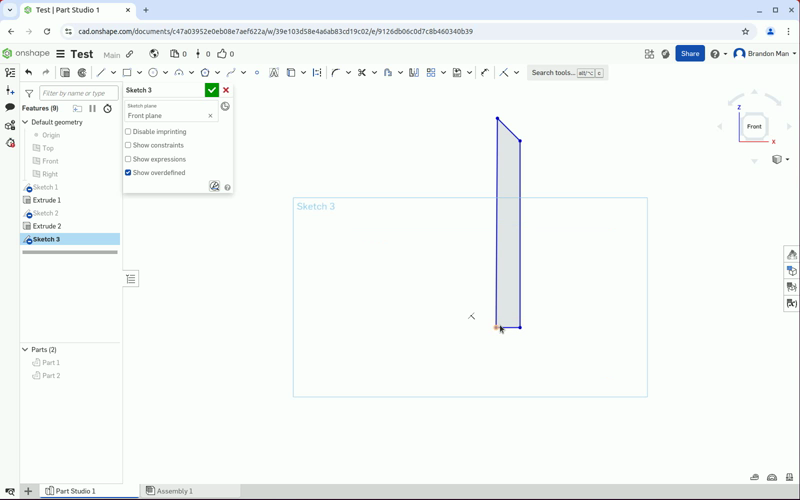
scroll(6)
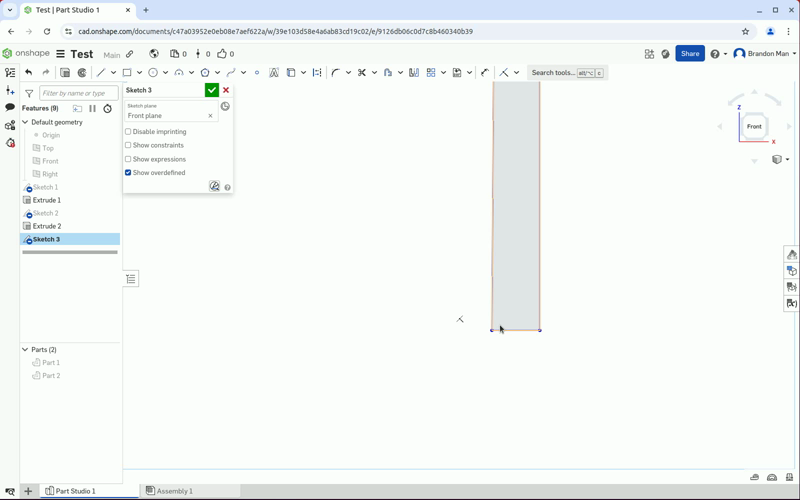
click(500, 324)
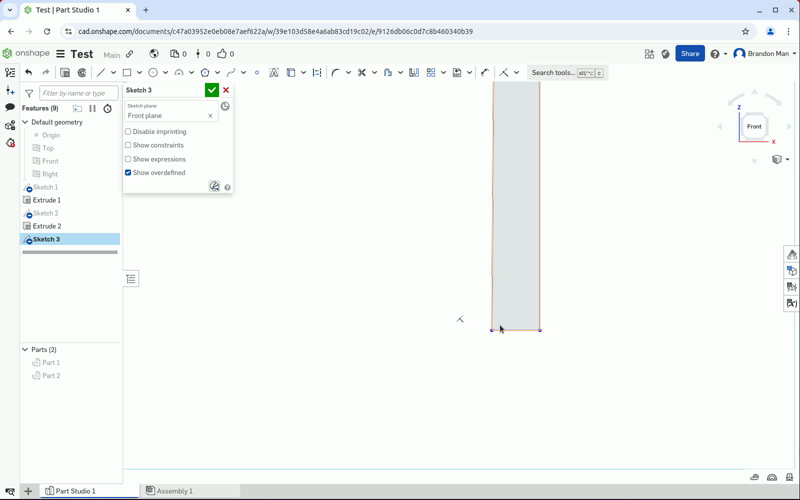
scroll(-6)
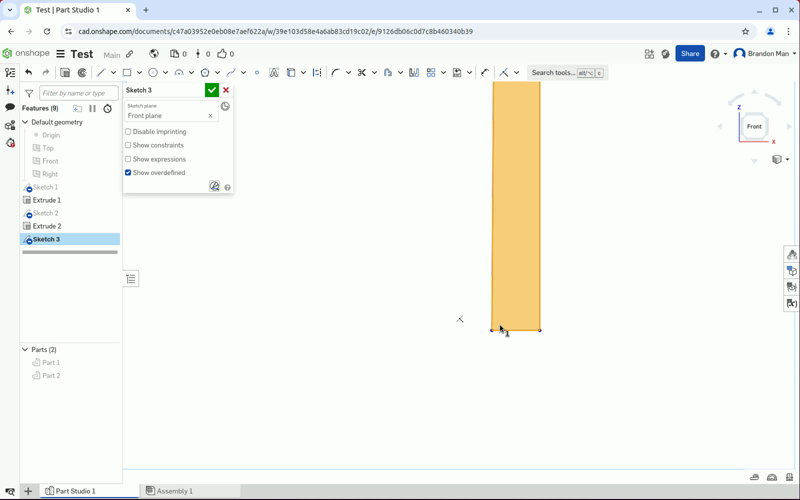
scroll(-6)
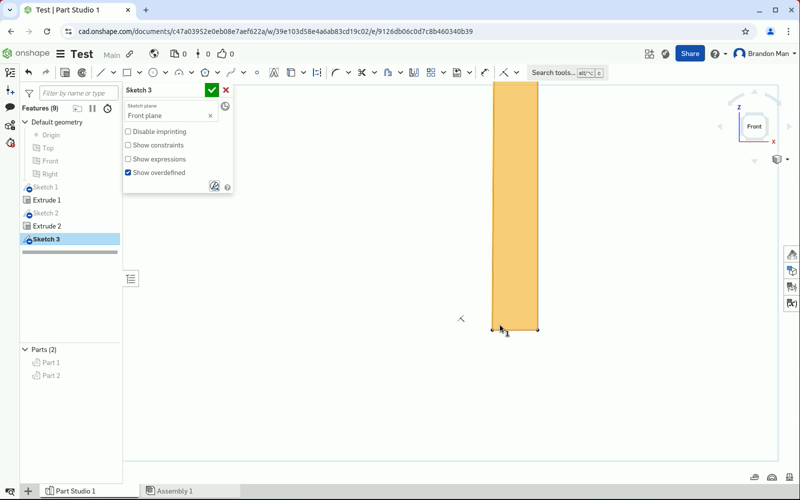
scroll(-6)
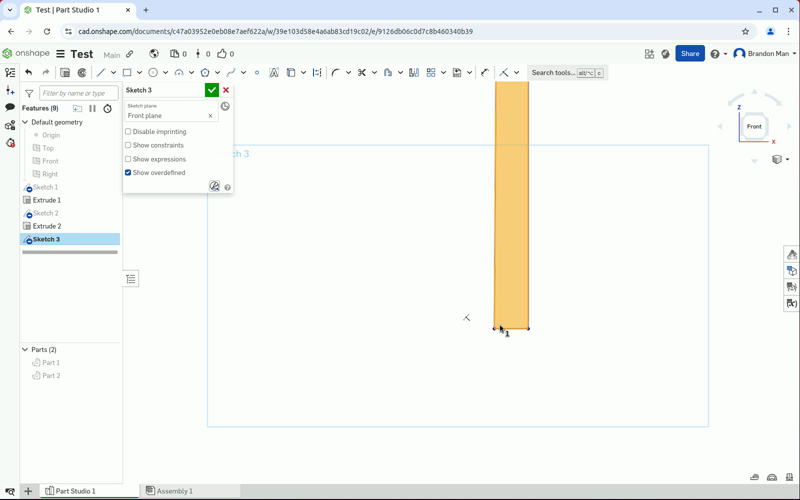
scroll(-6)
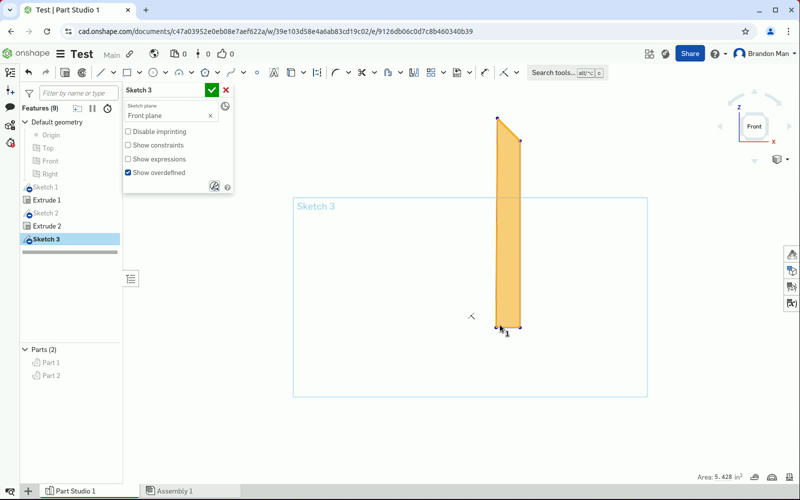
scroll(-6)
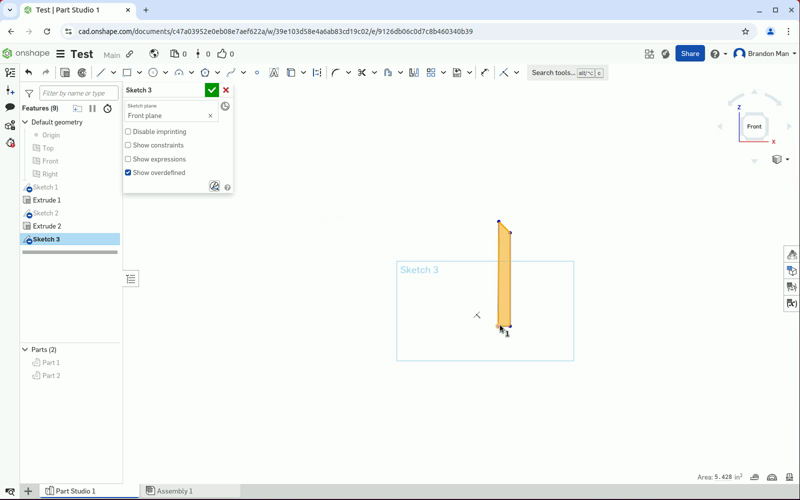
scroll(-6)
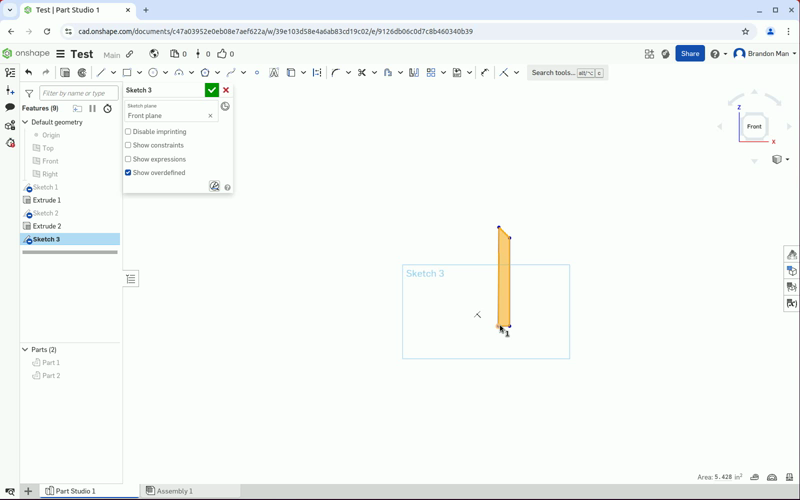
scroll(-6)
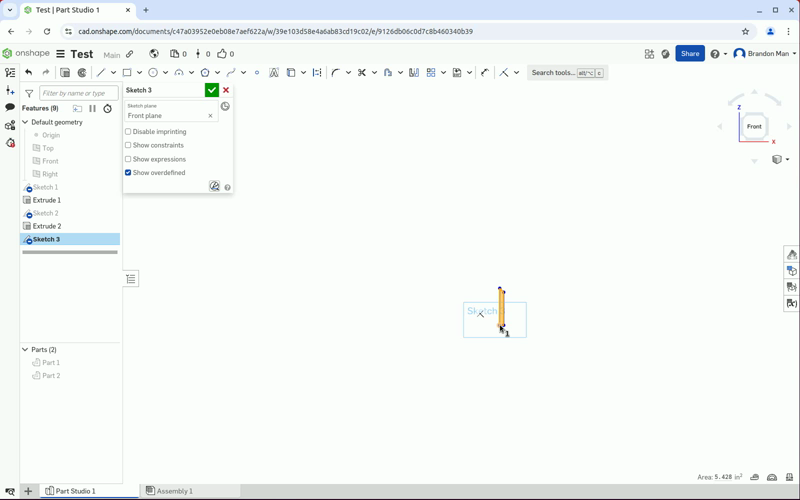
mouse_move(73, 352)
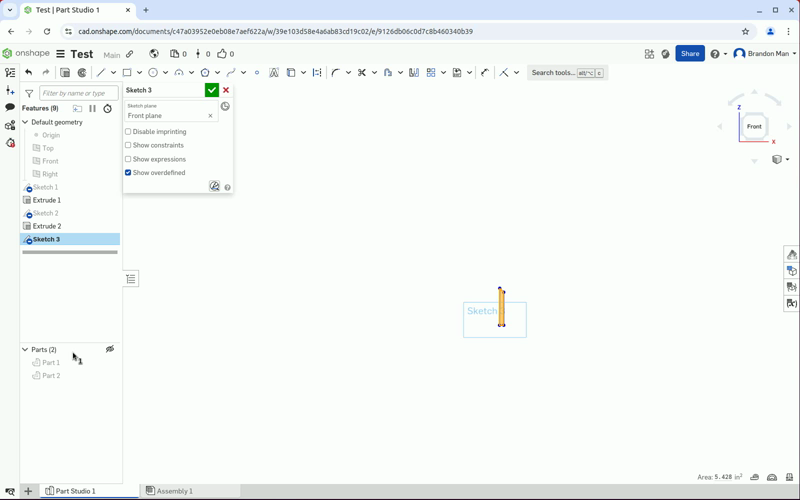
key(shift+y)
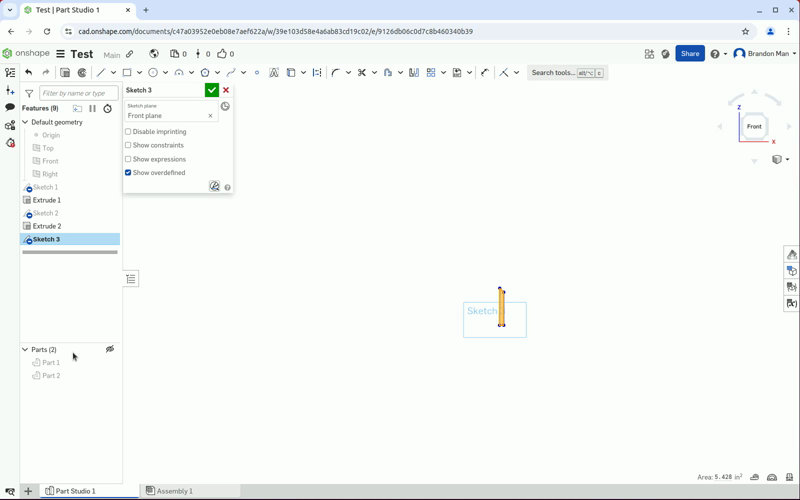
key(shift+e)
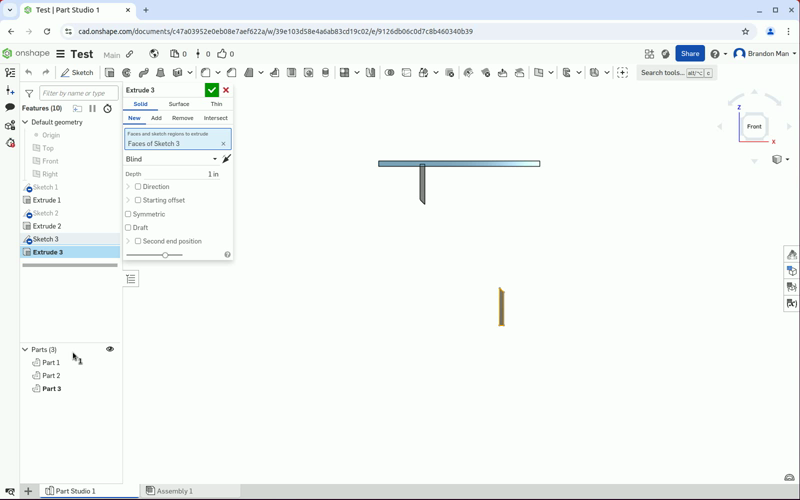
mouse_move(143, 106)
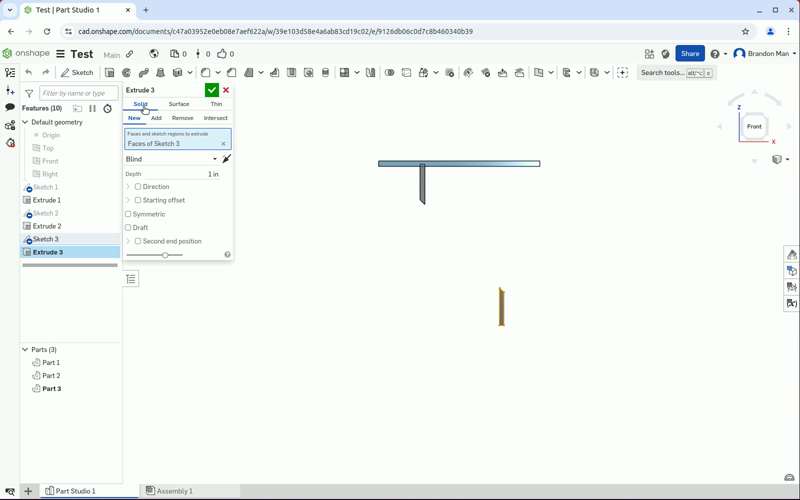
click(143, 106)
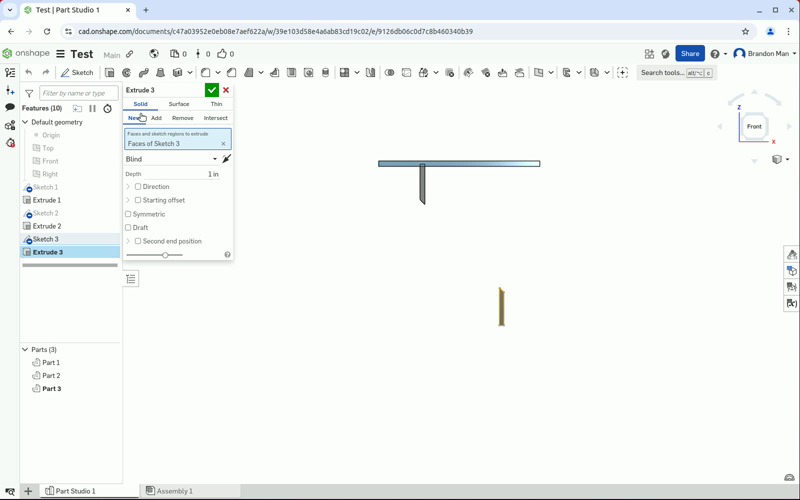
mouse_move(137, 120)
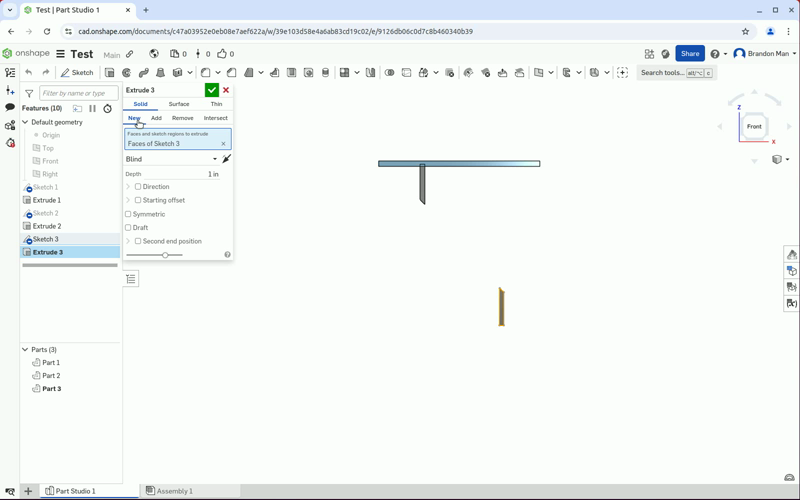
click(137, 120)
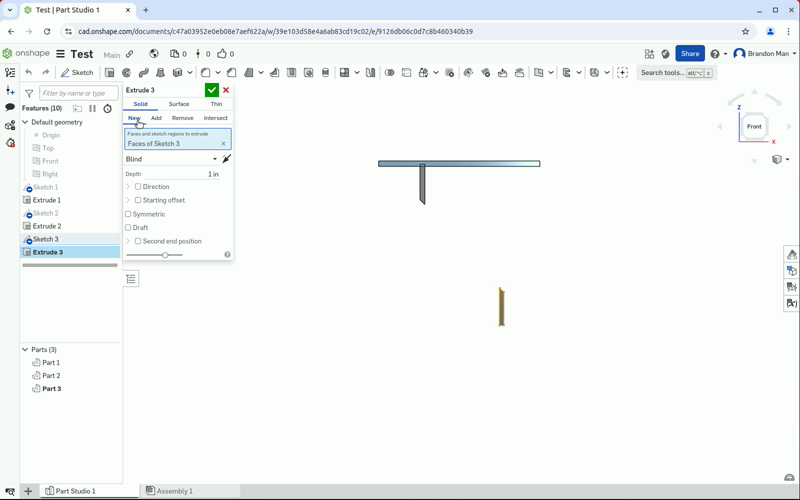
key(tab, 4)
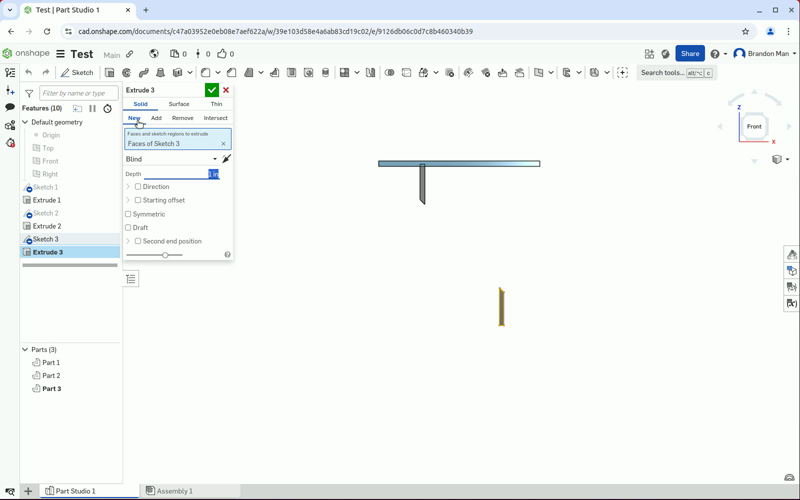
text(5.296)
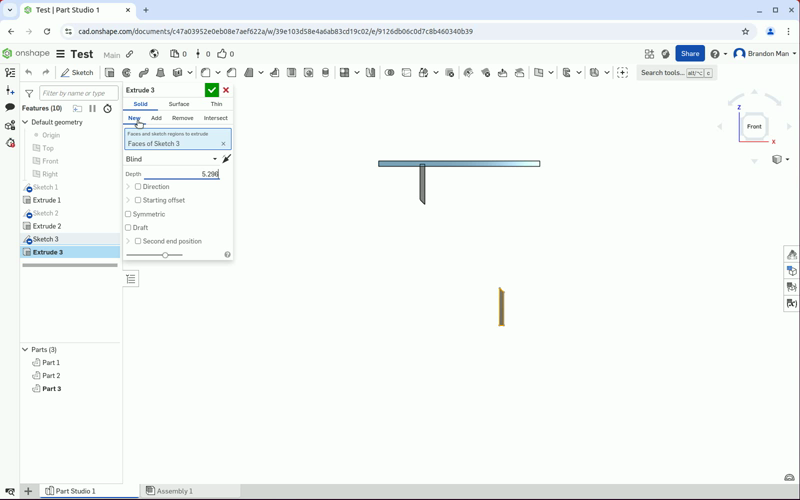
key(enter)
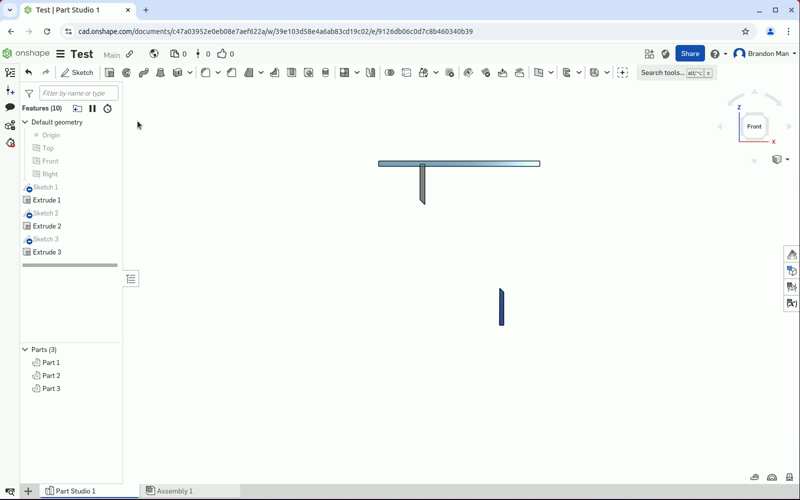
key(shift+h)
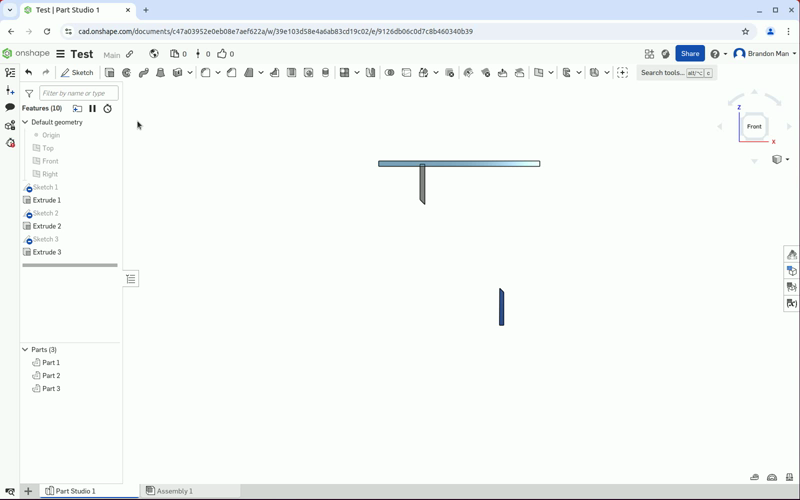
key(shift+h)
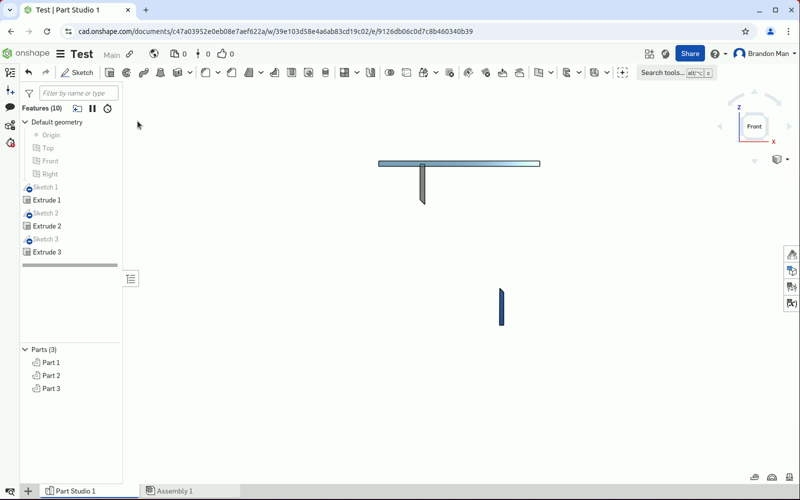
mouse_move(73, 189)
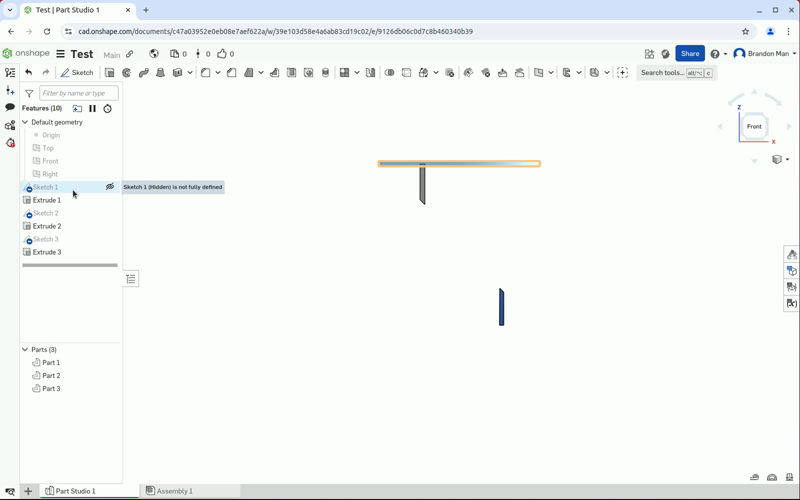
click(73, 189)
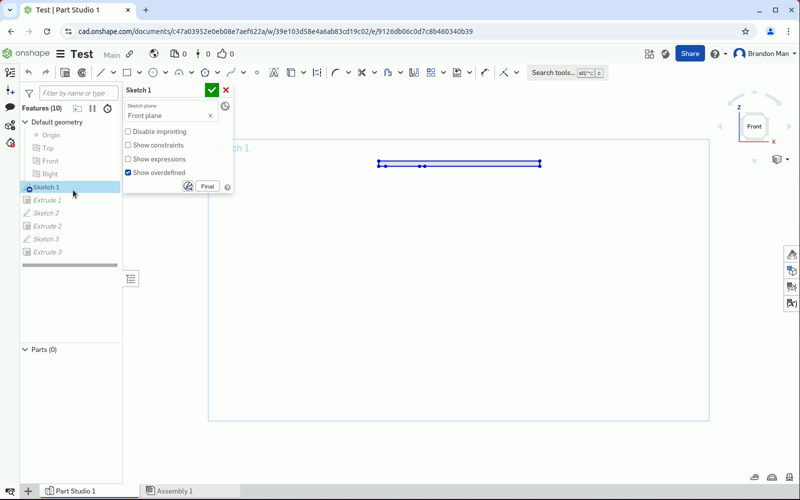
mouse_move(229, 92)
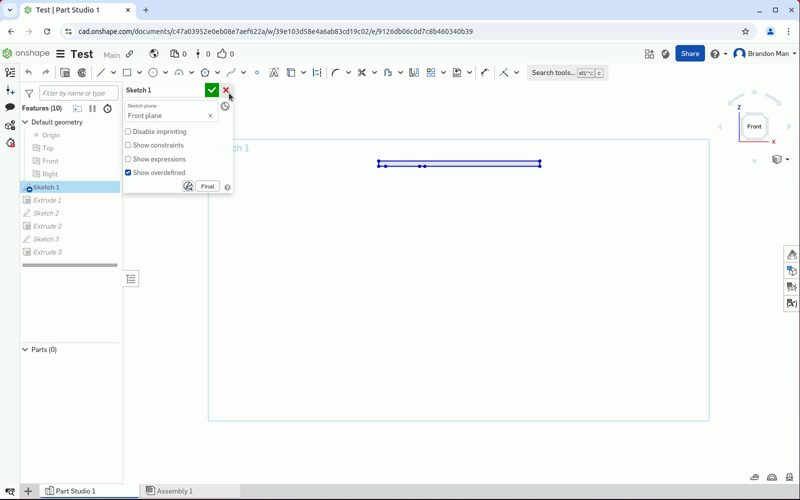
click(229, 92)
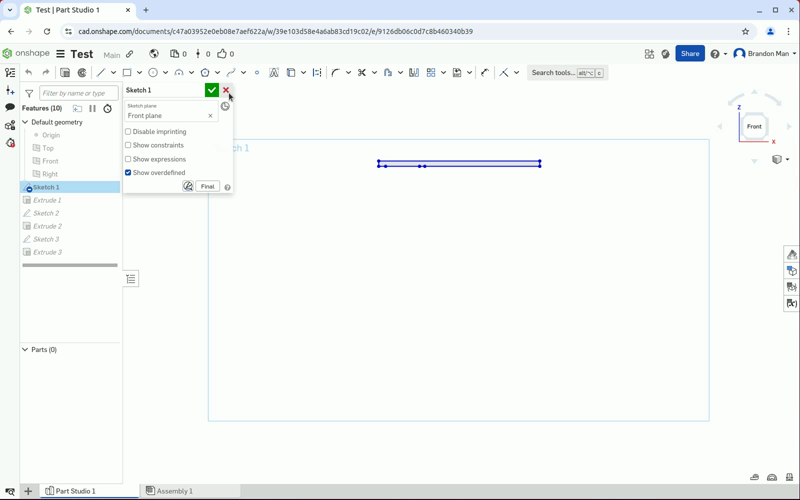
key(shift+s)
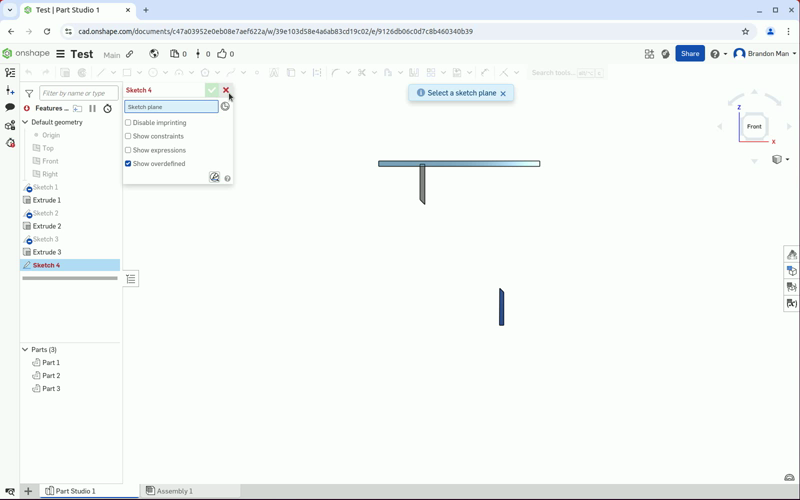
mouse_move(73, 163)
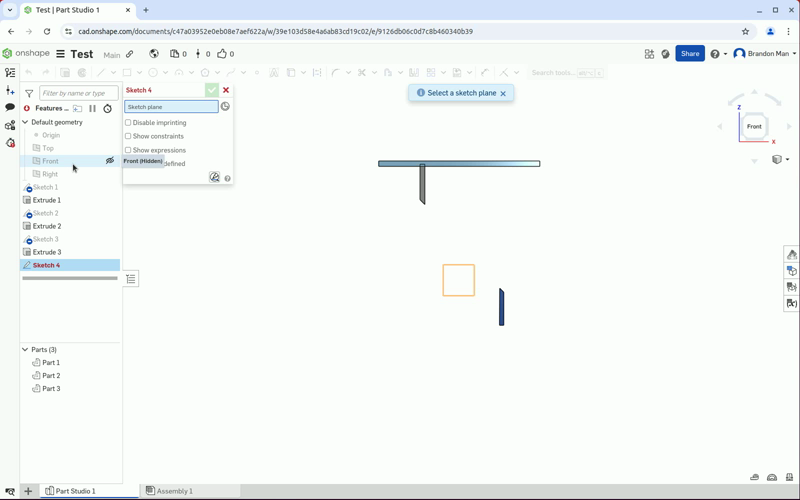
click(73, 163)
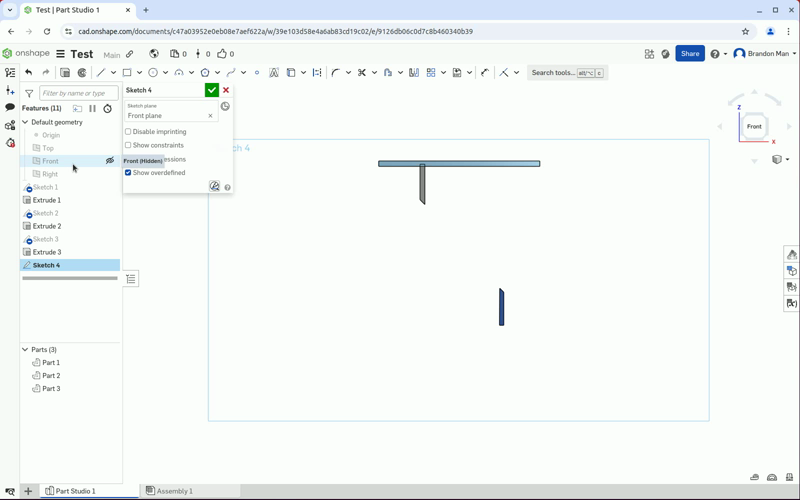
mouse_move(73, 352)
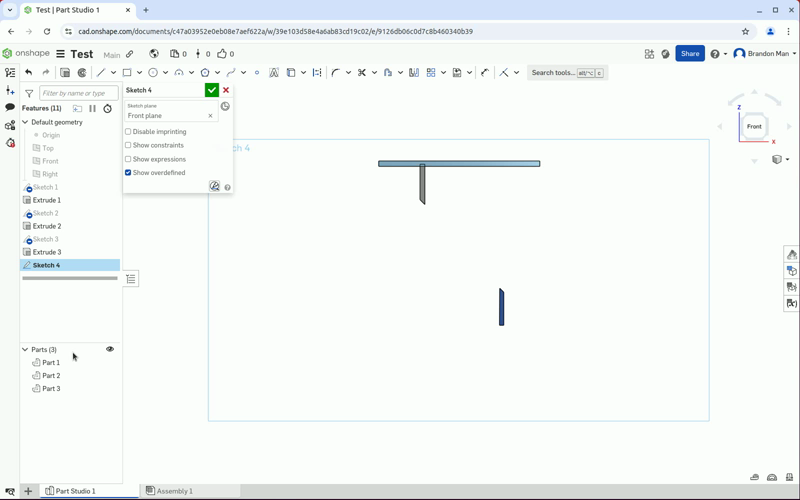
key(y)
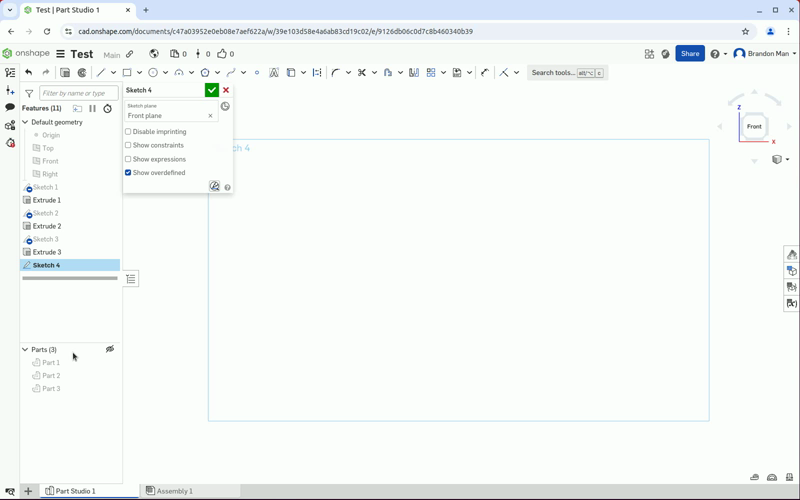
key(l)
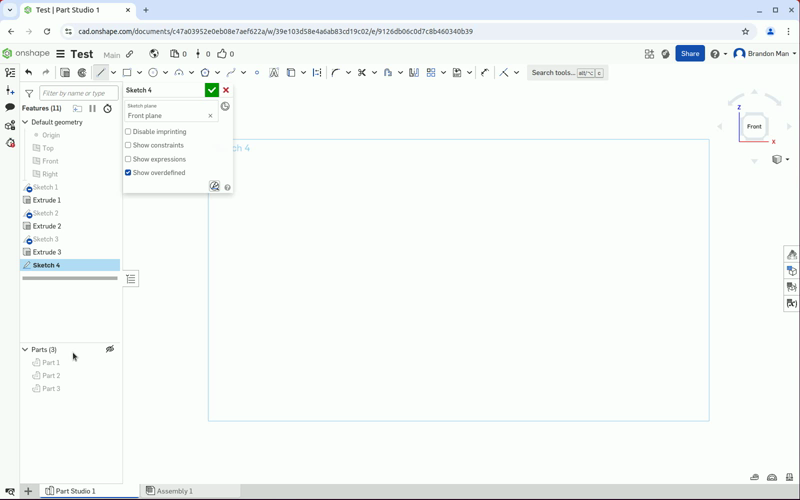
key_down(shift)
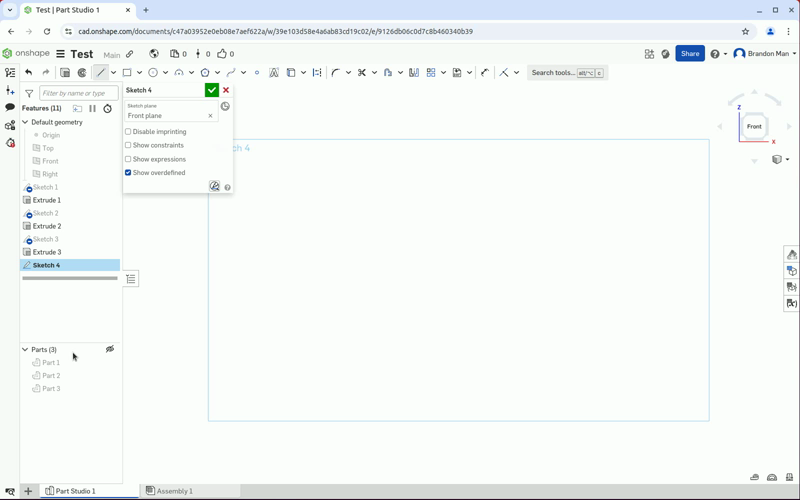
mouse_move(385, 329)
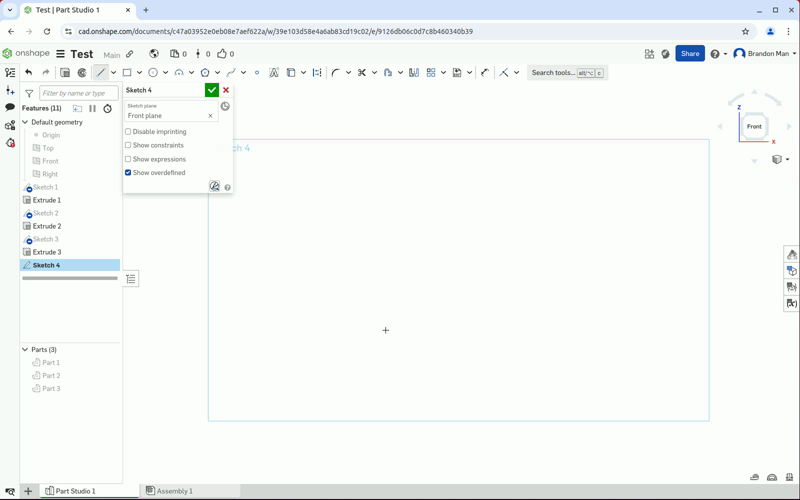
click(385, 329)
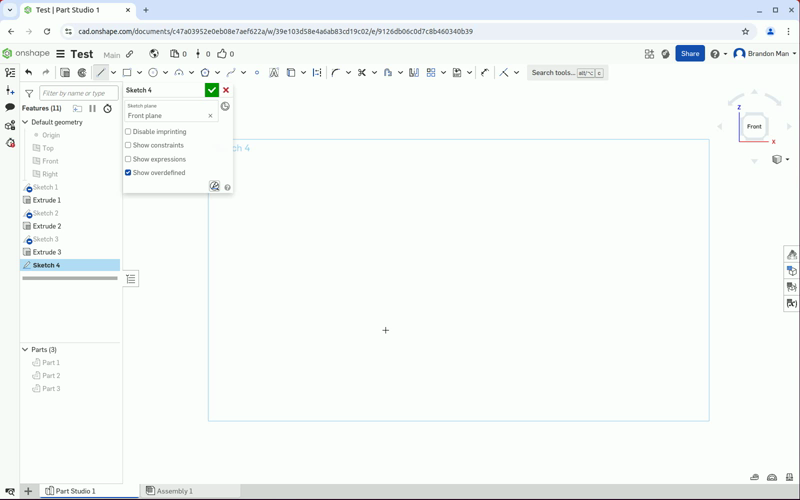
key_up(shift)
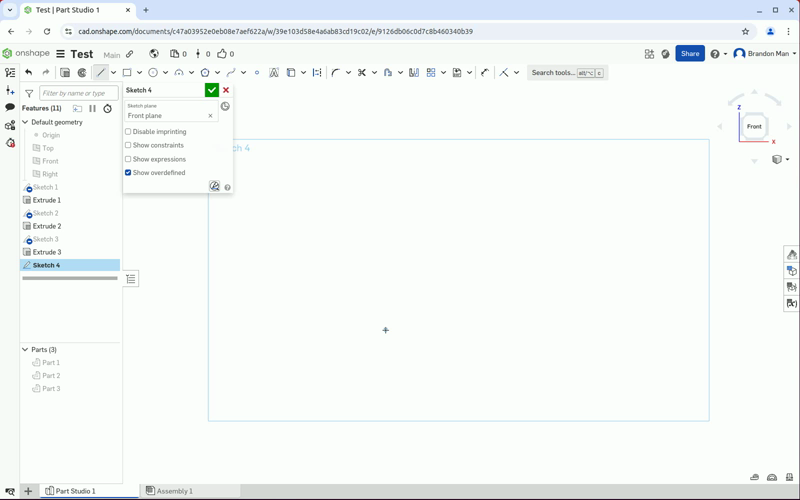
key_down(shift)
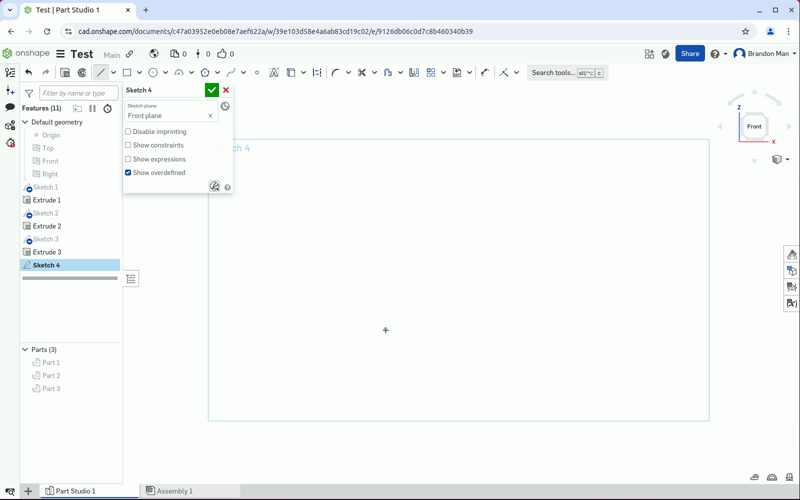
mouse_move(541, 329)
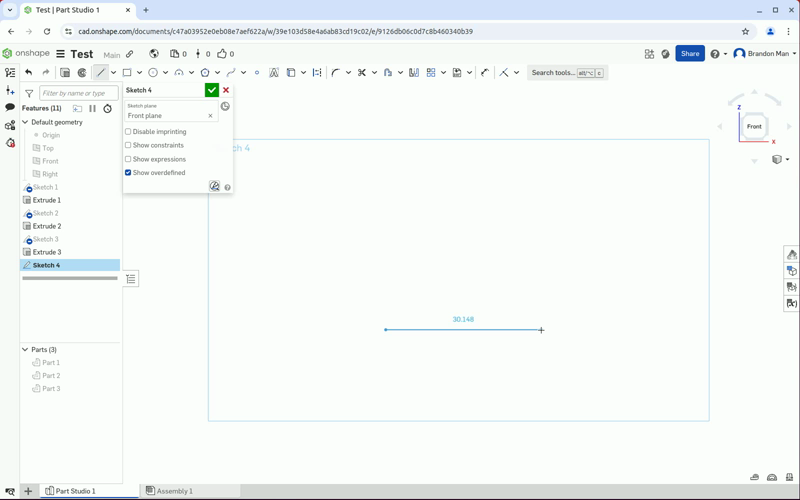
click(541, 329)
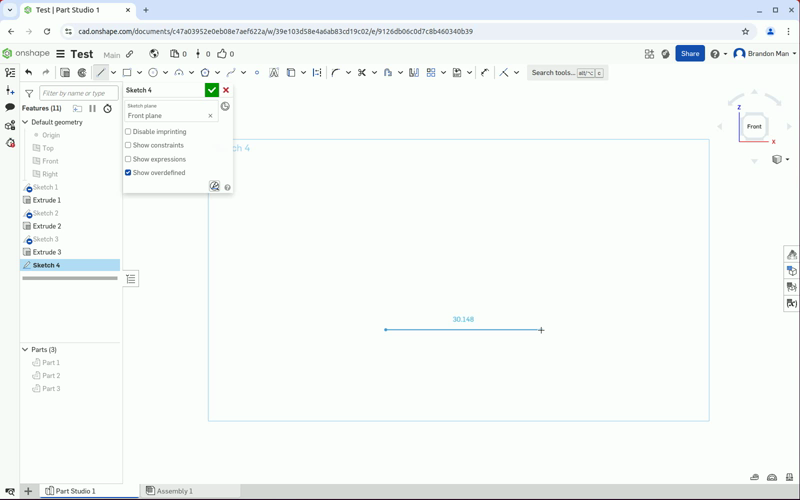
key_up(shift)
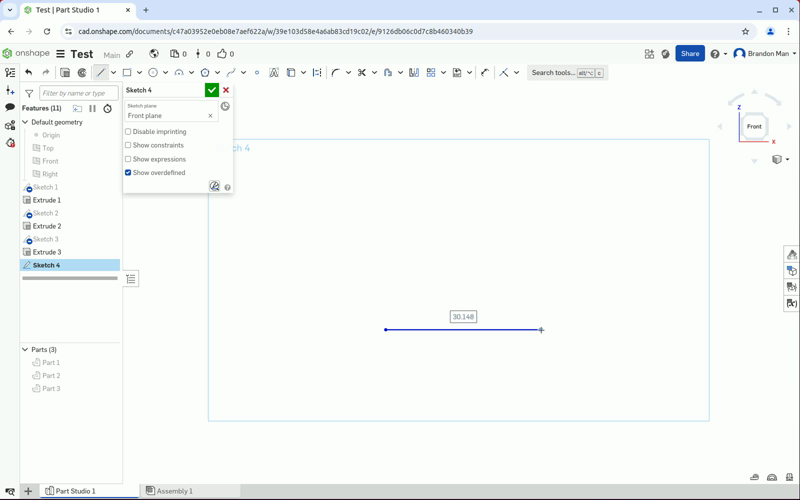
key_down(shift)
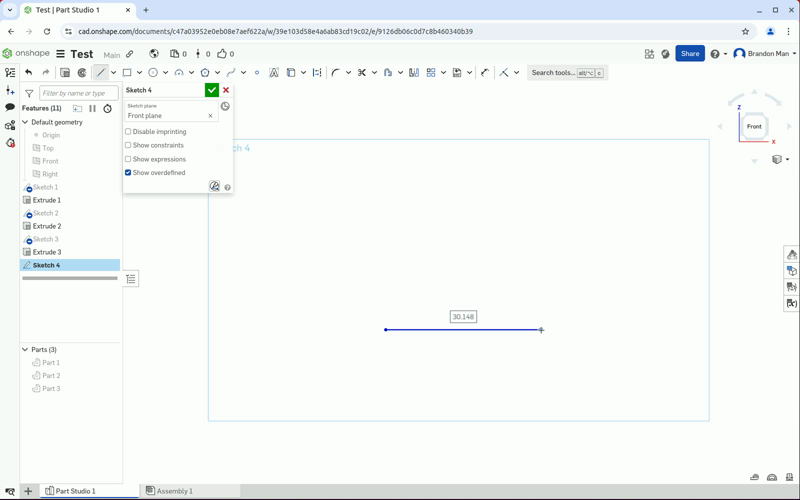
mouse_move(571, 329)
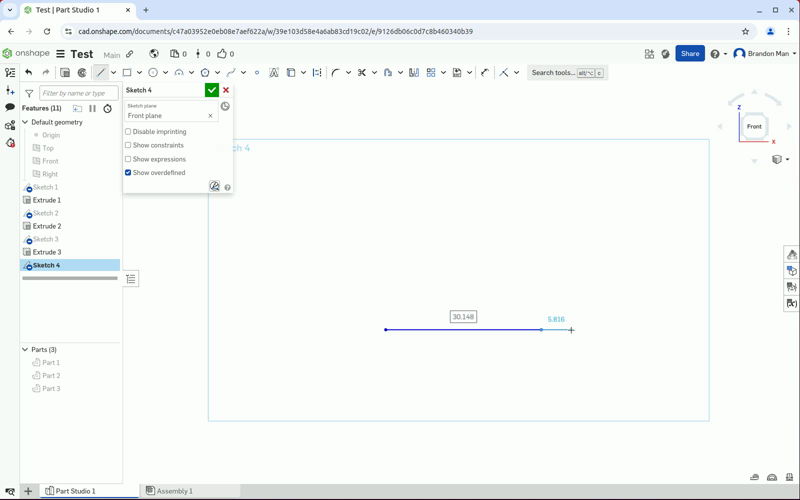
mouse_move(541, 324)
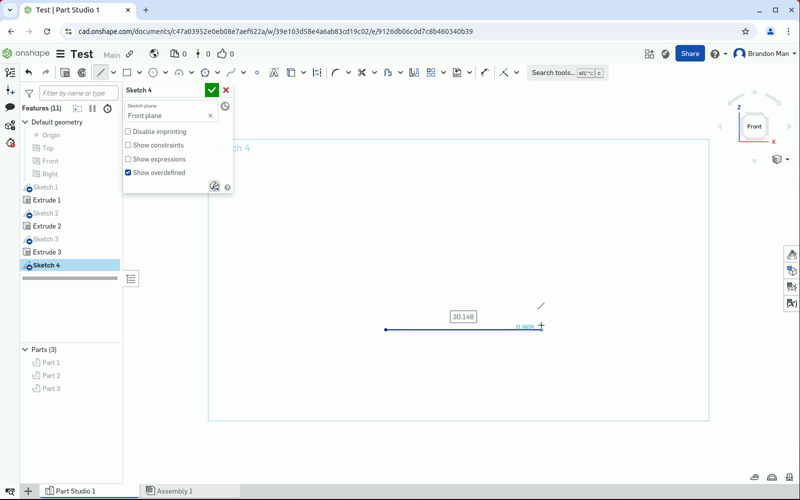
scroll(6)
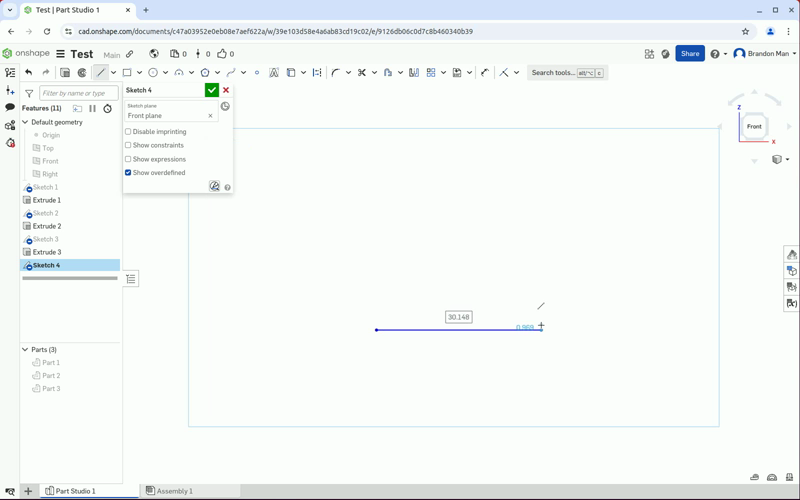
scroll(6)
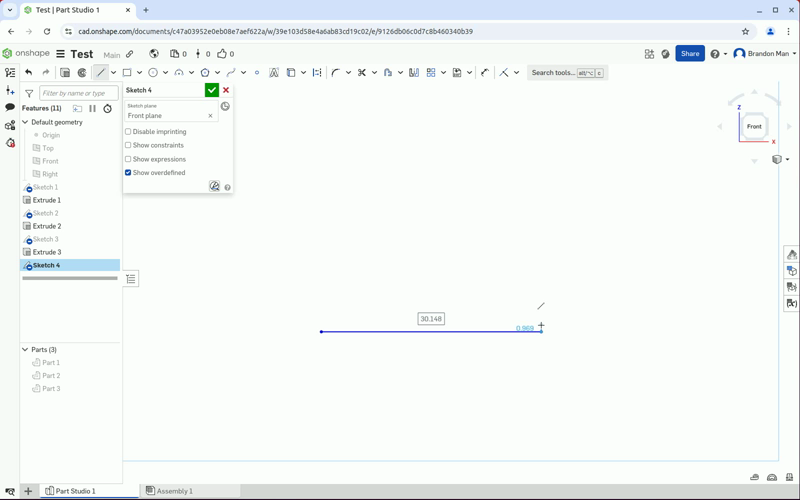
scroll(6)
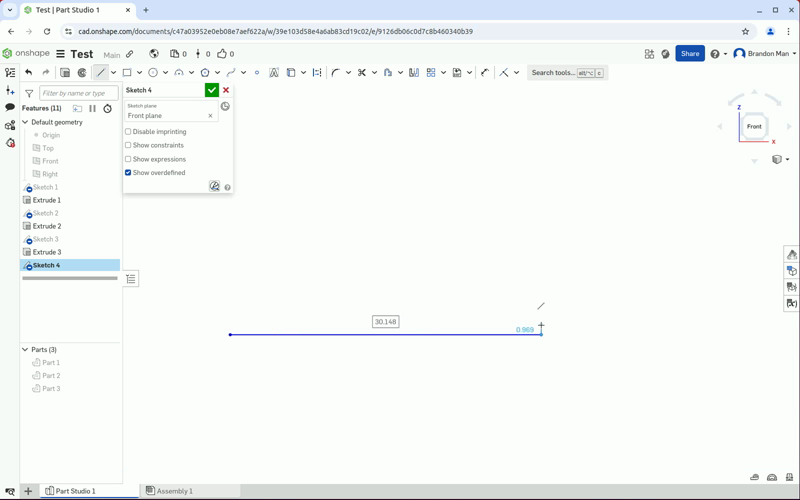
scroll(6)
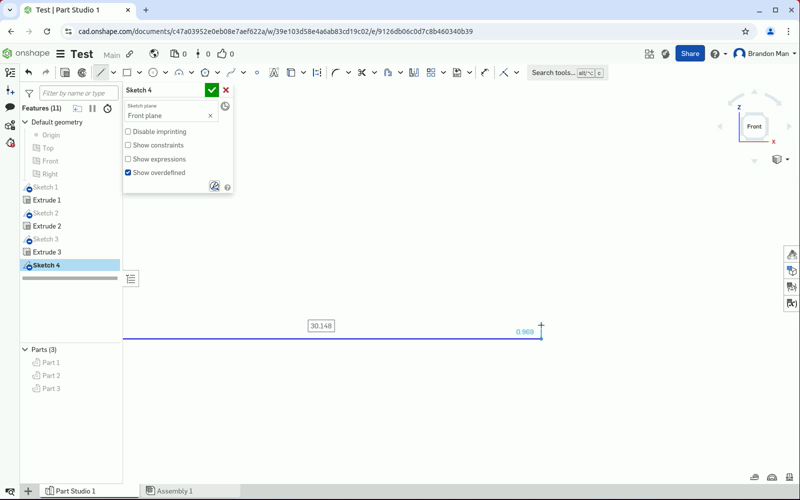
scroll(6)
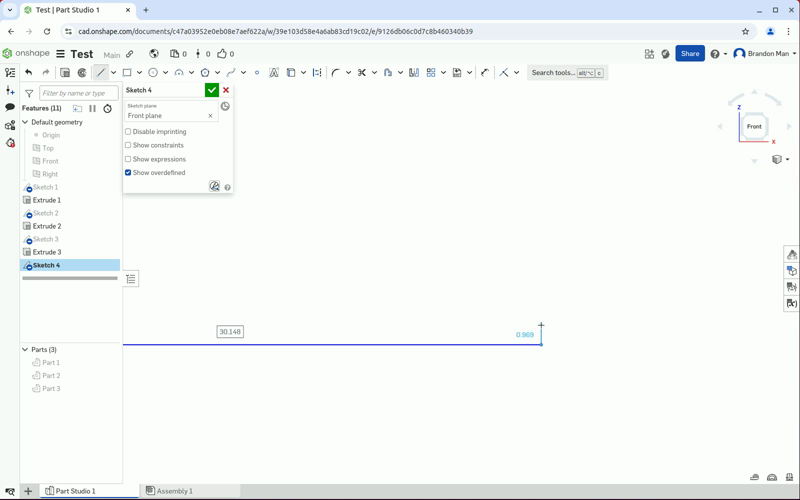
scroll(6)
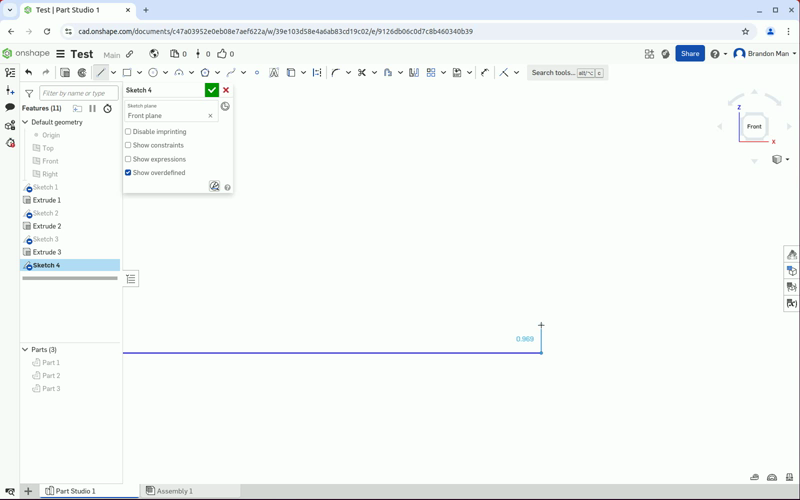
scroll(6)
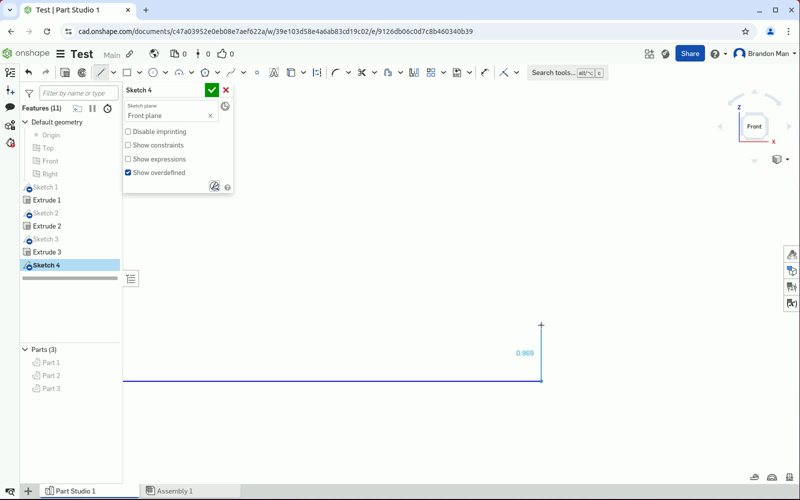
click(541, 324)
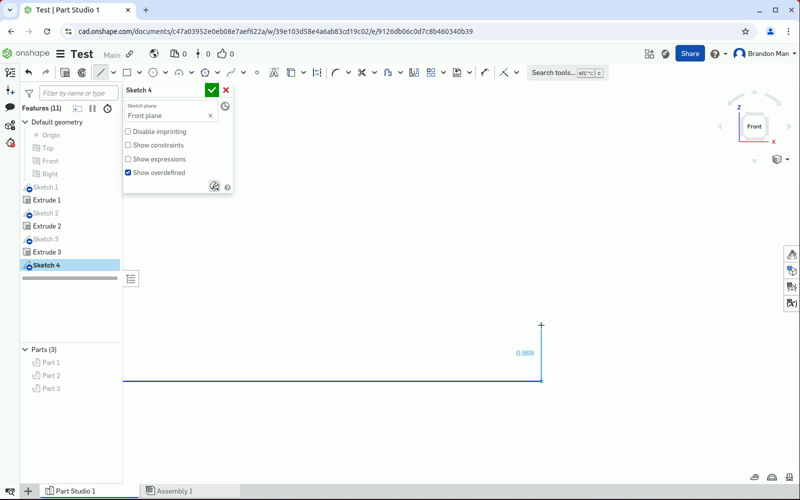
scroll(-6)
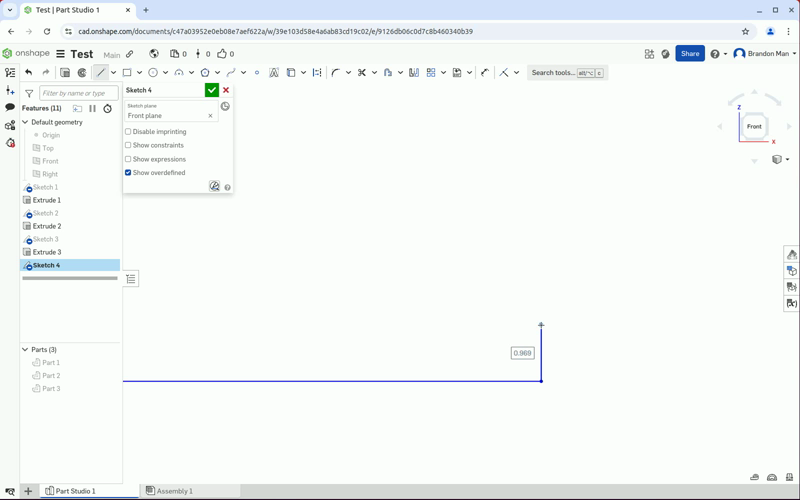
scroll(-6)
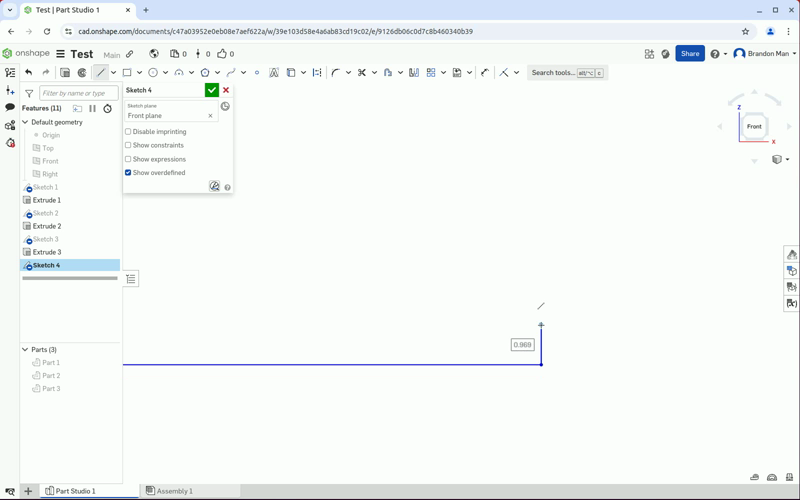
scroll(-6)
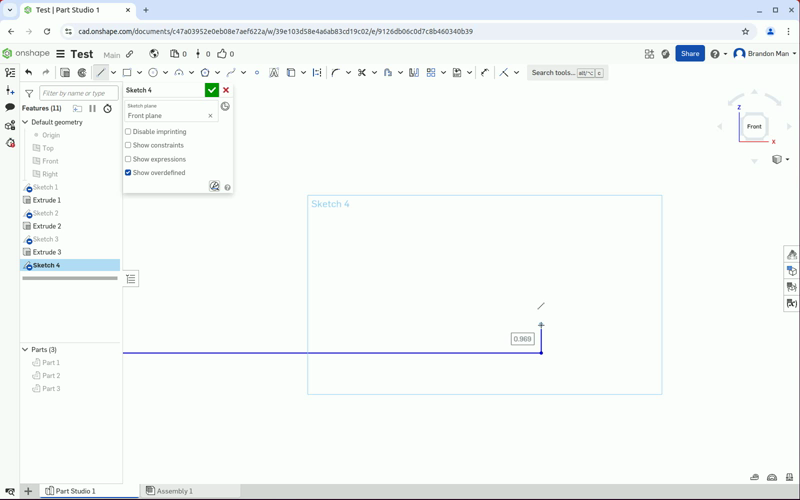
scroll(-6)
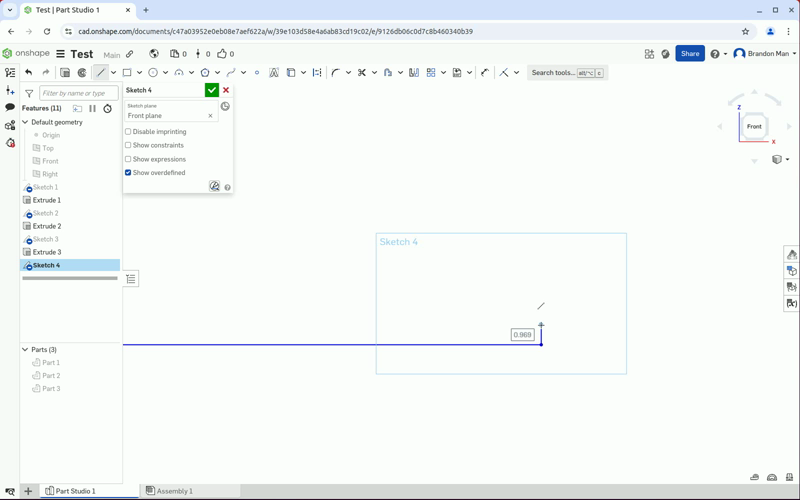
scroll(-6)
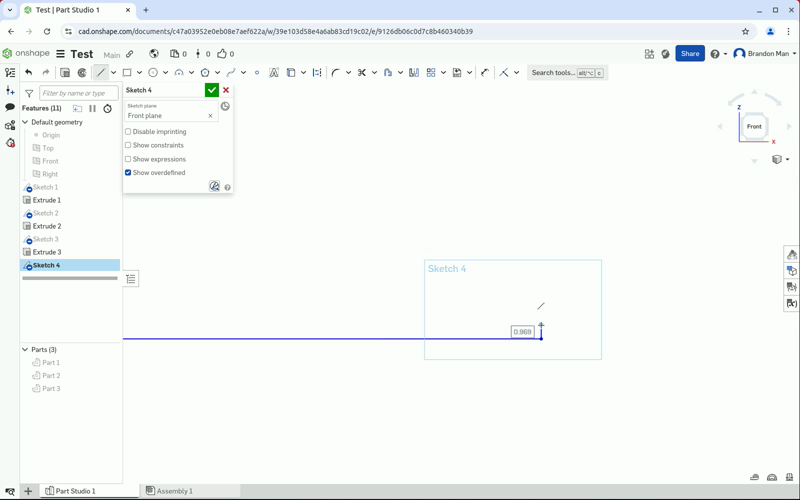
scroll(-6)
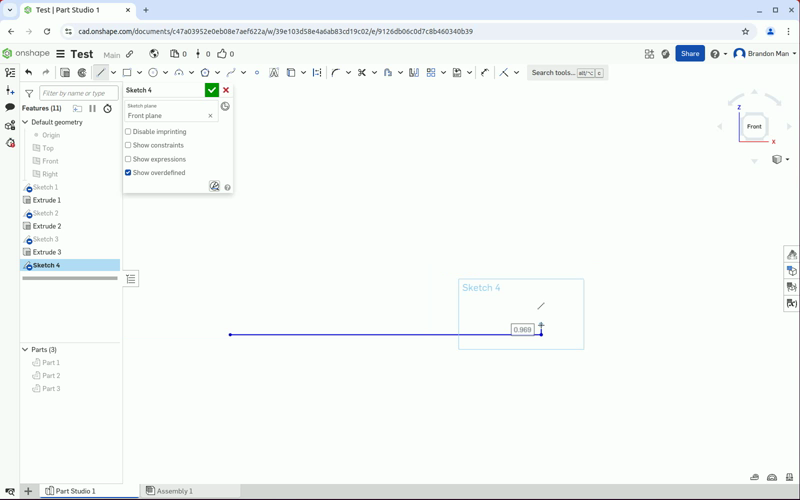
scroll(-6)
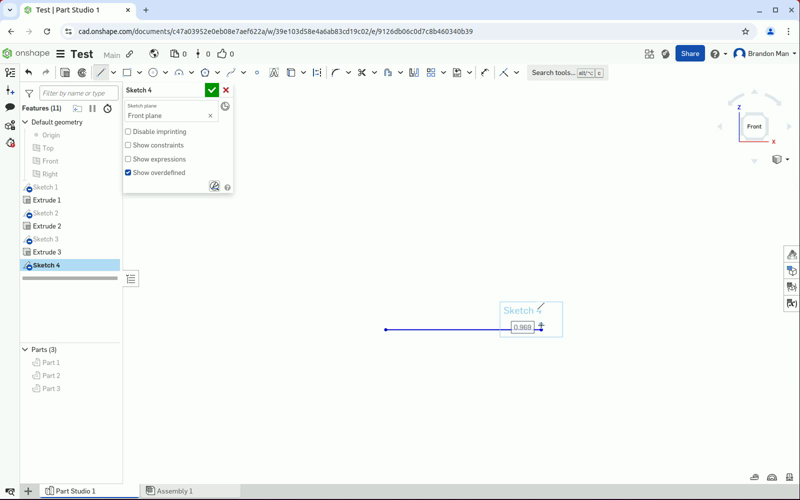
key_up(shift)
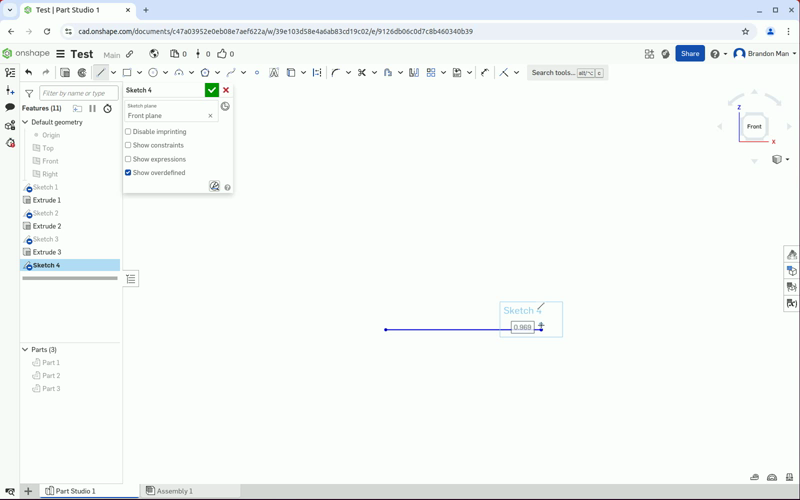
key_down(shift)
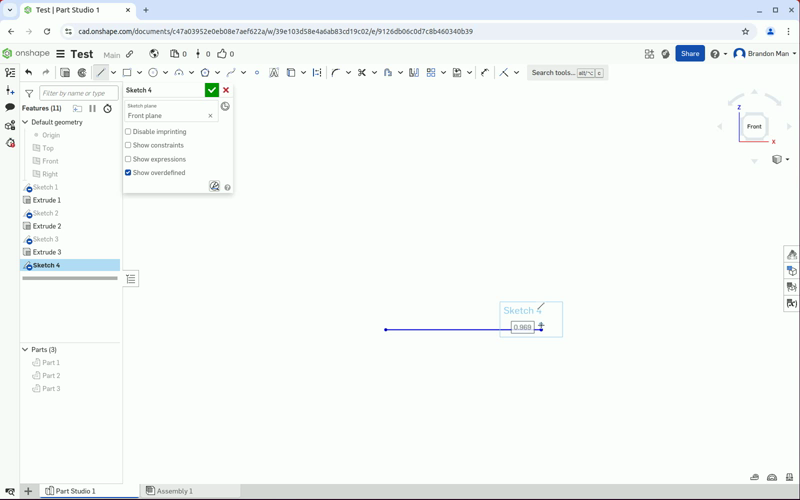
mouse_move(571, 324)
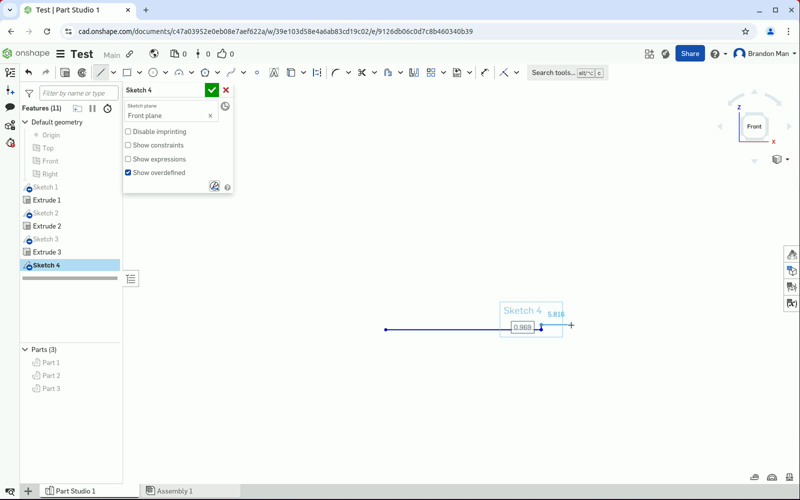
mouse_move(534, 324)
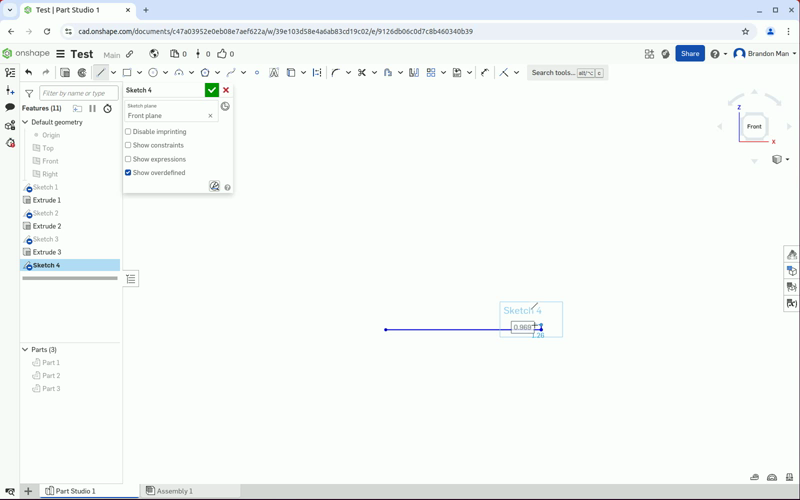
scroll(6)
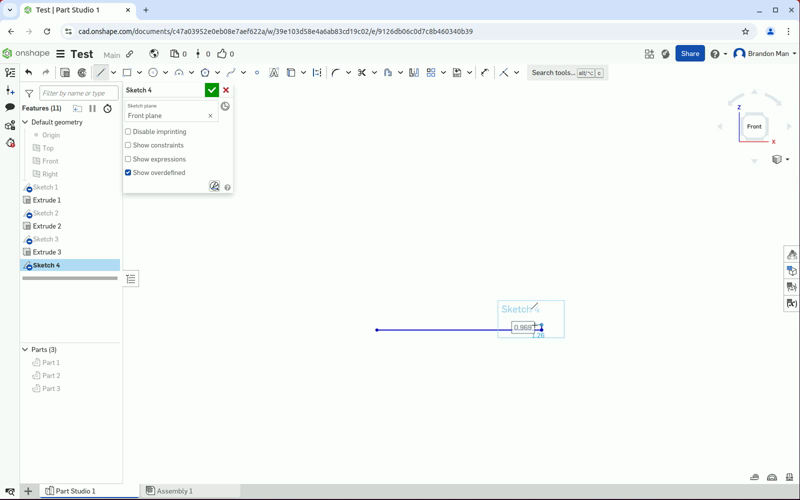
scroll(6)
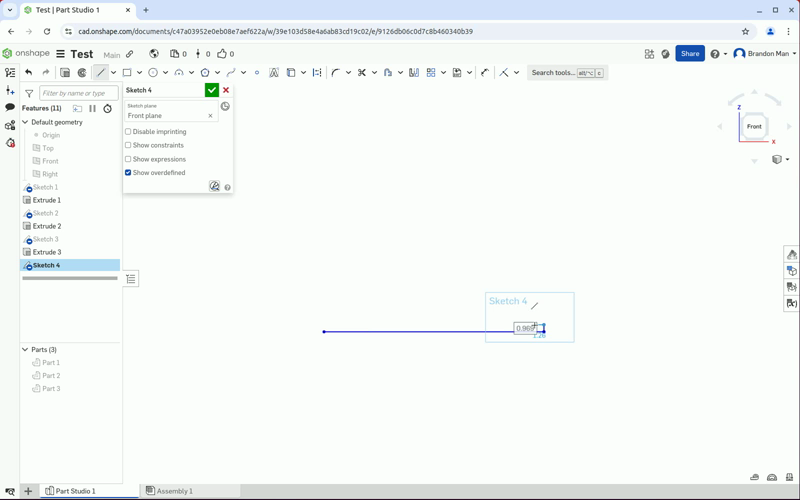
scroll(6)
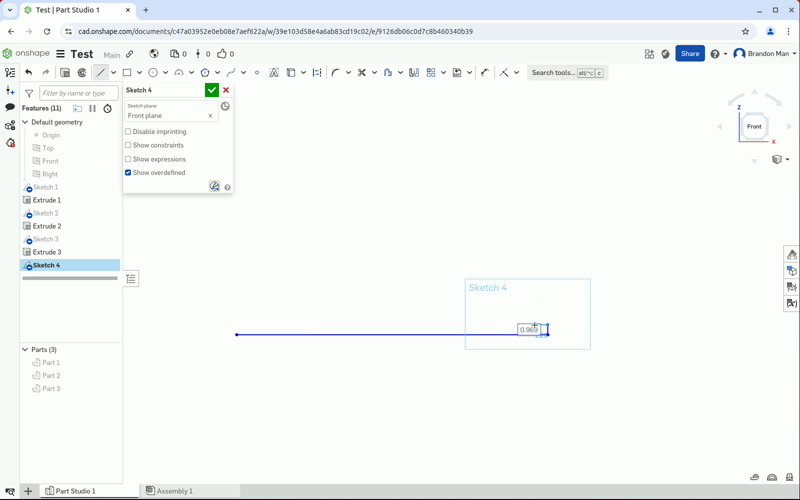
scroll(6)
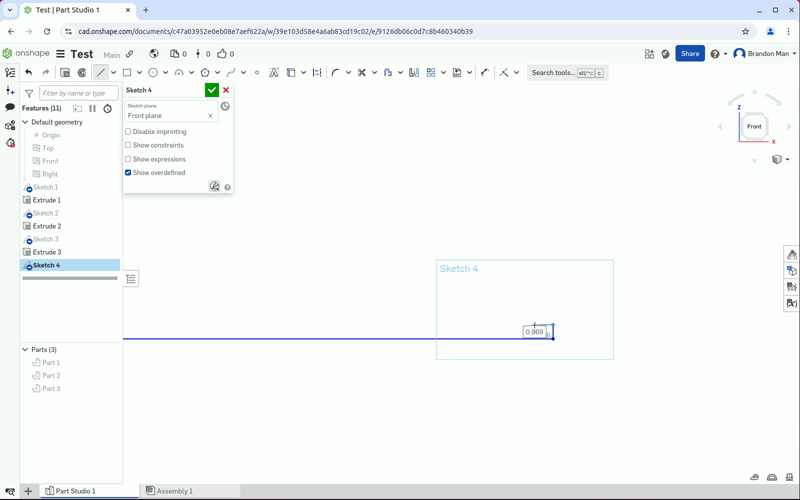
scroll(6)
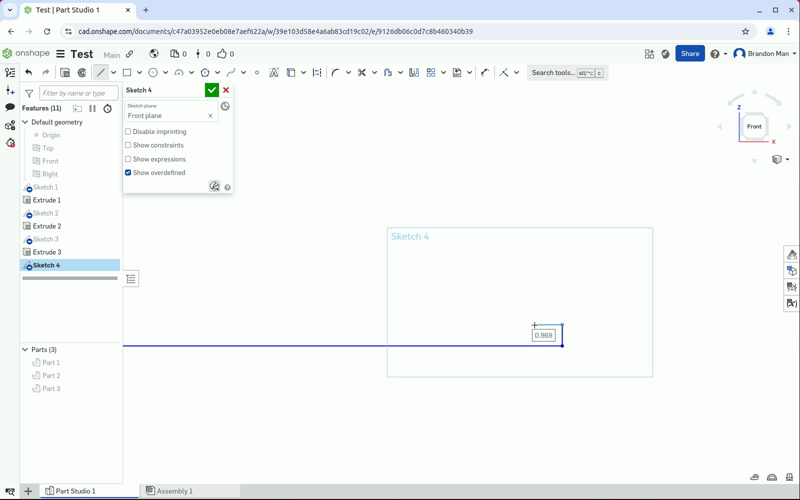
scroll(6)
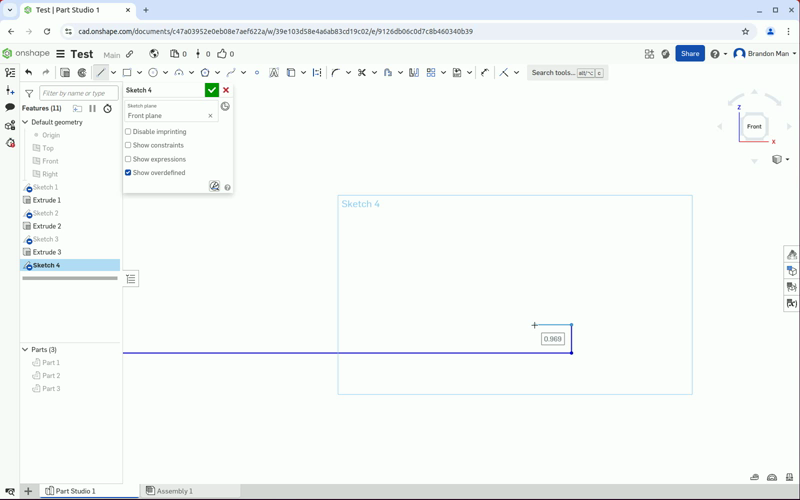
scroll(6)
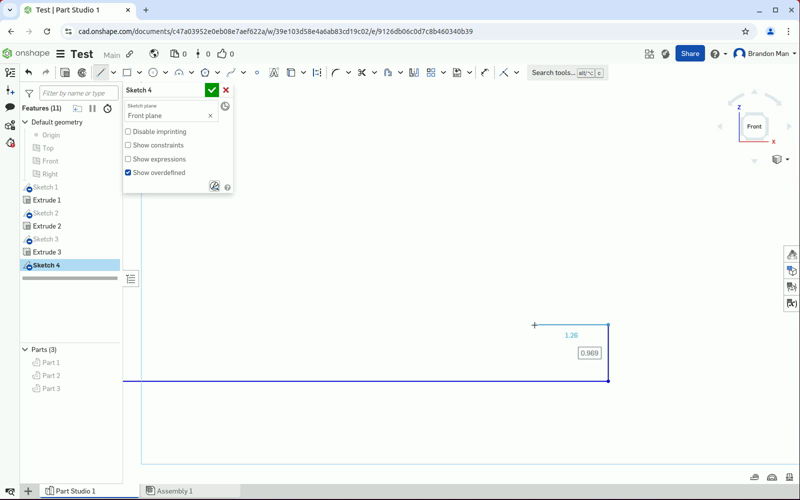
click(534, 324)
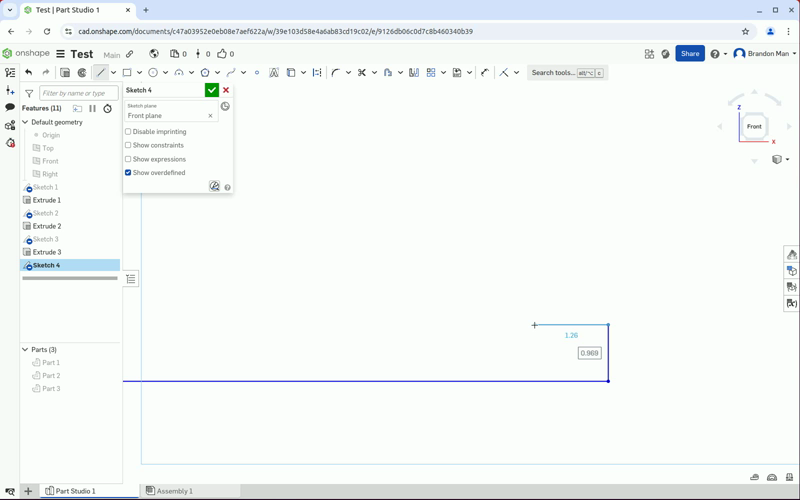
scroll(-6)
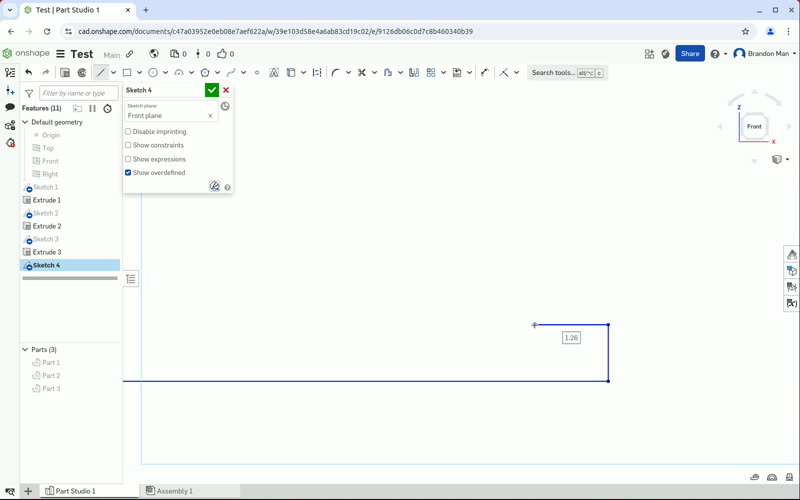
scroll(-6)
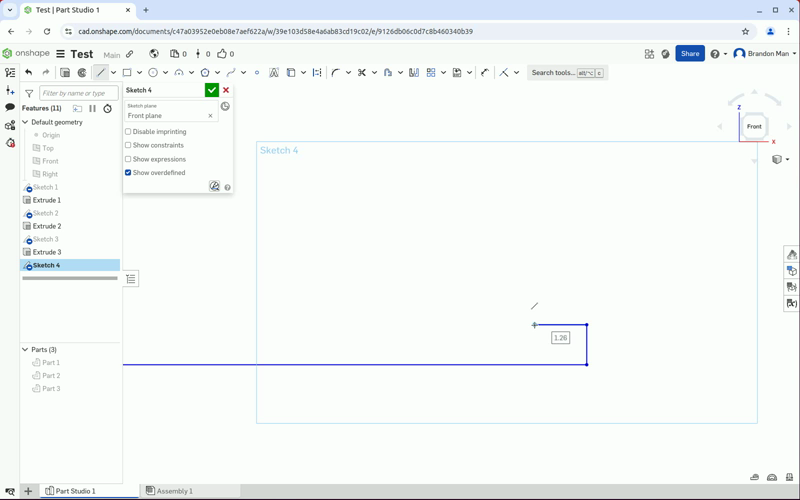
scroll(-6)
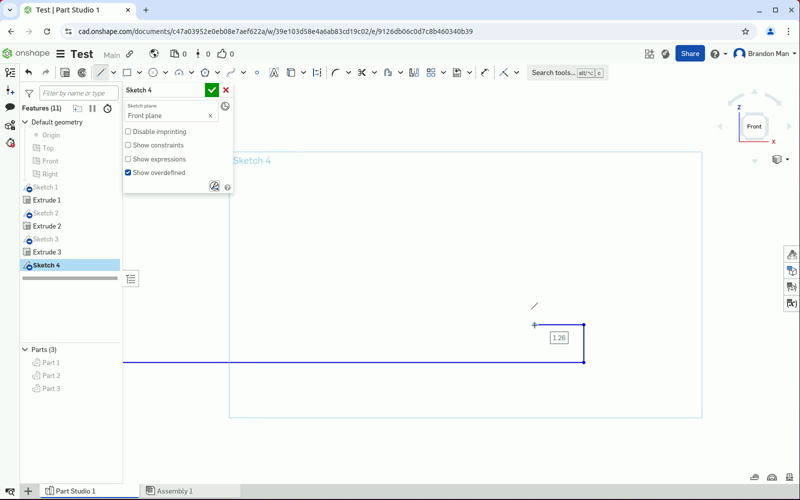
scroll(-6)
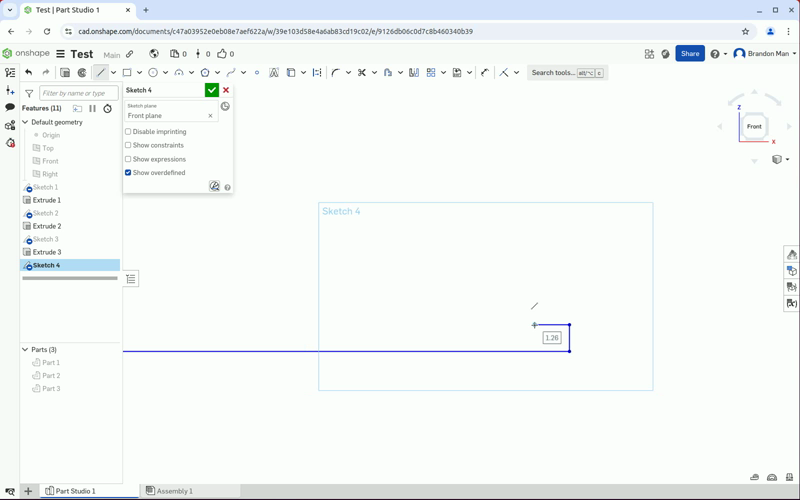
scroll(-6)
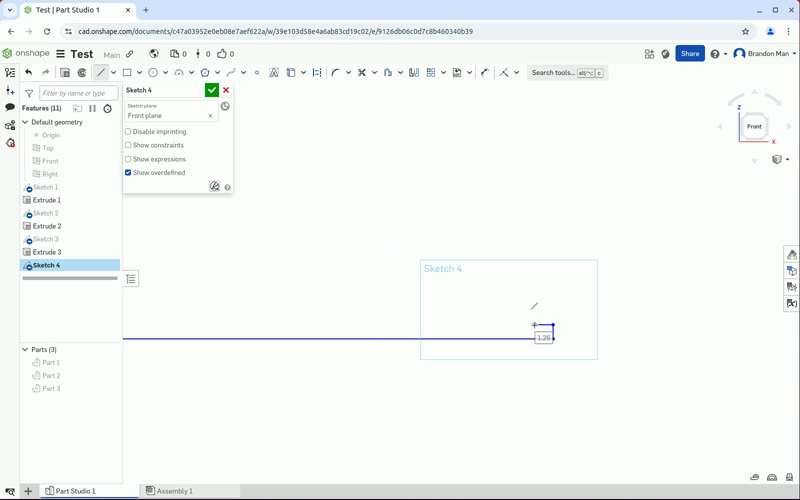
scroll(-6)
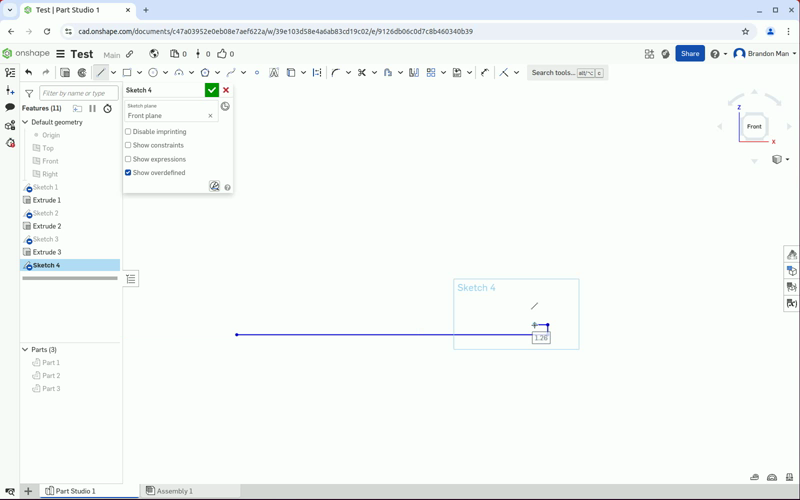
scroll(-6)
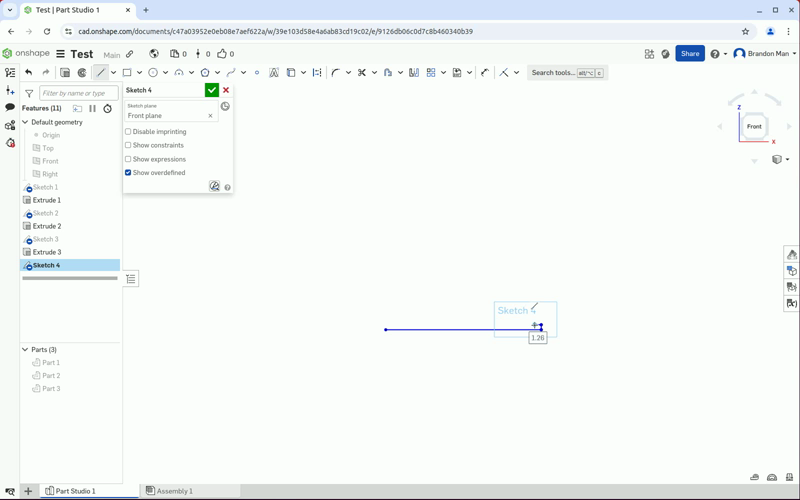
key_up(shift)
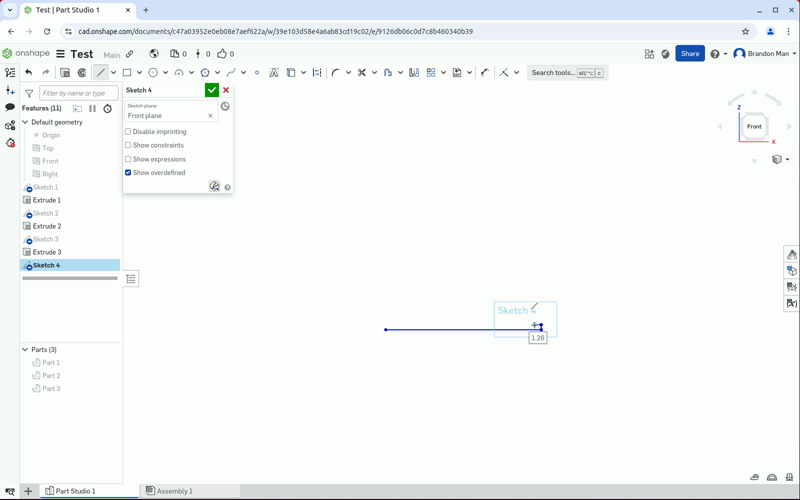
key_down(shift)
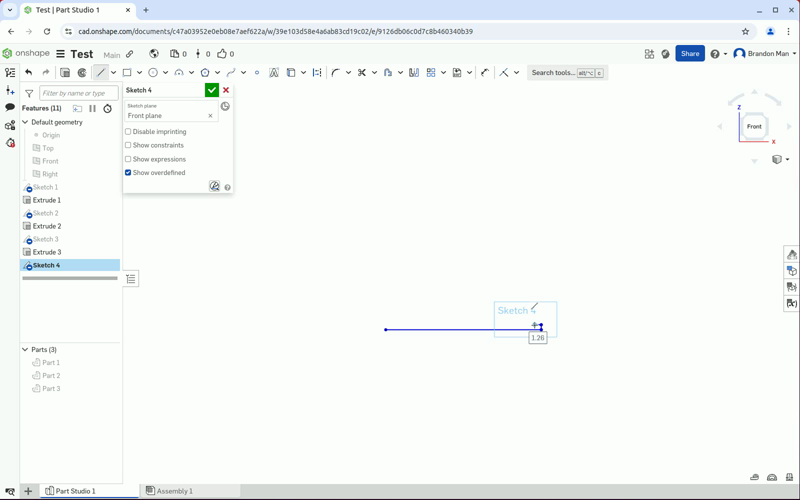
mouse_move(564, 324)
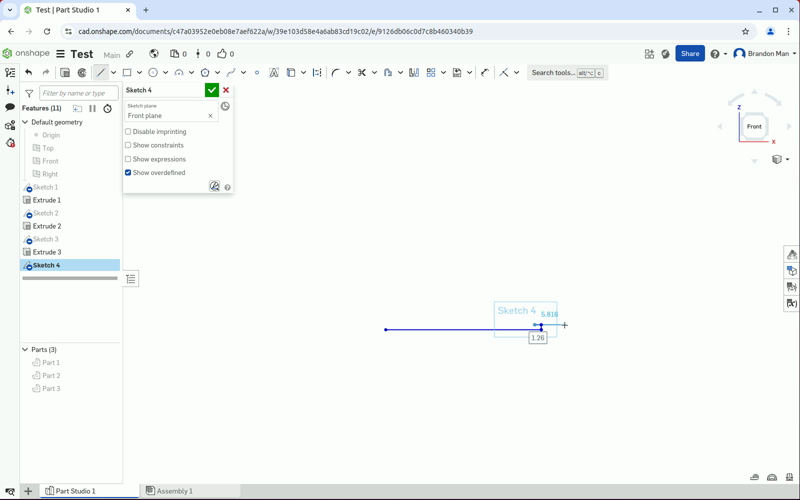
mouse_move(503, 324)
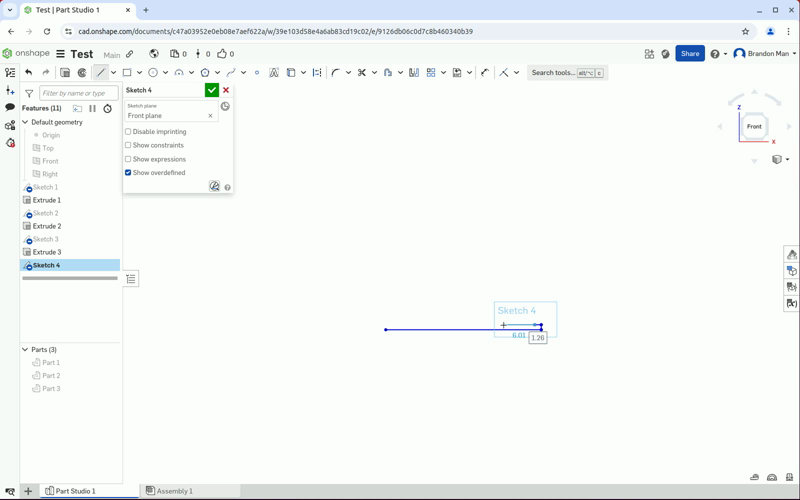
click(503, 324)
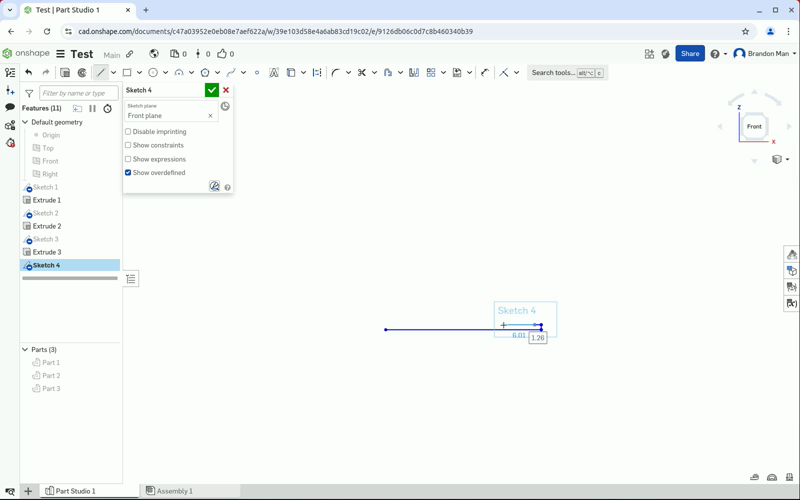
key_up(shift)
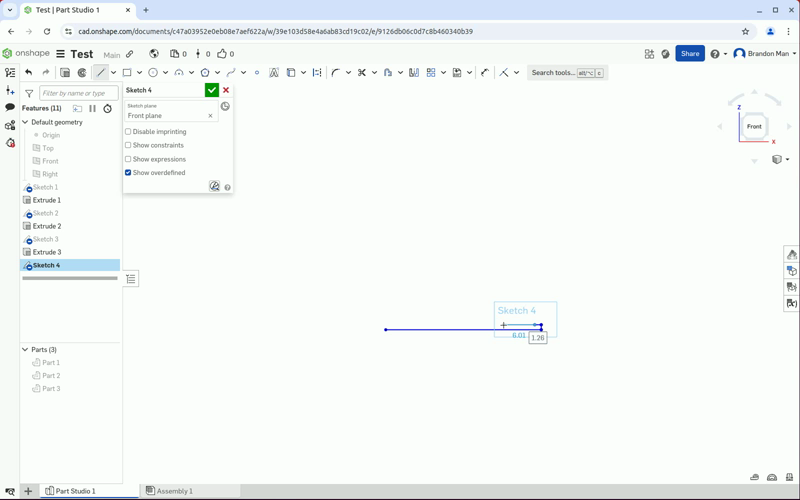
key_down(shift)
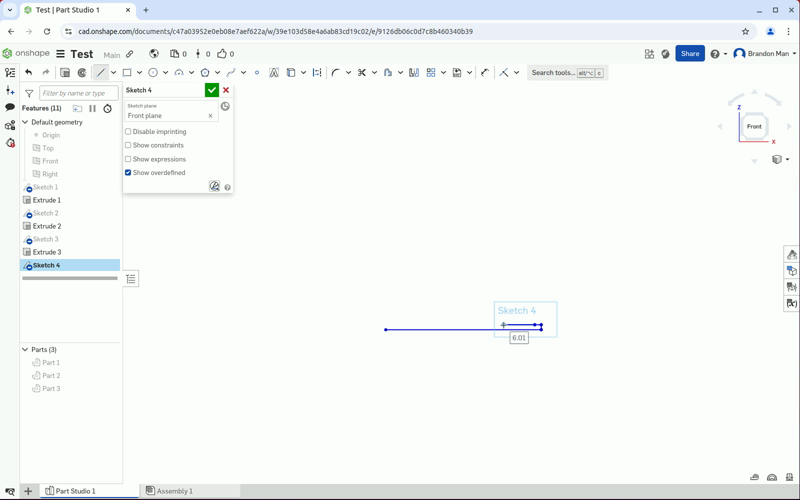
mouse_move(533, 324)
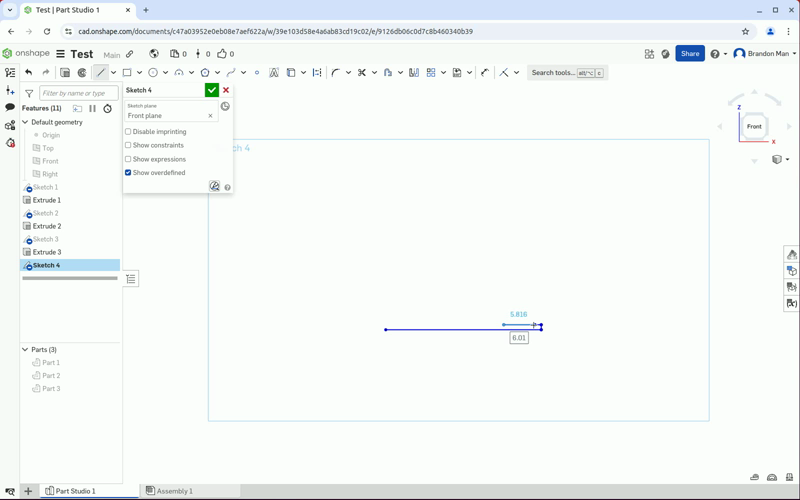
mouse_move(498, 324)
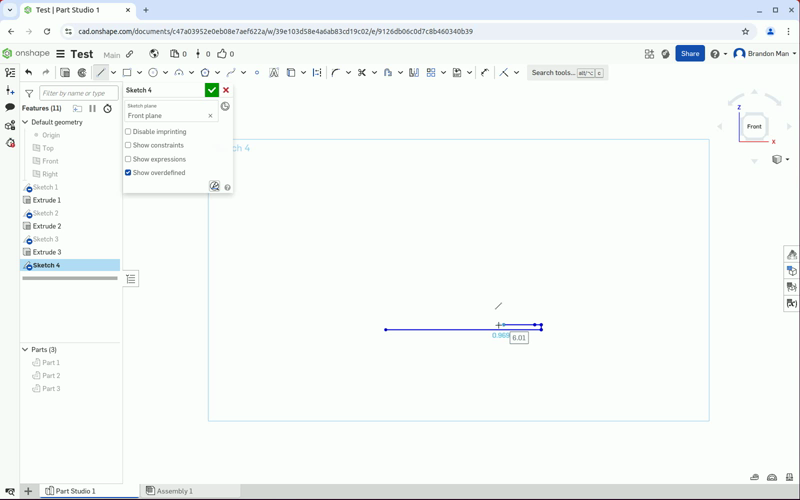
scroll(6)
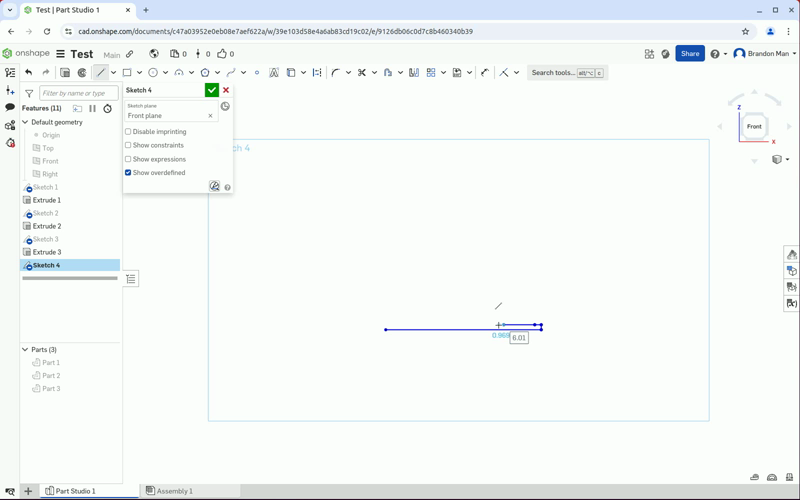
scroll(6)
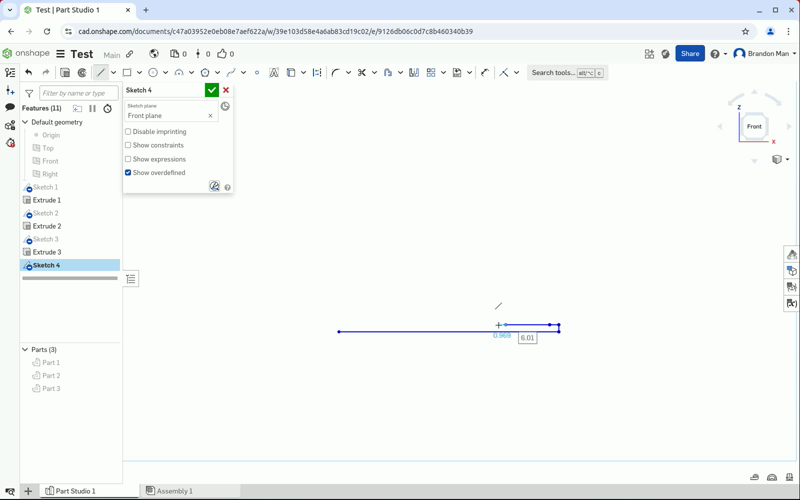
scroll(6)
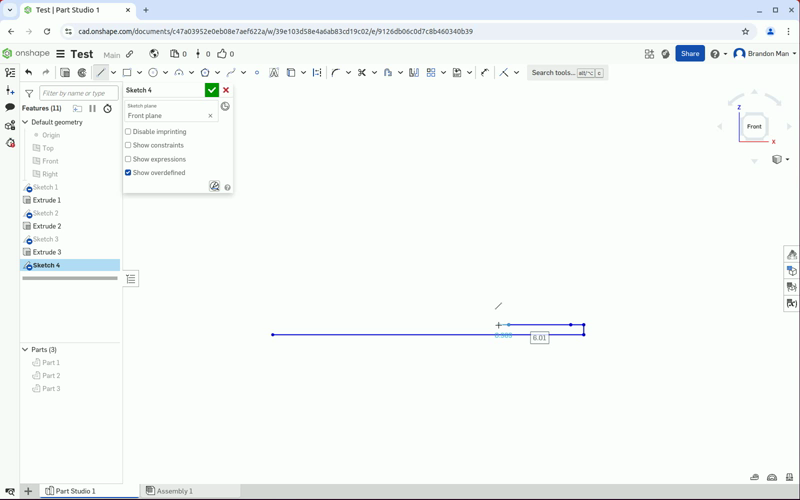
scroll(6)
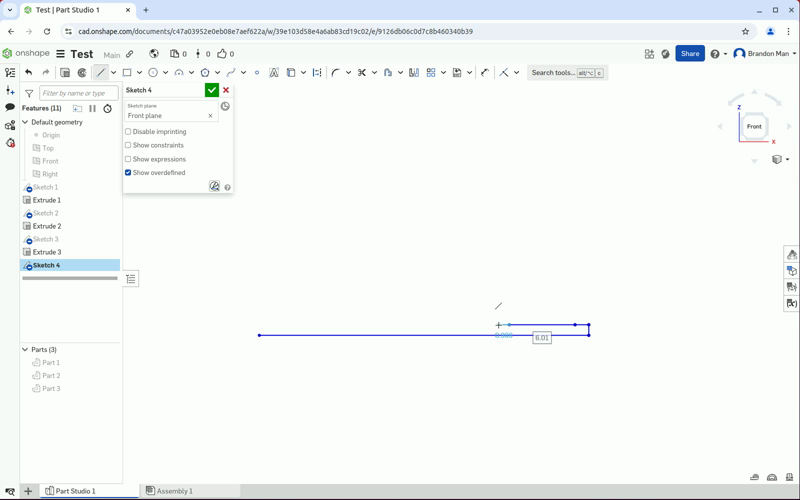
scroll(6)
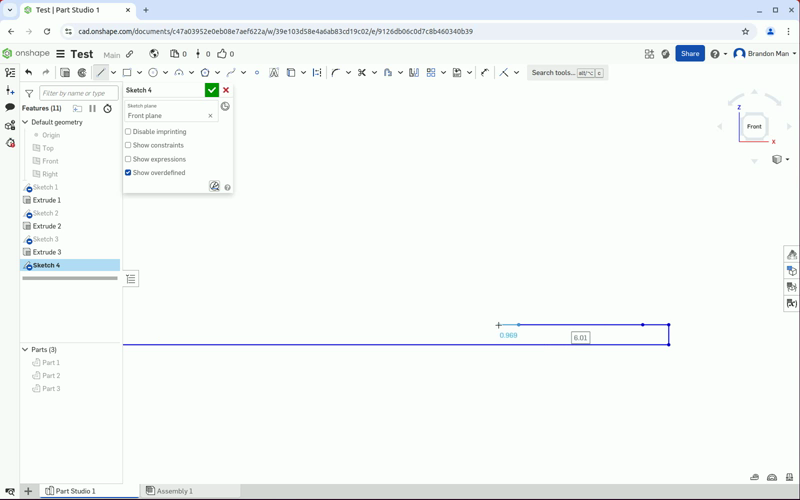
scroll(6)
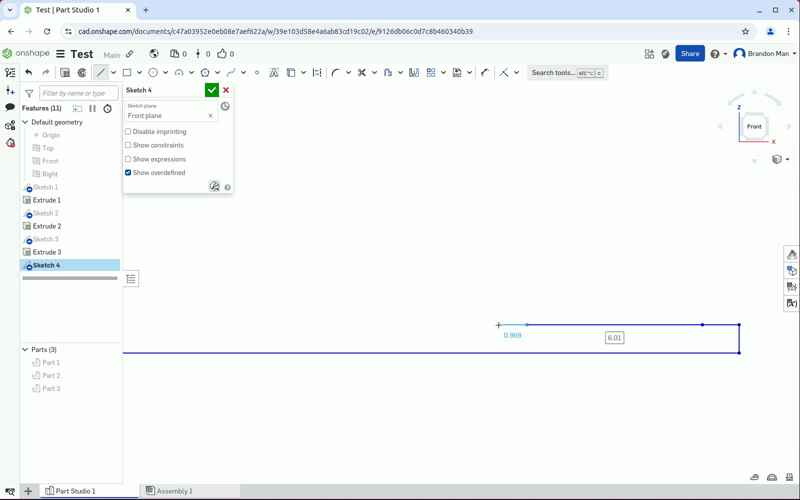
scroll(6)
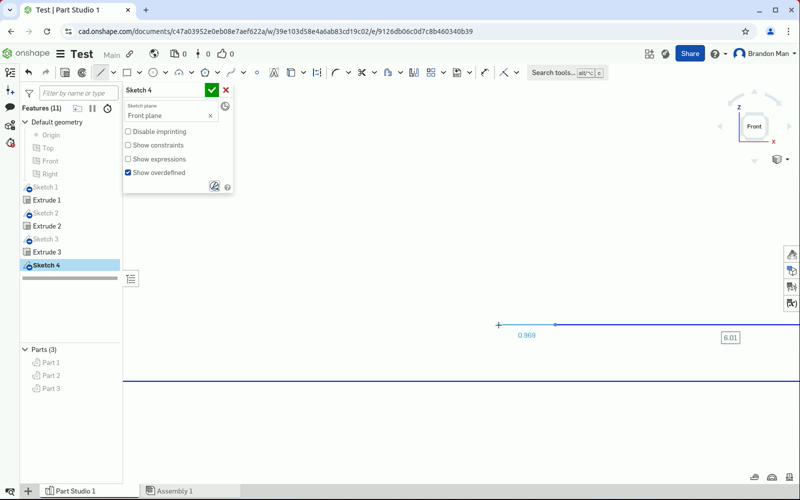
click(498, 324)
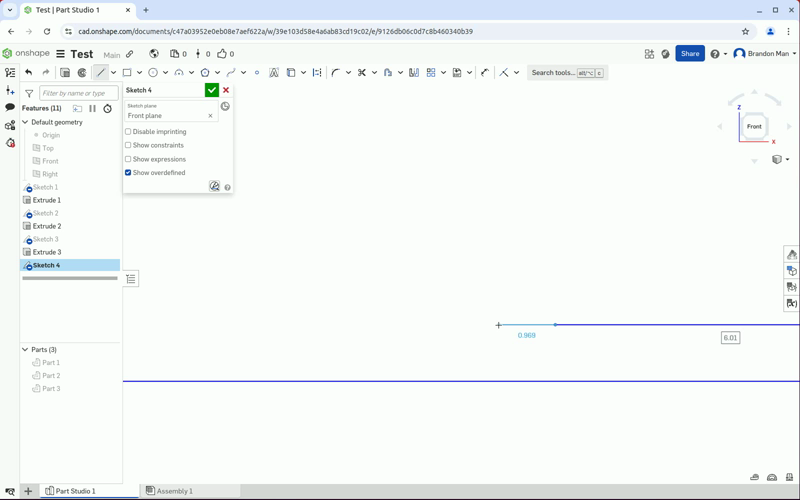
scroll(-6)
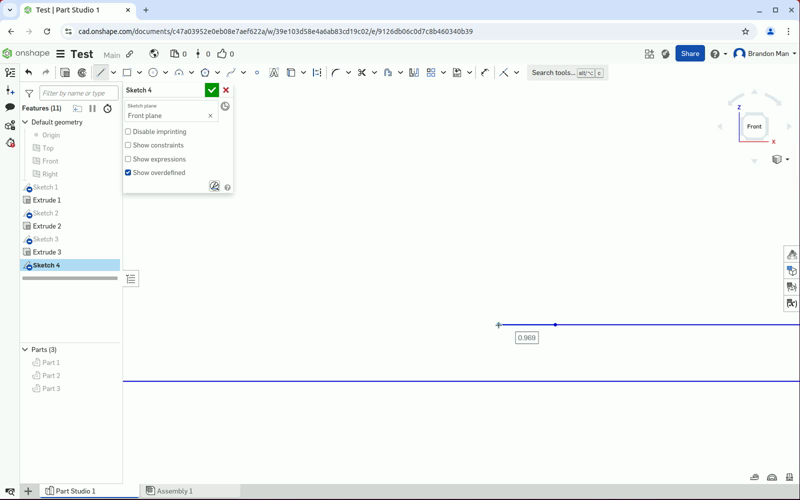
scroll(-6)
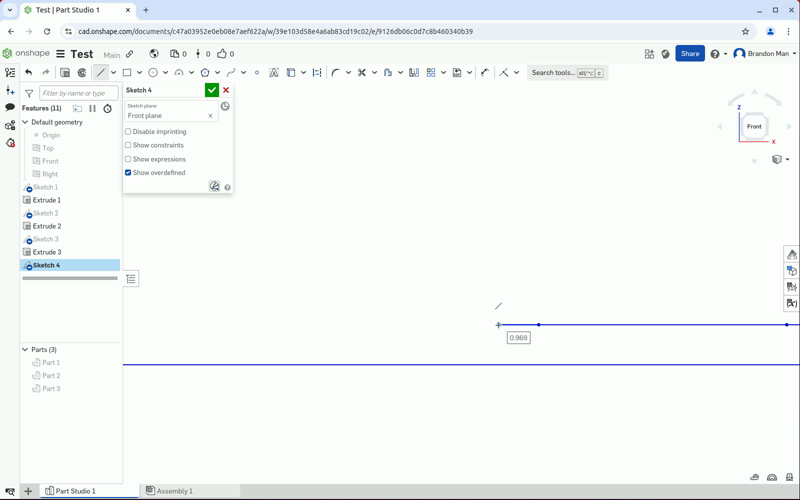
scroll(-6)
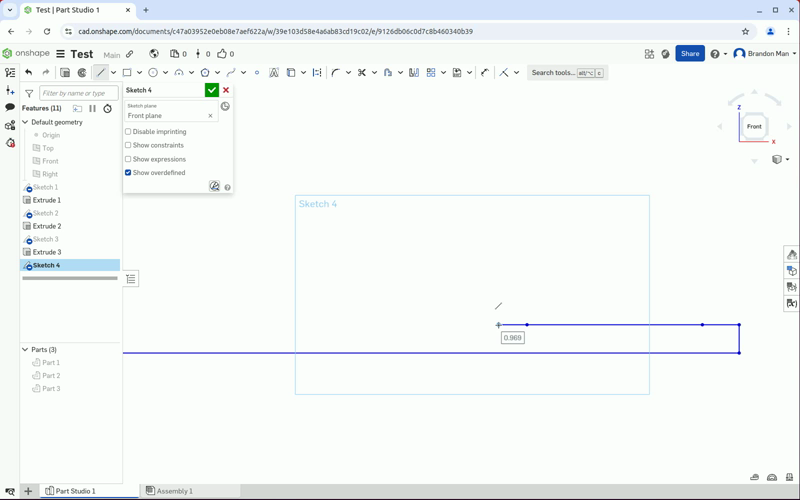
scroll(-6)
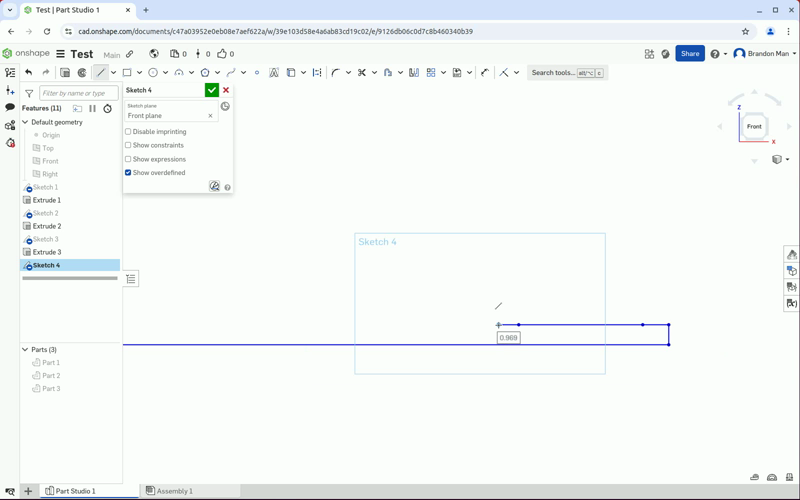
scroll(-6)
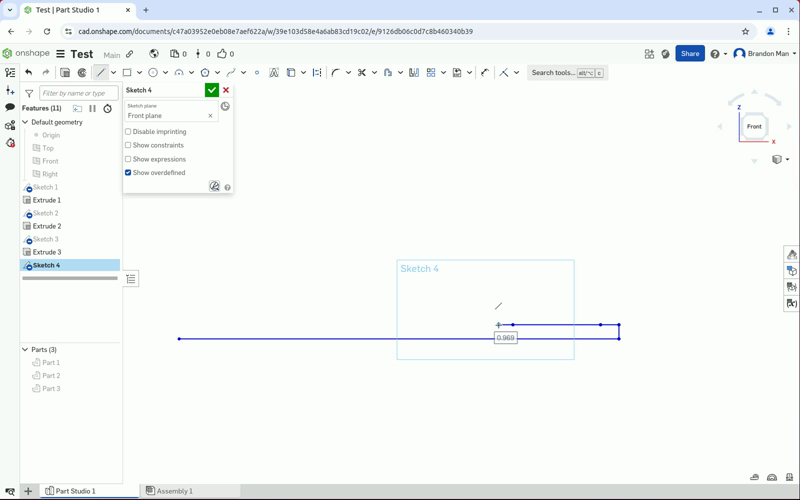
scroll(-6)
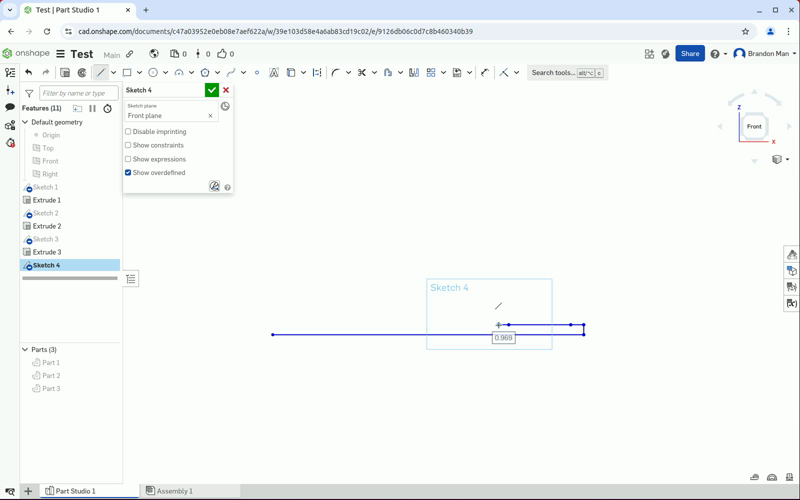
scroll(-6)
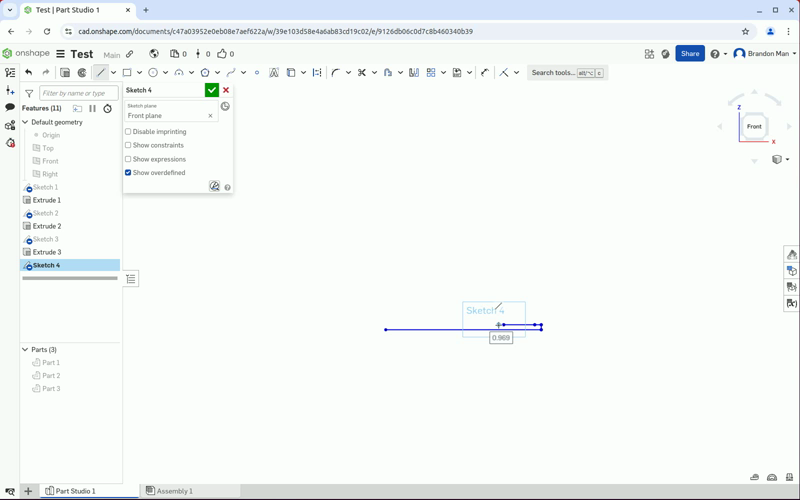
key_up(shift)
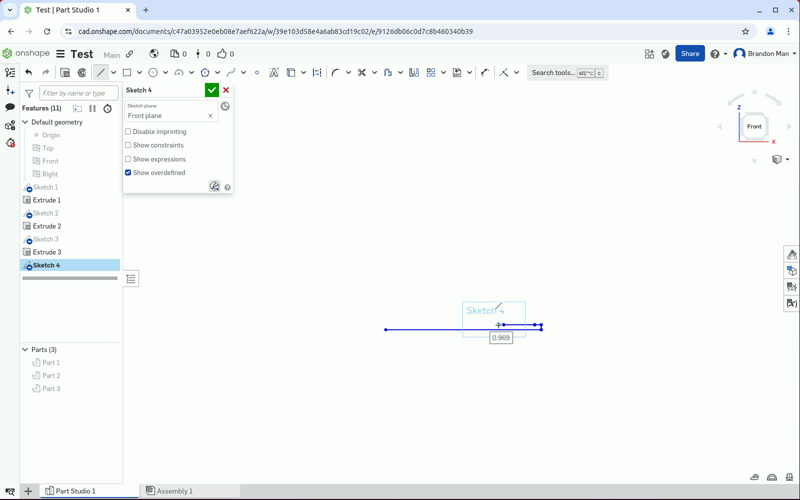
key_down(shift)
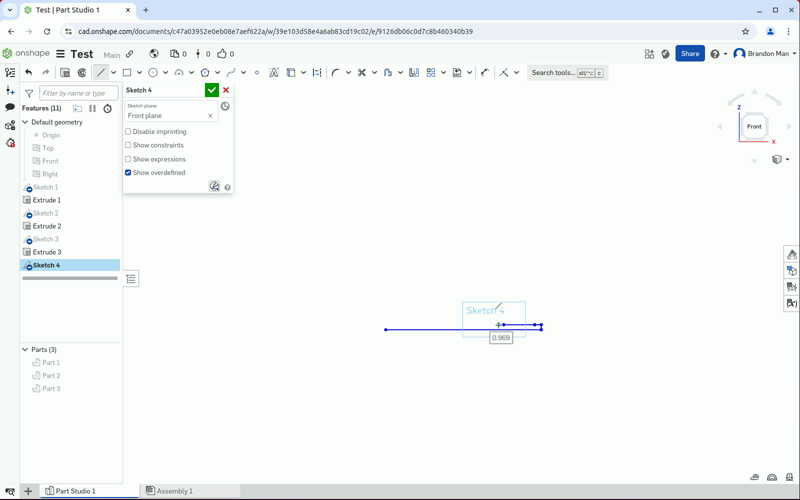
mouse_move(385, 324)
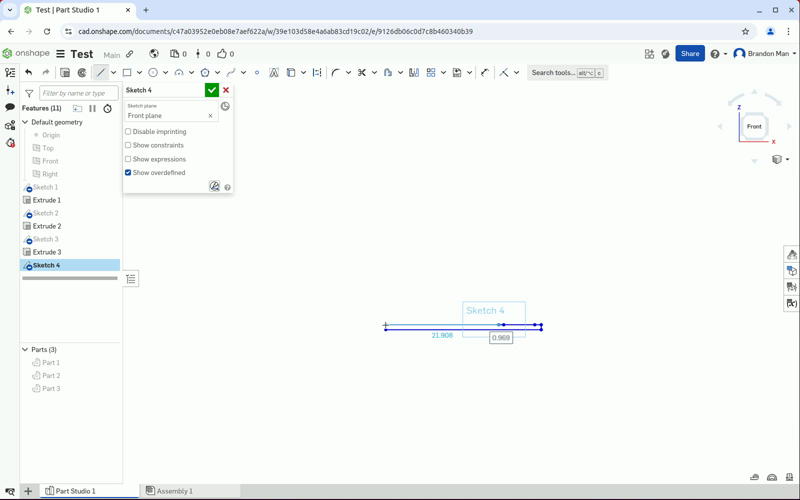
click(385, 324)
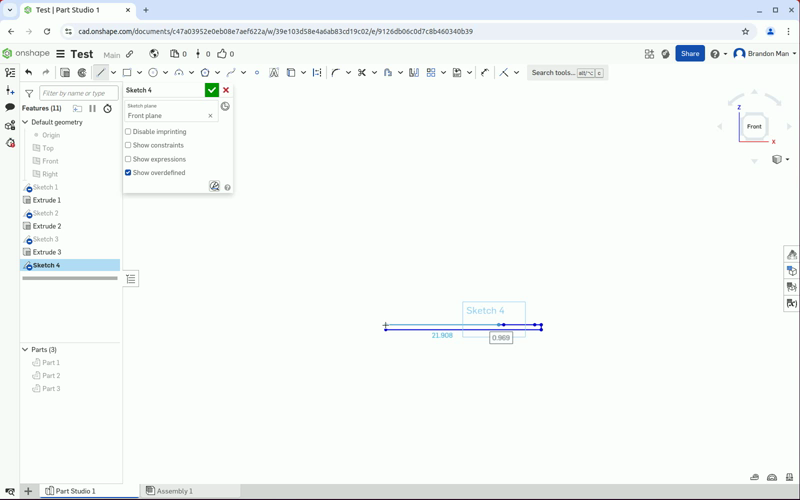
key_up(shift)
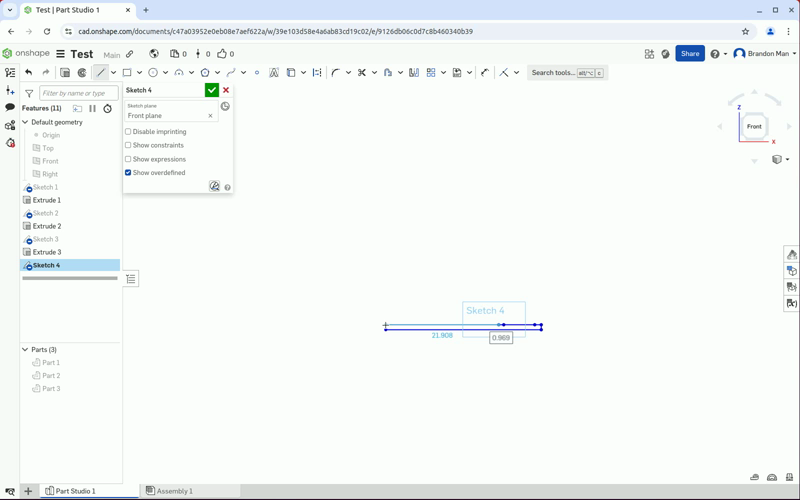
mouse_move(415, 324)
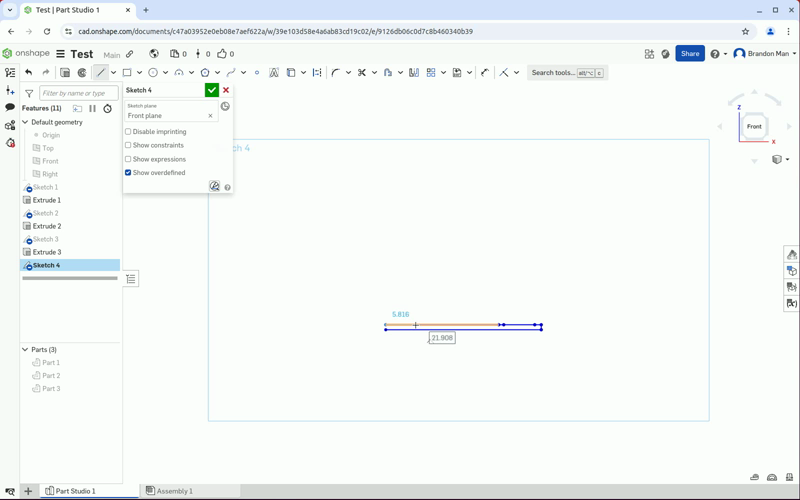
key_down(shift)
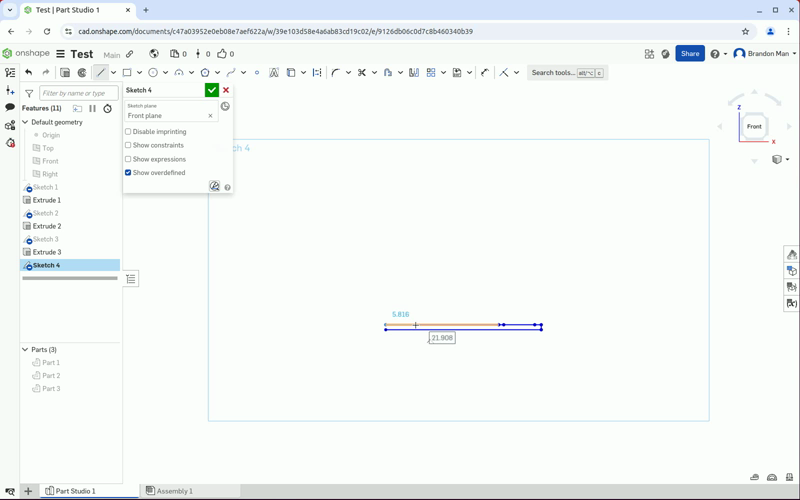
mouse_move(385, 329)
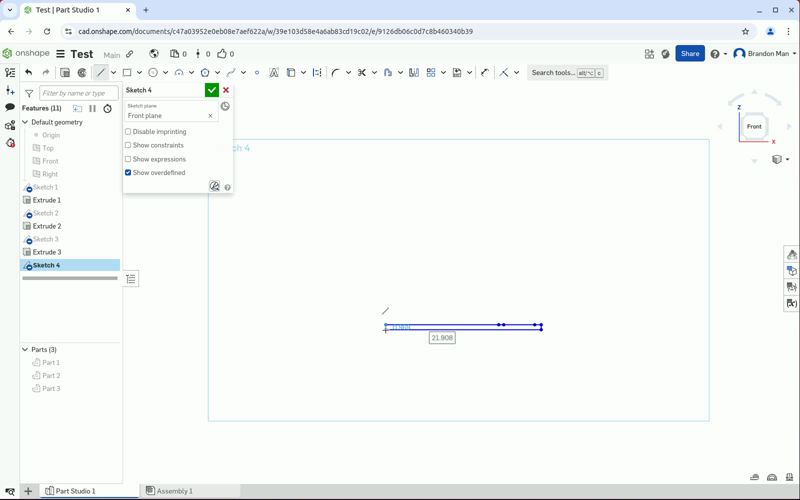
scroll(6)
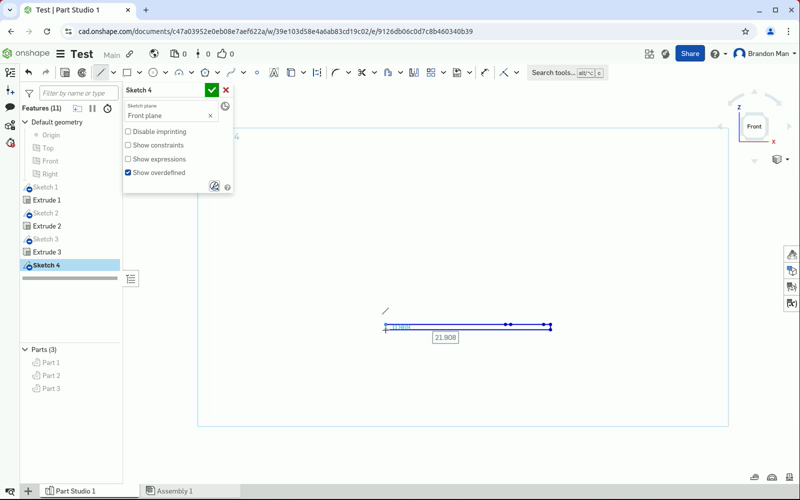
scroll(6)
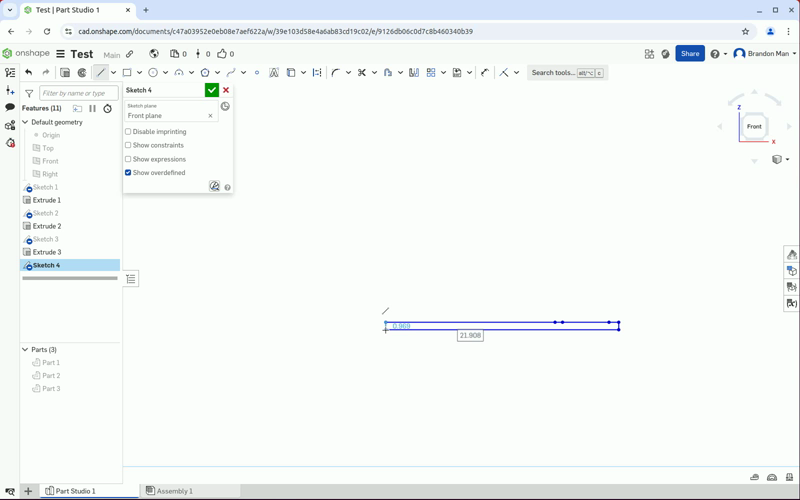
scroll(6)
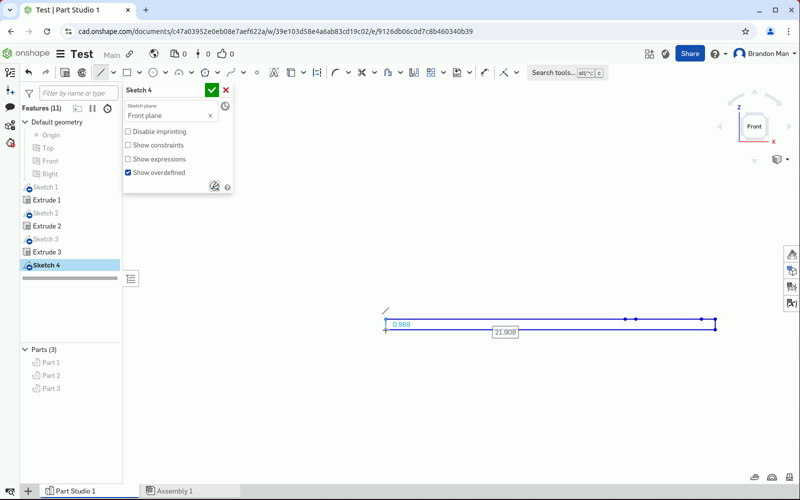
scroll(6)
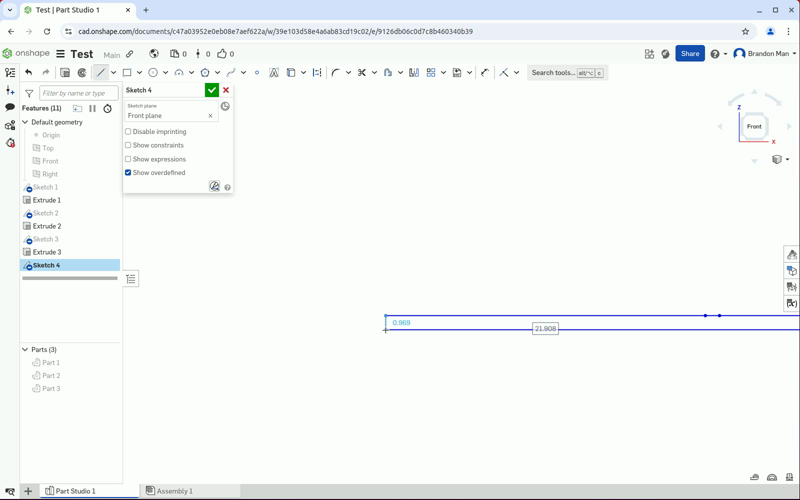
scroll(6)
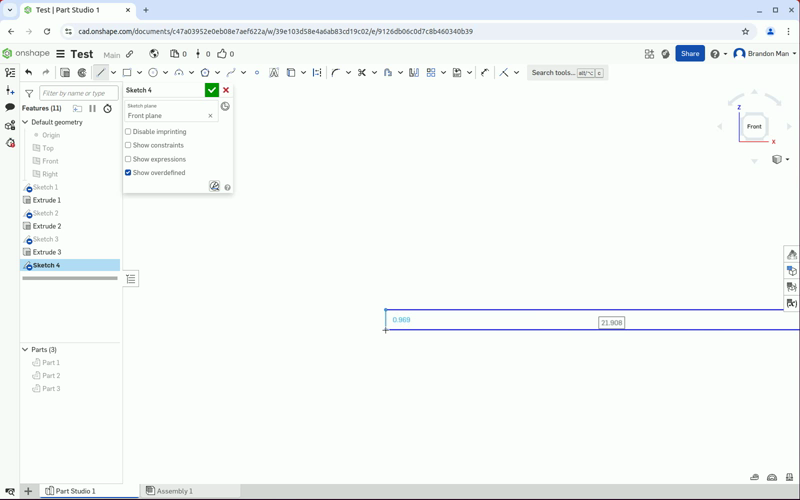
scroll(6)
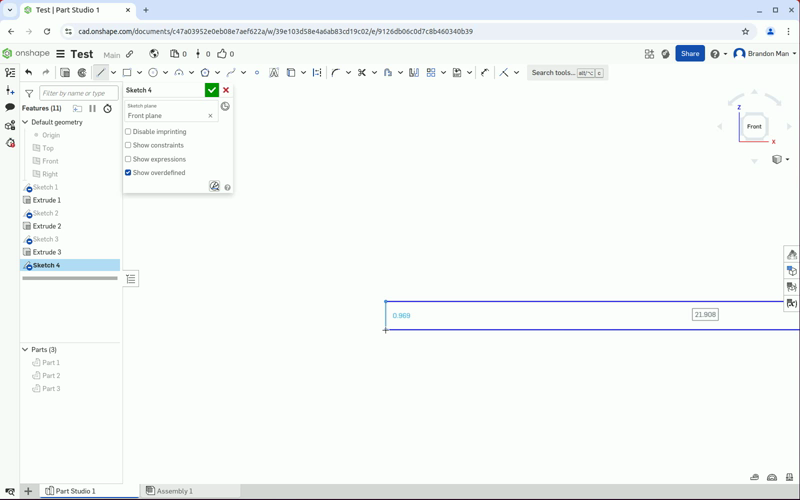
scroll(6)
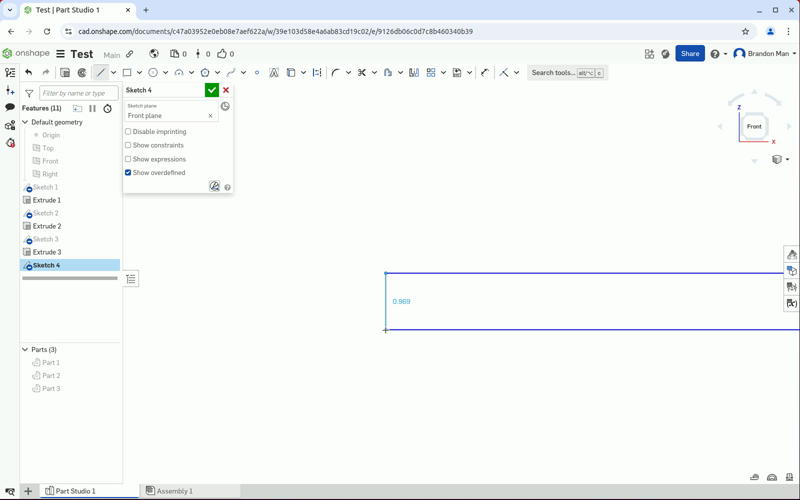
key_up(shift)
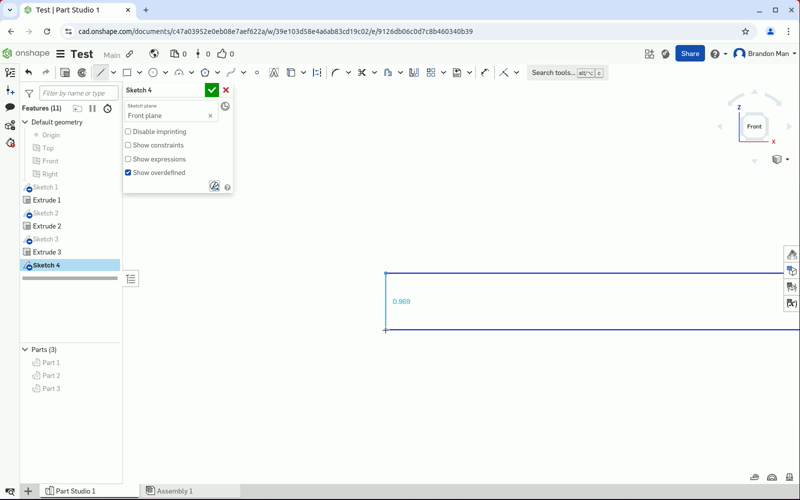
click(385, 329)
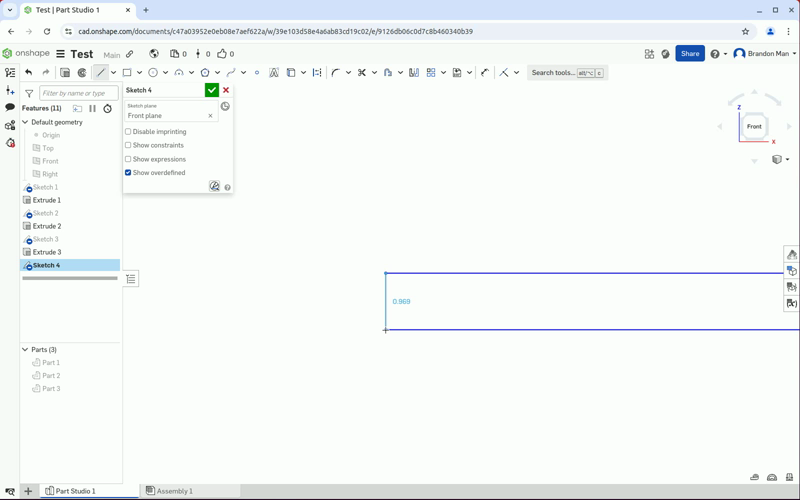
scroll(-6)
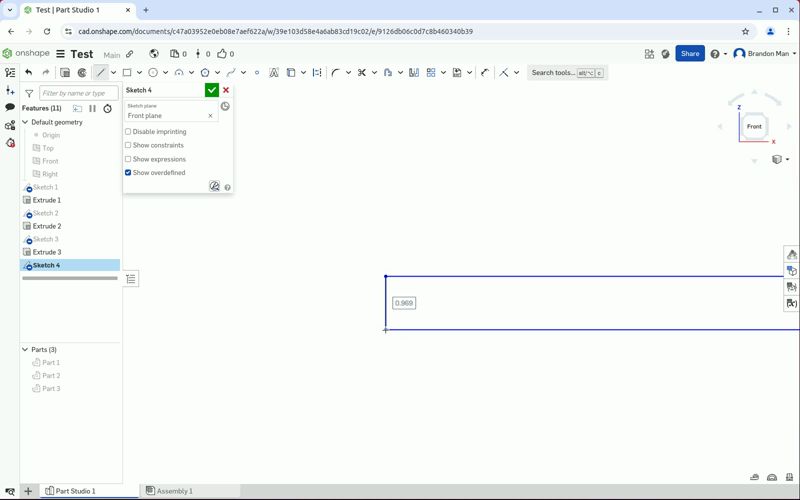
scroll(-6)
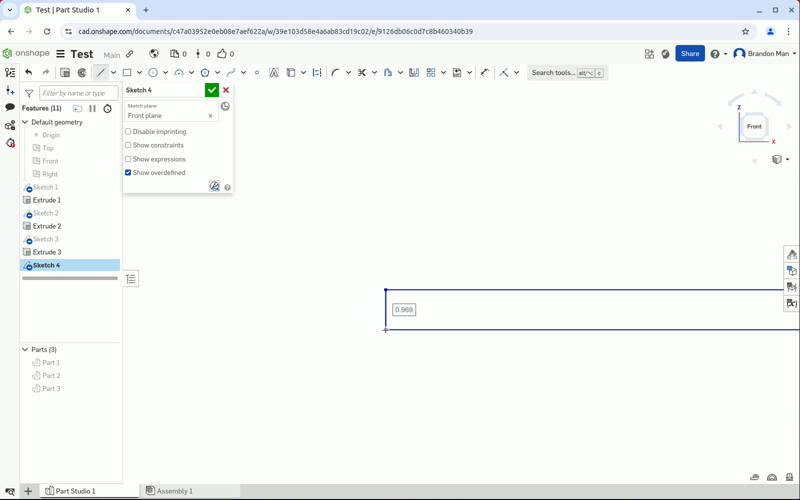
scroll(-6)
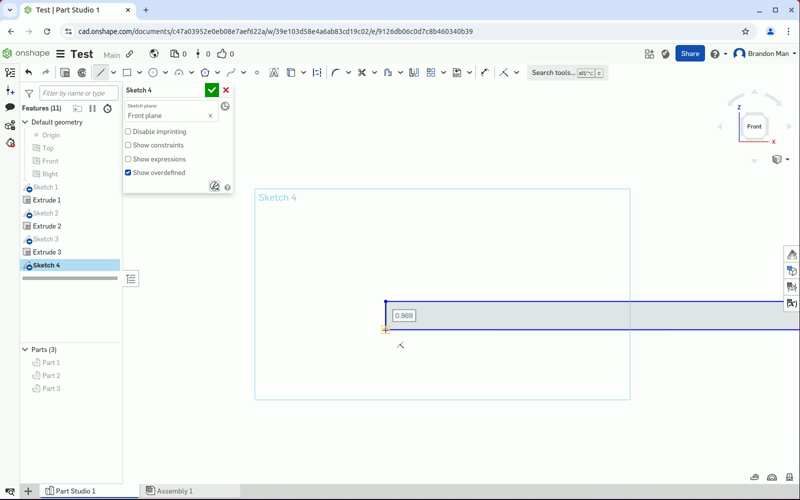
scroll(-6)
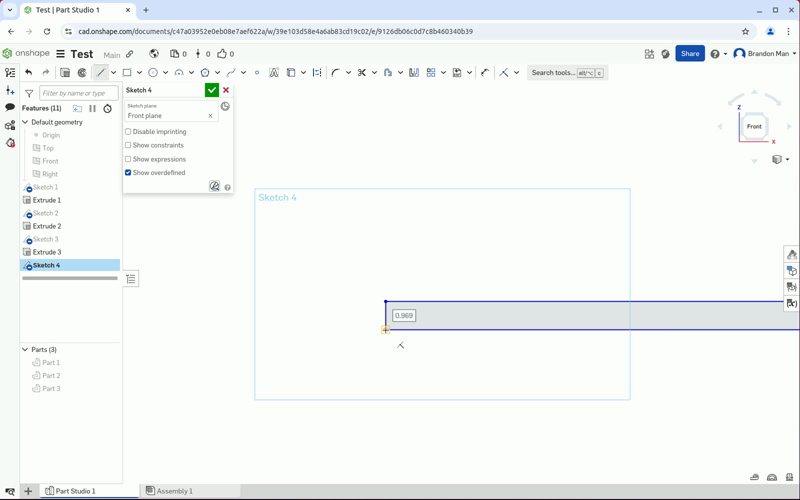
scroll(-6)
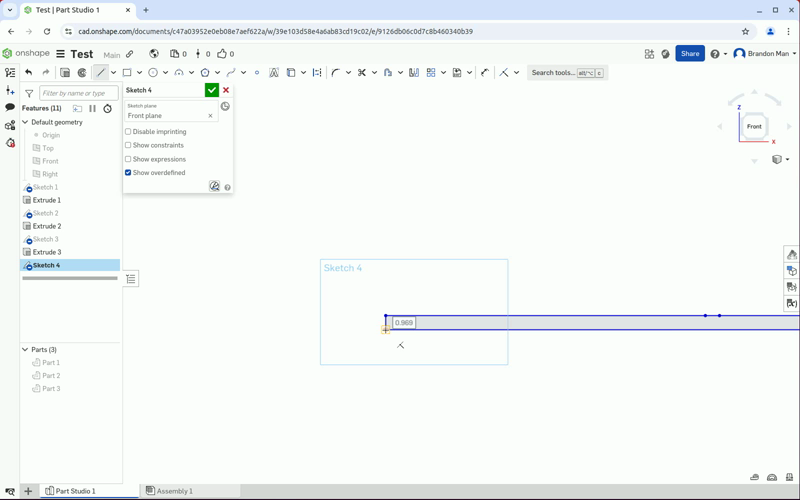
scroll(-6)
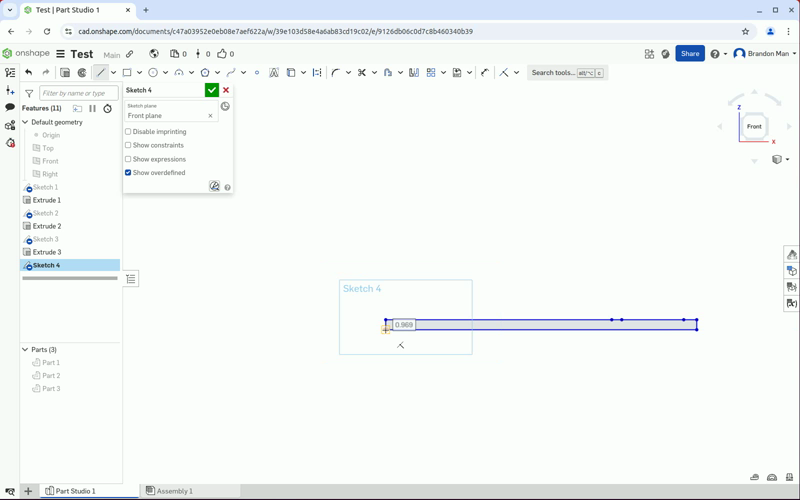
scroll(-6)
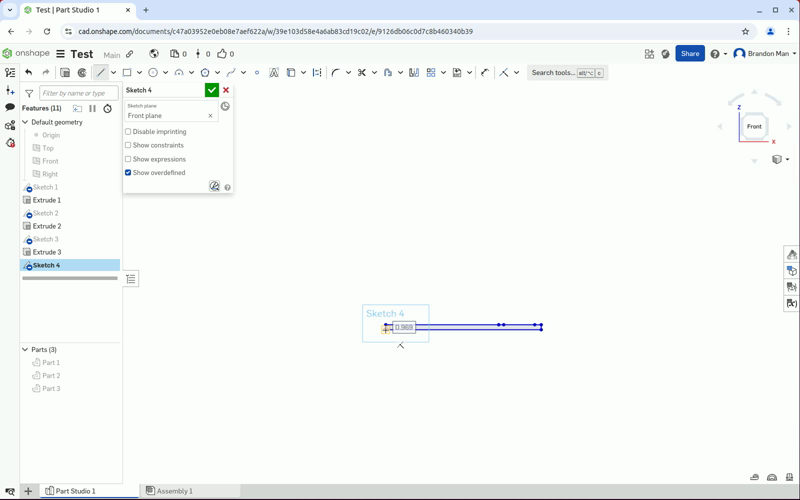
key(esc)
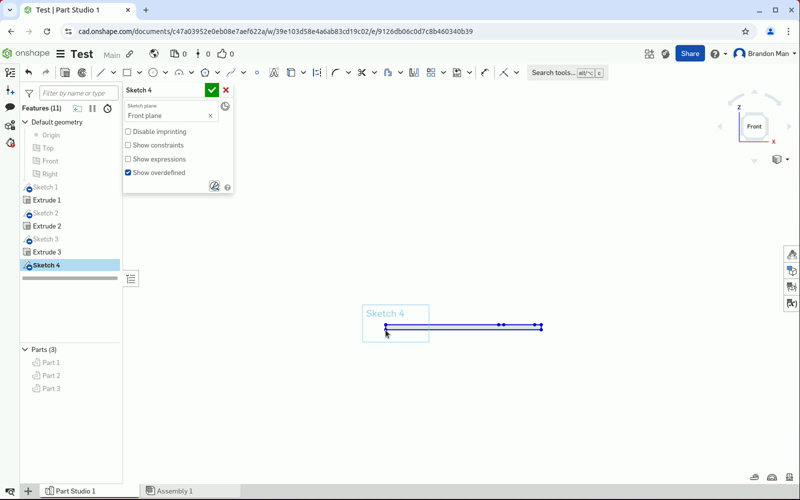
mouse_move(495, 326)
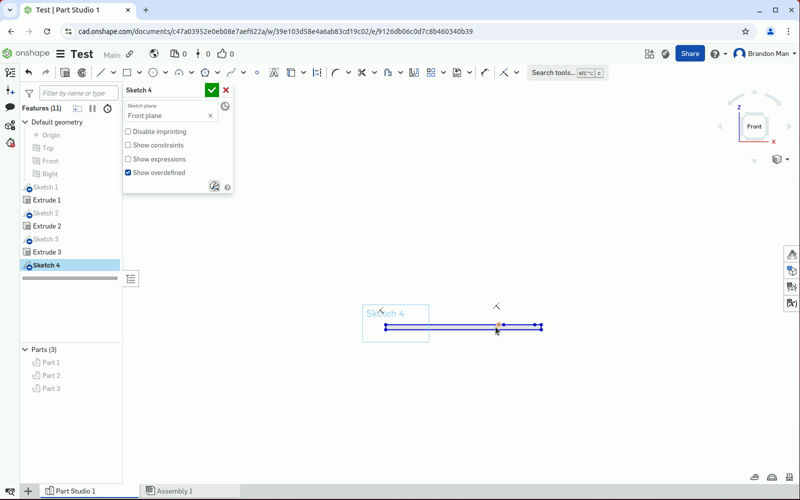
scroll(6)
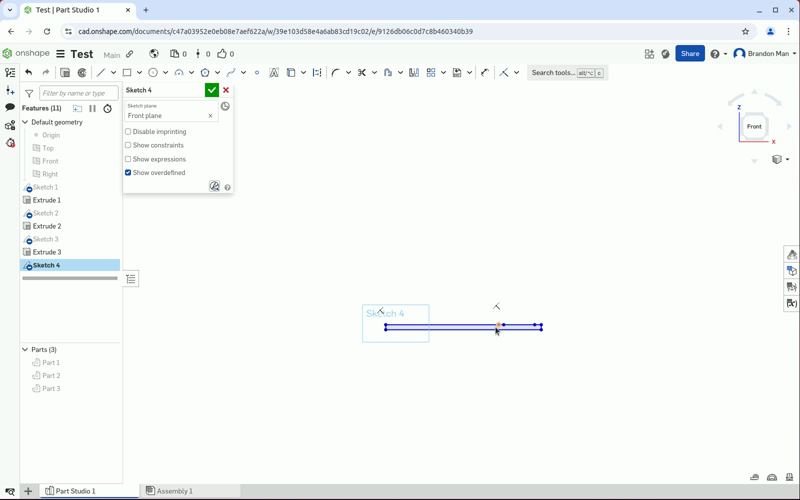
scroll(6)
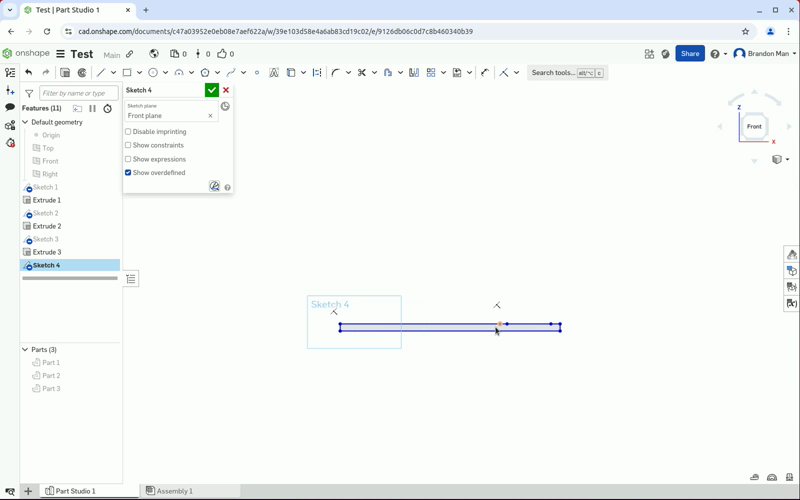
scroll(6)
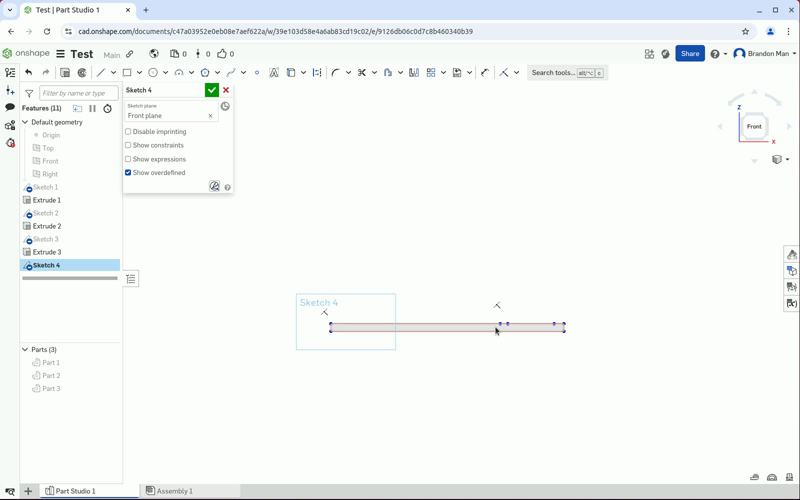
scroll(6)
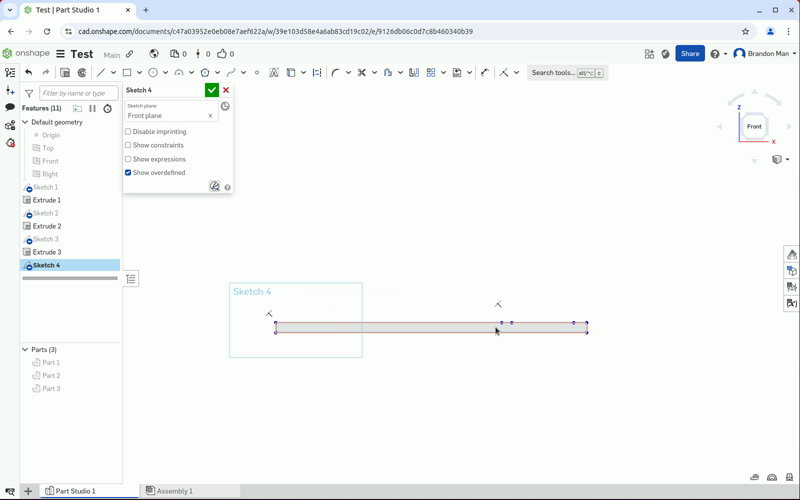
scroll(6)
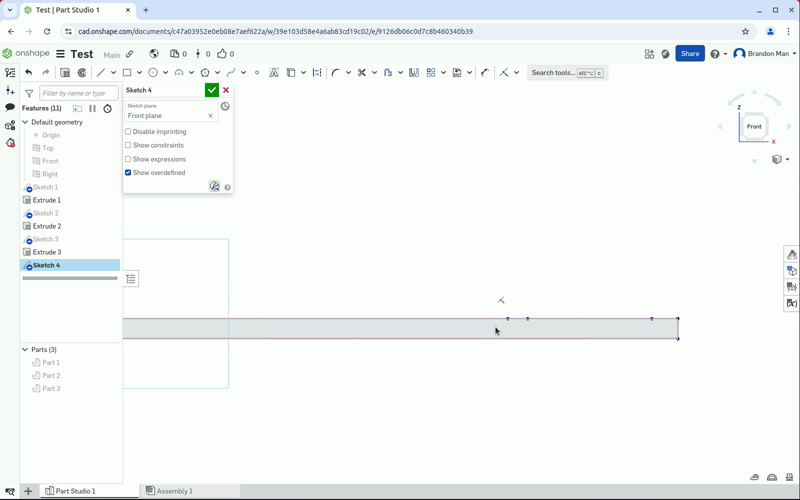
scroll(6)
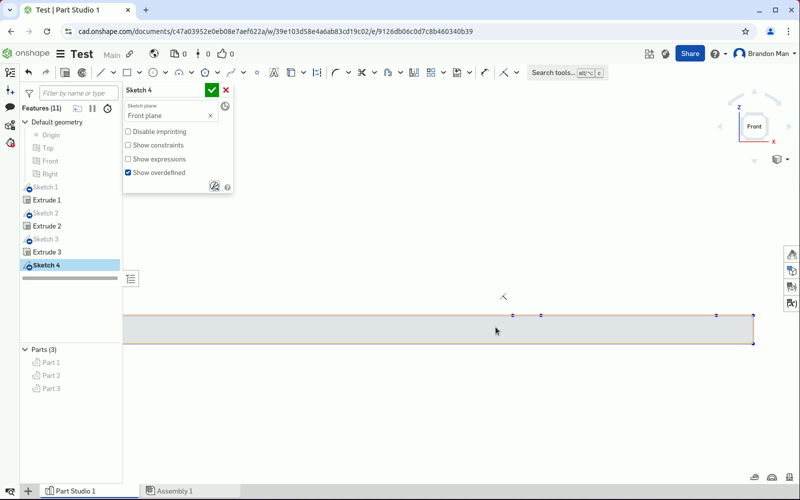
scroll(6)
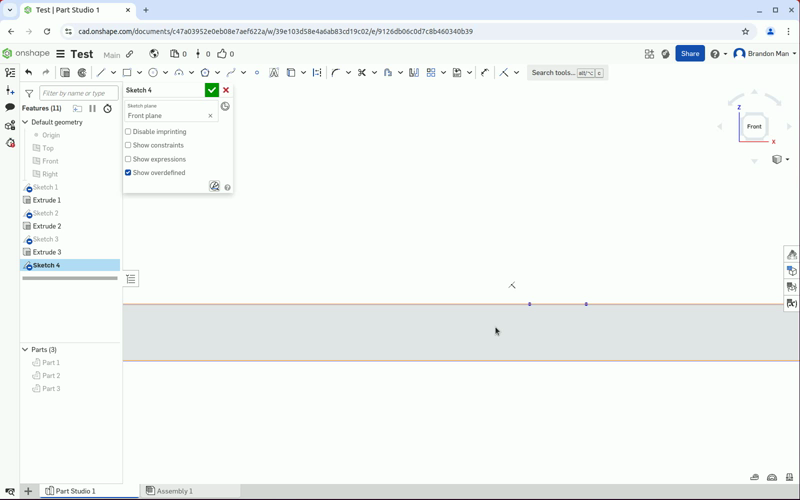
click(495, 326)
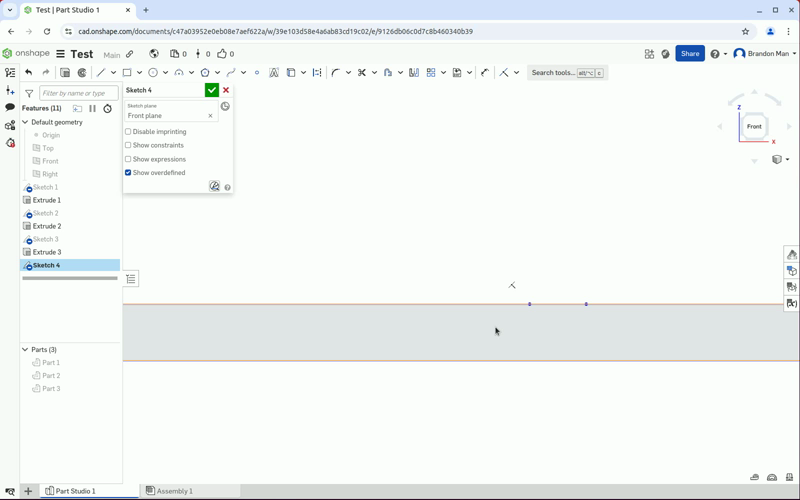
scroll(-6)
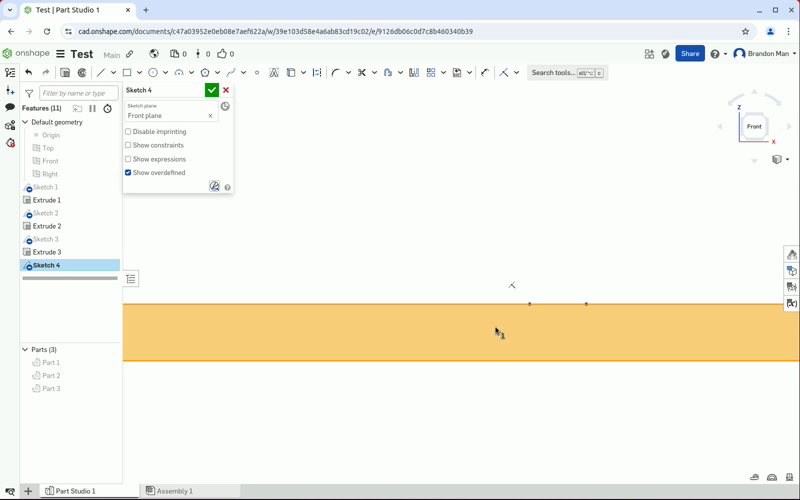
scroll(-6)
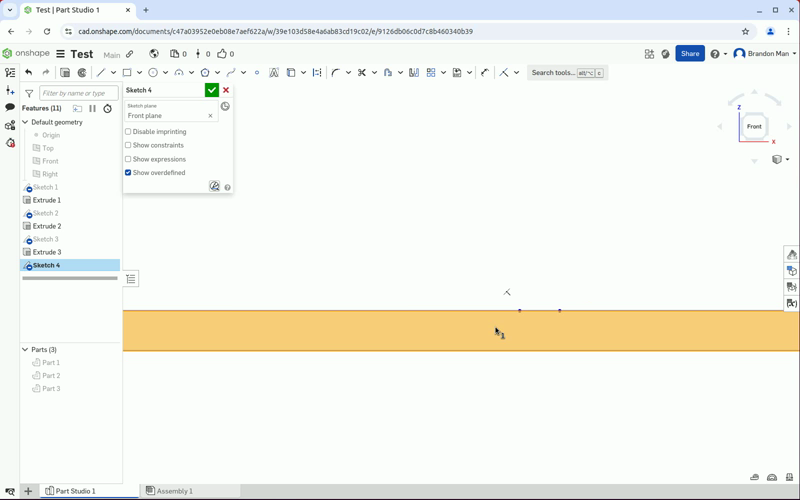
scroll(-6)
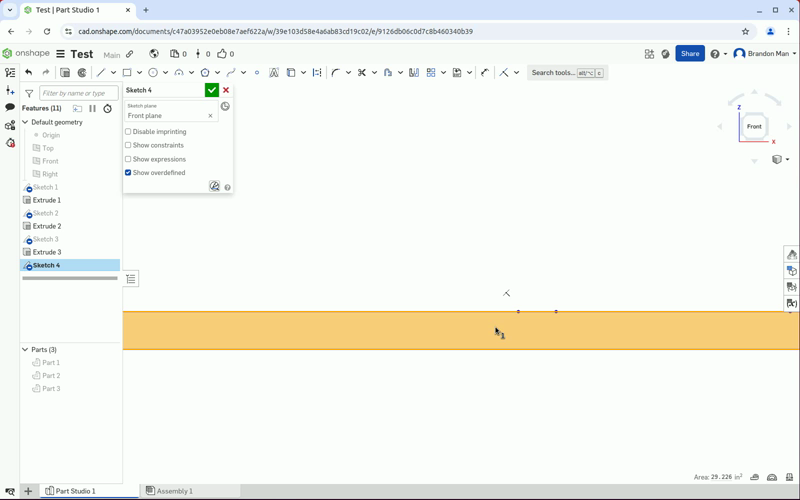
scroll(-6)
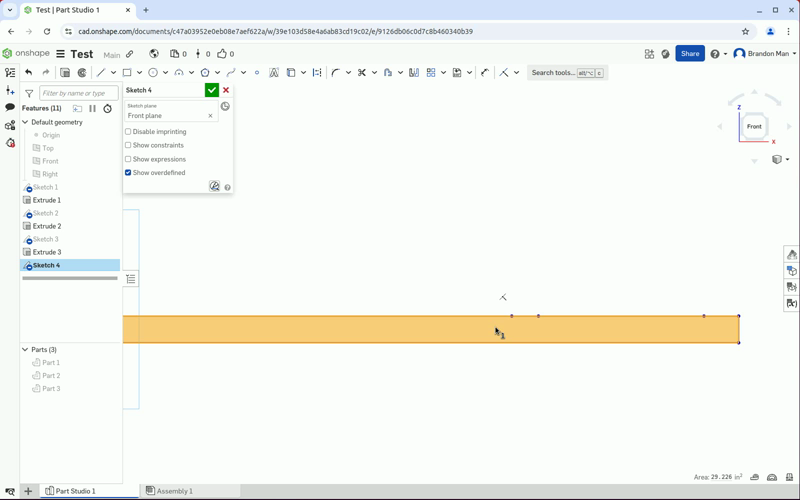
scroll(-6)
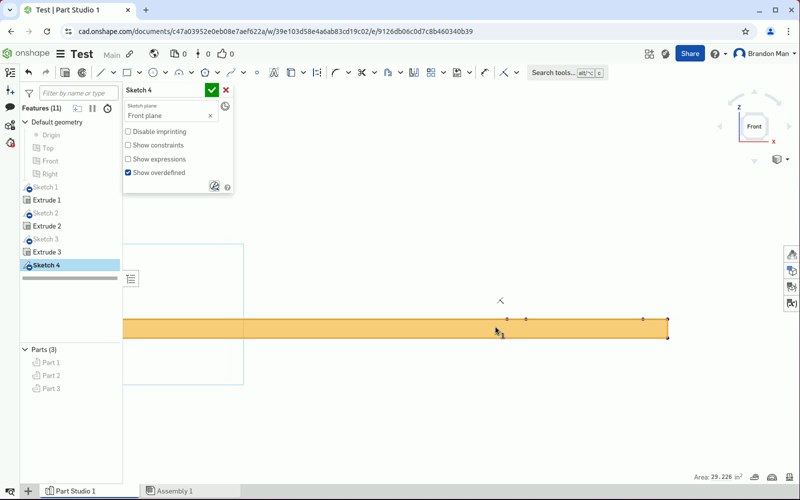
scroll(-6)
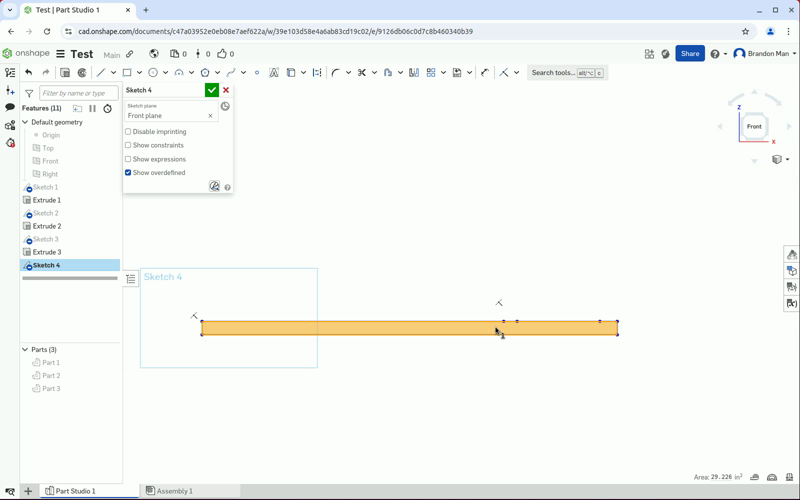
scroll(-6)
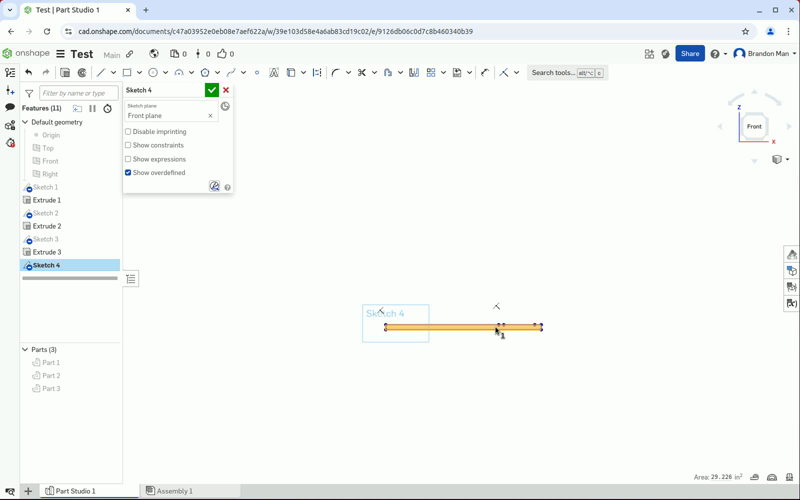
mouse_move(73, 352)
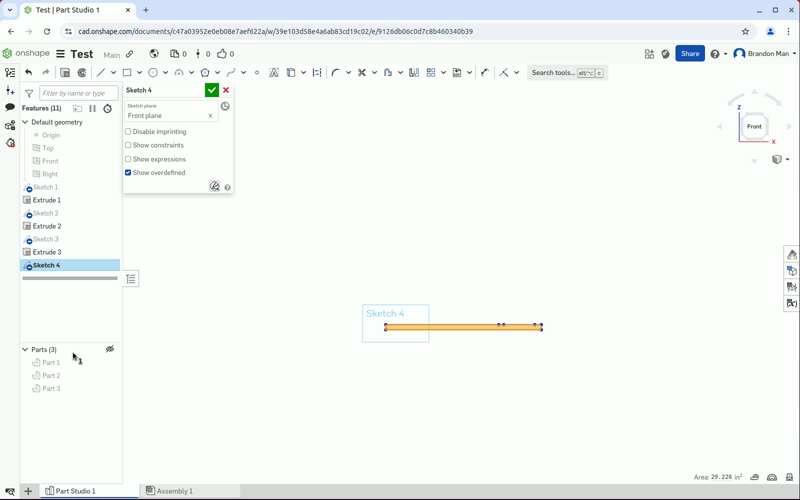
key(shift+y)
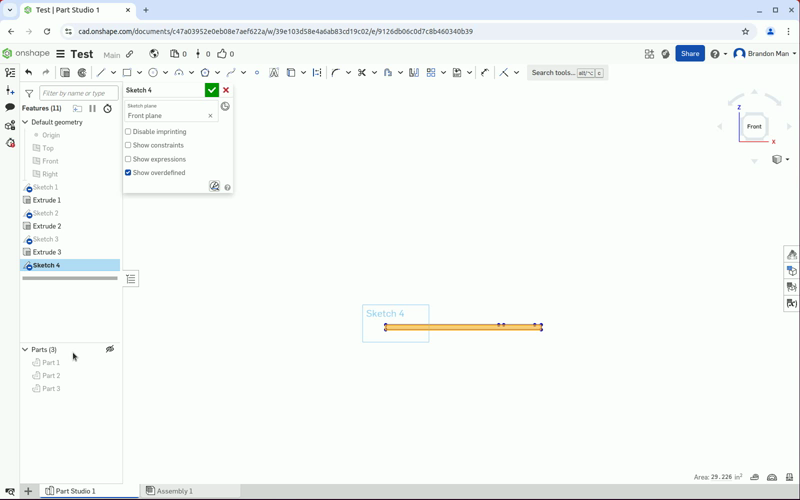
key(shift+e)
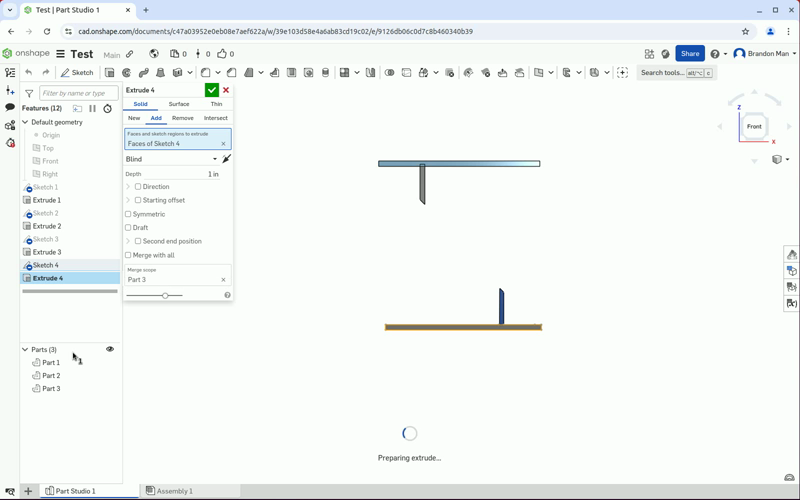
mouse_move(143, 106)
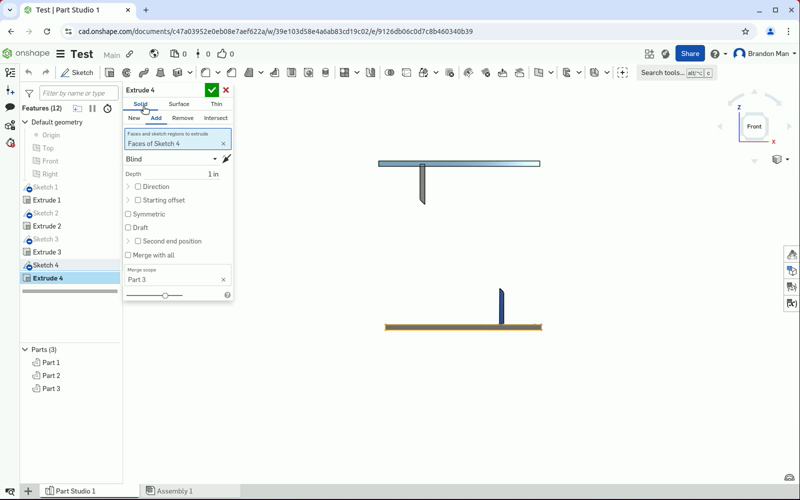
click(143, 106)
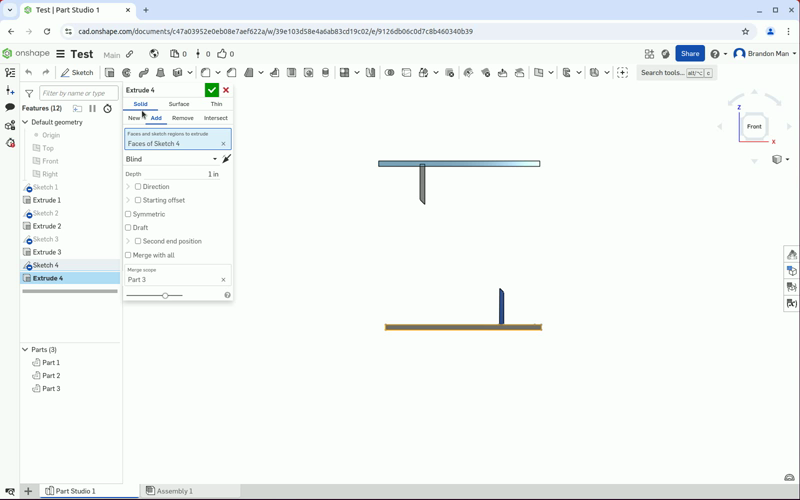
mouse_move(137, 120)
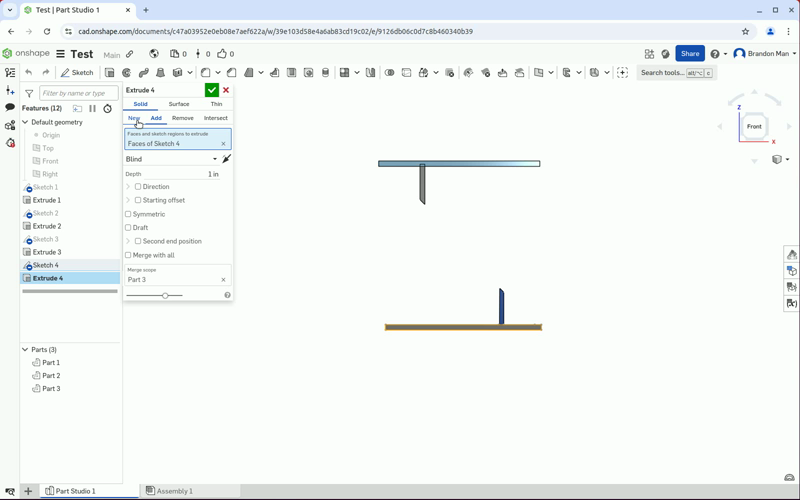
click(137, 120)
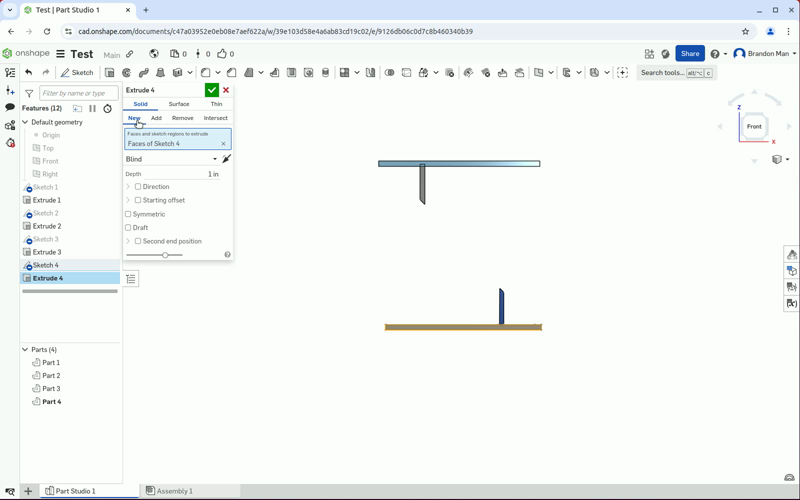
key(tab, 4)
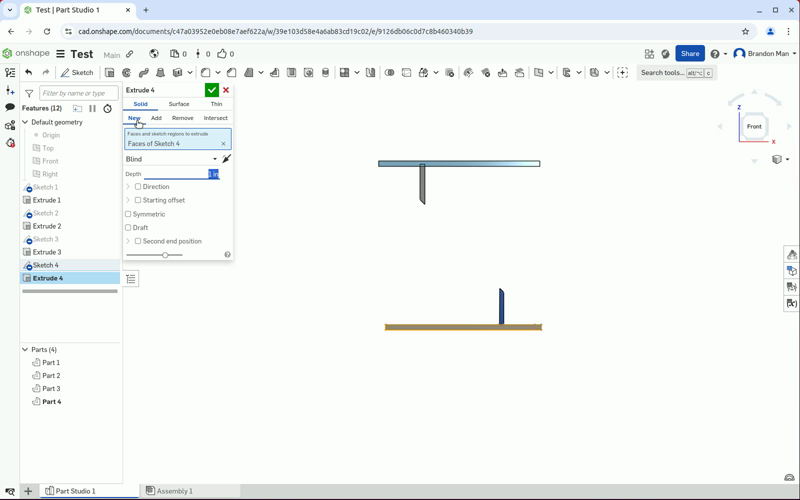
text(5.296)
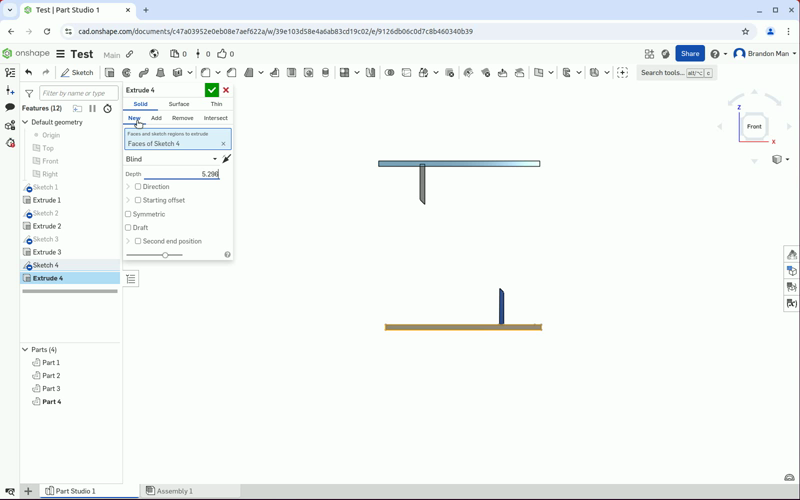
key(enter)
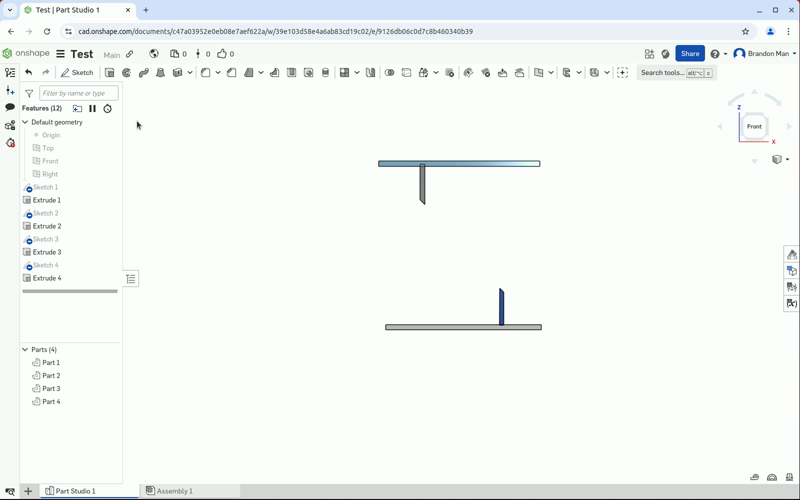
key(shift+h)
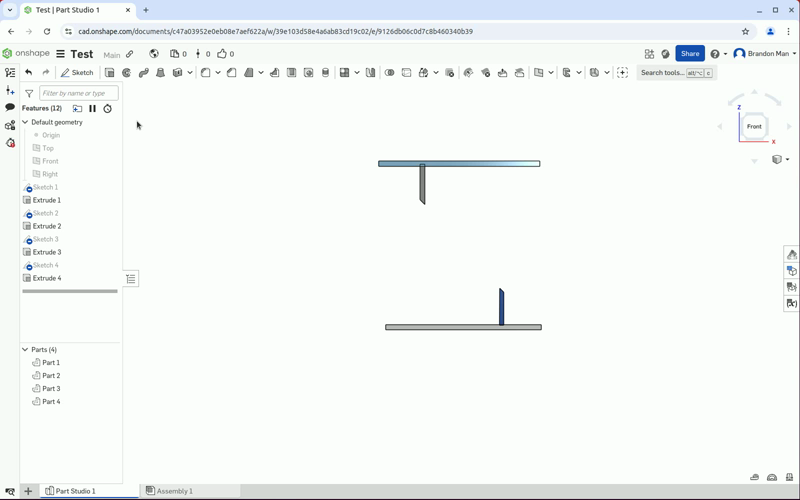
key(shift+h)
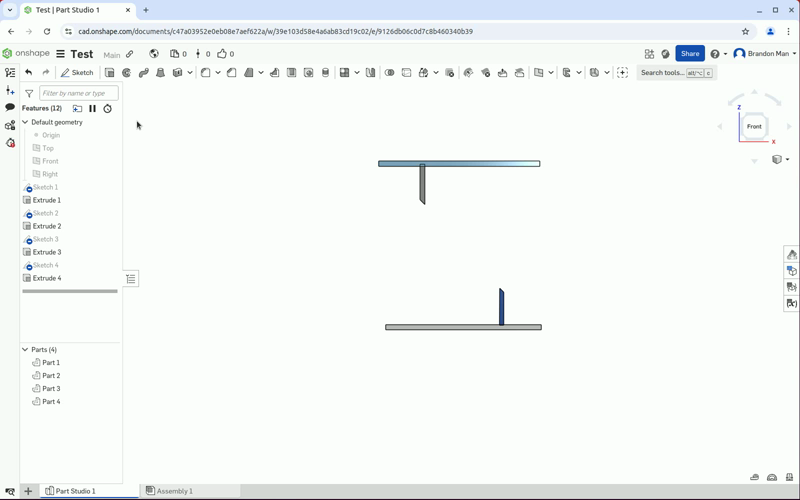
mouse_move(73, 189)
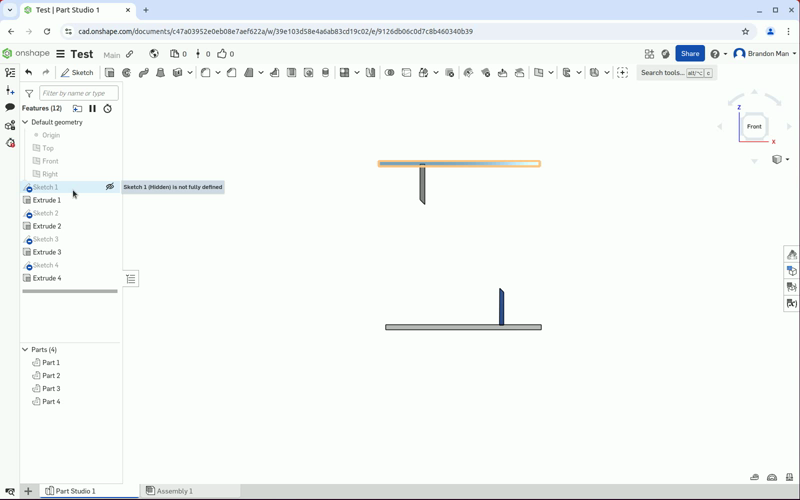
click(73, 189)
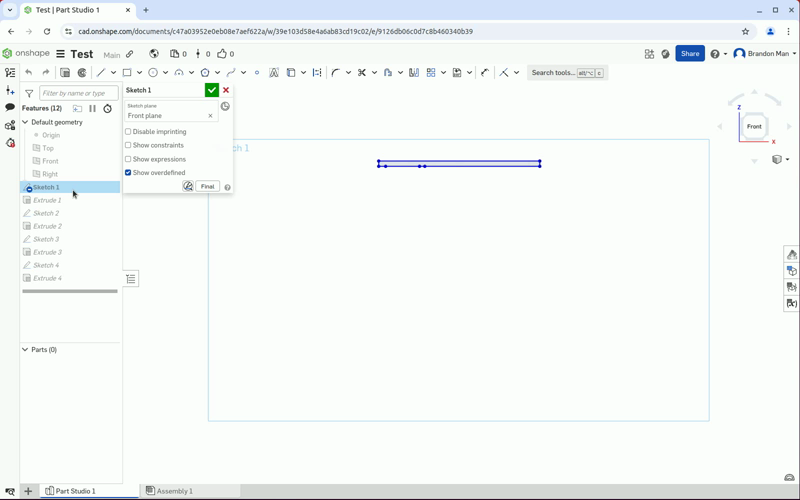
mouse_move(229, 92)
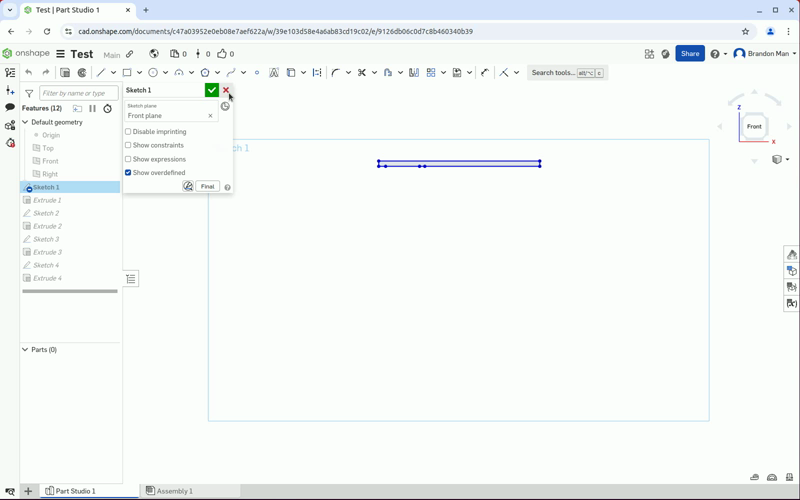
click(229, 92)
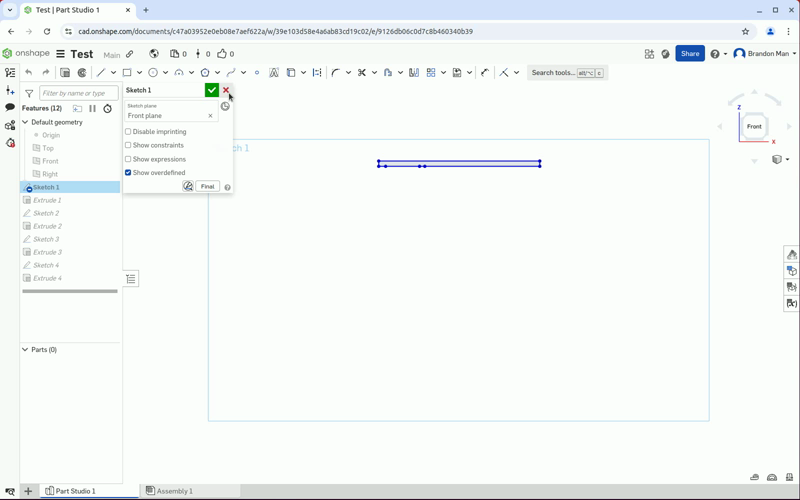
key(shift+s)
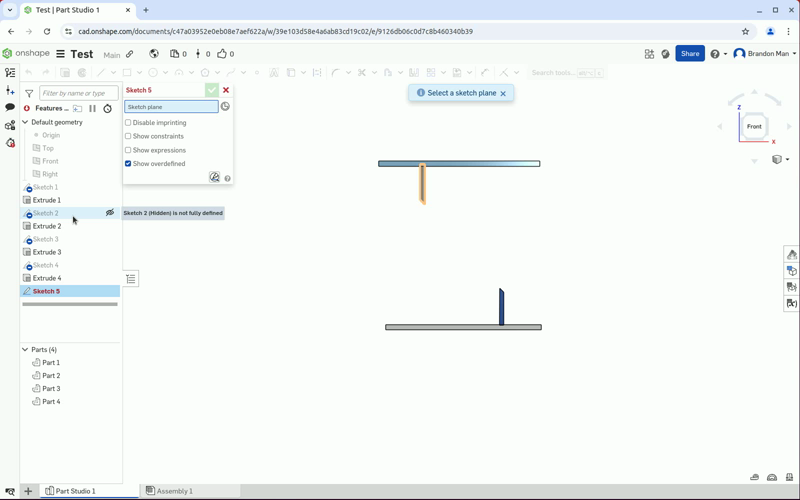
scroll(3)
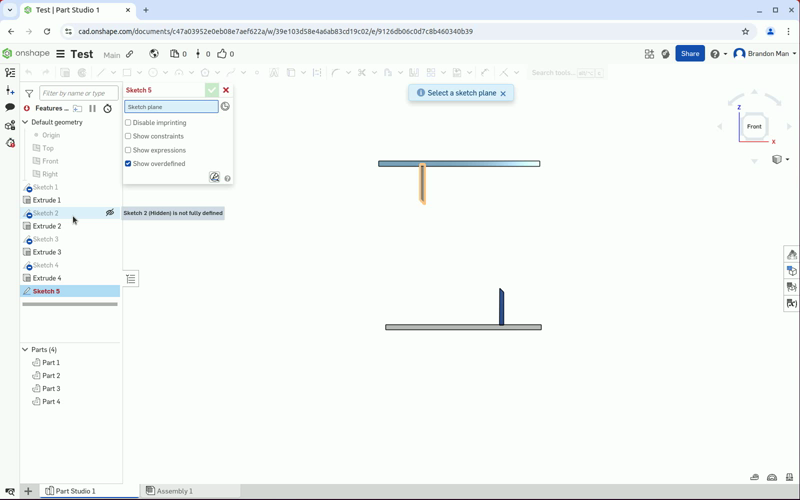
mouse_move(73, 163)
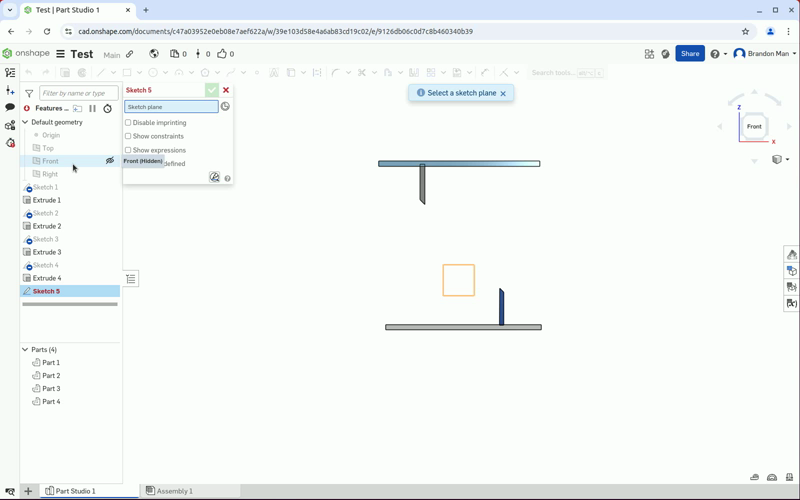
click(73, 163)
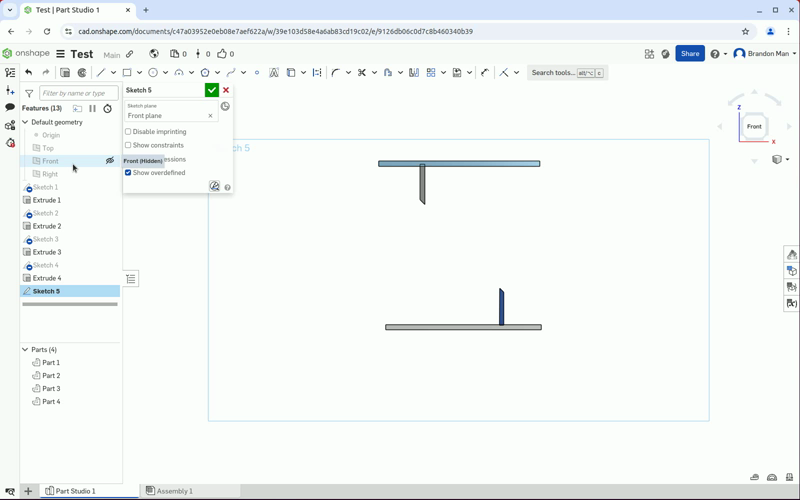
mouse_move(73, 352)
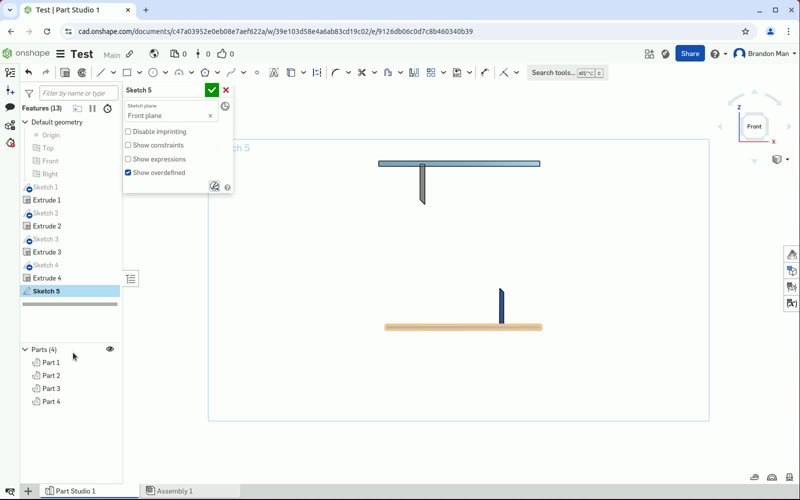
key(y)
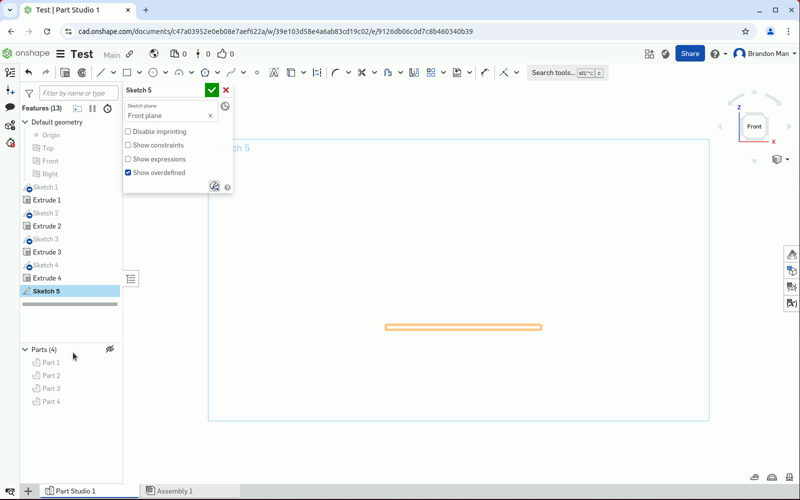
key(l)
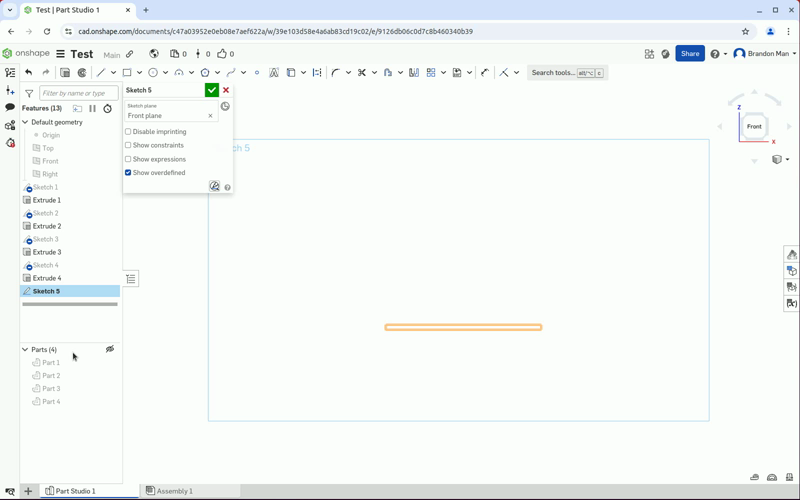
key_down(shift)
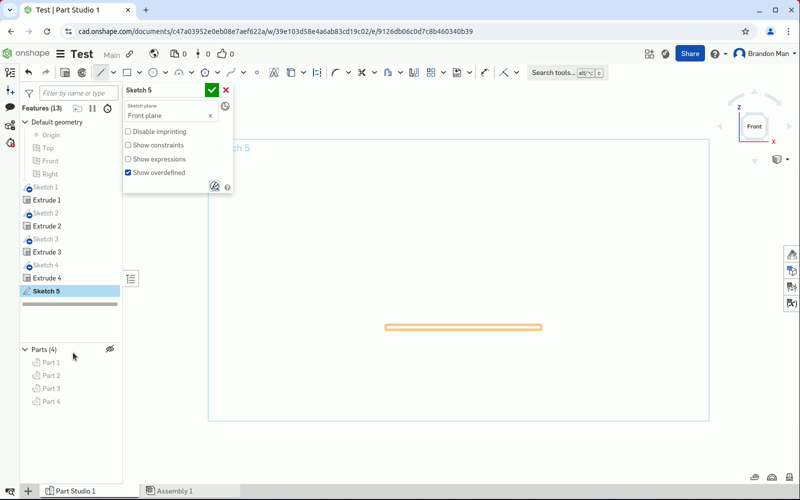
mouse_move(385, 175)
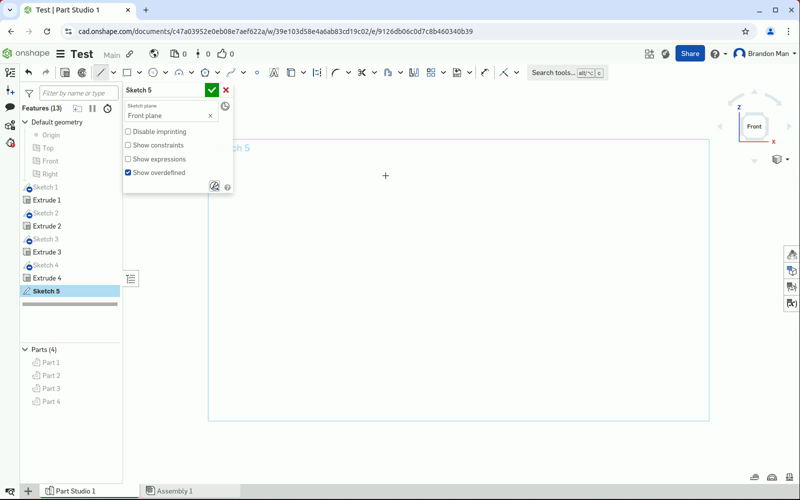
click(385, 175)
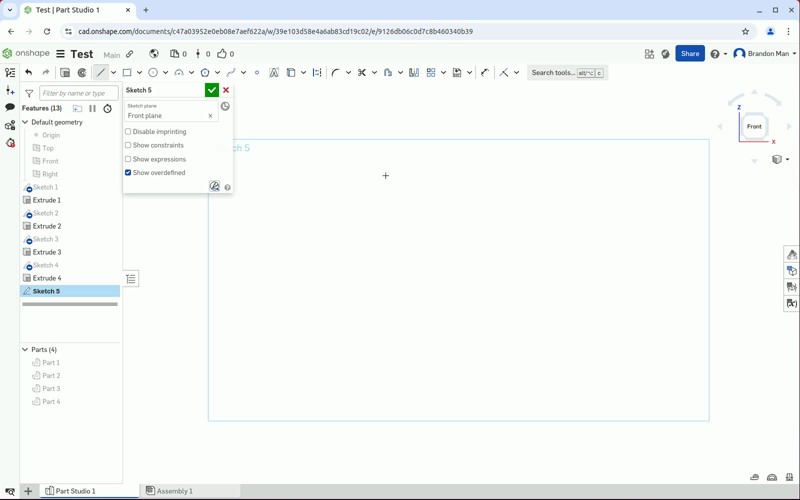
key_up(shift)
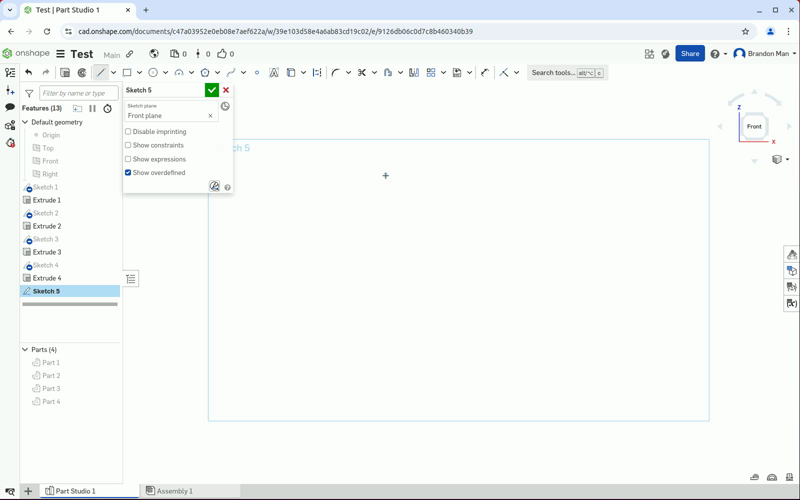
key_down(shift)
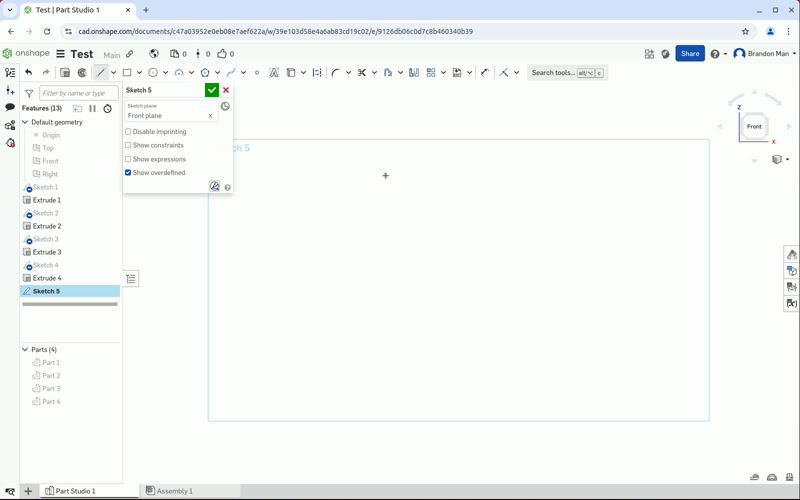
mouse_move(498, 288)
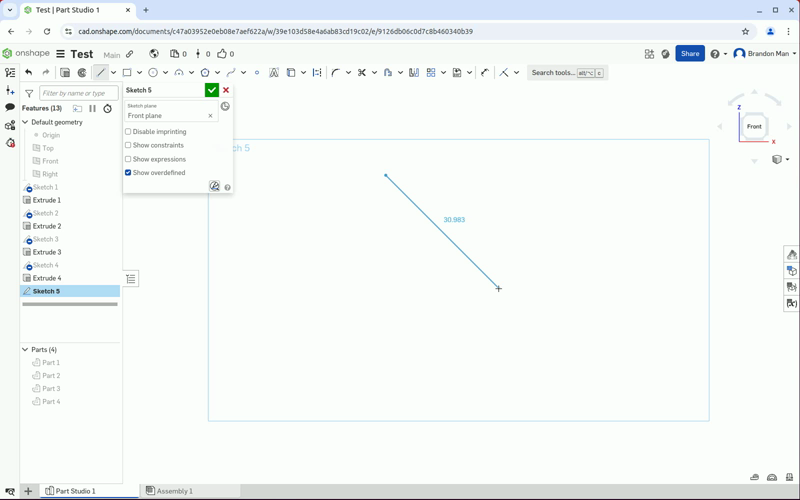
click(498, 288)
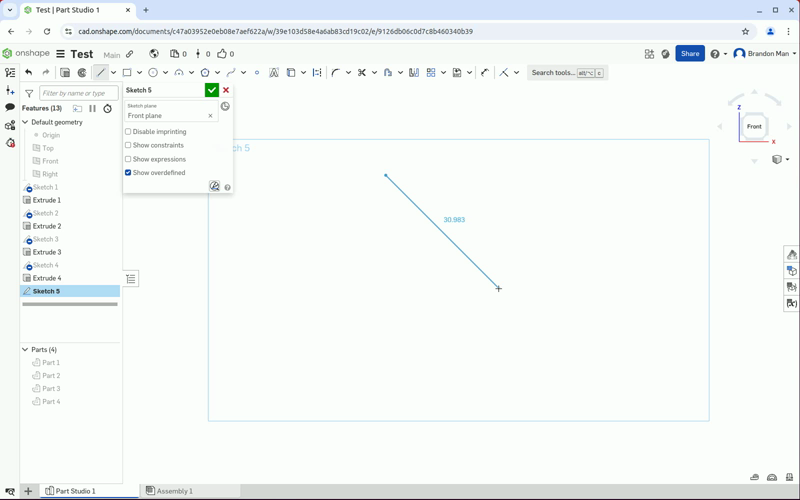
key_up(shift)
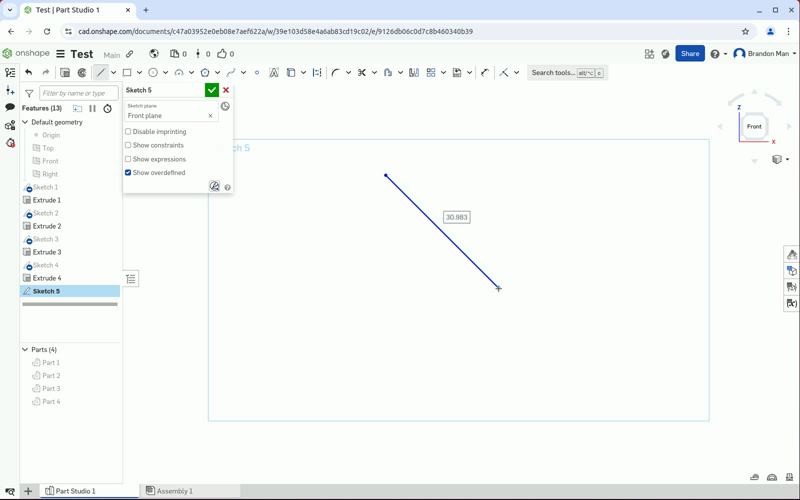
key_down(shift)
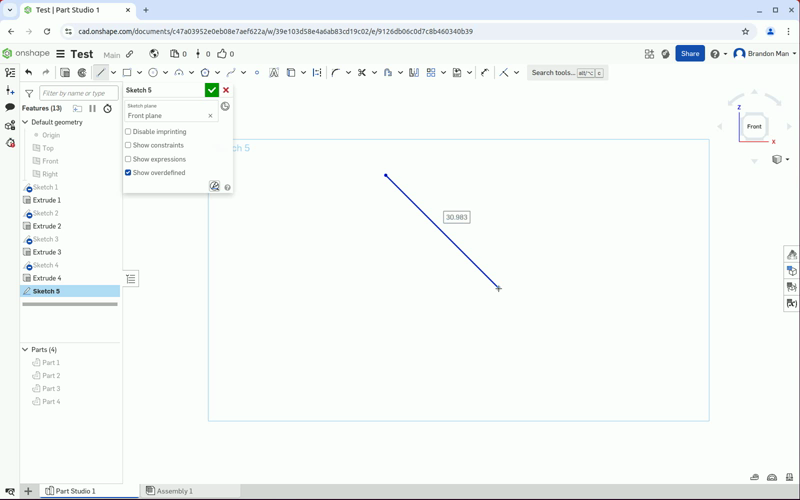
mouse_move(528, 288)
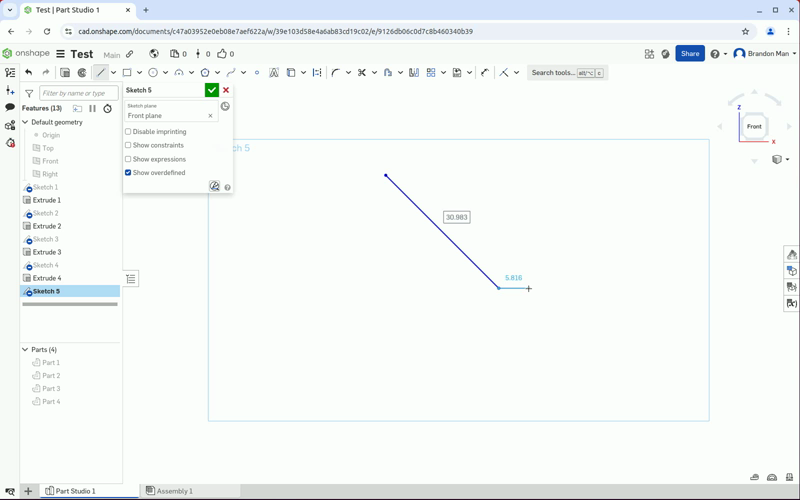
mouse_move(501, 291)
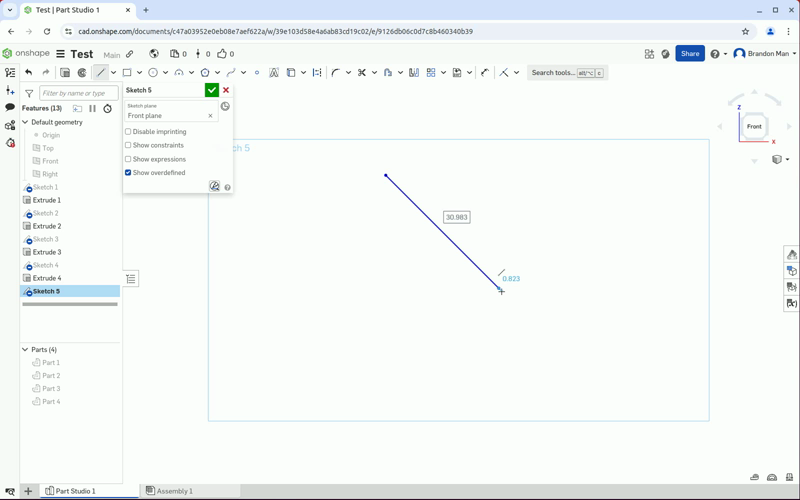
scroll(6)
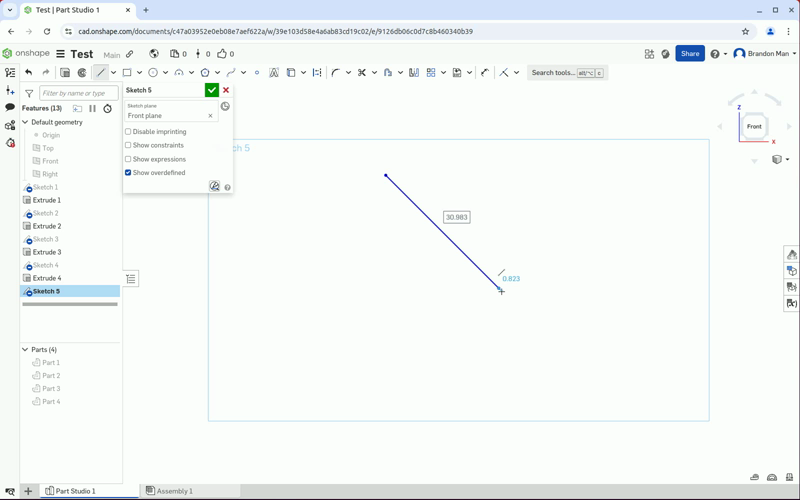
scroll(6)
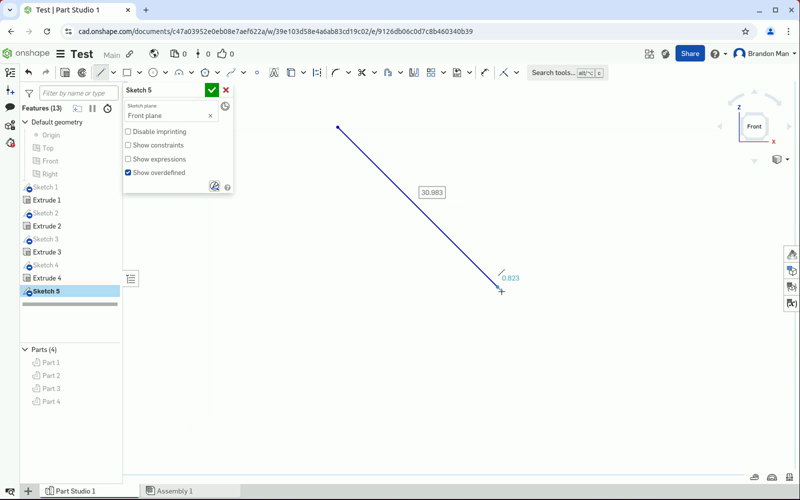
scroll(6)
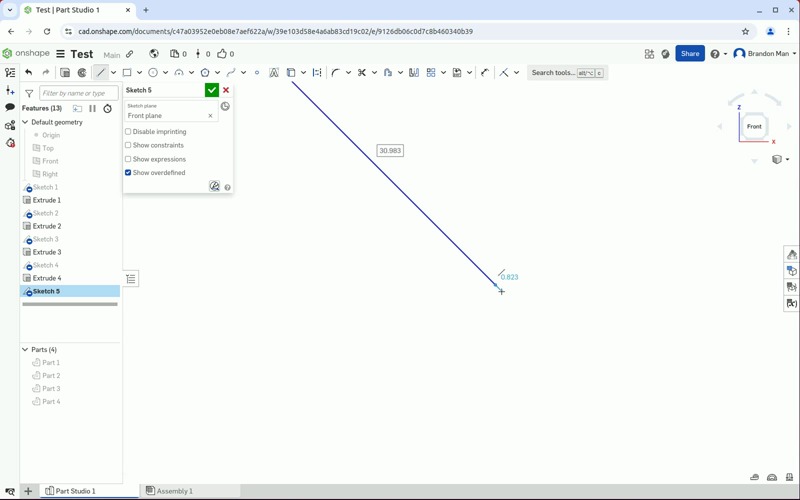
scroll(6)
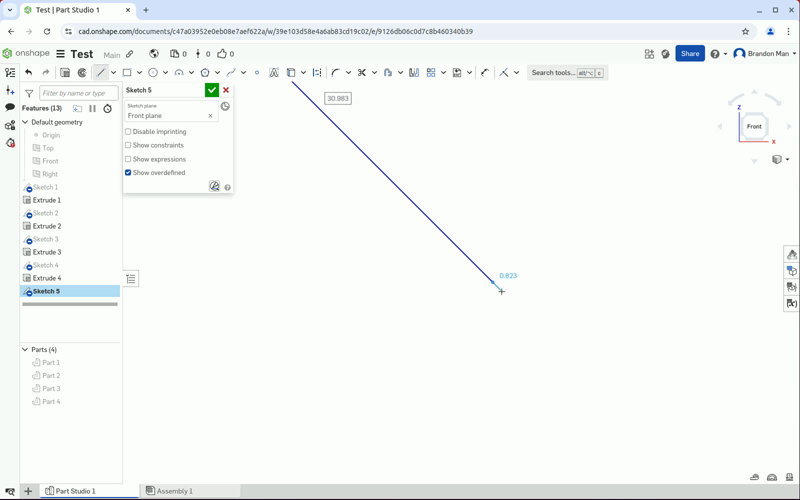
scroll(6)
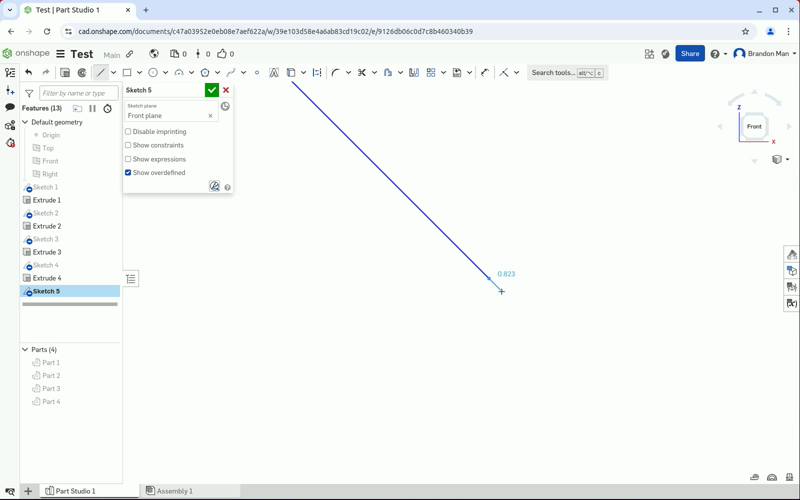
scroll(6)
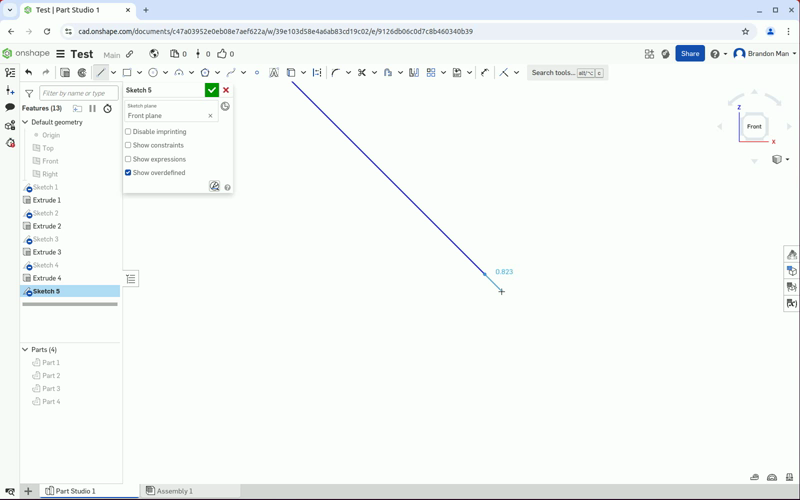
scroll(6)
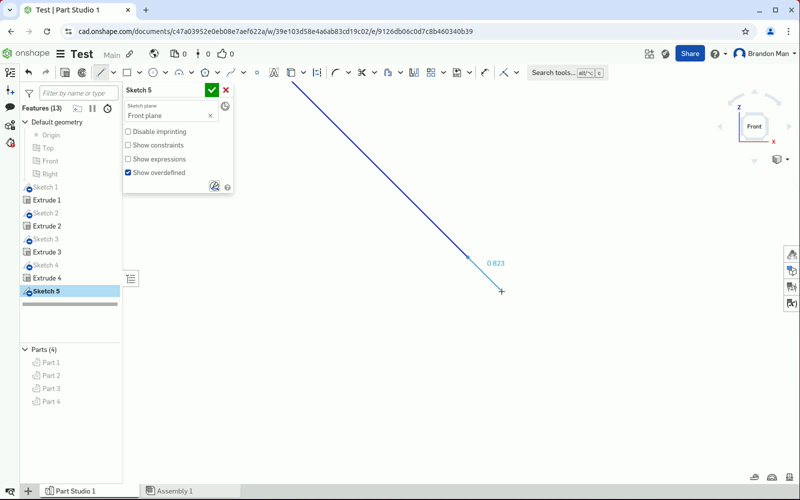
click(501, 291)
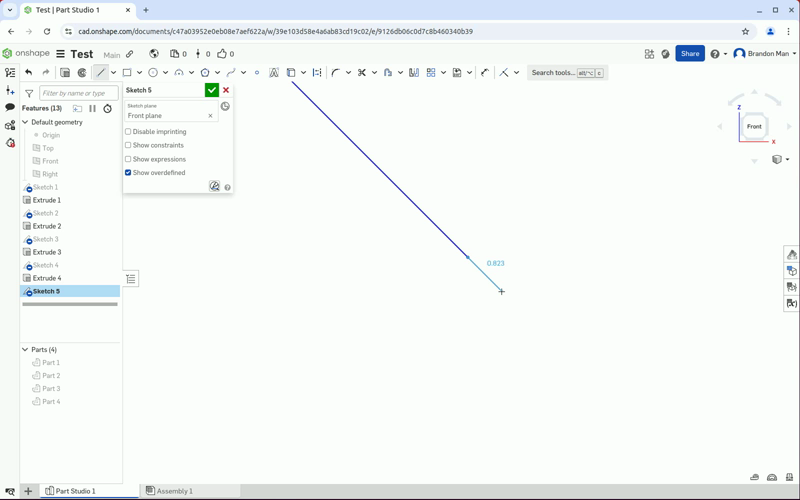
scroll(-6)
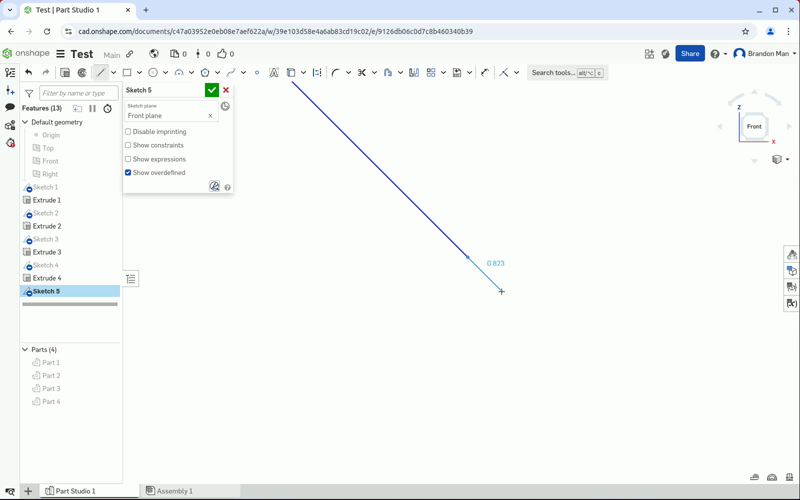
scroll(-6)
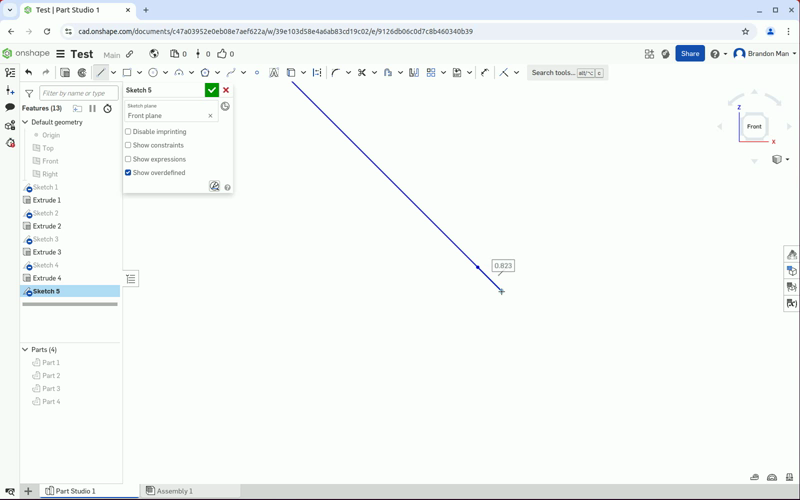
scroll(-6)
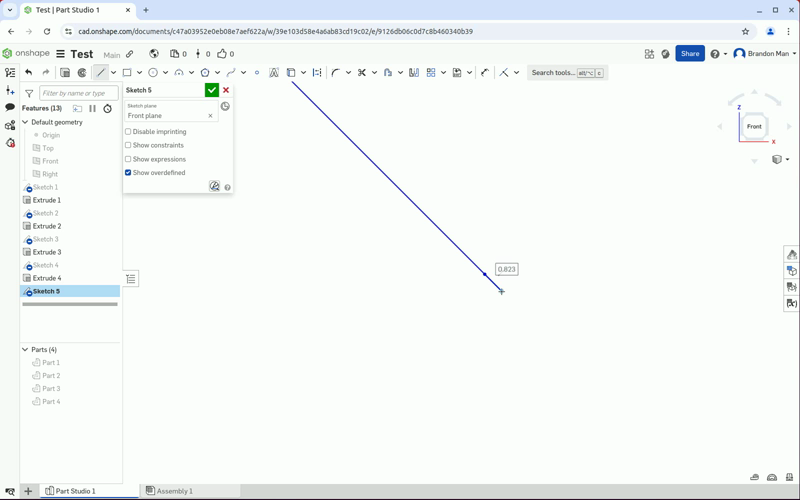
scroll(-6)
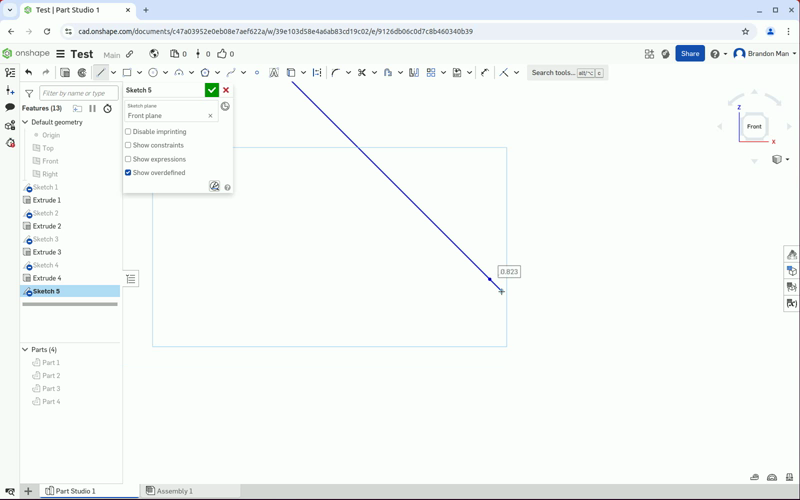
scroll(-6)
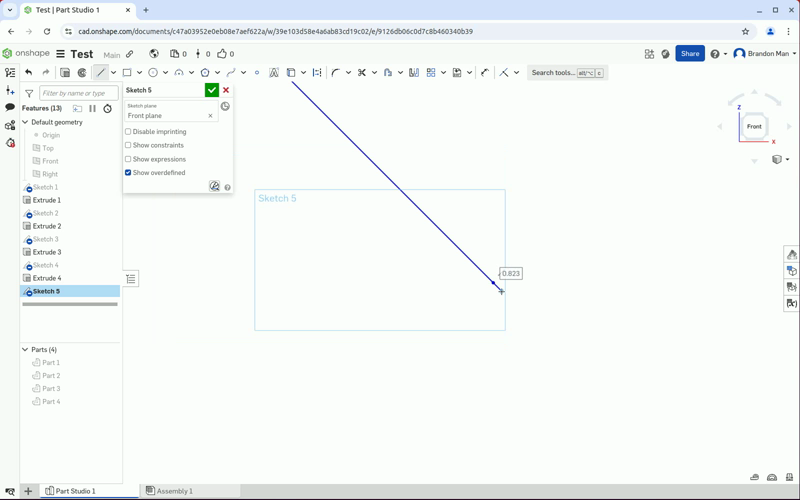
scroll(-6)
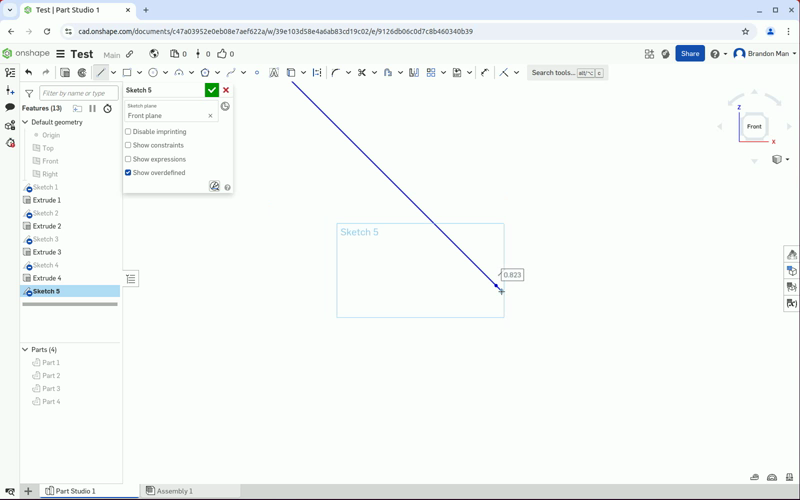
scroll(-6)
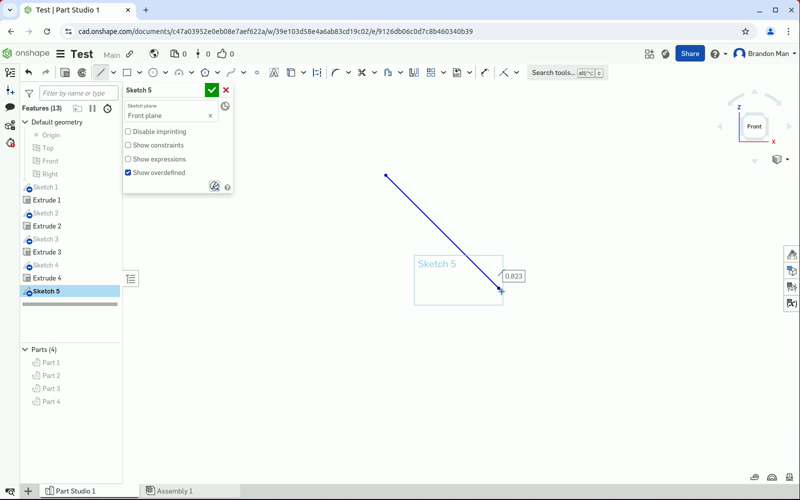
key_up(shift)
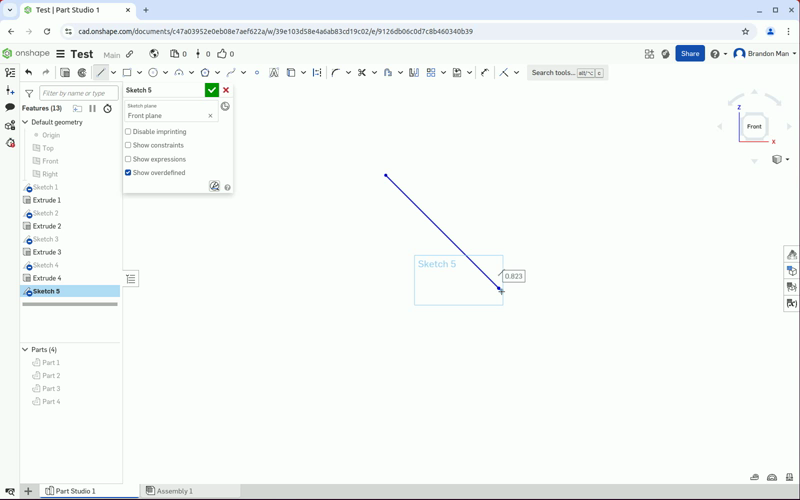
key_down(shift)
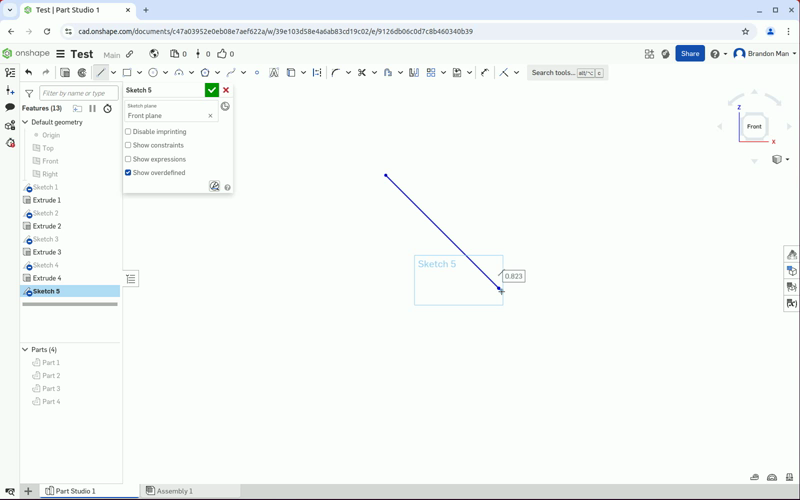
mouse_move(531, 291)
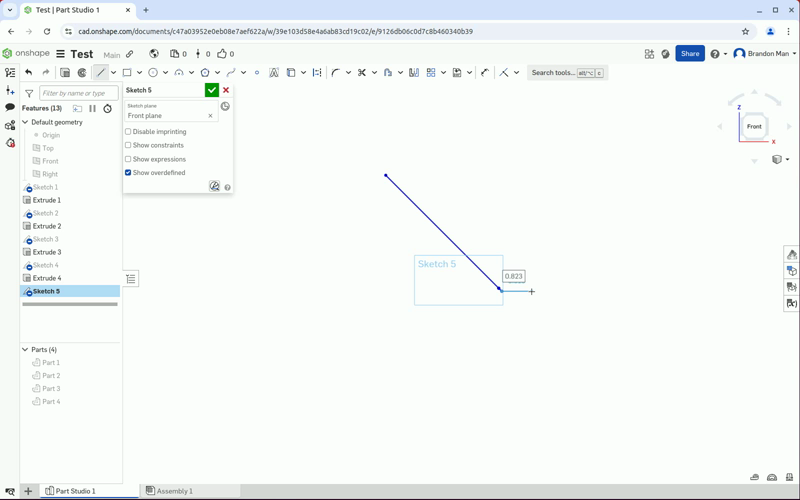
mouse_move(534, 324)
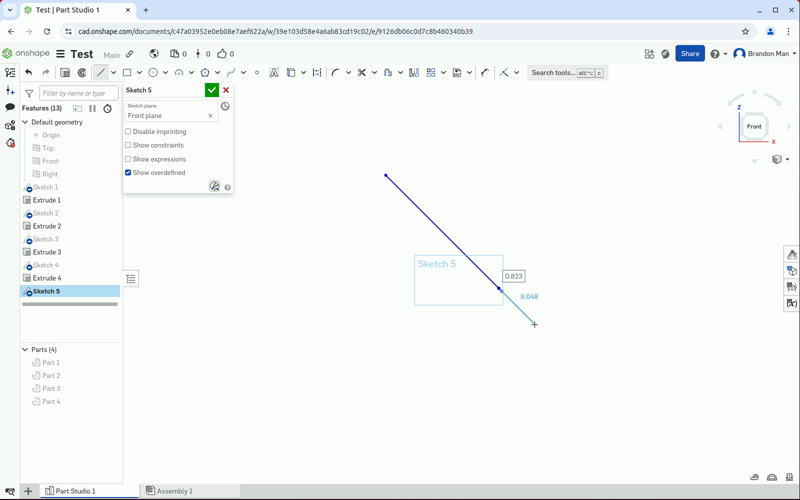
click(534, 324)
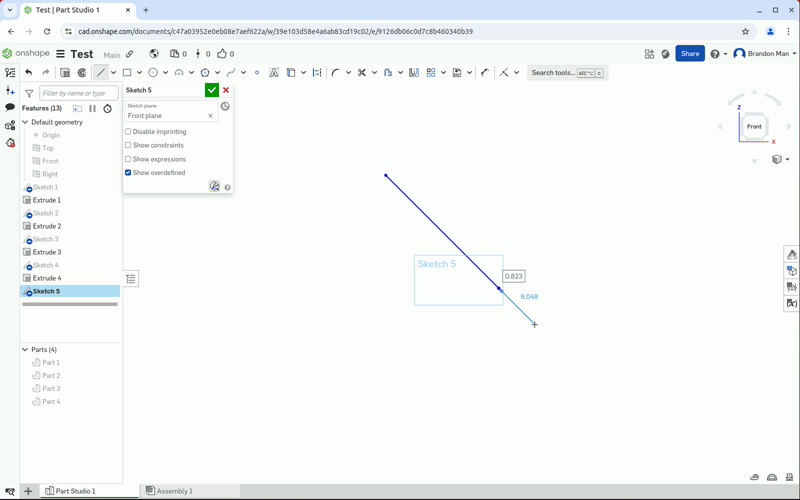
key_up(shift)
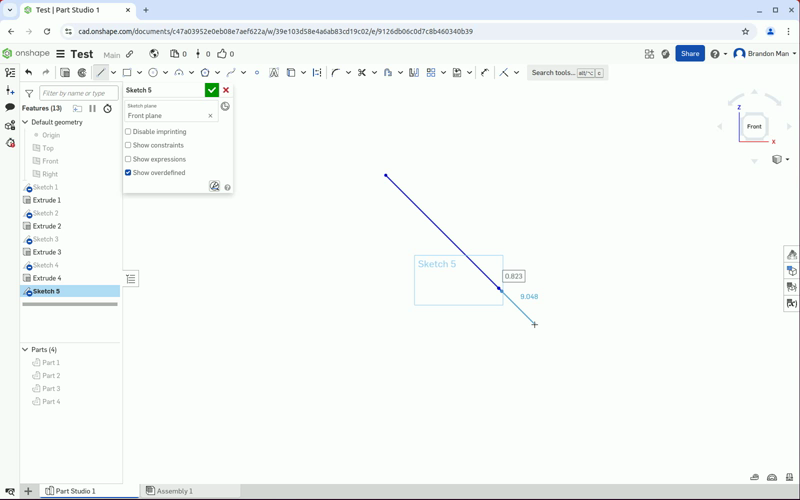
key_down(shift)
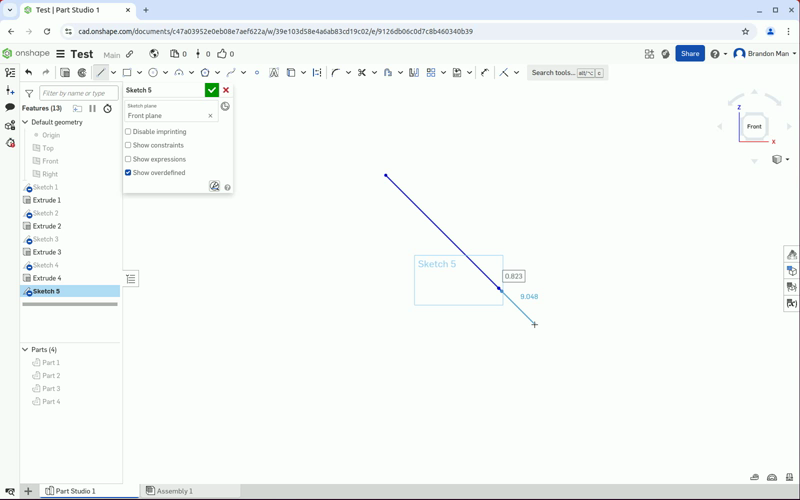
mouse_move(564, 324)
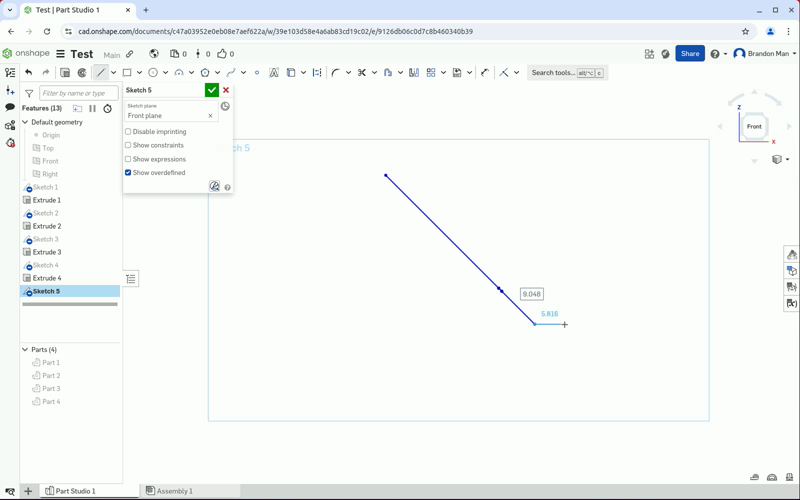
mouse_move(541, 324)
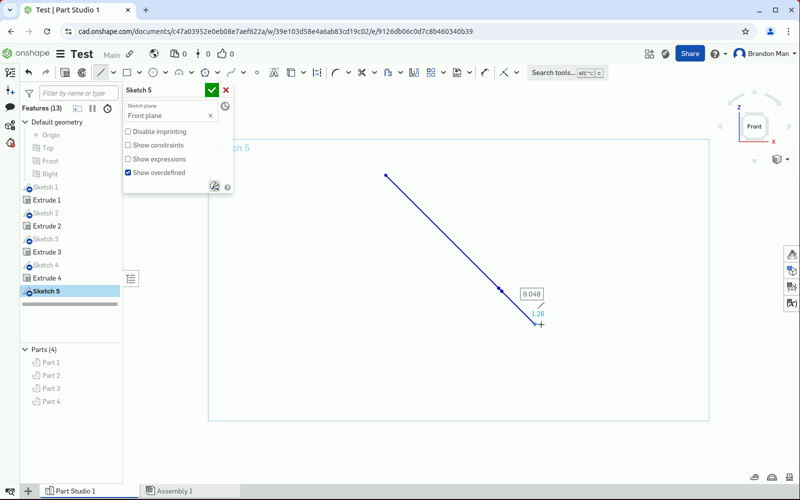
scroll(6)
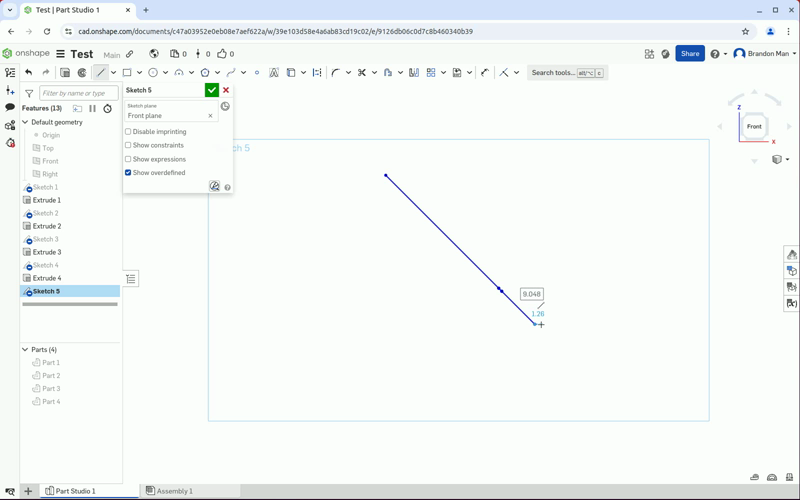
scroll(6)
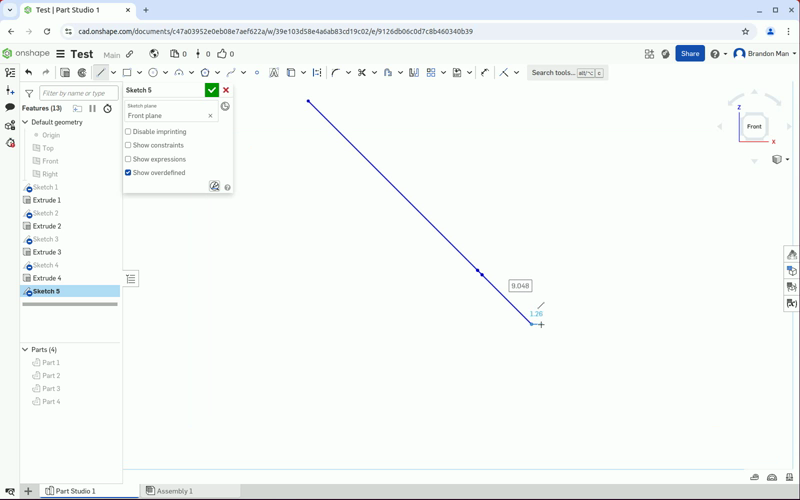
scroll(6)
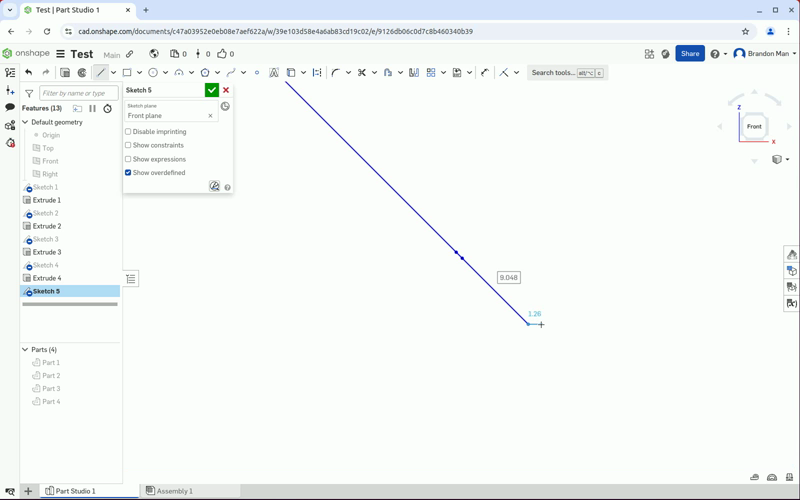
scroll(6)
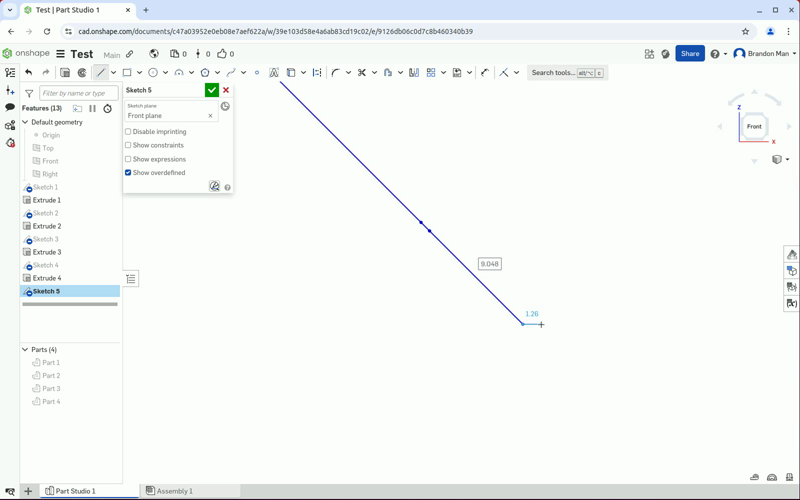
scroll(6)
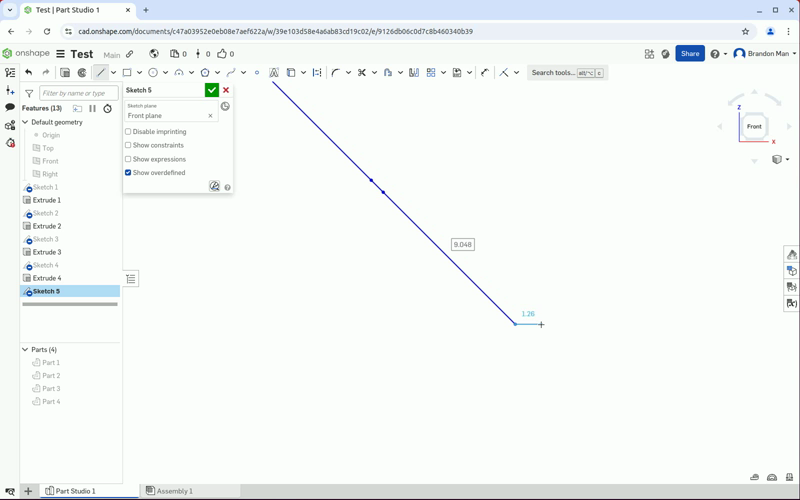
scroll(6)
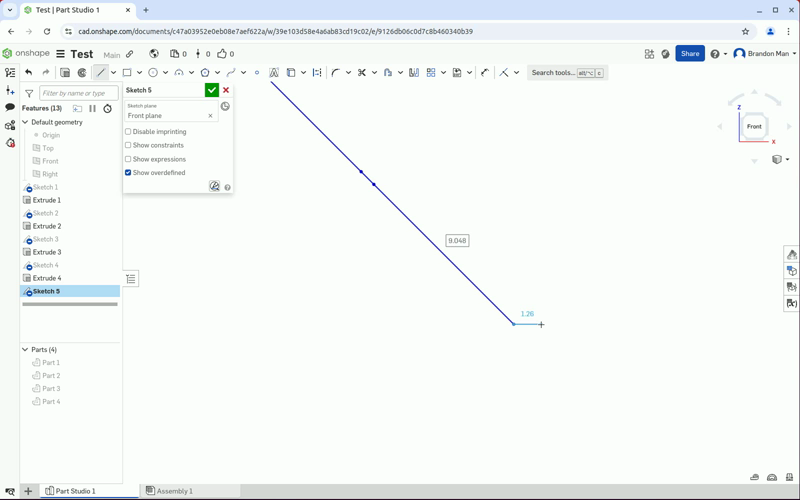
scroll(6)
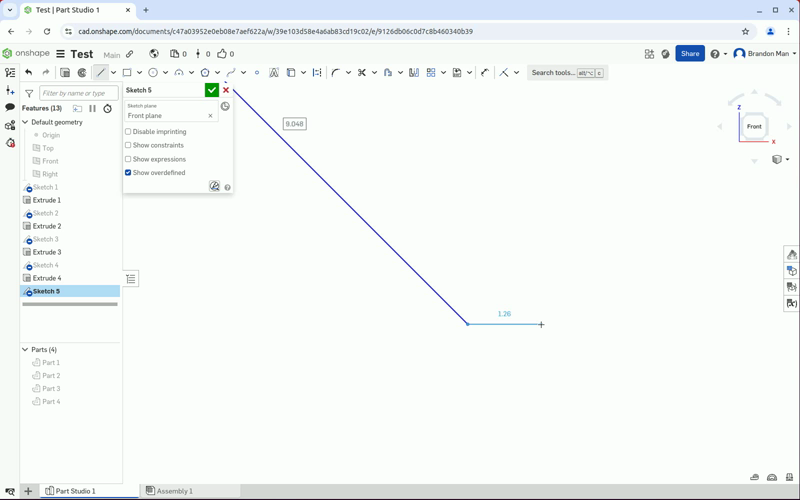
click(541, 324)
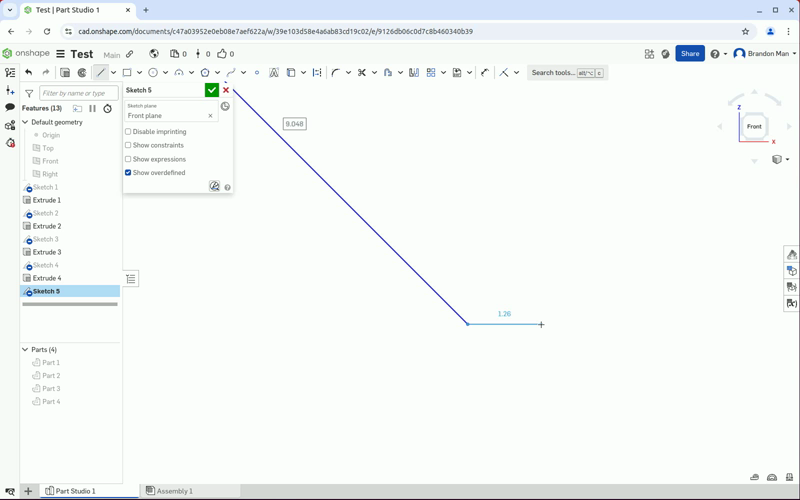
scroll(-6)
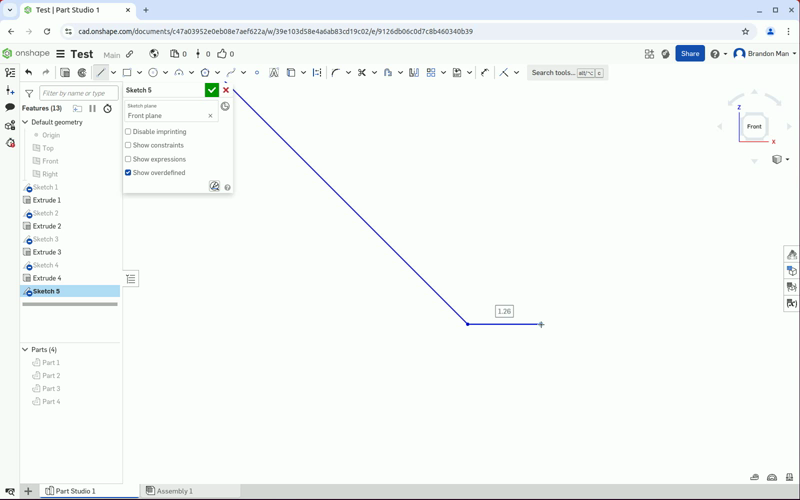
scroll(-6)
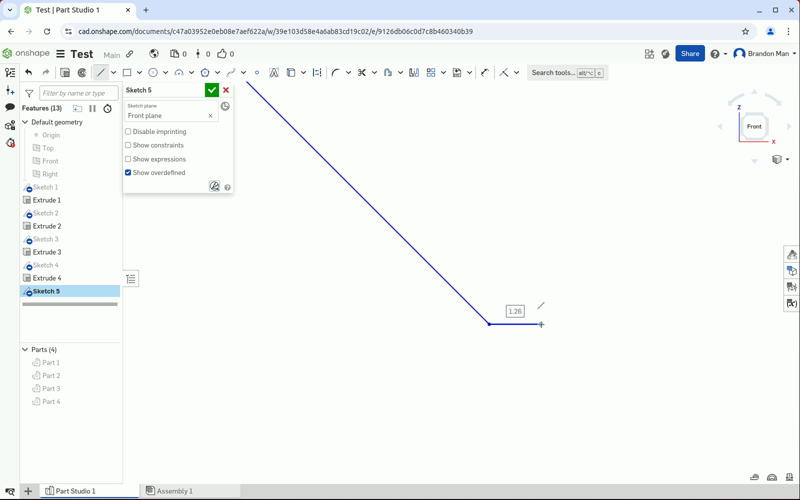
scroll(-6)
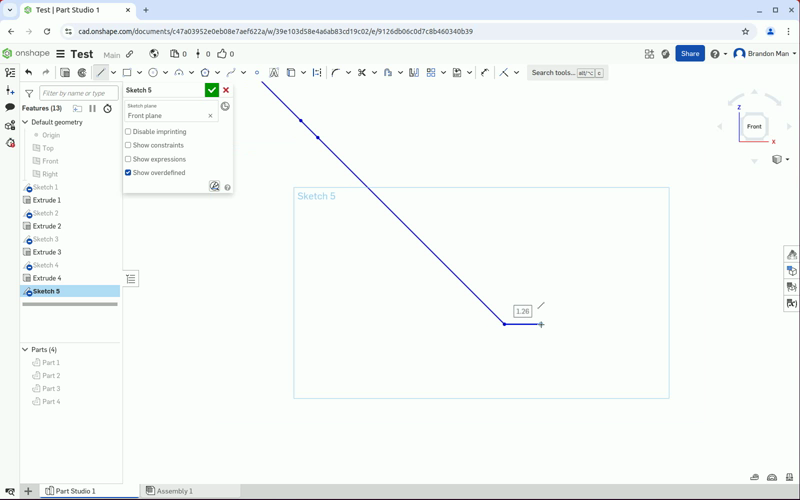
scroll(-6)
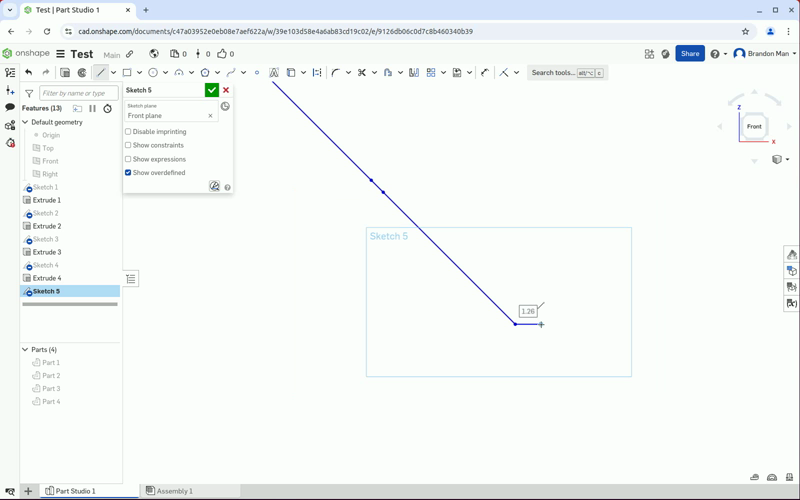
scroll(-6)
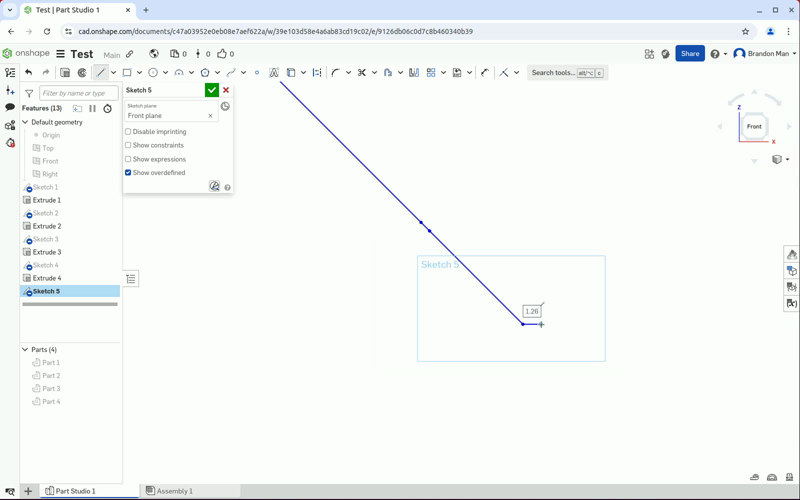
scroll(-6)
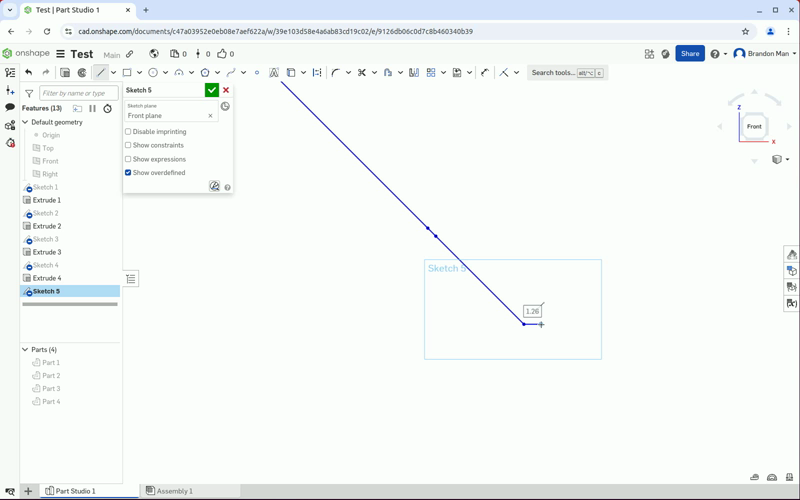
scroll(-6)
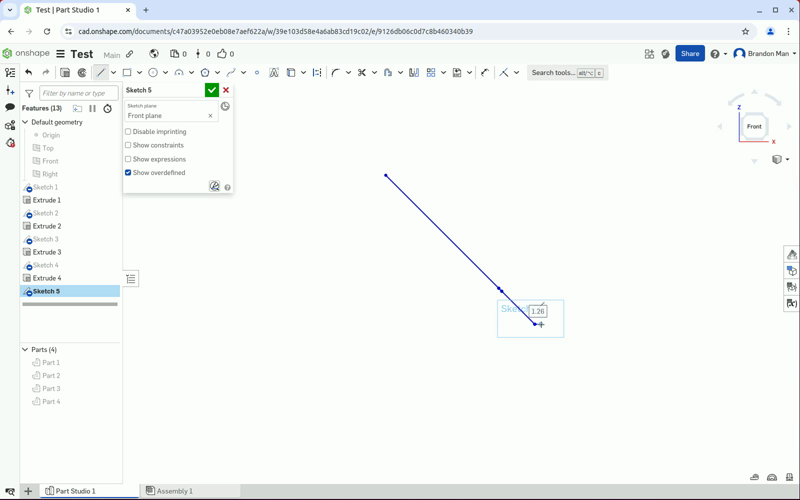
key_up(shift)
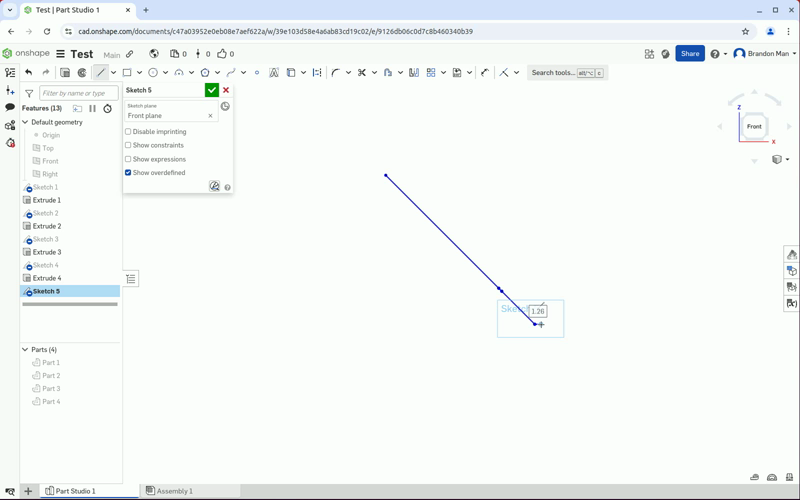
key_down(shift)
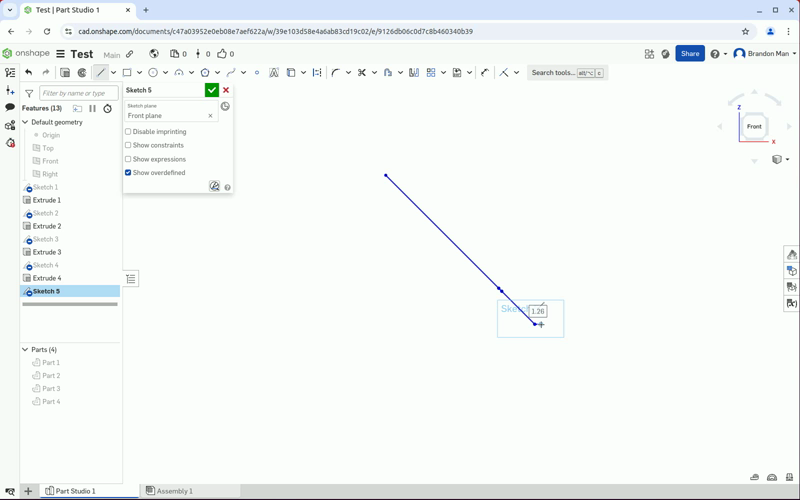
mouse_move(428, 210)
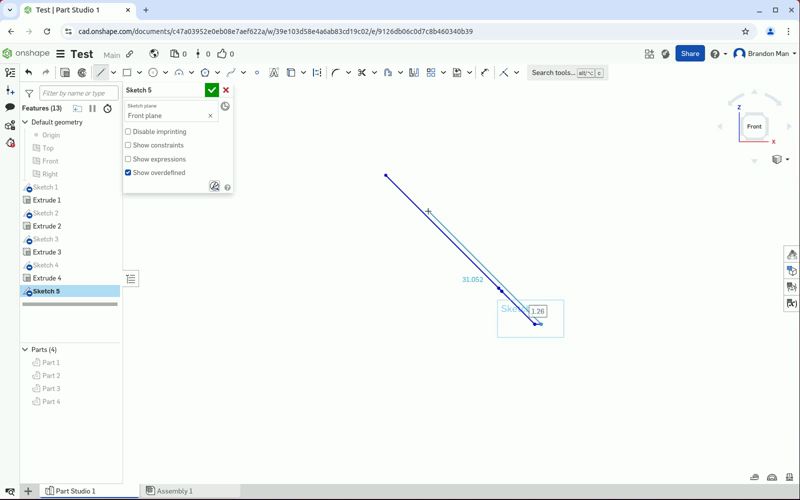
click(428, 210)
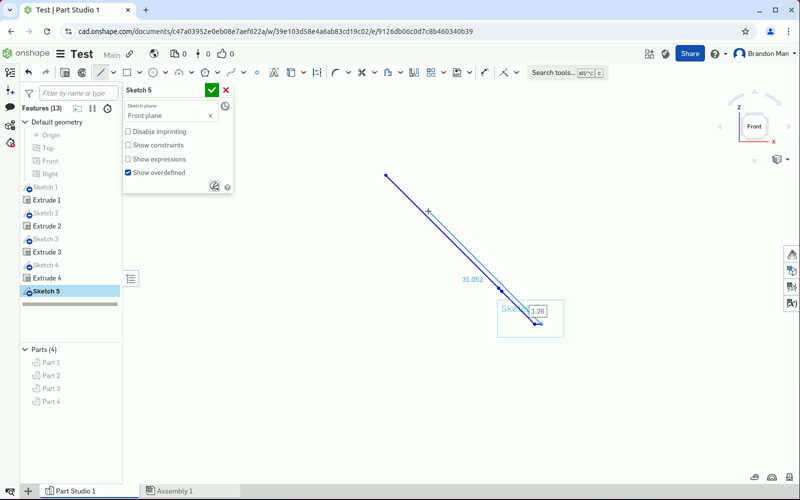
key_up(shift)
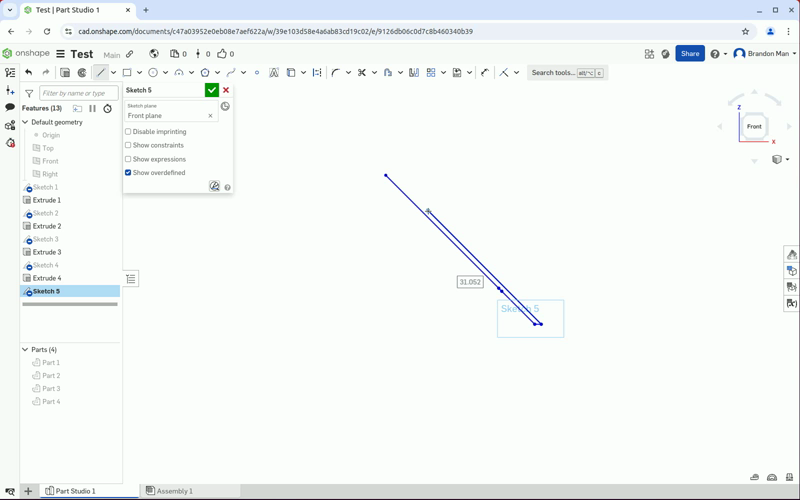
key_down(shift)
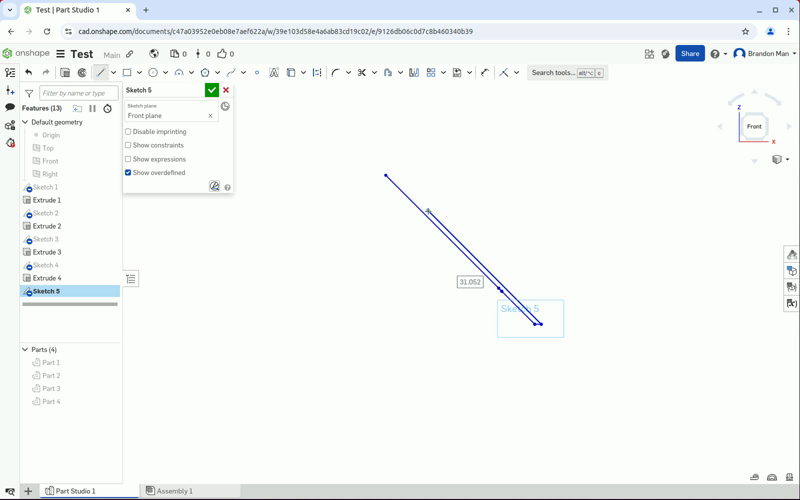
mouse_move(458, 210)
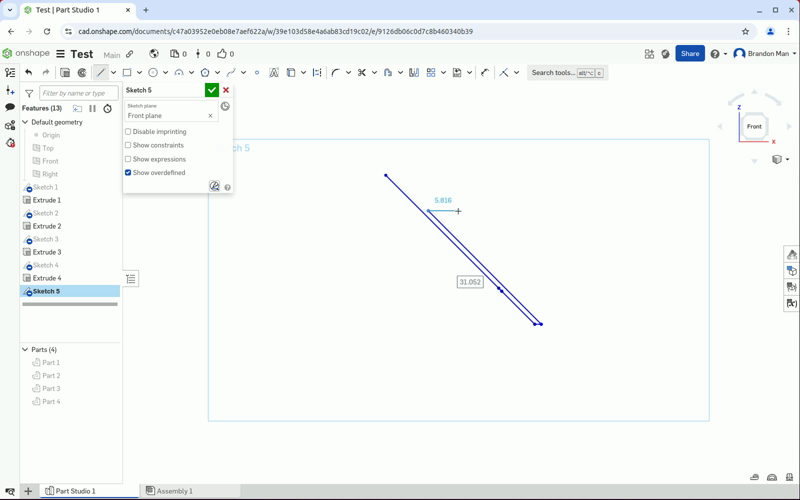
mouse_move(423, 207)
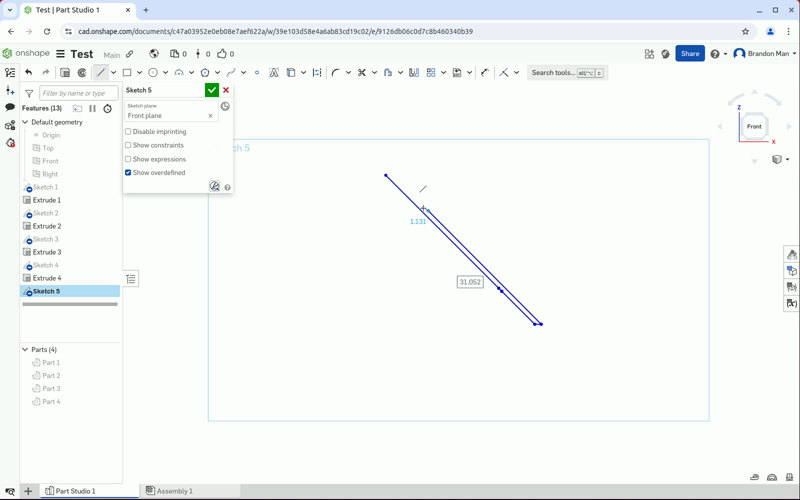
scroll(6)
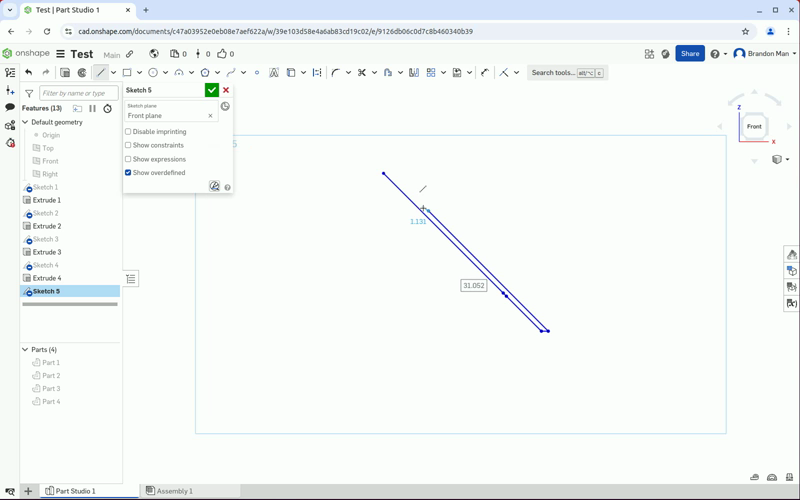
scroll(6)
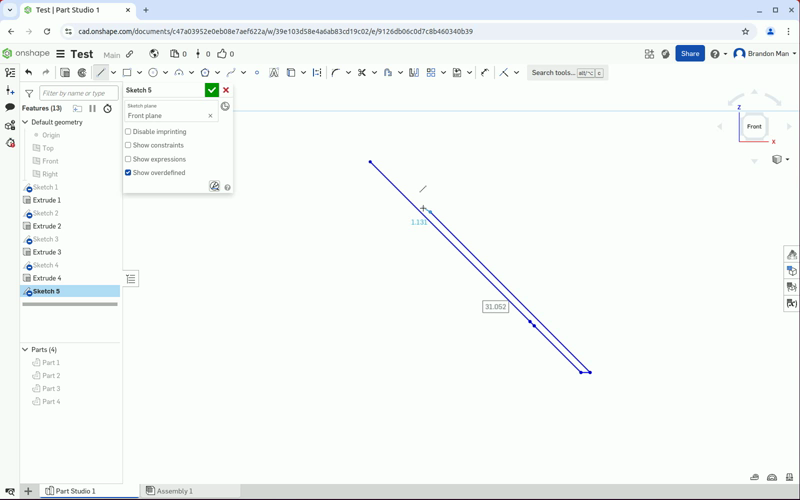
scroll(6)
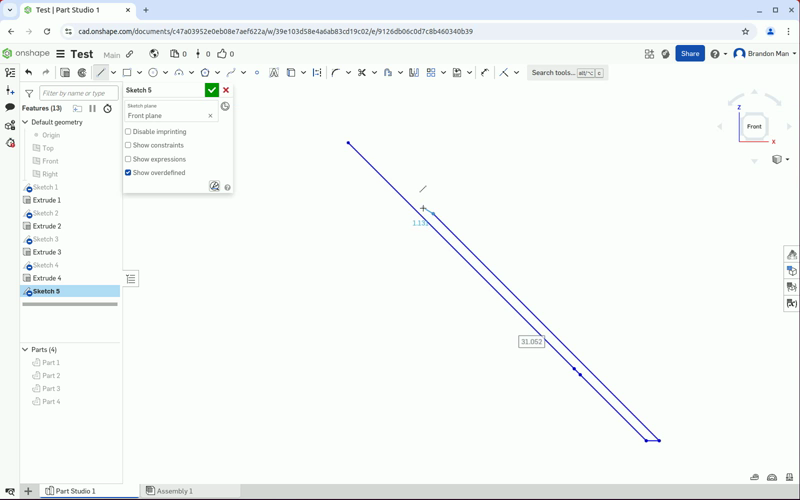
scroll(6)
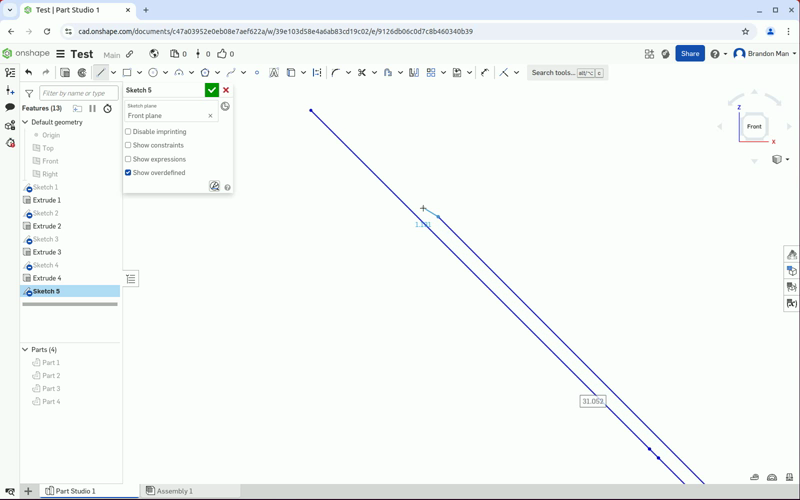
scroll(6)
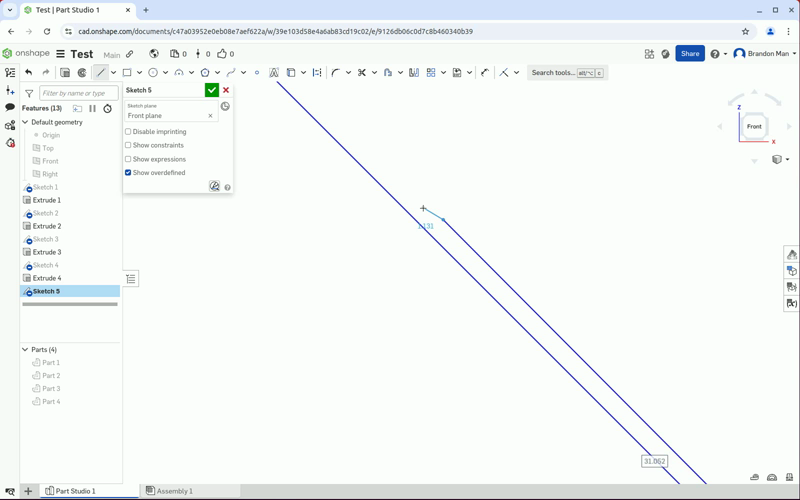
scroll(6)
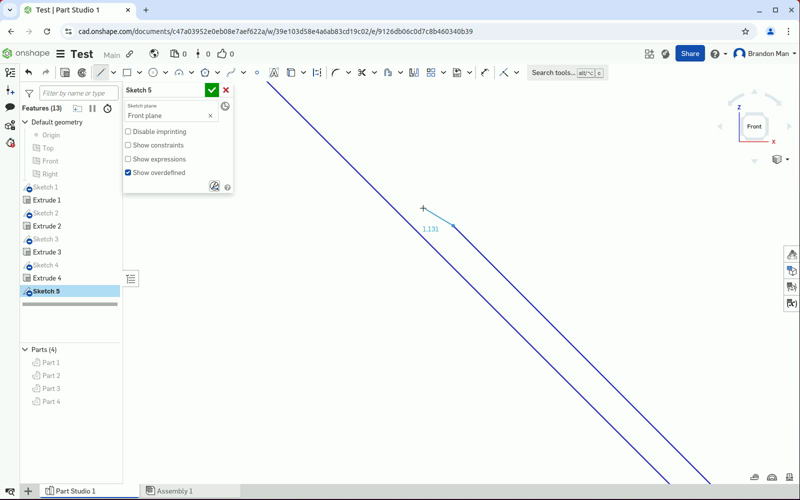
scroll(6)
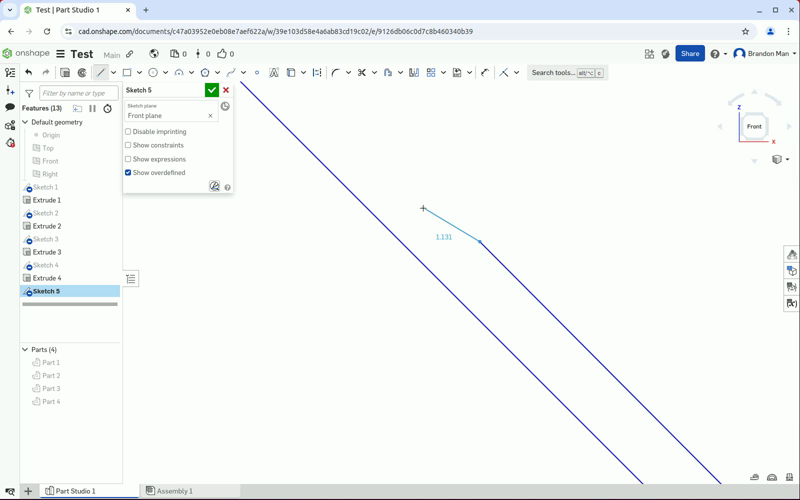
click(423, 207)
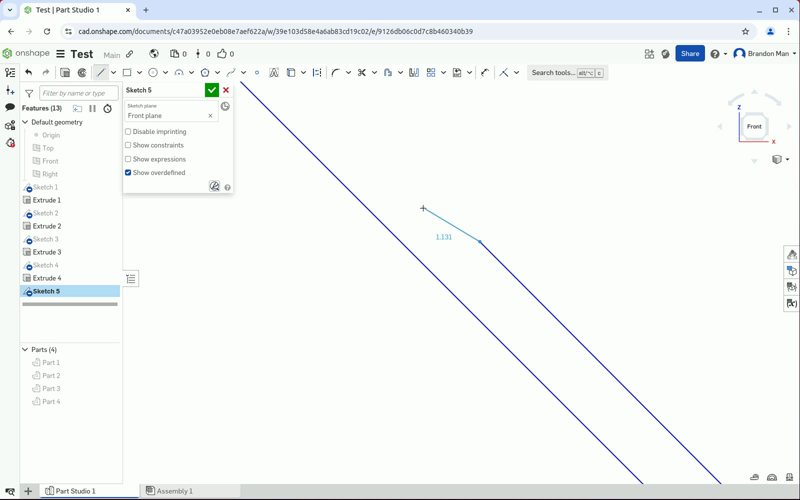
scroll(-6)
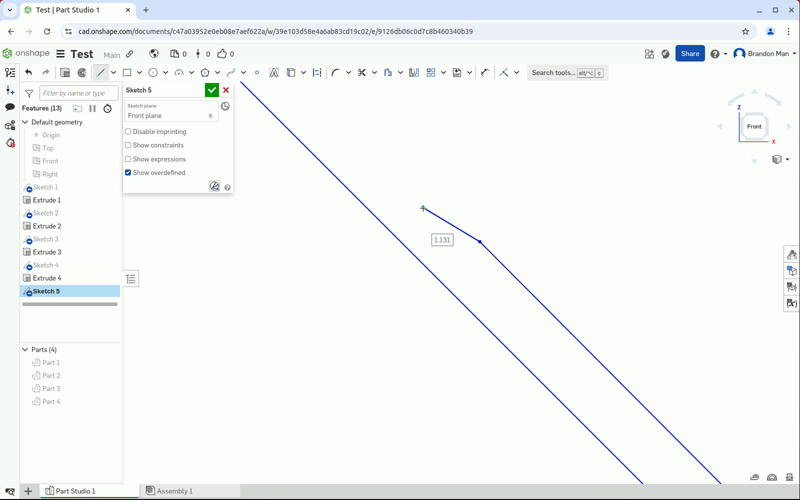
scroll(-6)
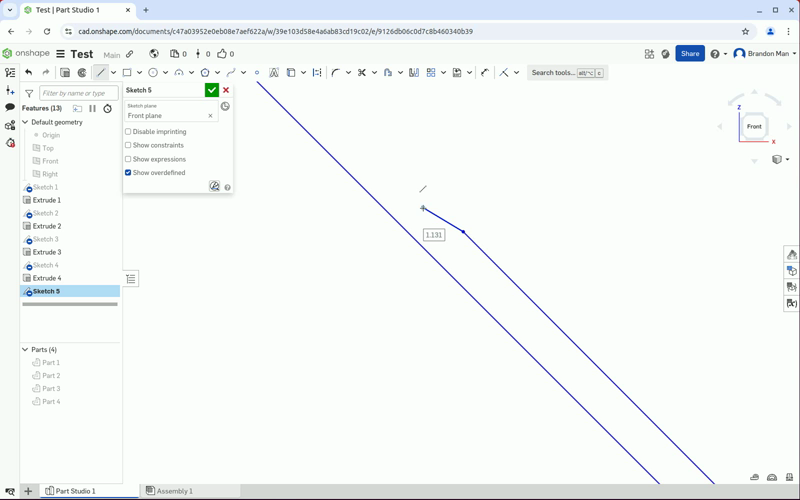
scroll(-6)
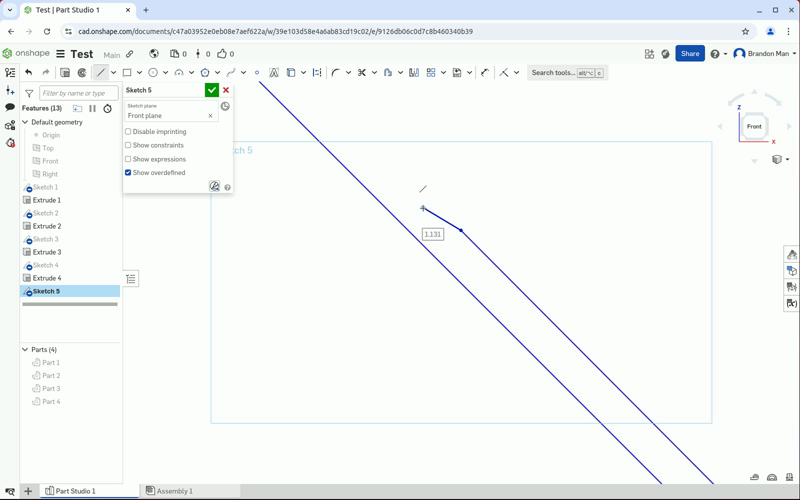
scroll(-6)
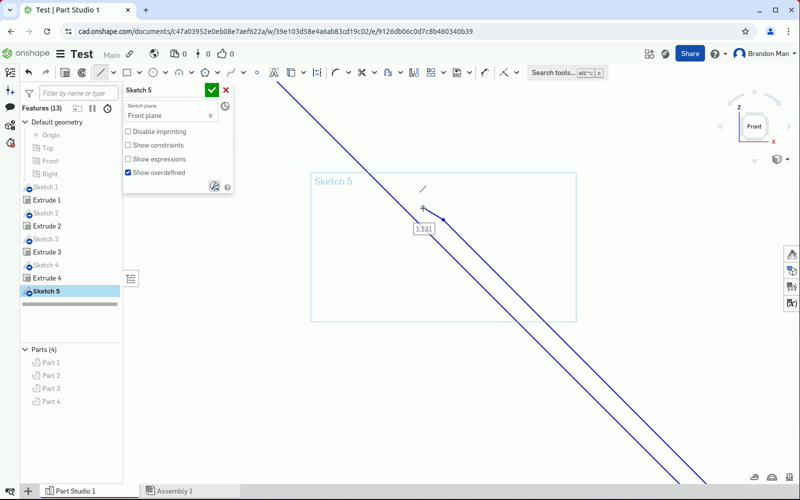
scroll(-6)
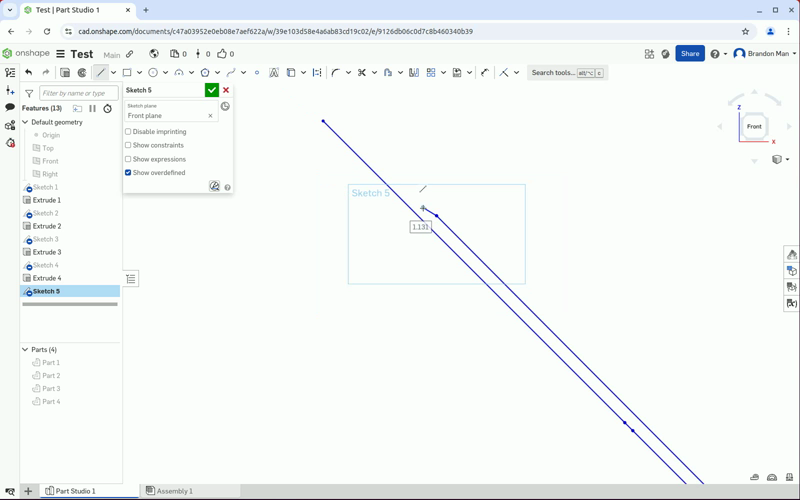
scroll(-6)
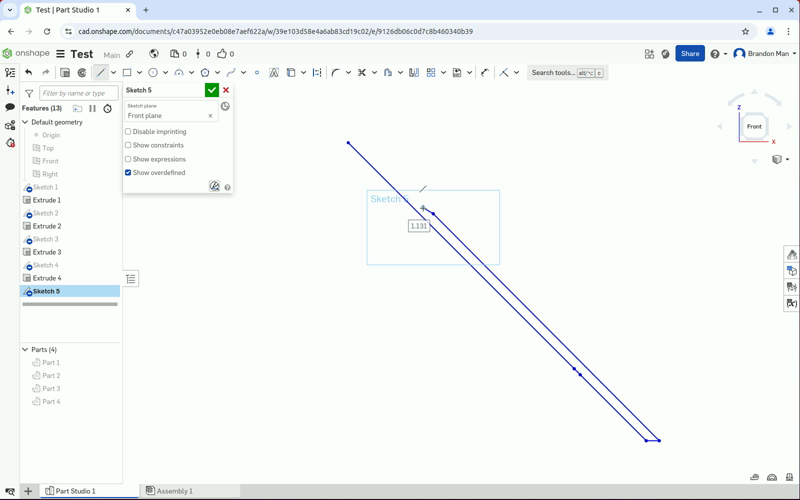
scroll(-6)
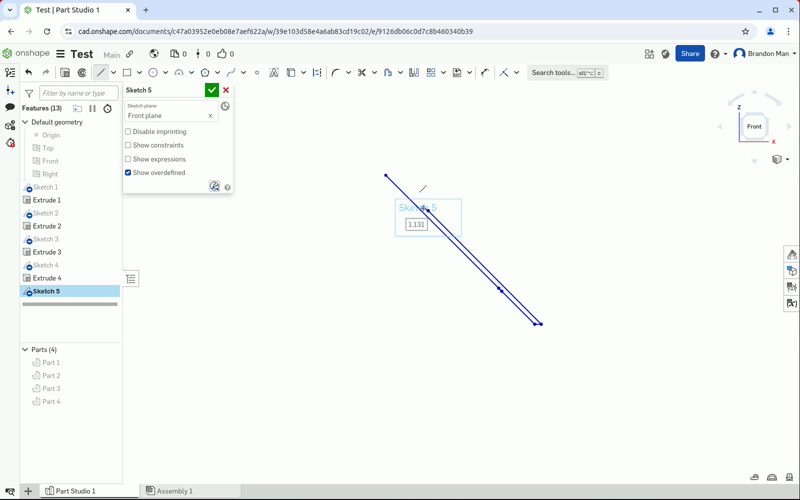
key_up(shift)
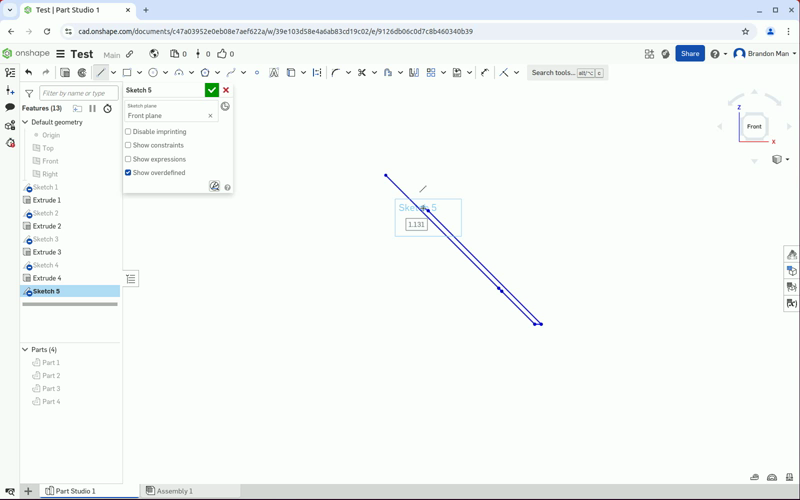
key_down(shift)
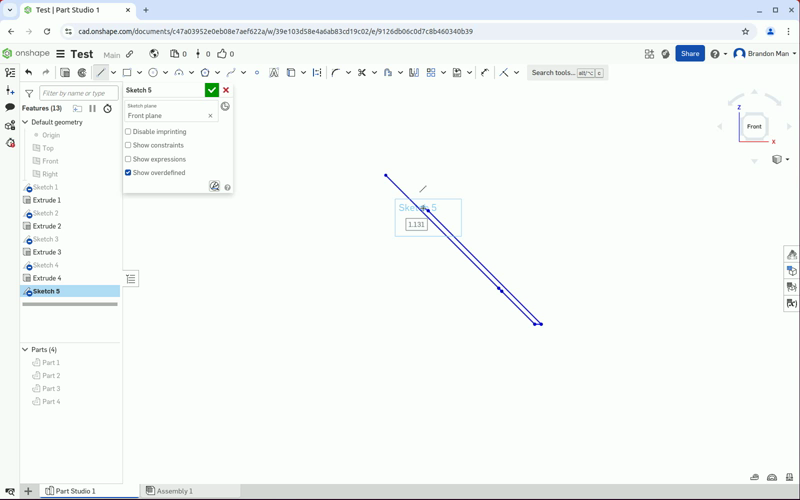
mouse_move(453, 207)
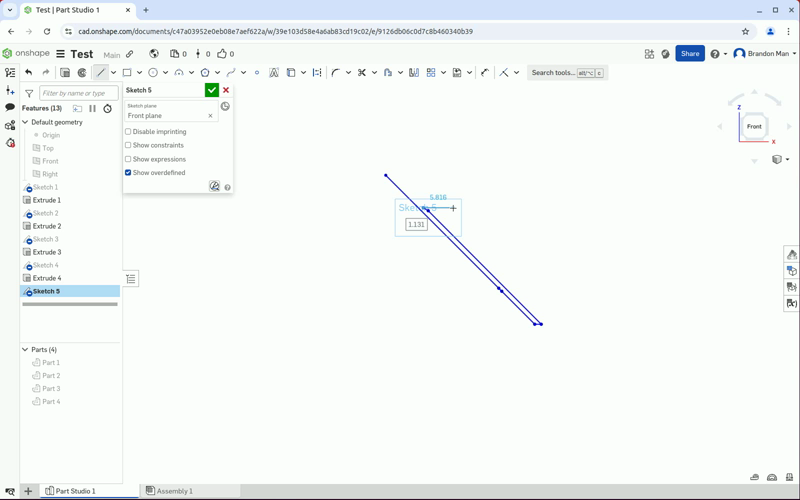
mouse_move(392, 175)
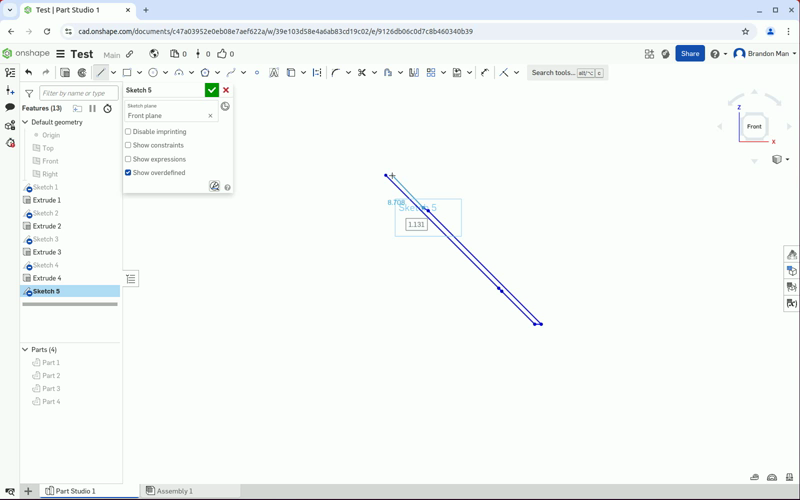
click(392, 175)
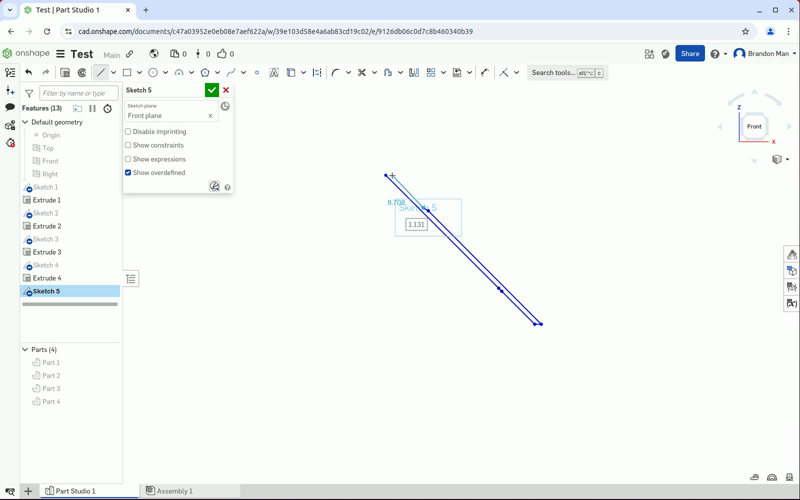
key_up(shift)
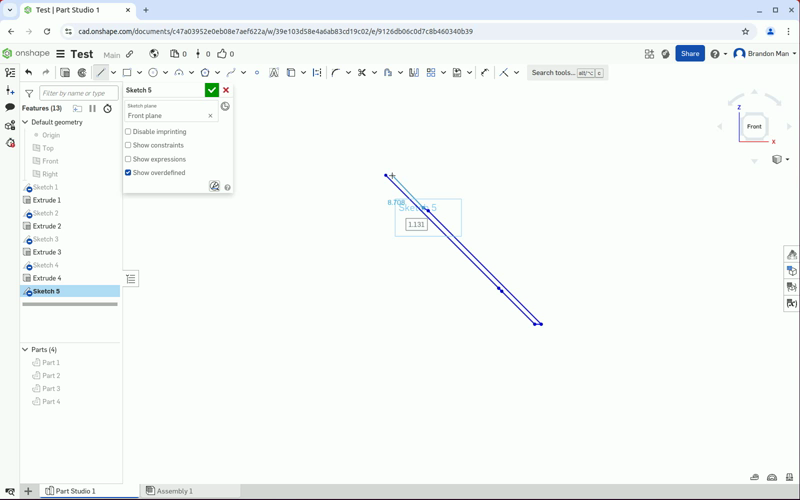
mouse_move(422, 175)
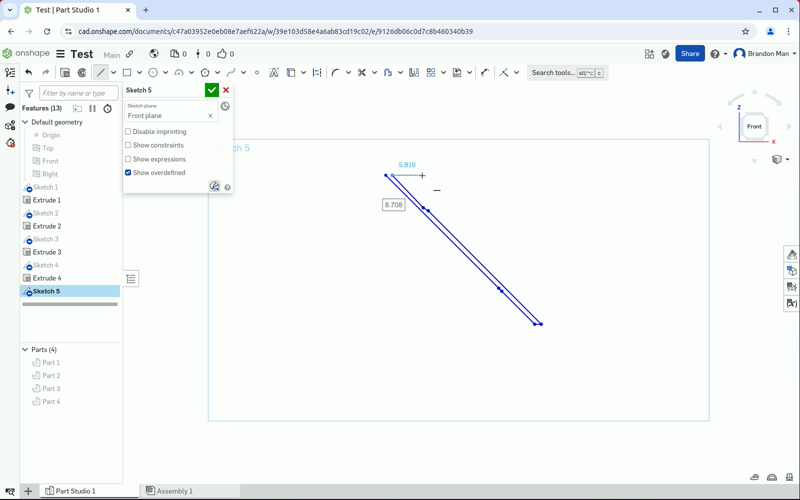
key_down(shift)
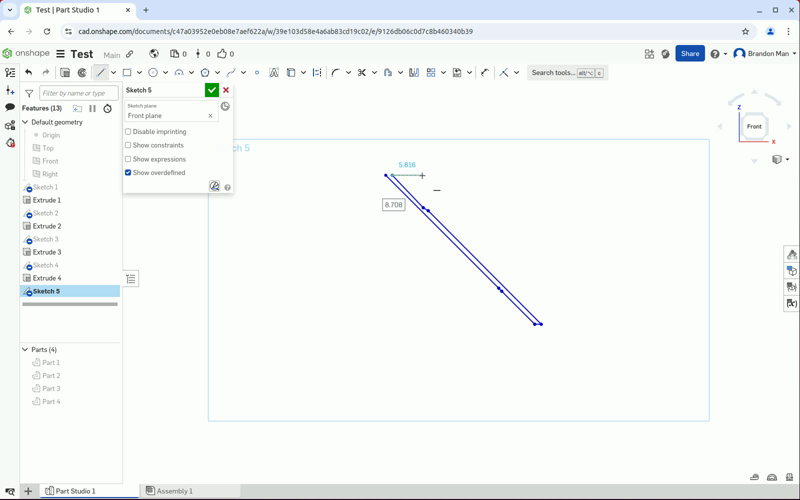
mouse_move(385, 175)
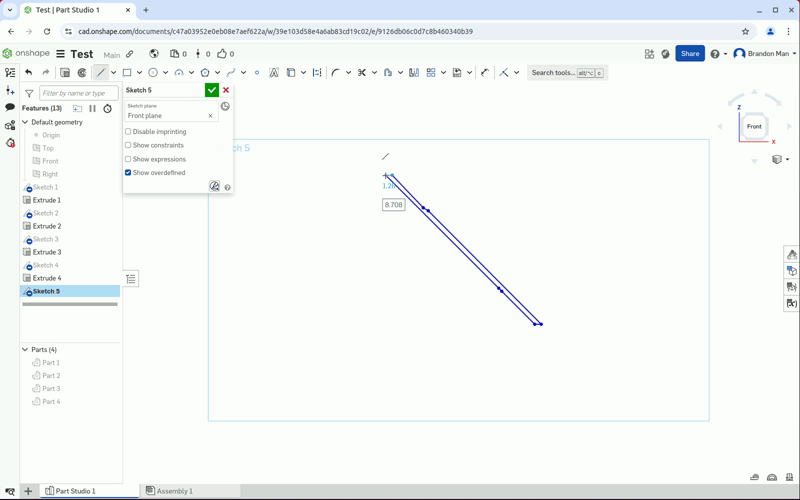
scroll(6)
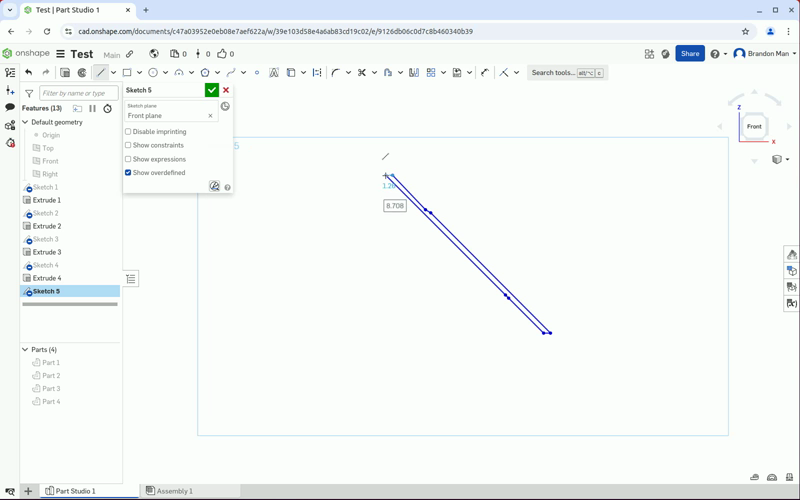
scroll(6)
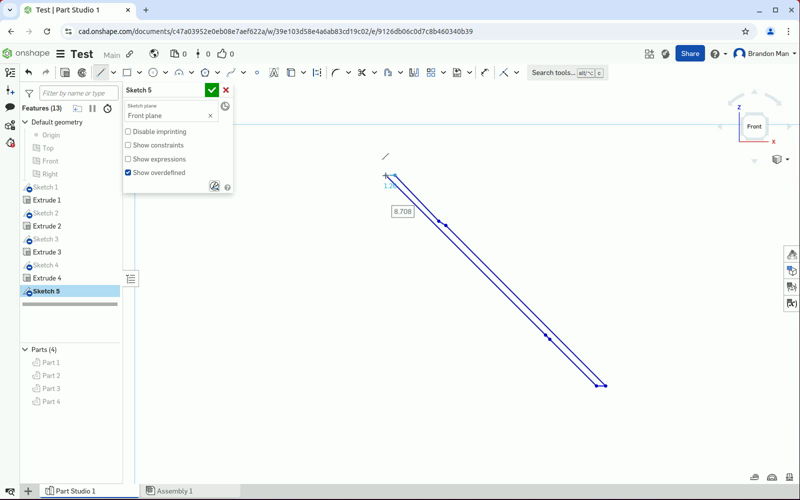
scroll(6)
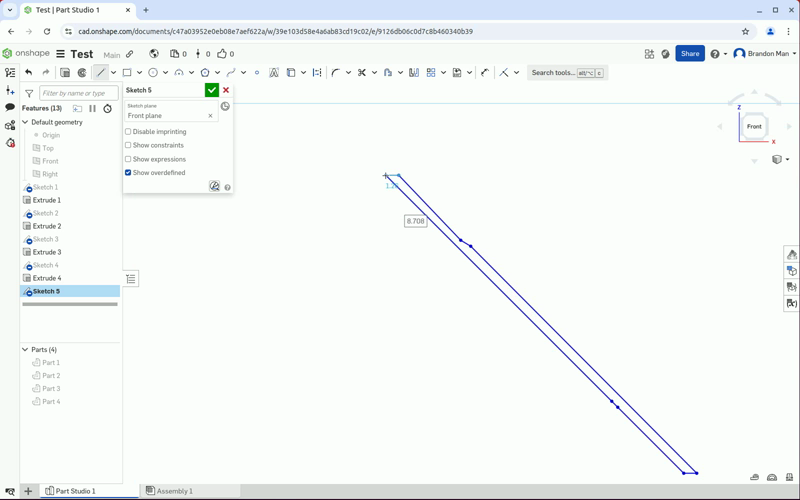
scroll(6)
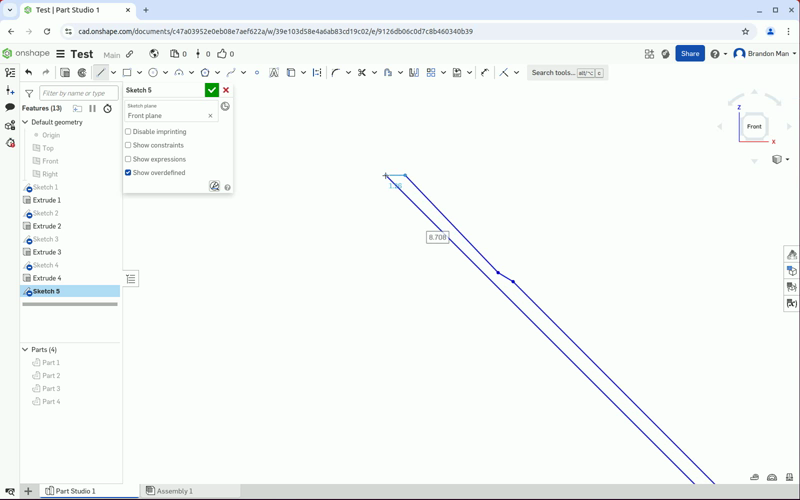
scroll(6)
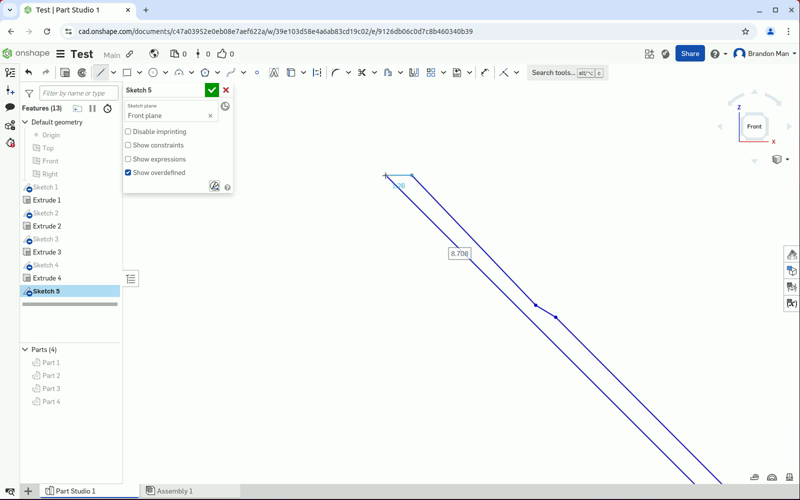
scroll(6)
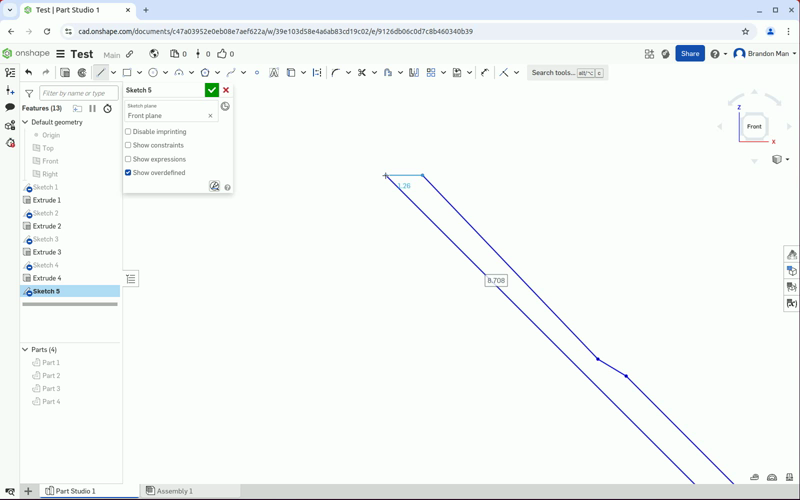
scroll(6)
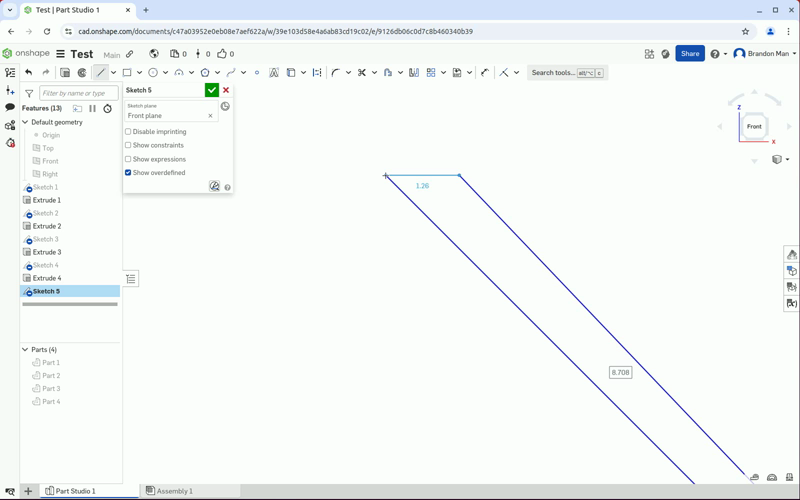
key_up(shift)
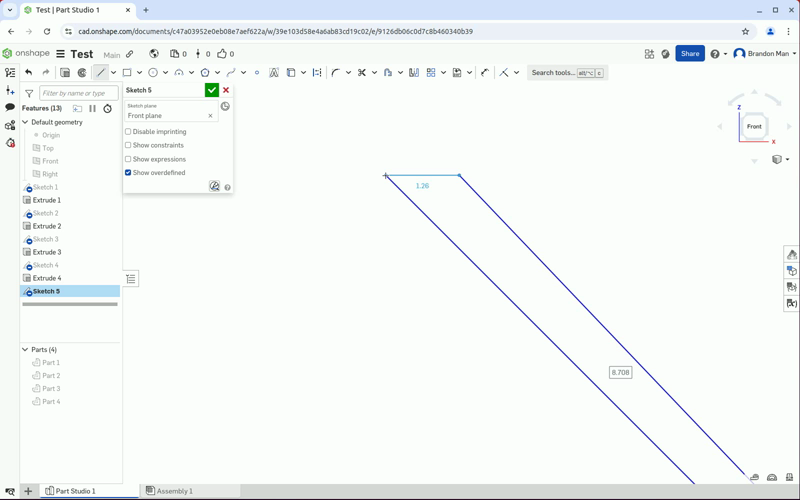
click(385, 175)
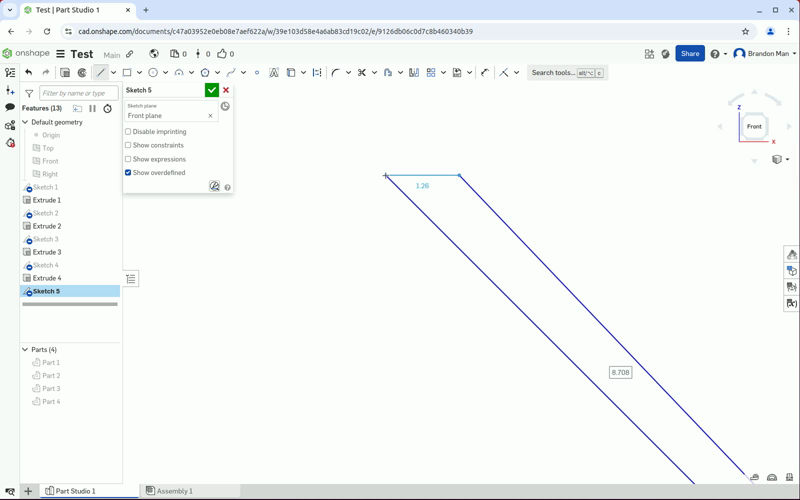
scroll(-6)
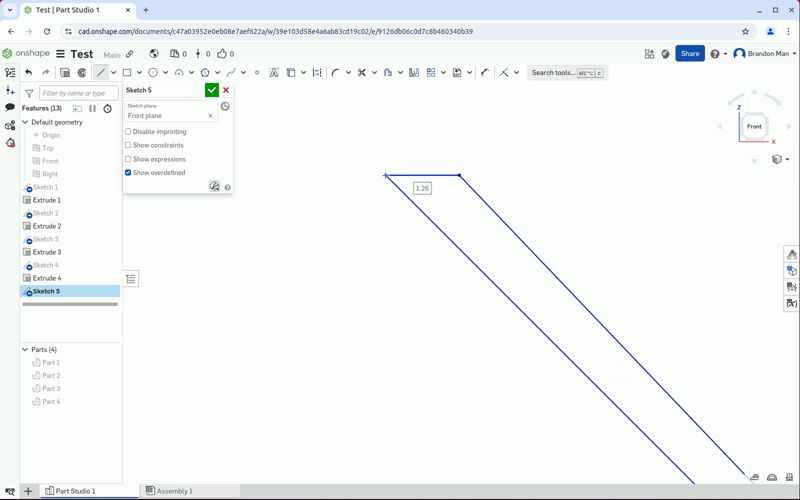
scroll(-6)
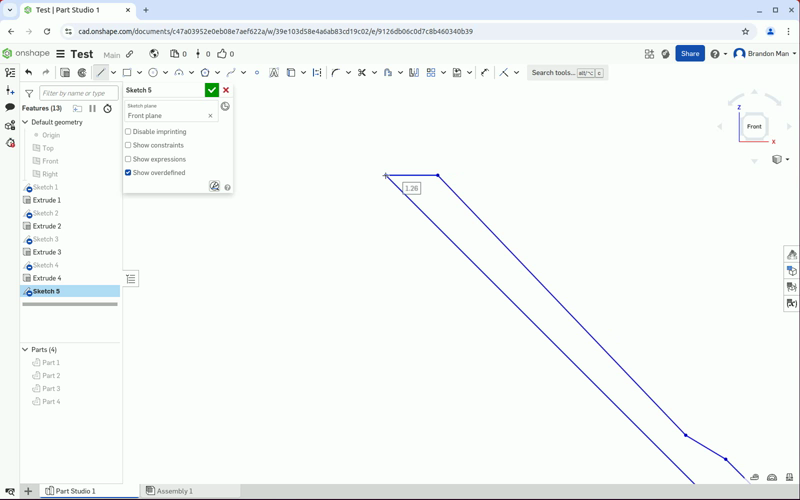
scroll(-6)
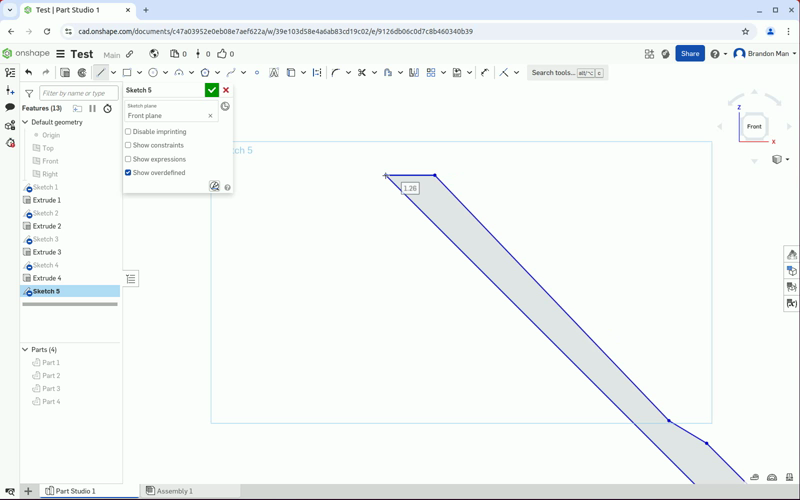
scroll(-6)
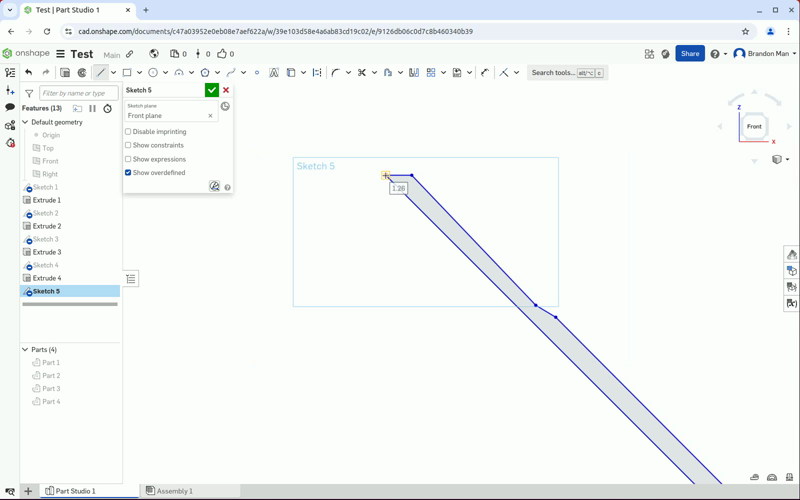
scroll(-6)
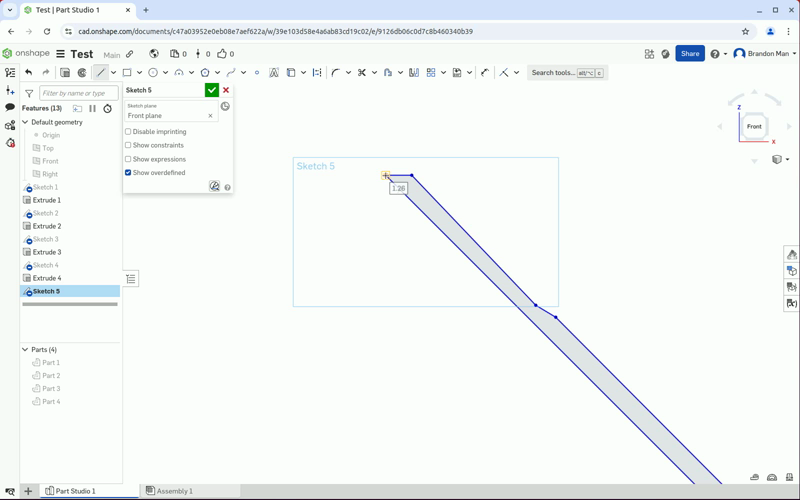
scroll(-6)
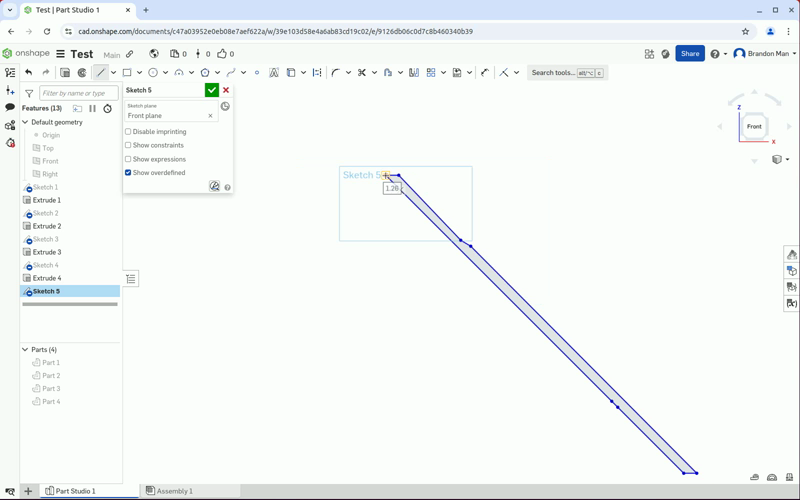
scroll(-6)
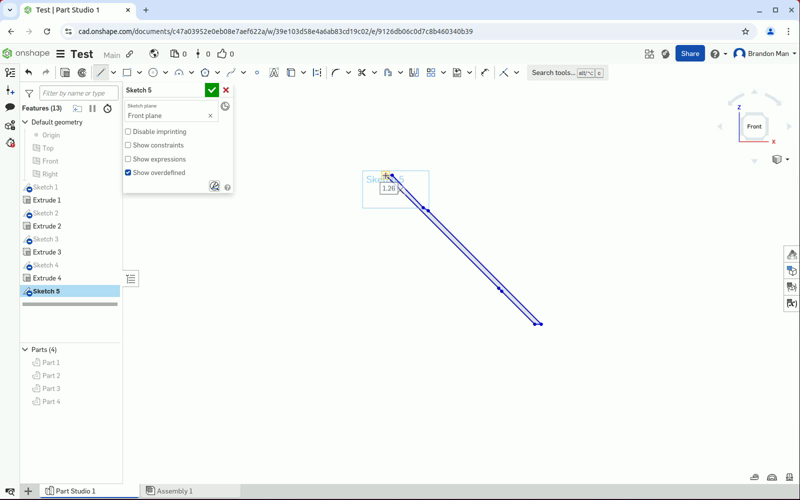
key(esc)
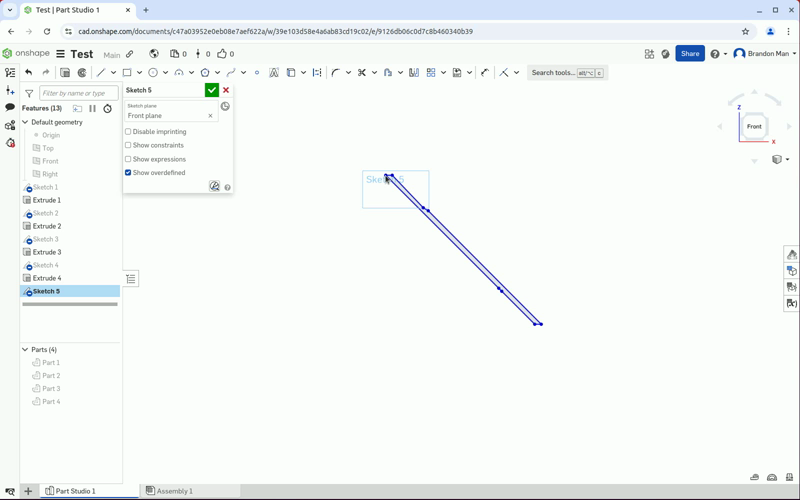
mouse_move(439, 223)
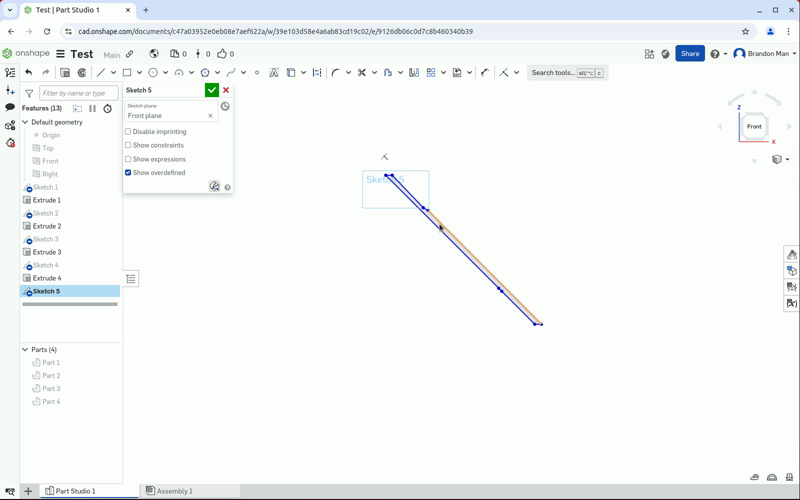
scroll(6)
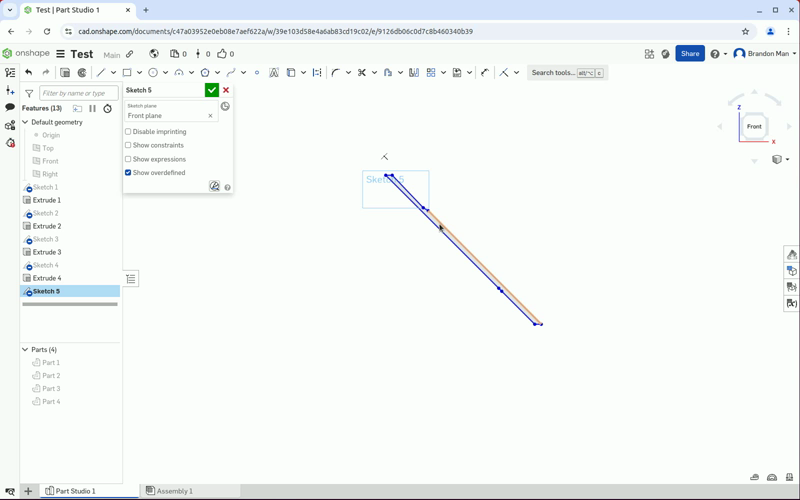
scroll(6)
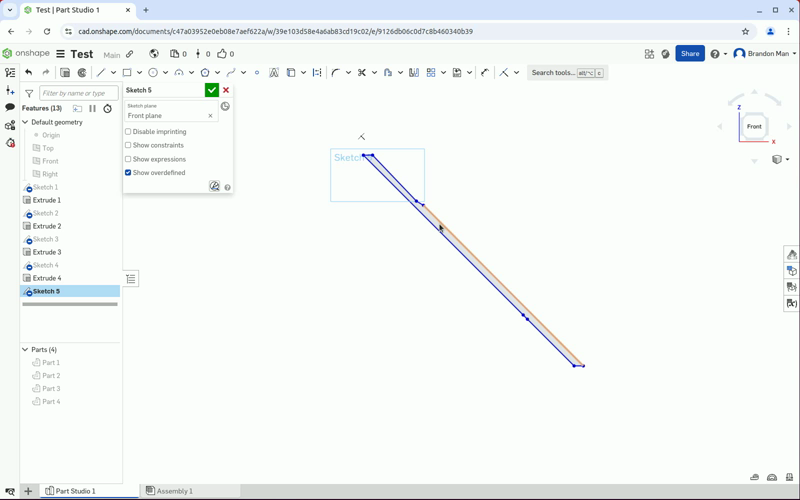
scroll(6)
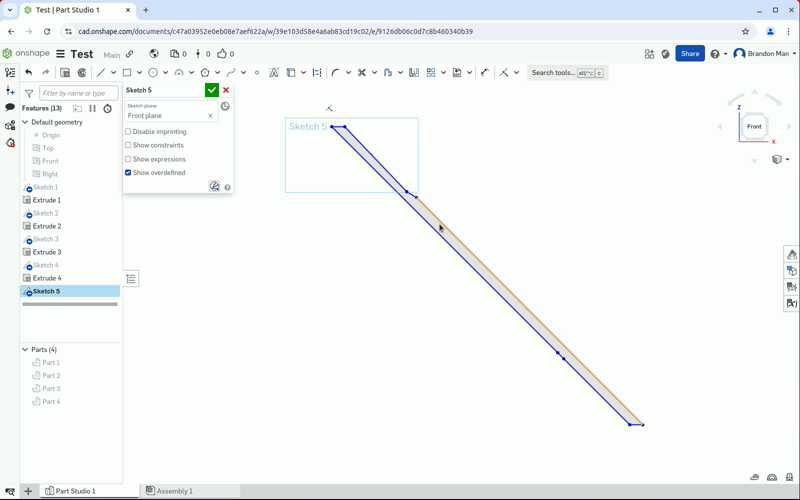
scroll(6)
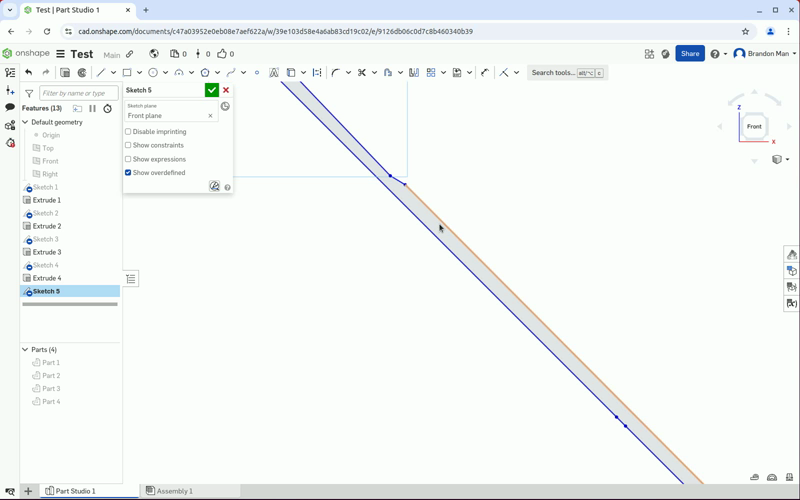
scroll(6)
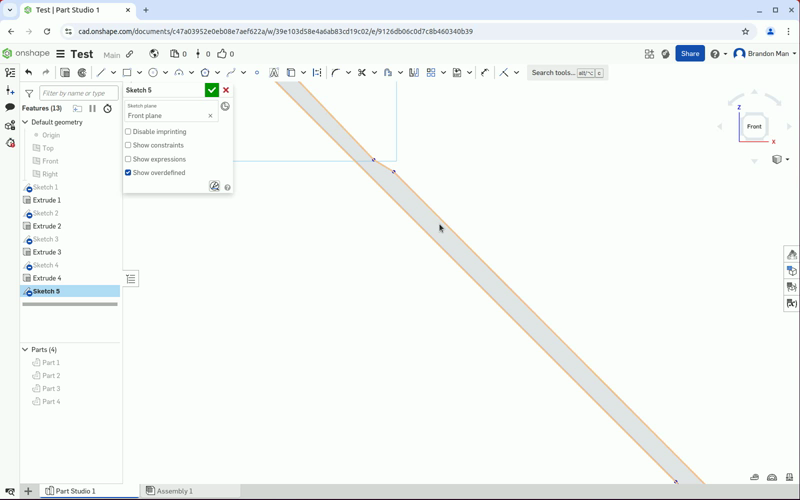
scroll(6)
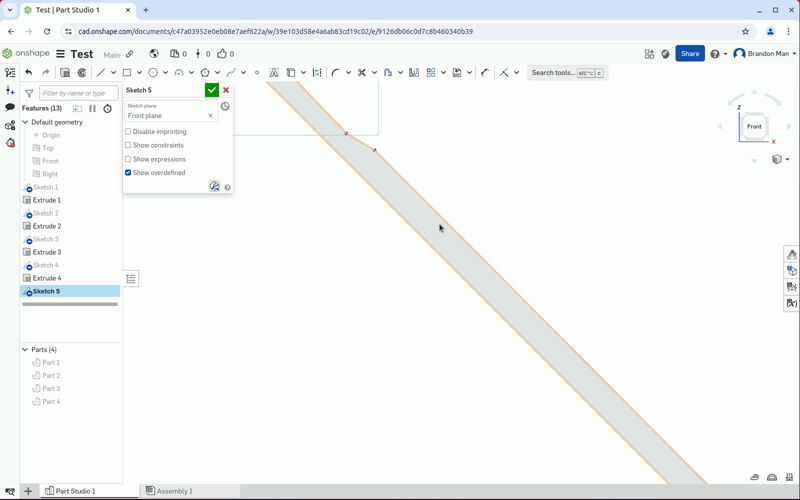
scroll(6)
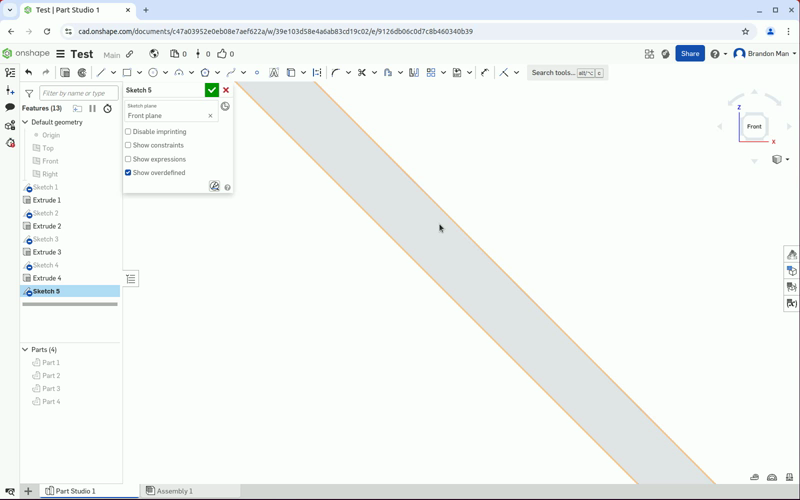
click(439, 223)
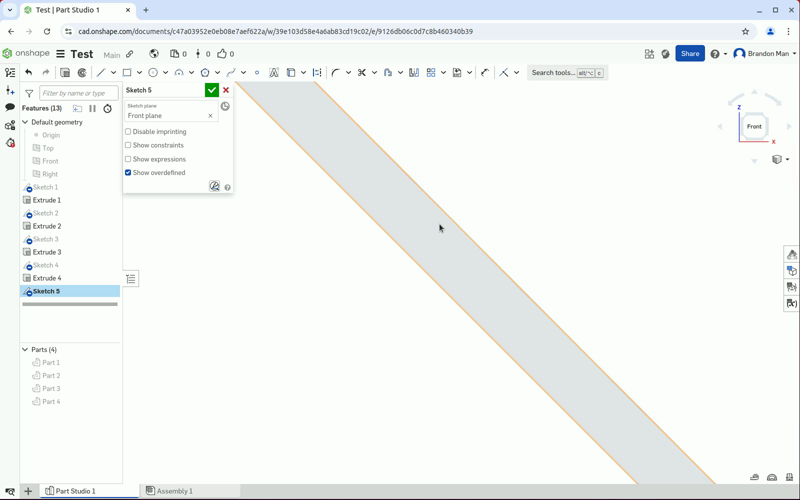
scroll(-6)
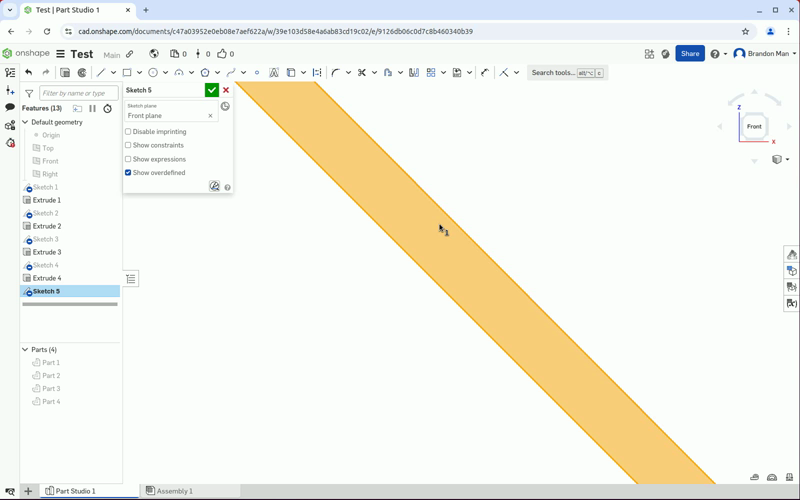
scroll(-6)
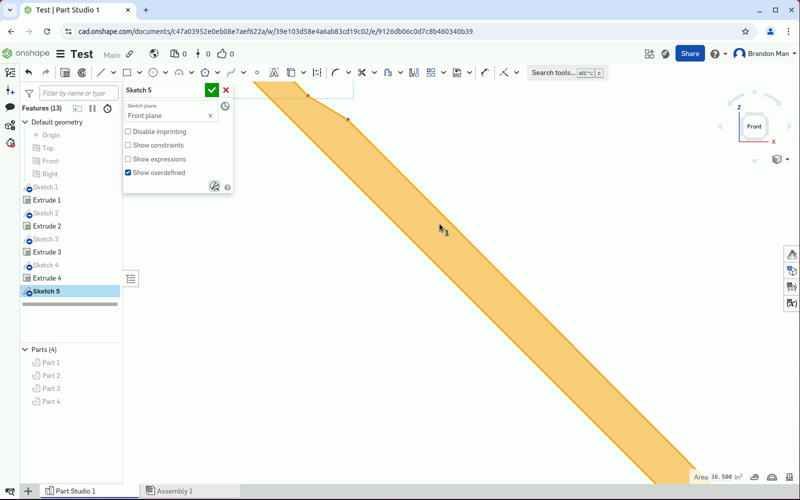
scroll(-6)
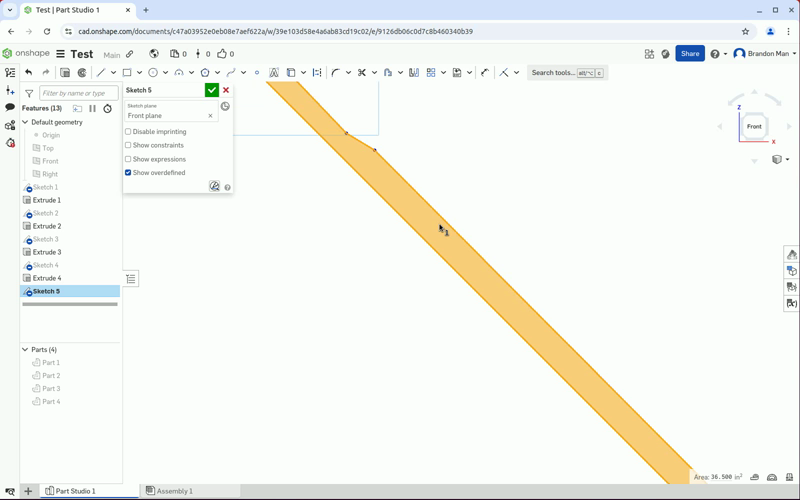
scroll(-6)
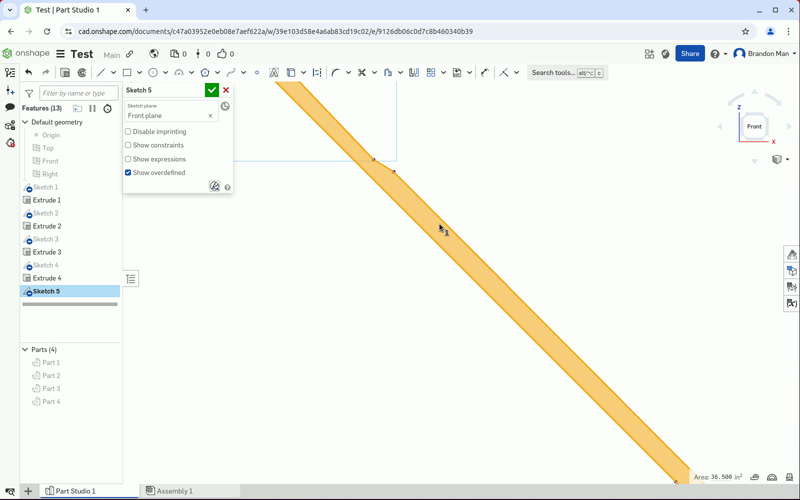
scroll(-6)
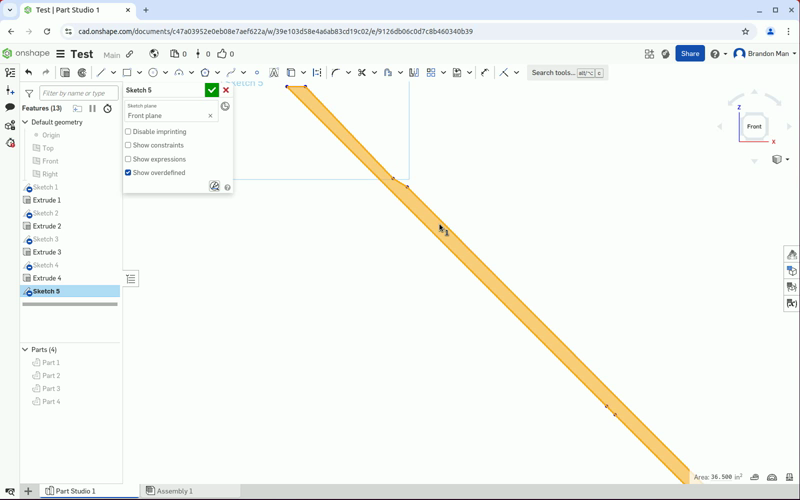
scroll(-6)
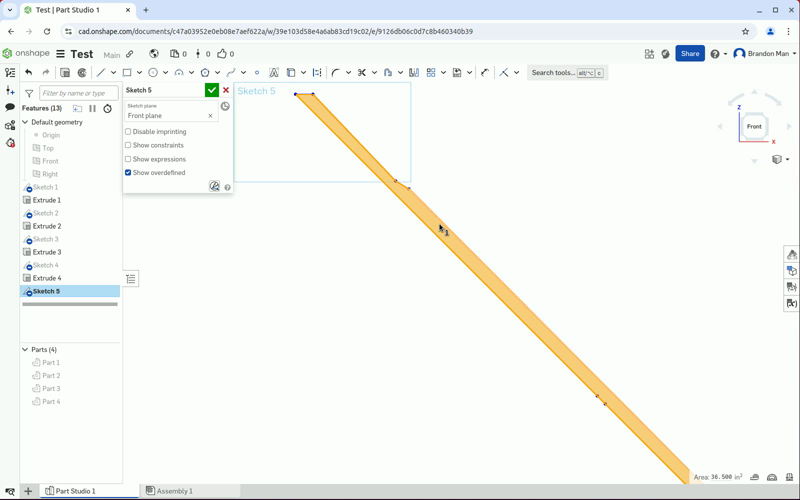
scroll(-6)
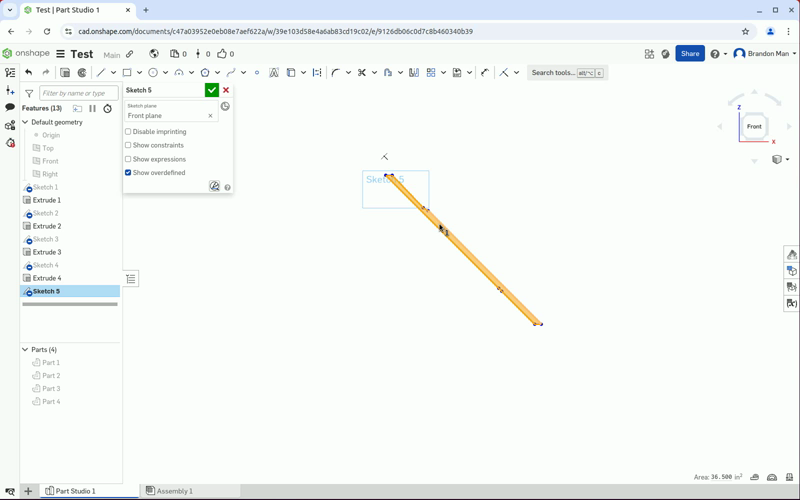
mouse_move(73, 352)
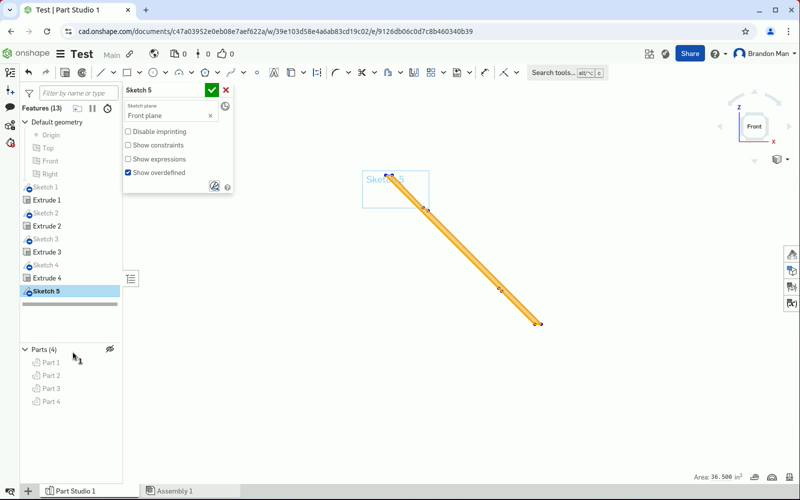
key(shift+y)
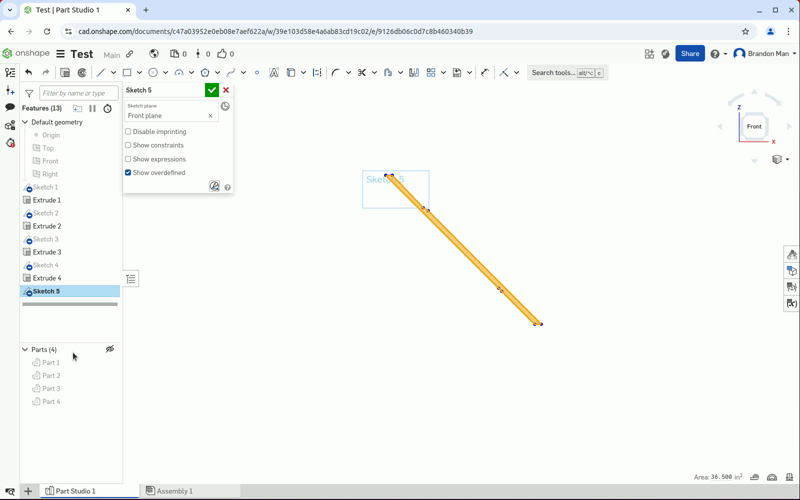
key(shift+e)
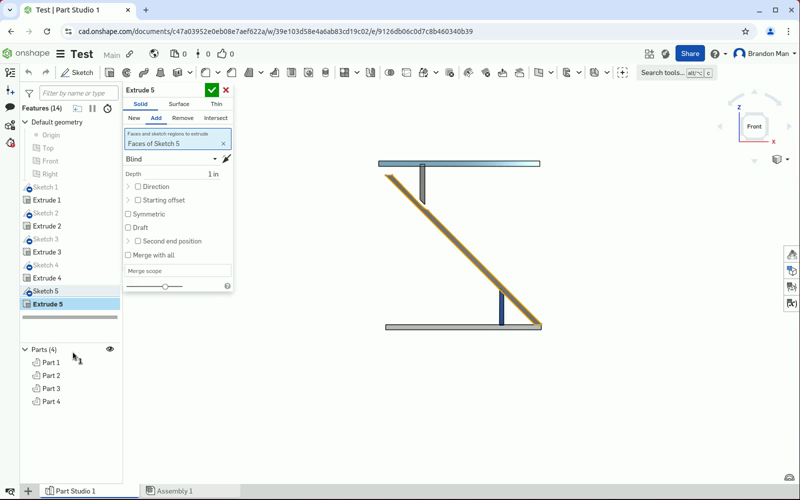
mouse_move(143, 106)
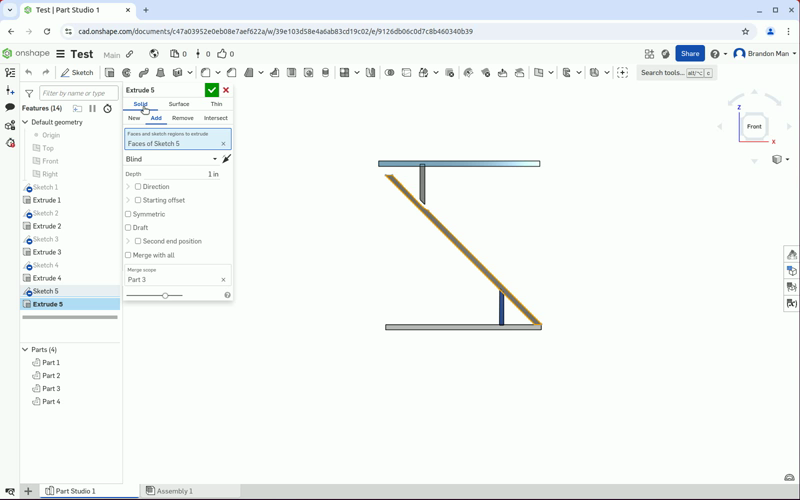
click(143, 106)
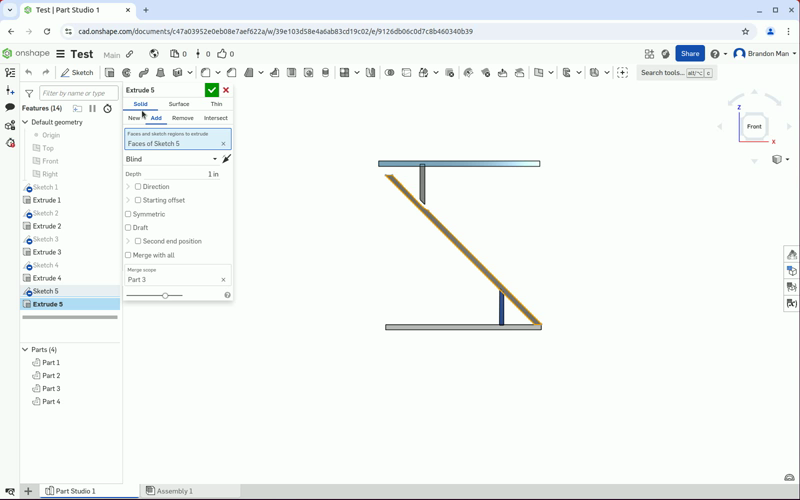
mouse_move(137, 120)
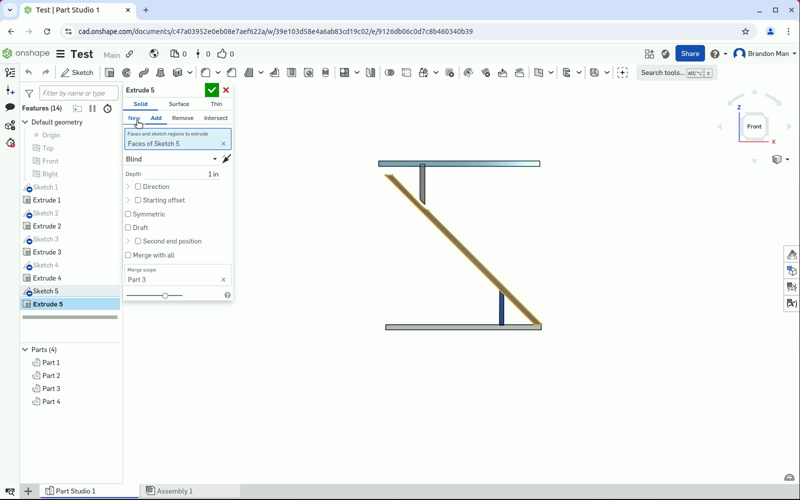
click(137, 120)
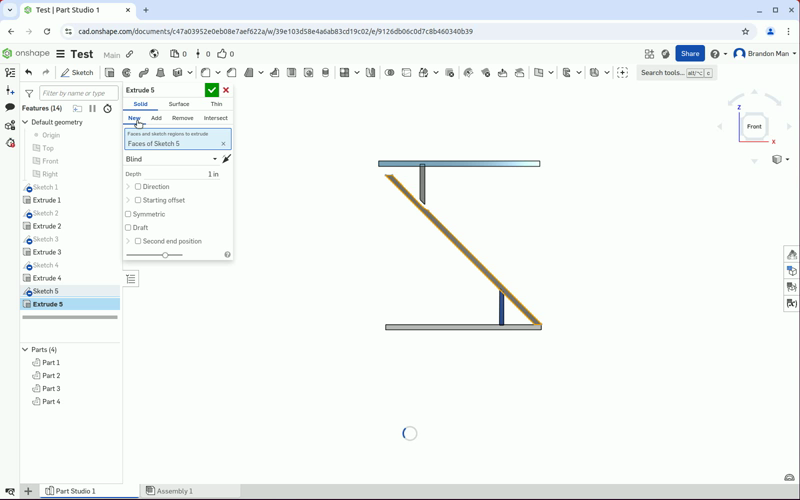
key(tab, 4)
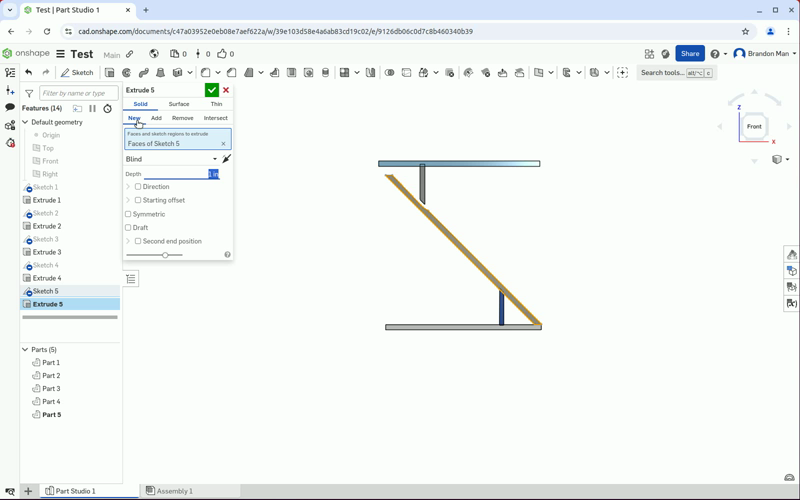
text(5.296)
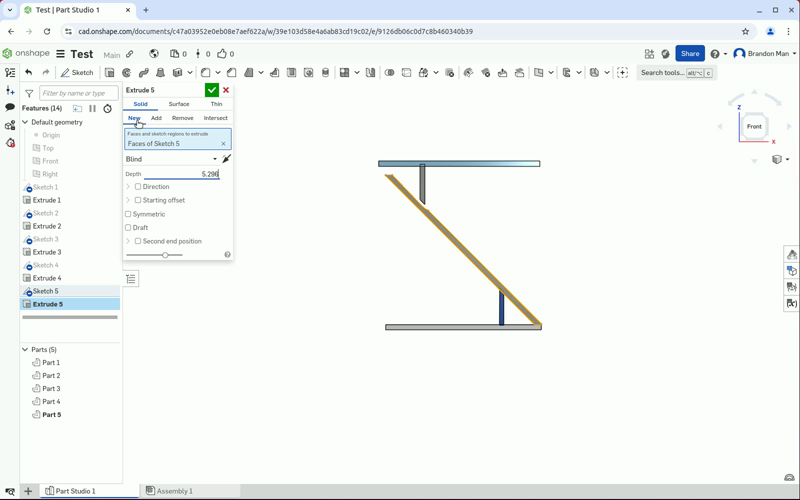
key(enter)
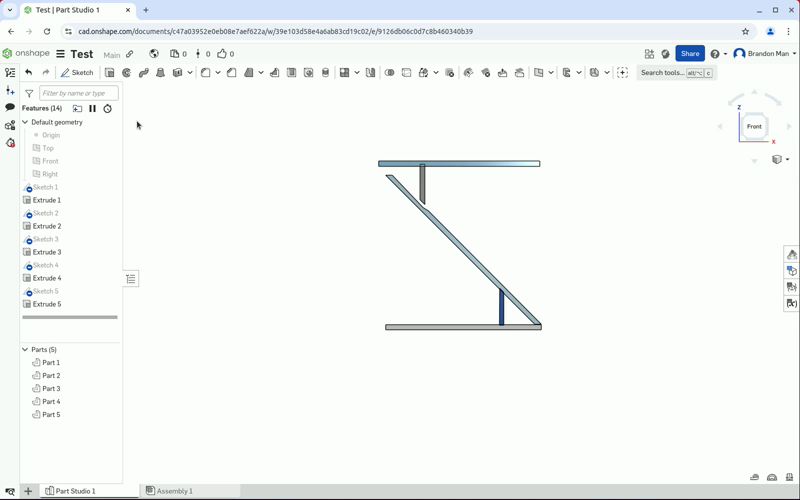
key(shift+h)
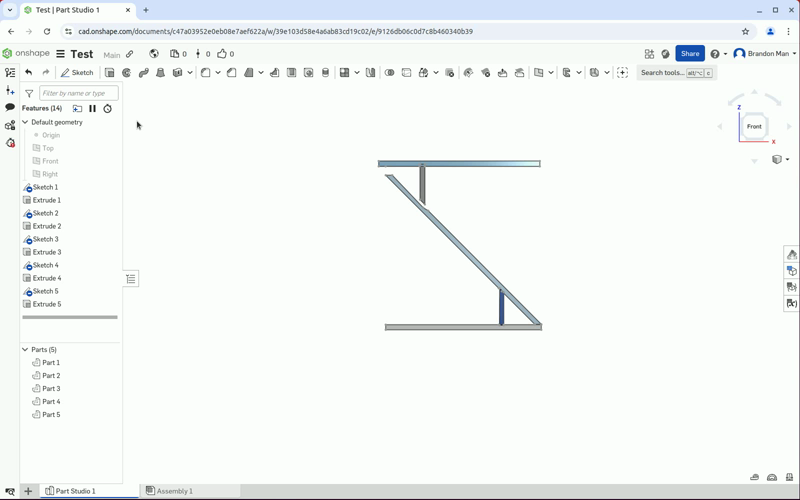
key(shift+h)
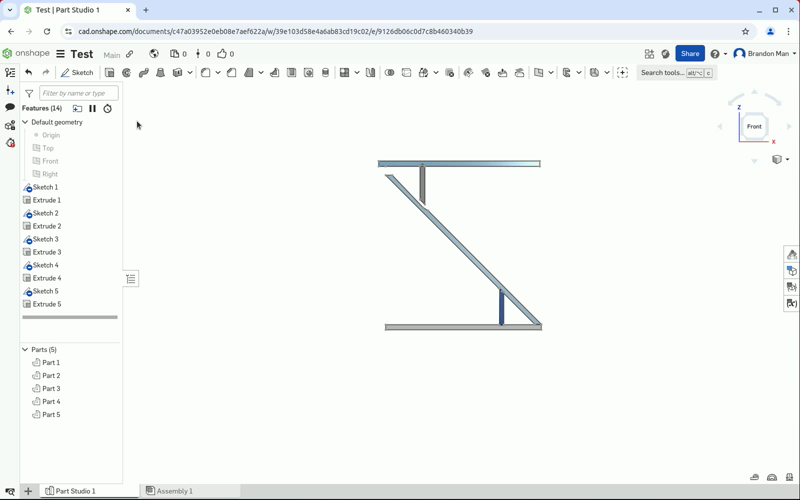
key(shift+7)
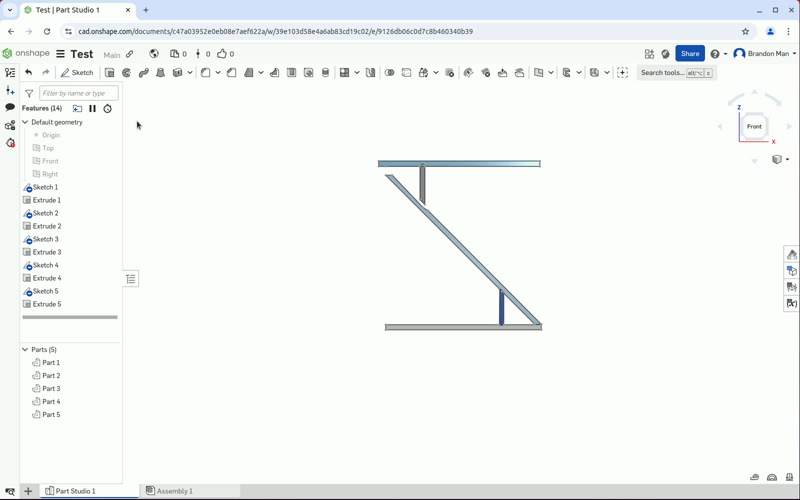
key(left, 2)
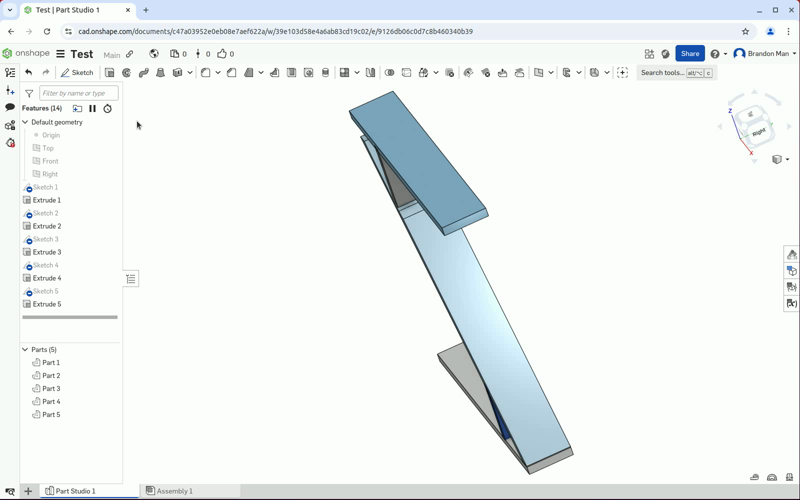
key(down, 2)
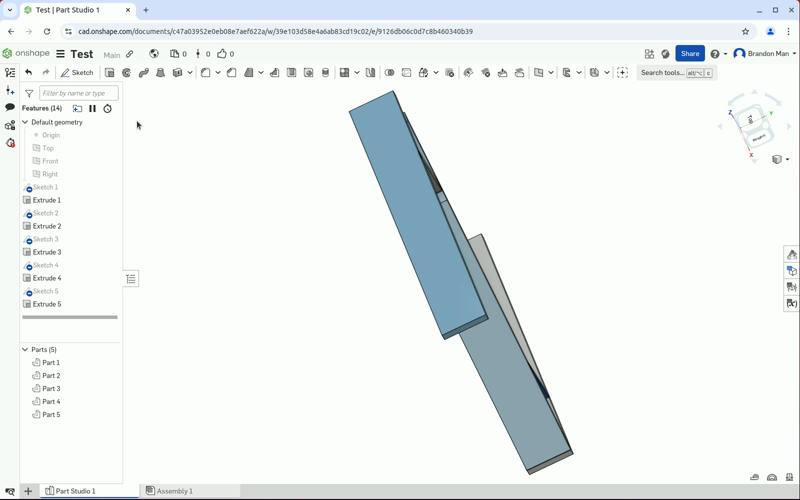
key(up, 2)
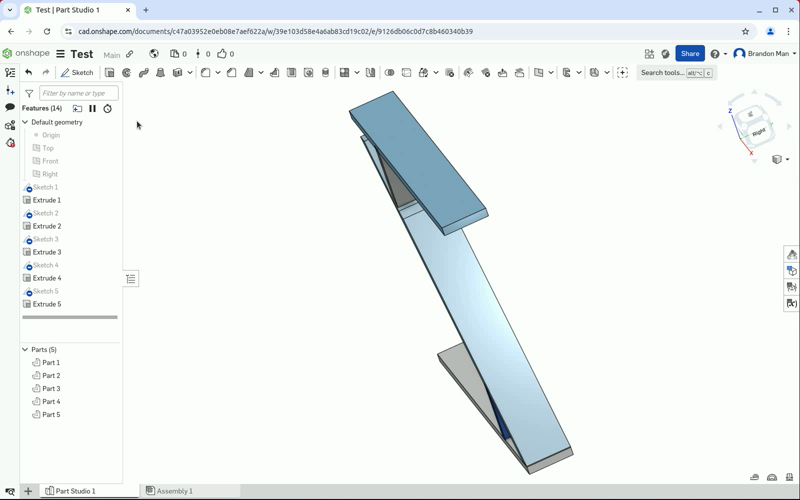
key(right, 2)
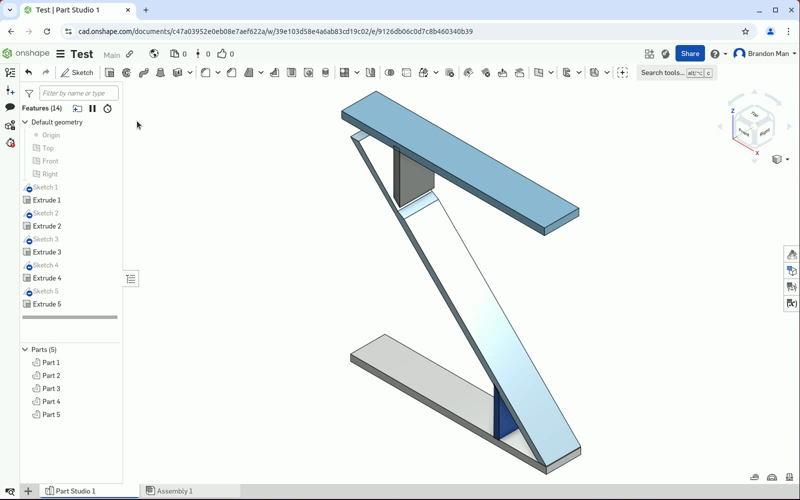
mouse_move(73, 189)
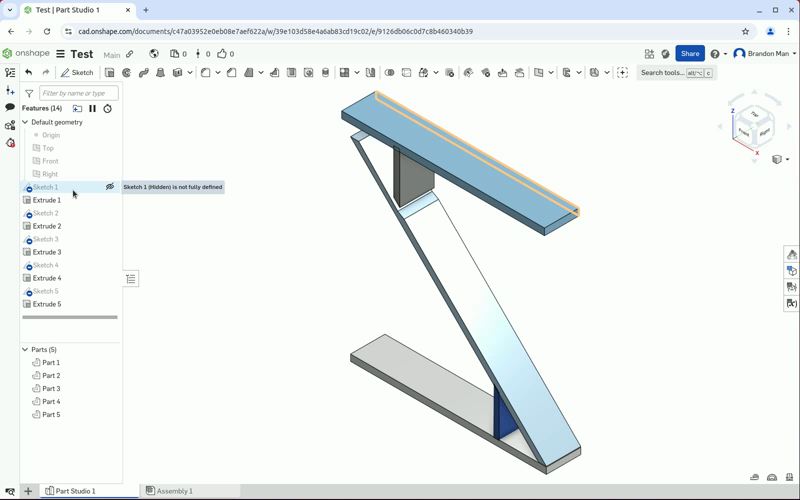
click(73, 189)